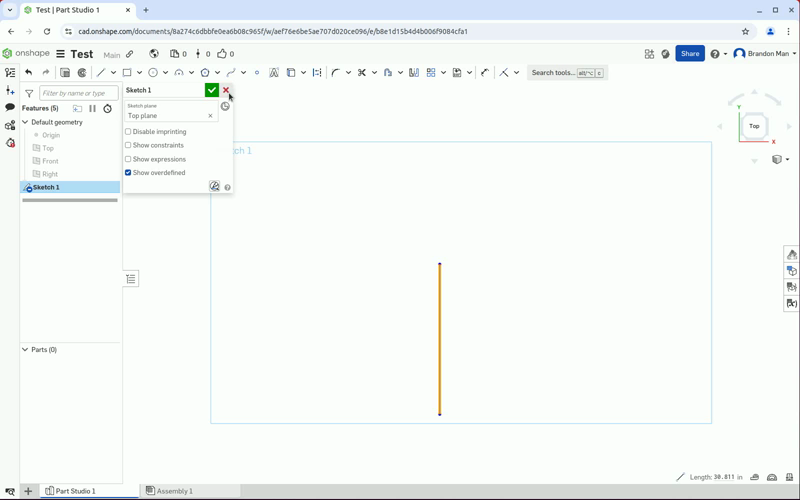
key(shift+h)
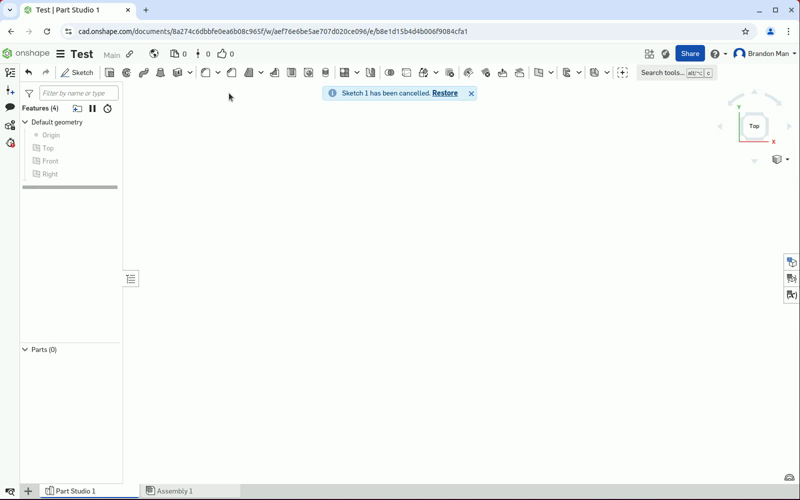
mouse_move(73, 352)
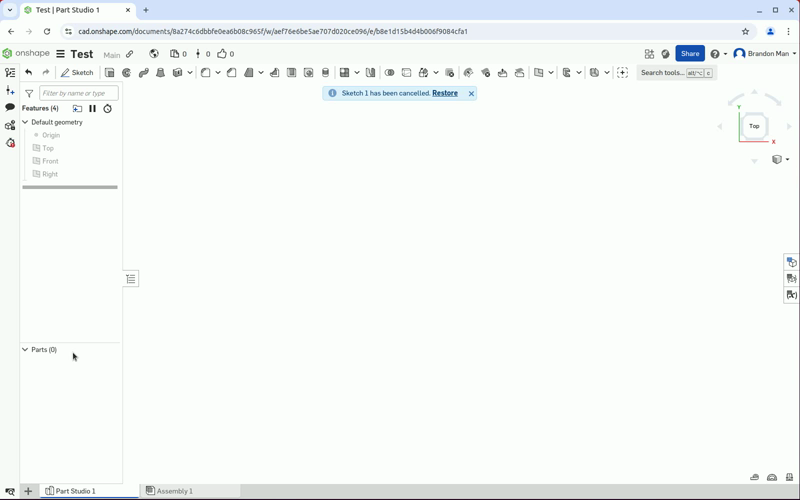
key(y)
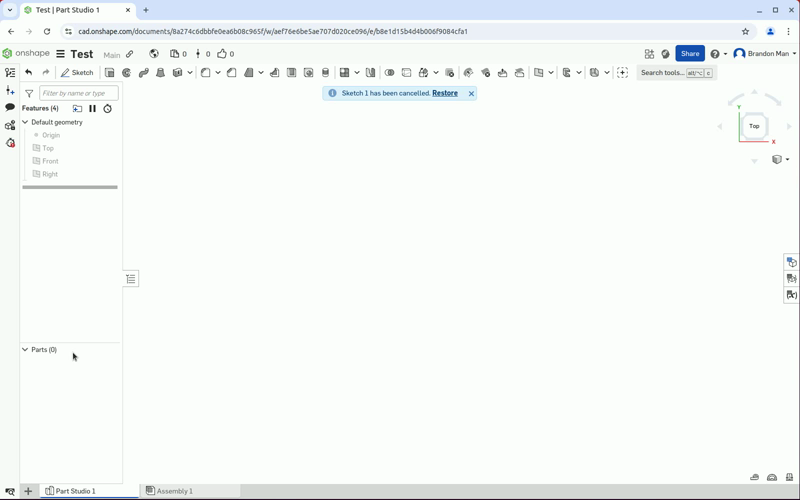
key(shift+p)
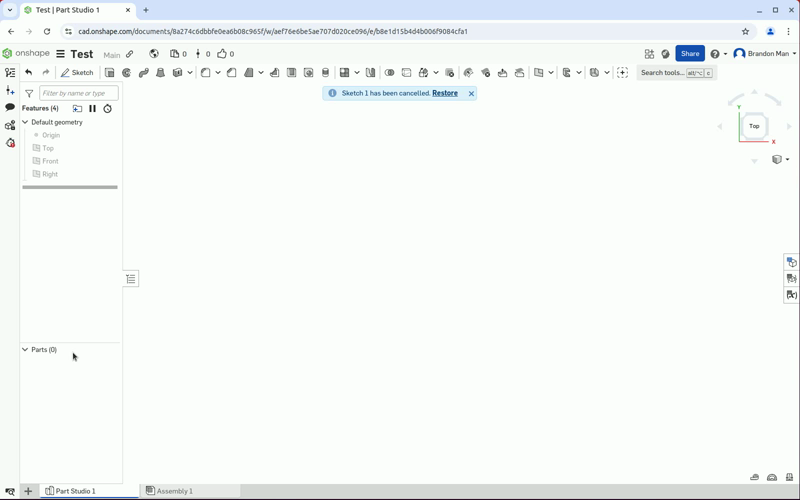
key(space)
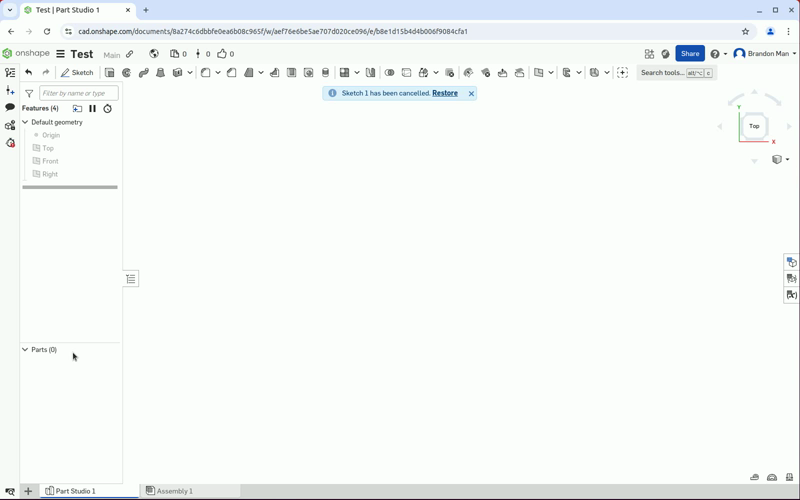
key_down(shift)
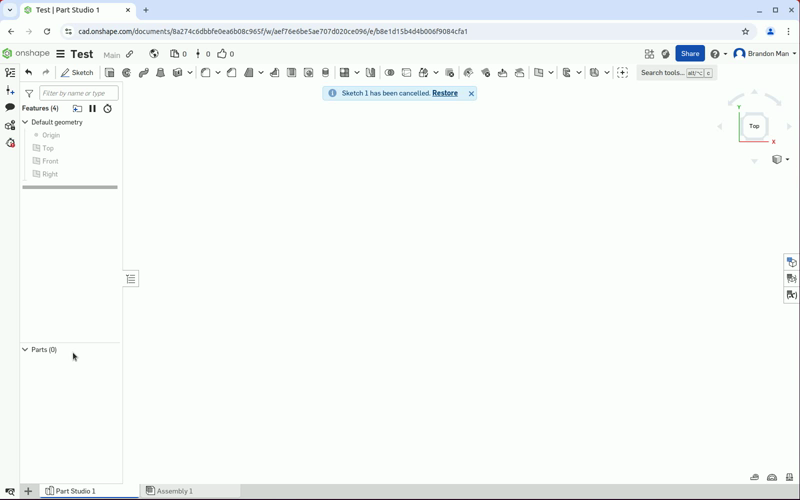
key(up)
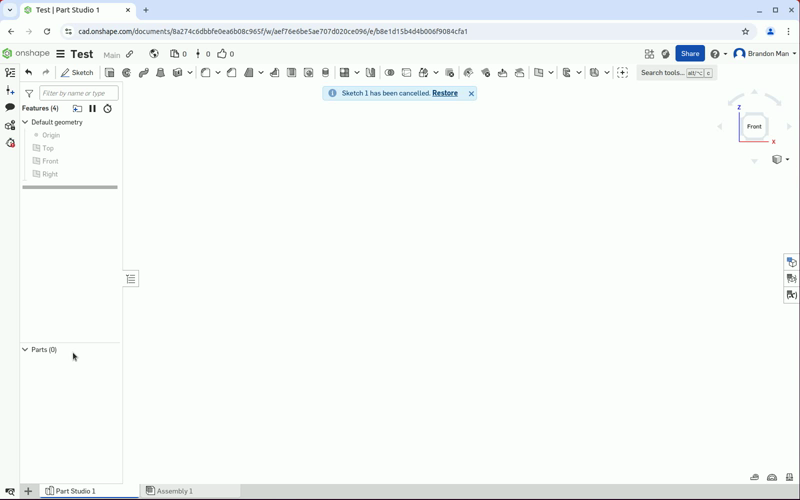
key_up(shift)
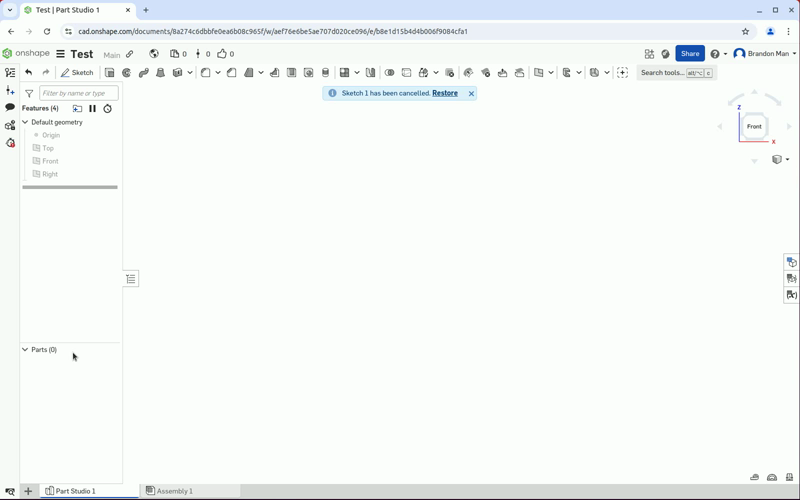
mouse_move(73, 352)
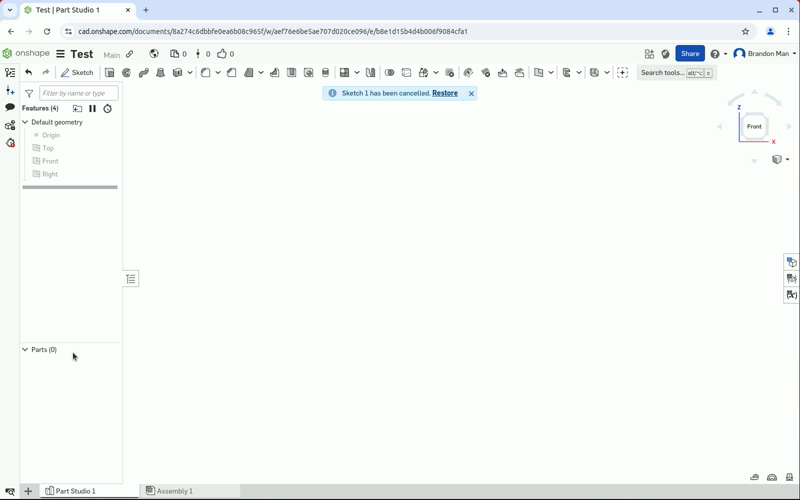
key(shift+y)
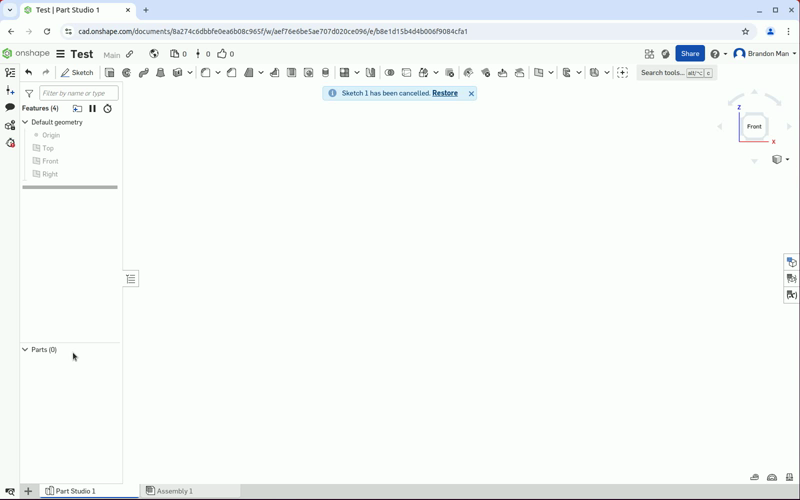
key(shift+s)
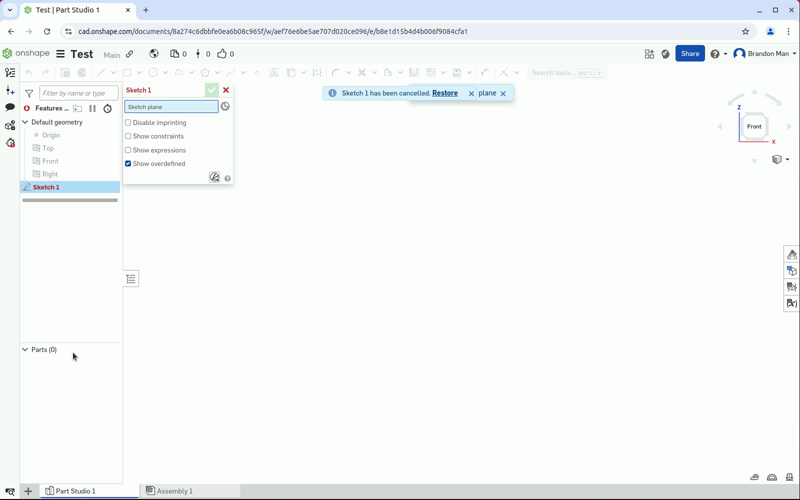
mouse_move(73, 163)
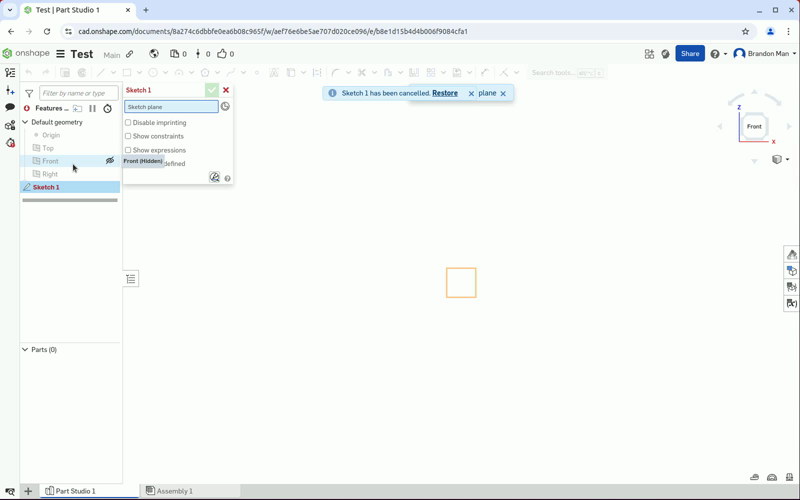
click(73, 163)
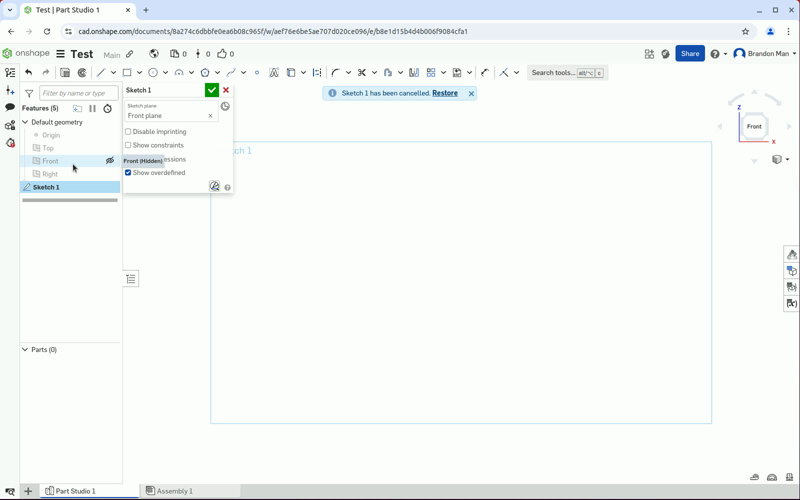
mouse_move(73, 352)
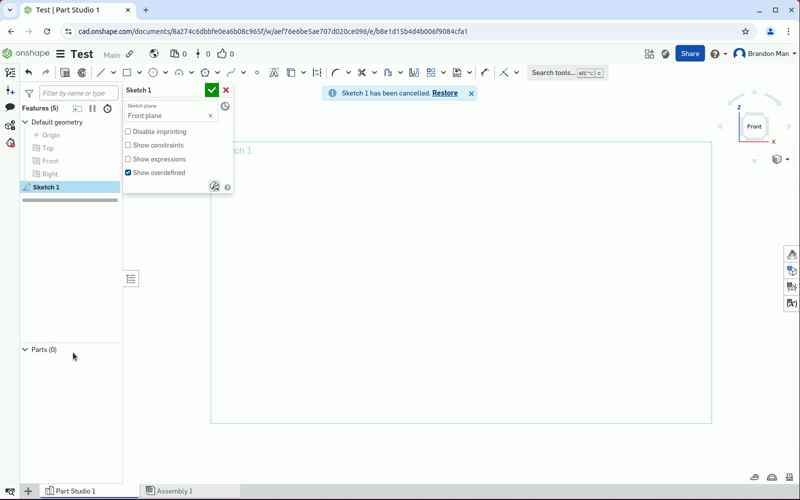
key(y)
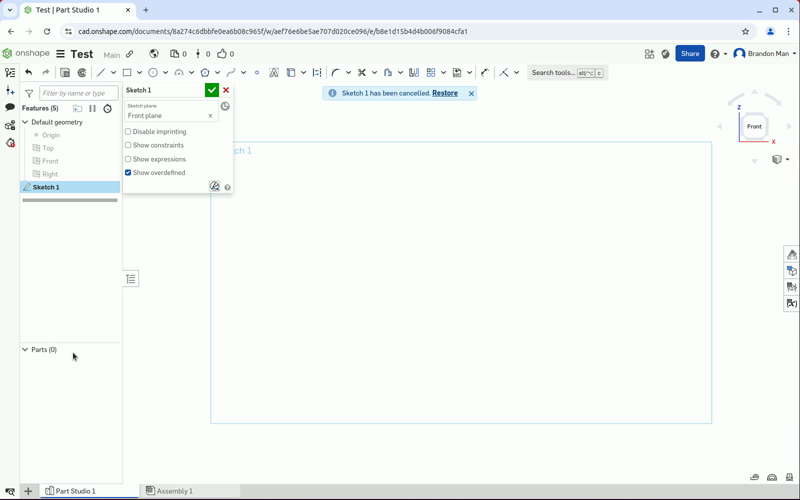
key(c)
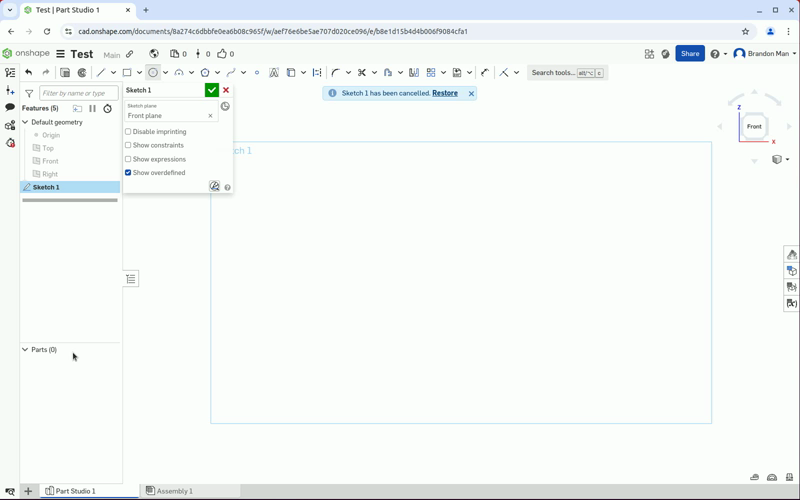
key_down(shift)
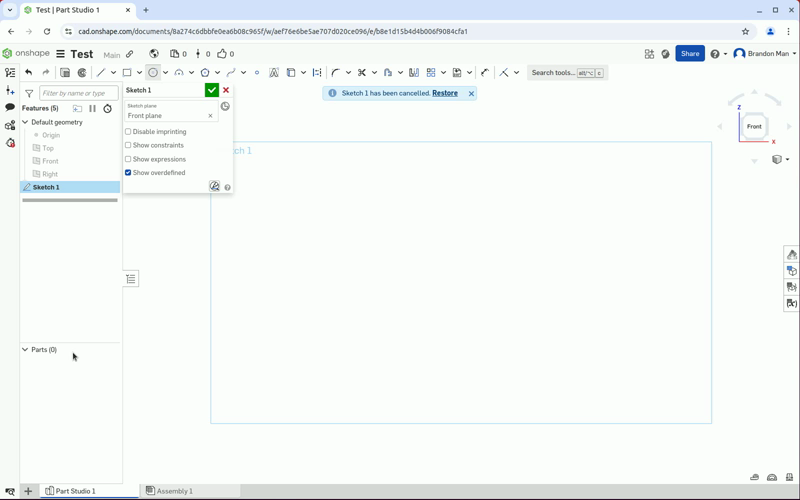
mouse_move(444, 227)
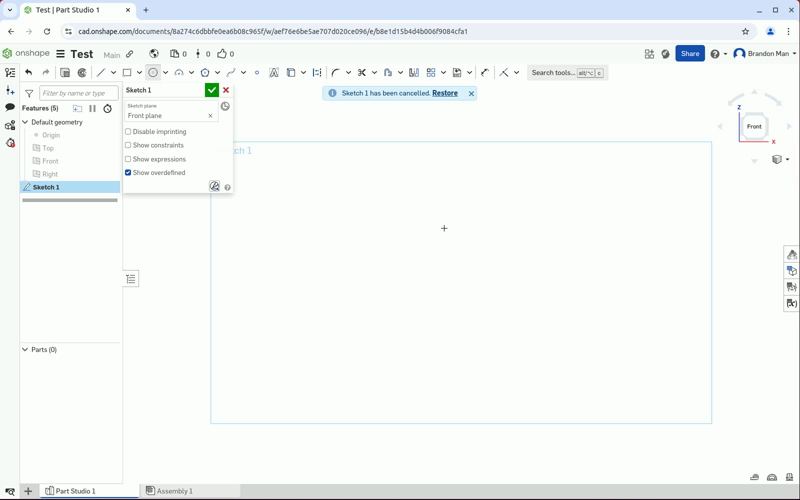
click(444, 227)
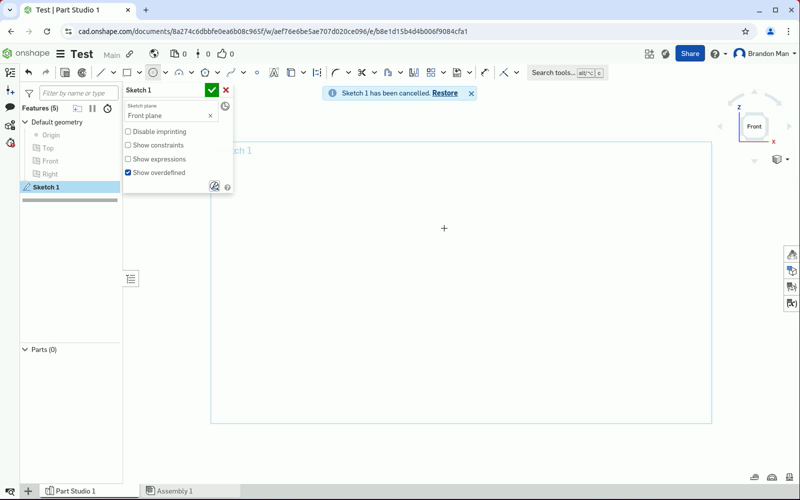
key_up(shift)
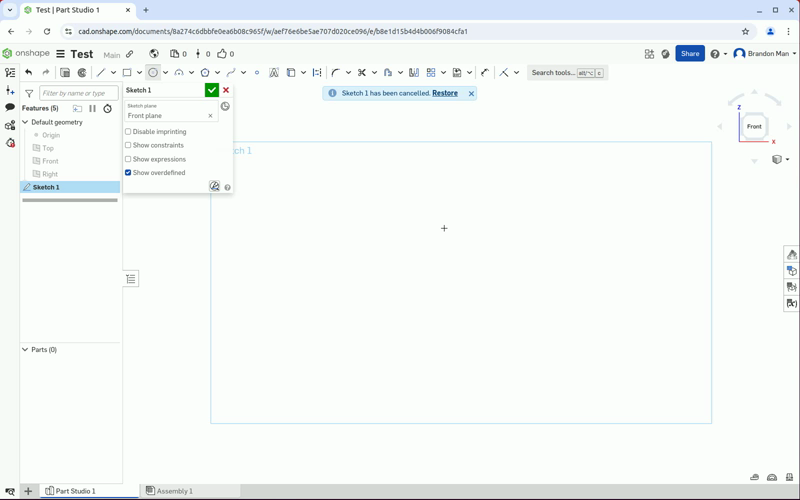
mouse_move(460, 227)
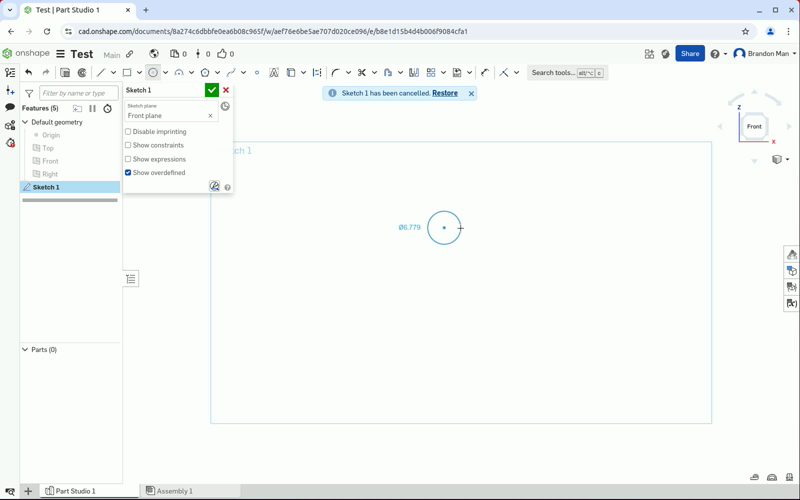
click(460, 227)
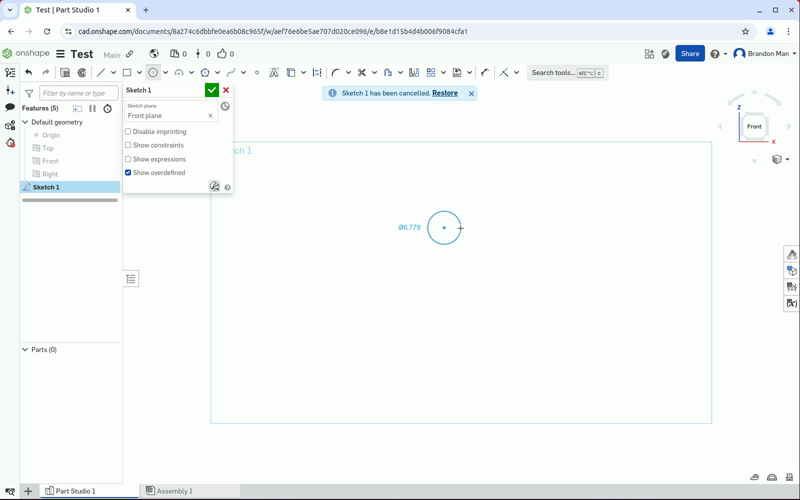
key(esc)
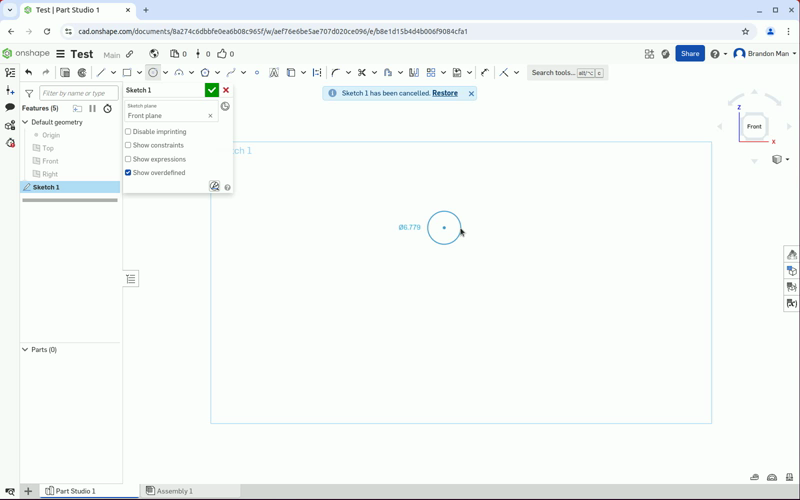
key(c)
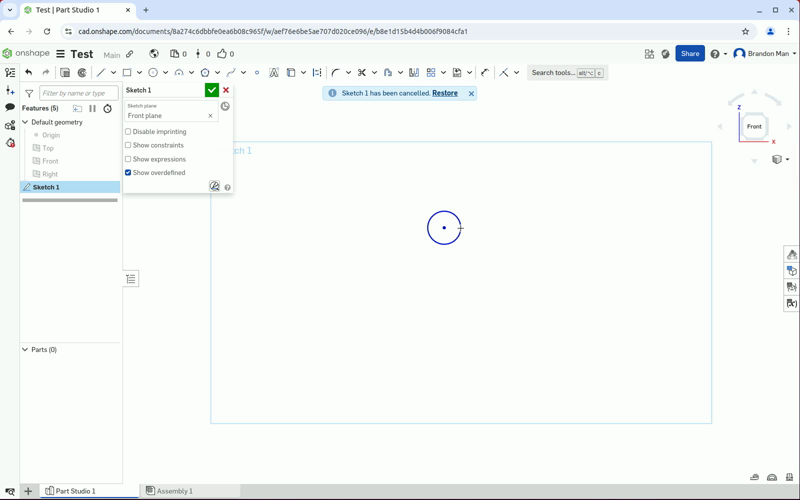
key_down(shift)
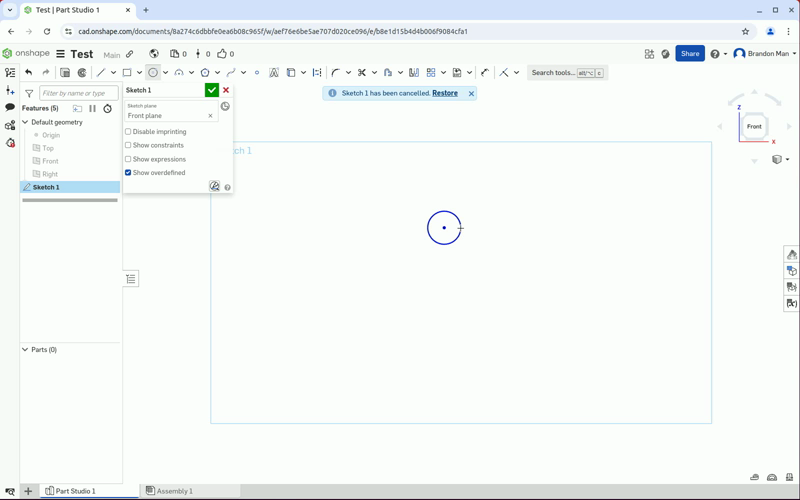
mouse_move(444, 227)
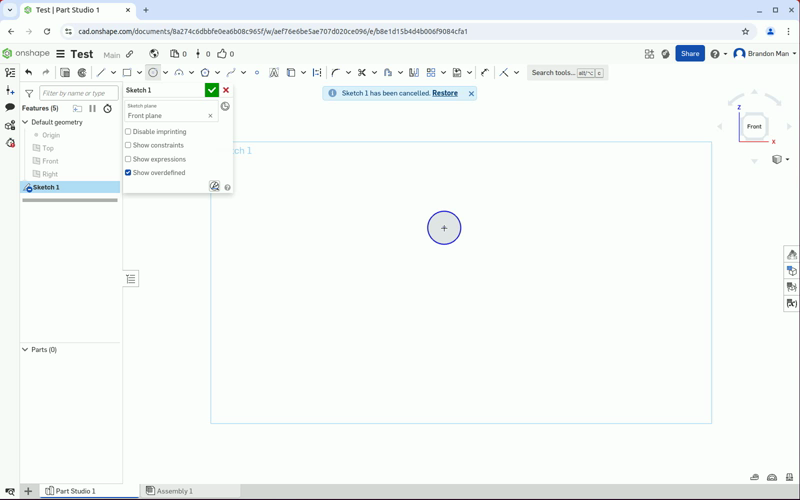
click(444, 227)
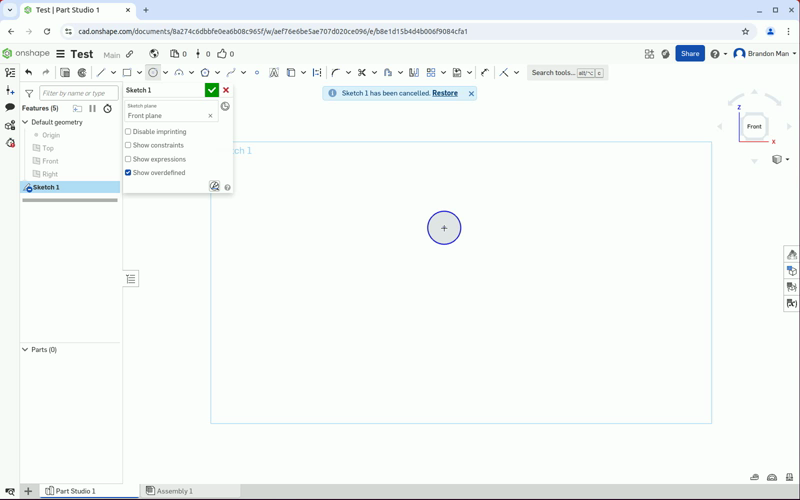
key_up(shift)
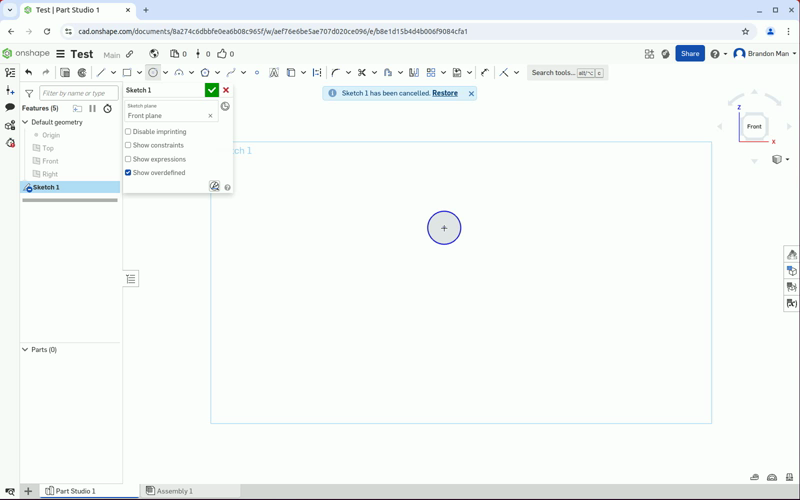
mouse_move(450, 227)
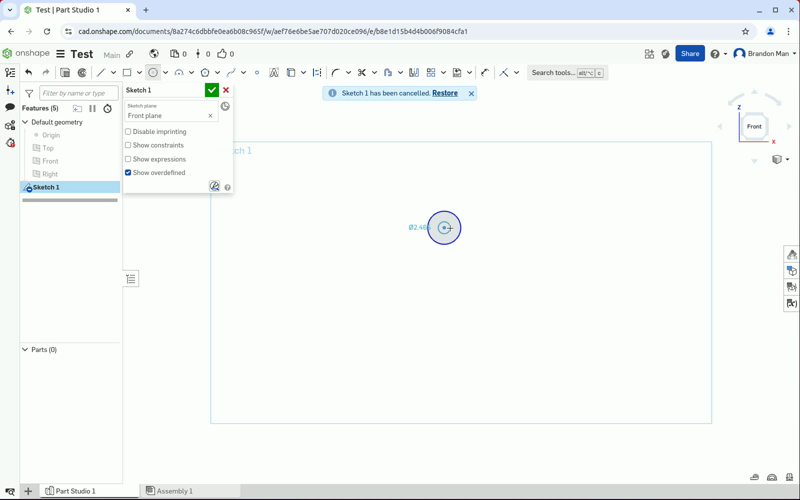
click(450, 227)
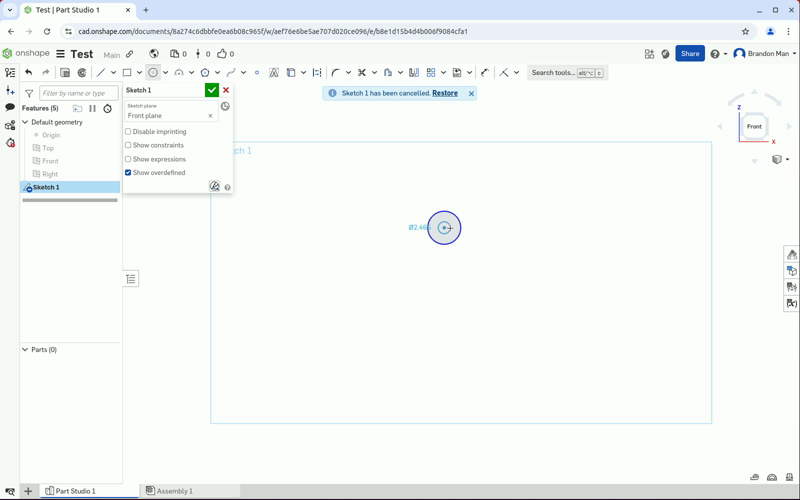
key(esc)
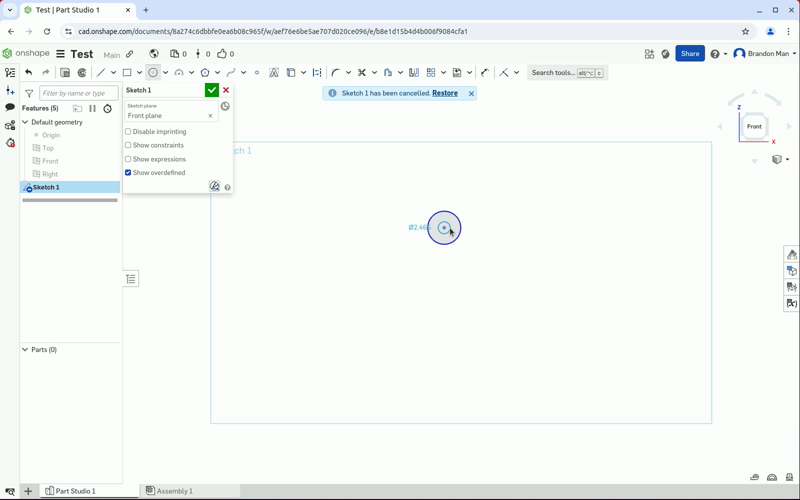
mouse_move(457, 229)
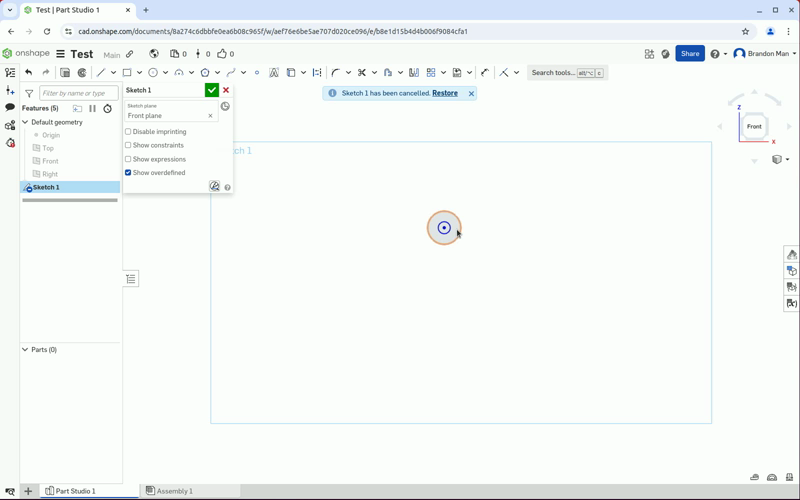
scroll(6)
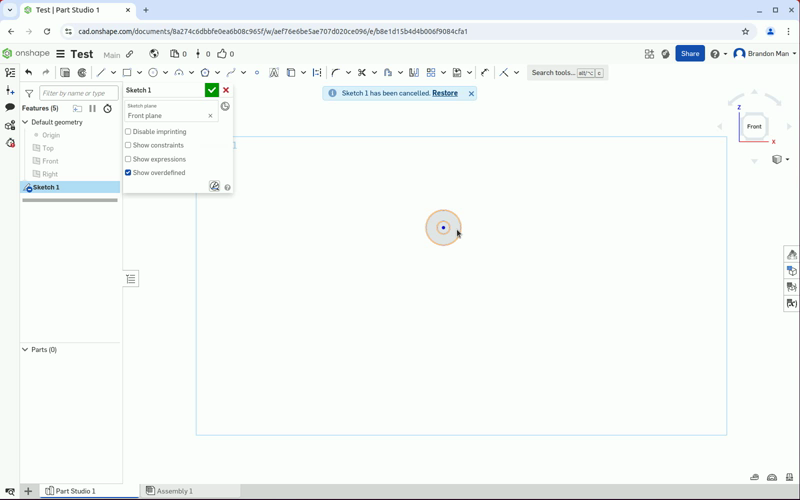
scroll(6)
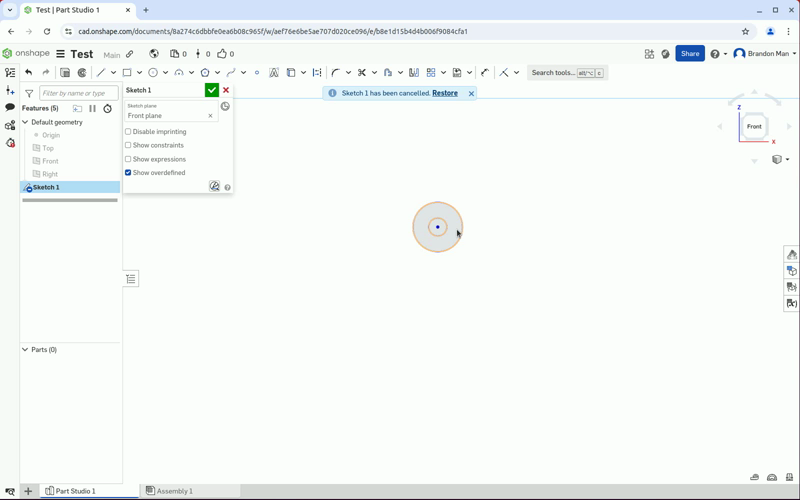
scroll(6)
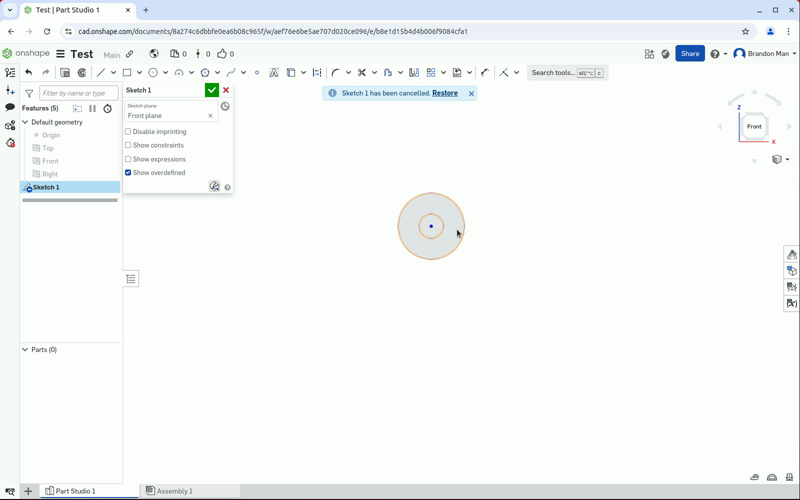
scroll(6)
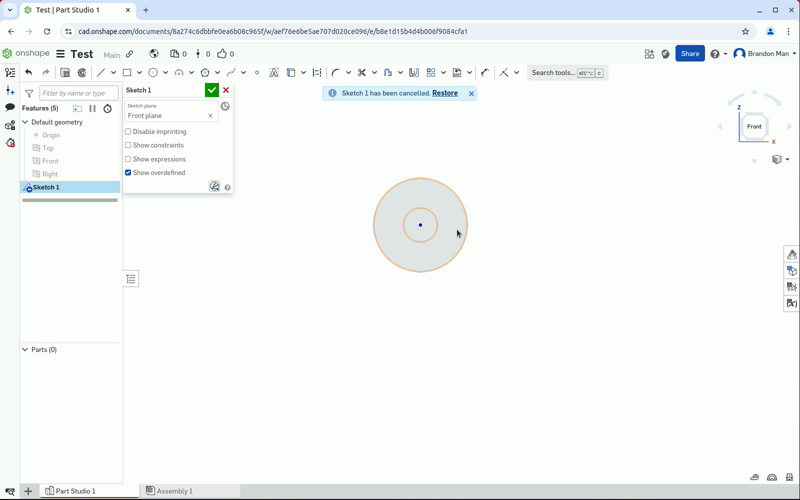
scroll(6)
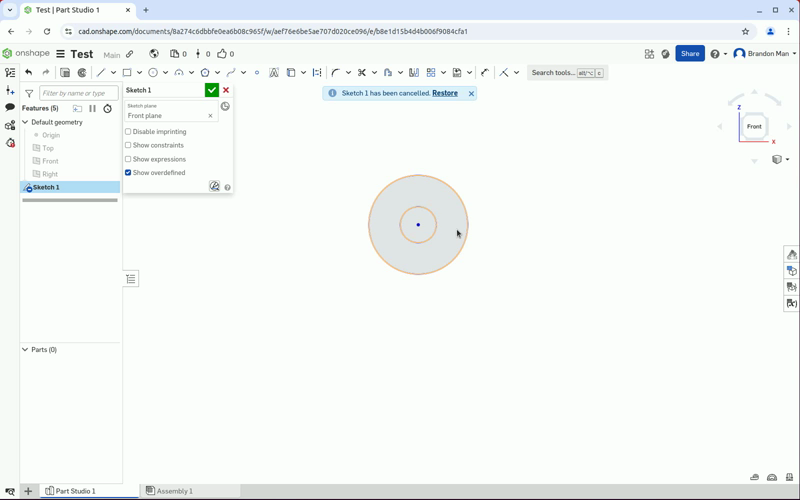
scroll(6)
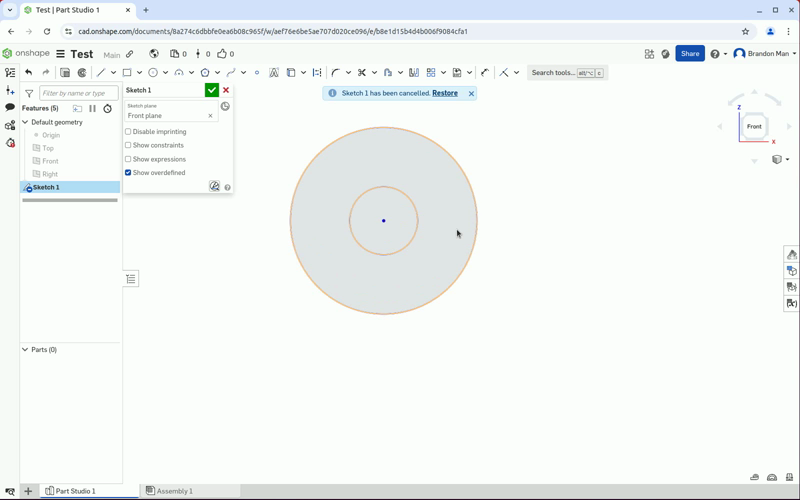
scroll(6)
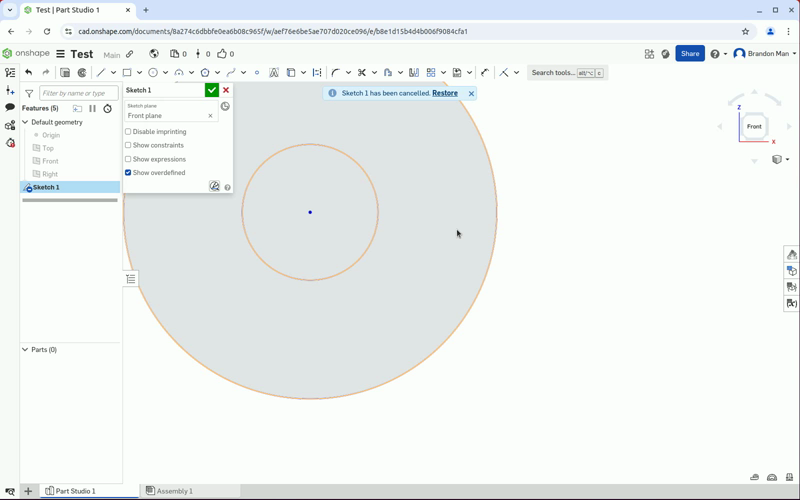
click(457, 229)
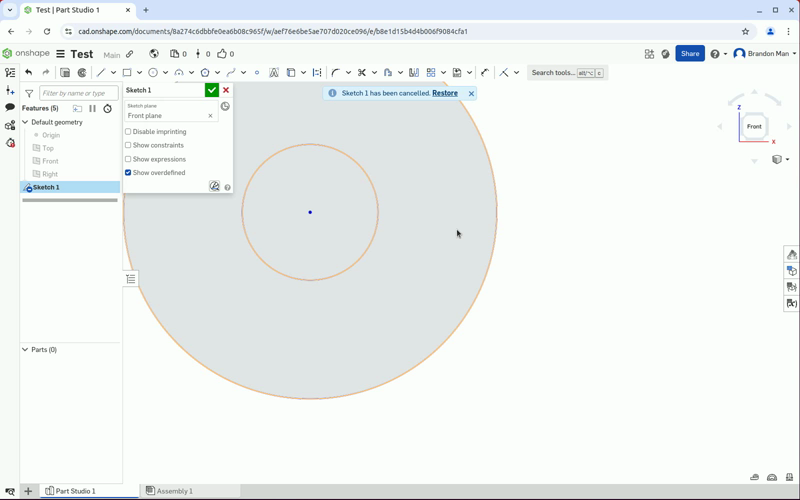
scroll(-6)
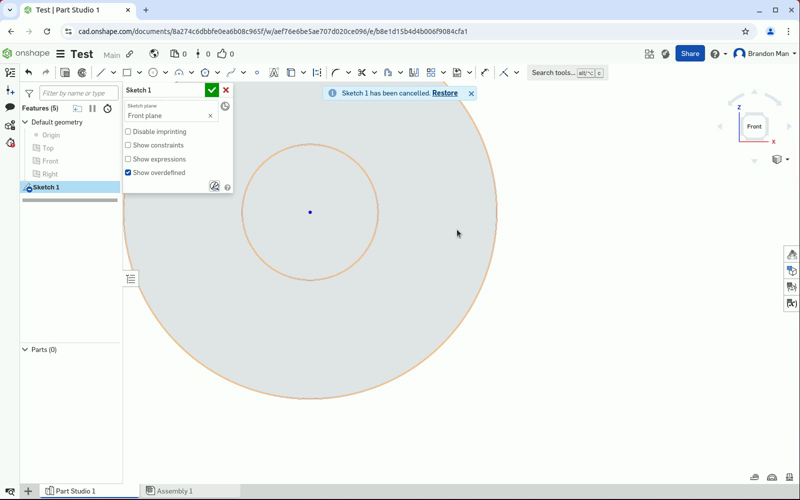
scroll(-6)
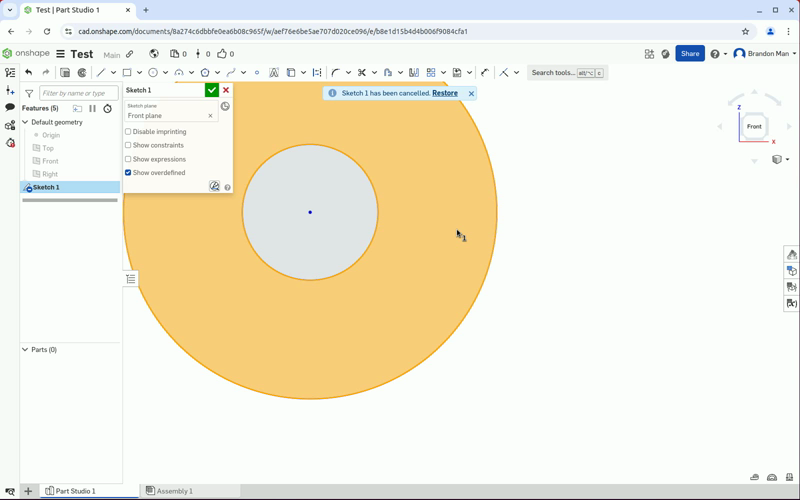
scroll(-6)
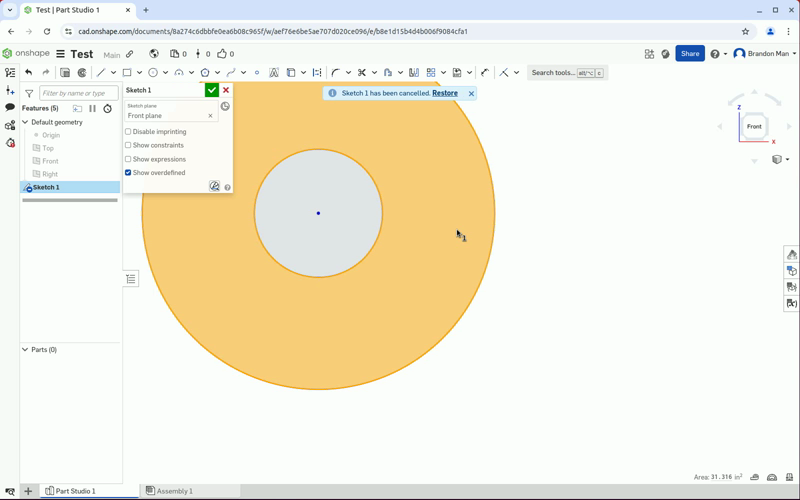
scroll(-6)
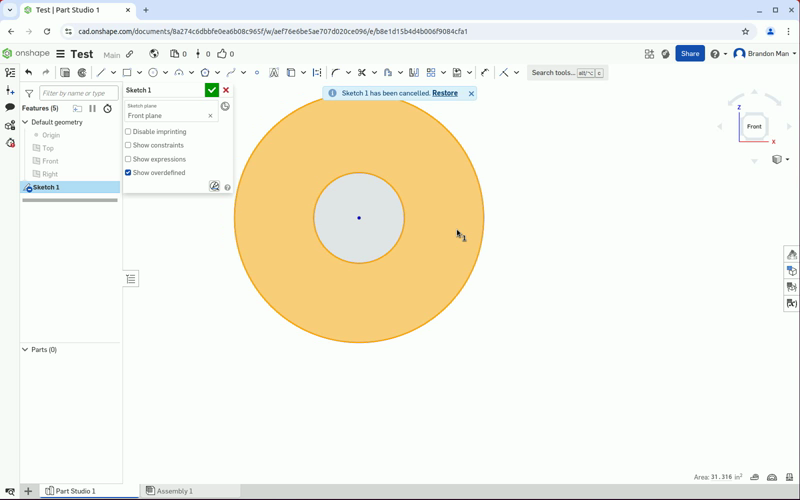
scroll(-6)
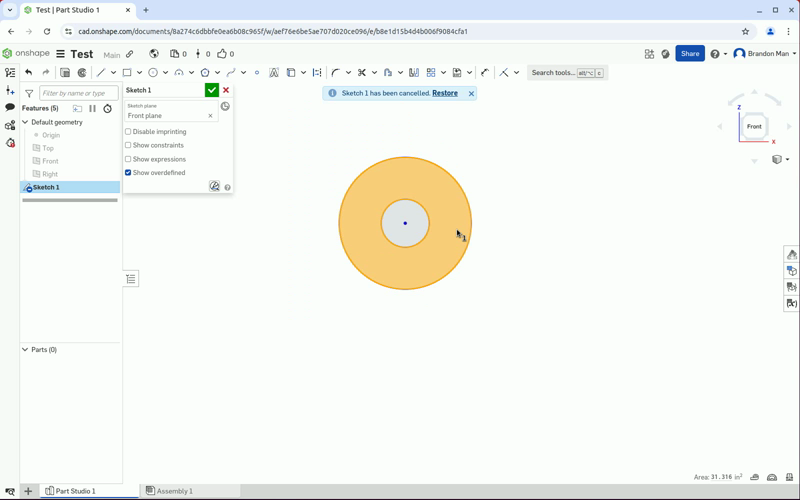
scroll(-6)
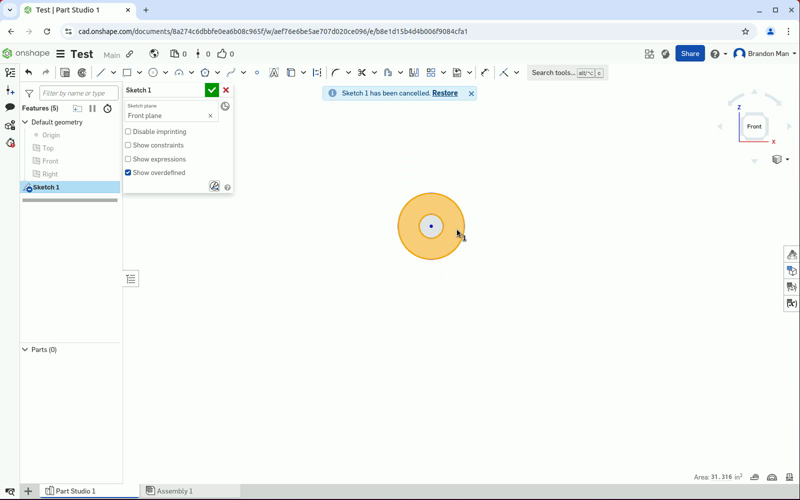
scroll(-6)
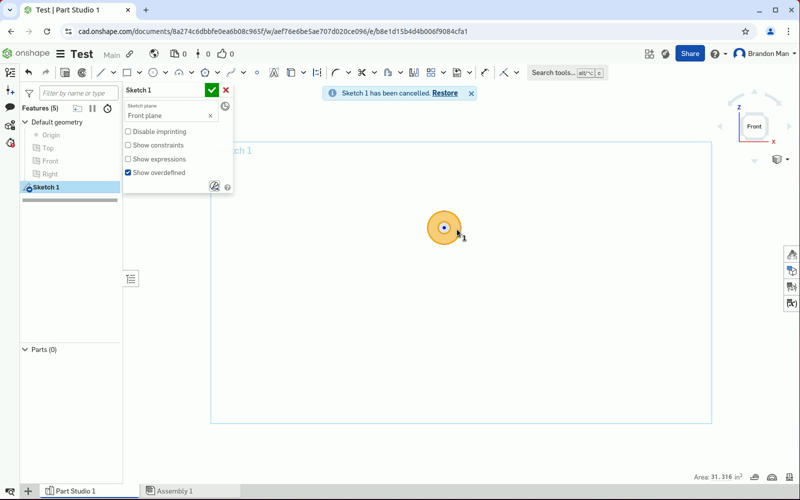
mouse_move(73, 352)
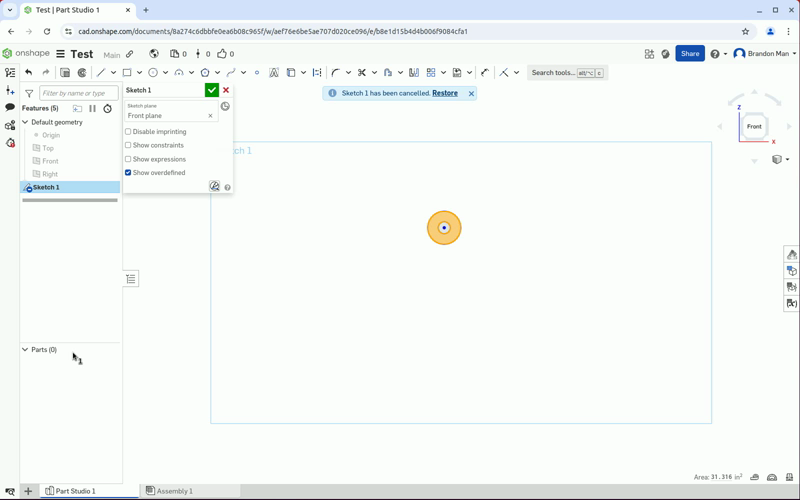
key(shift+y)
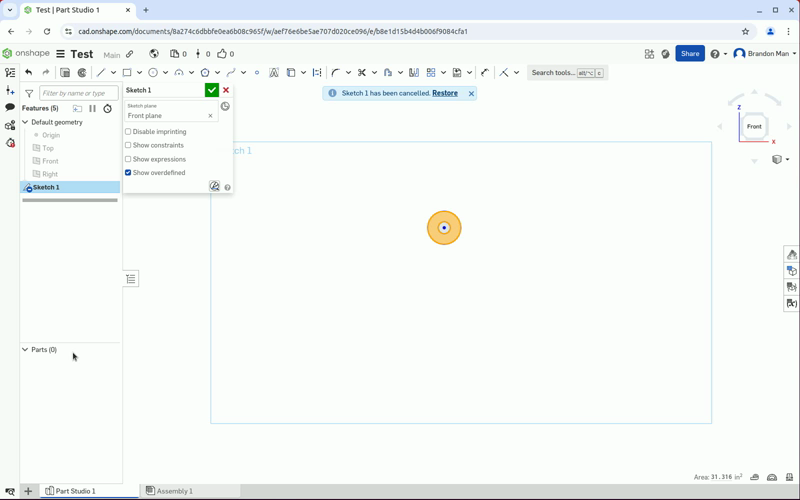
key(shift+e)
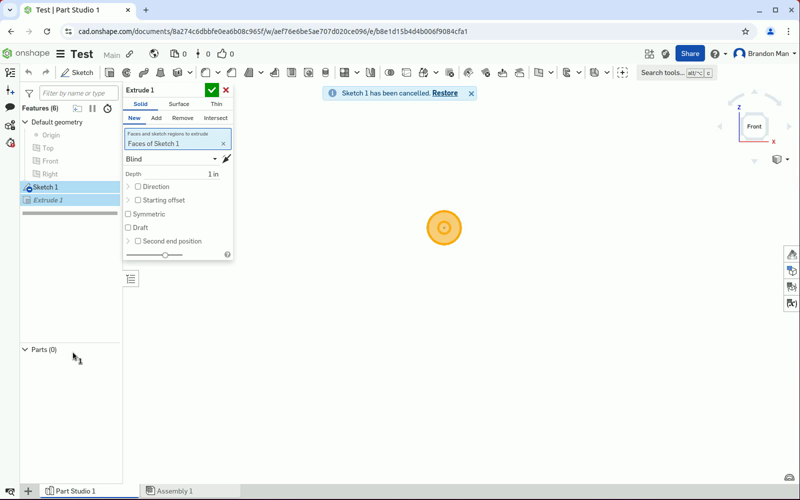
mouse_move(143, 106)
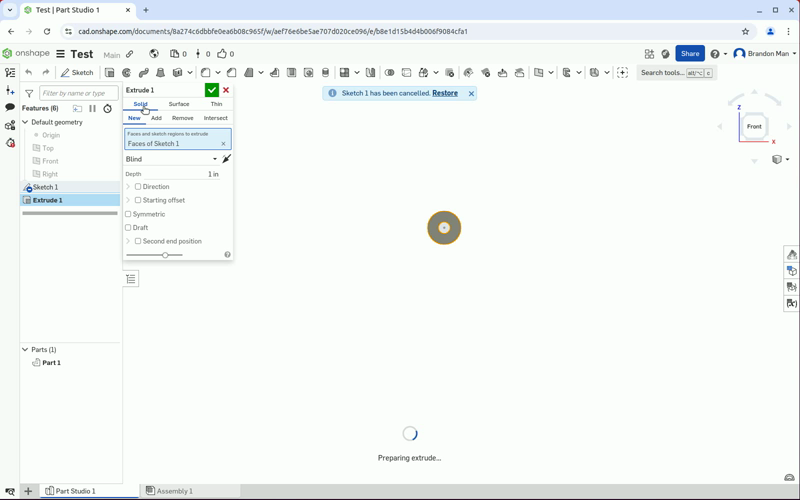
click(143, 106)
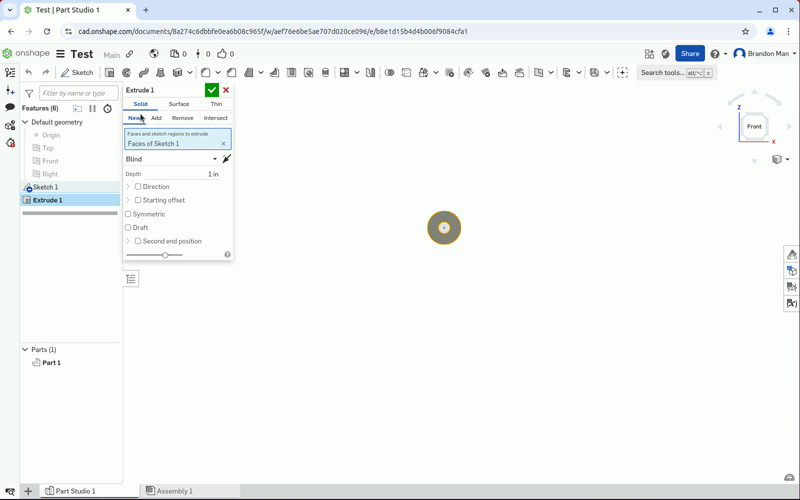
mouse_move(137, 120)
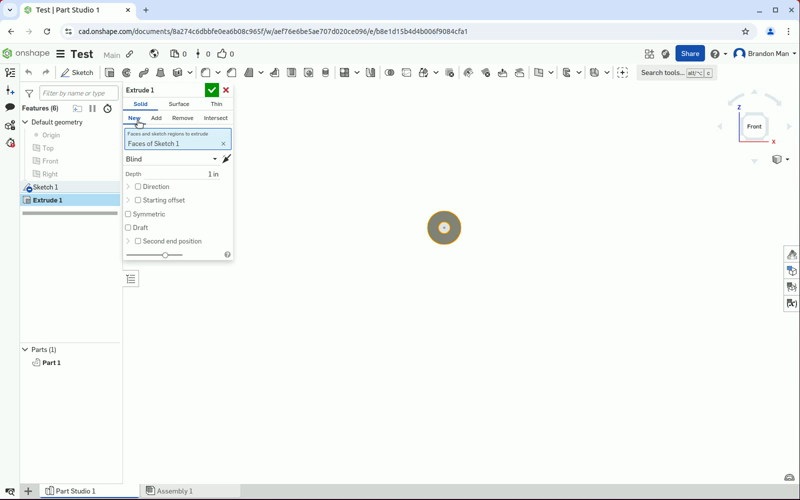
click(137, 120)
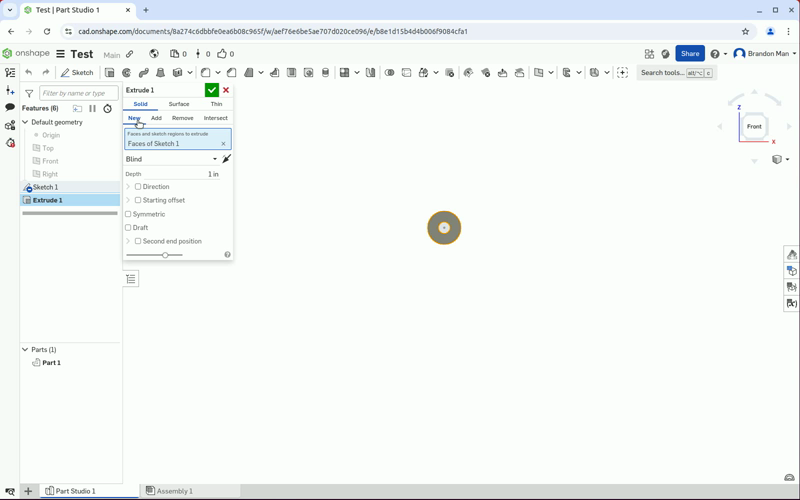
key(tab, 4)
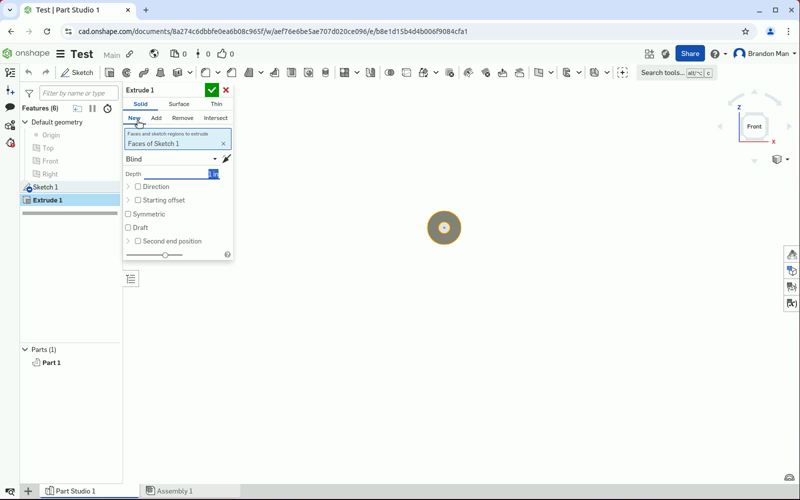
text(20.942)
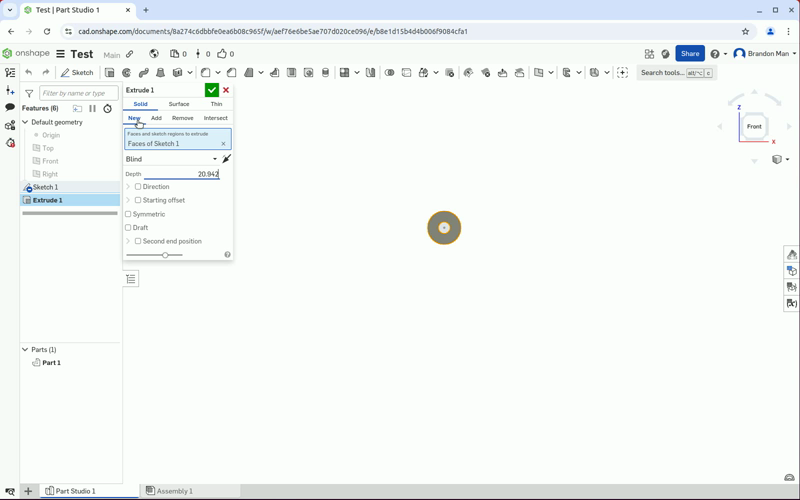
key(enter)
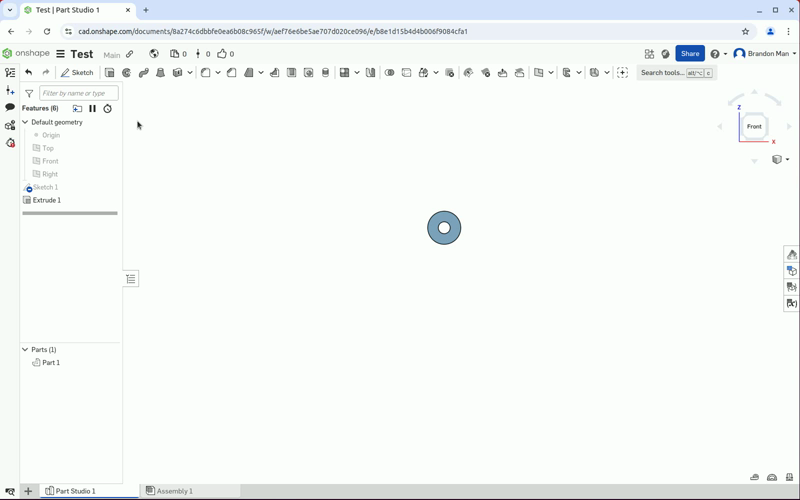
key(shift+h)
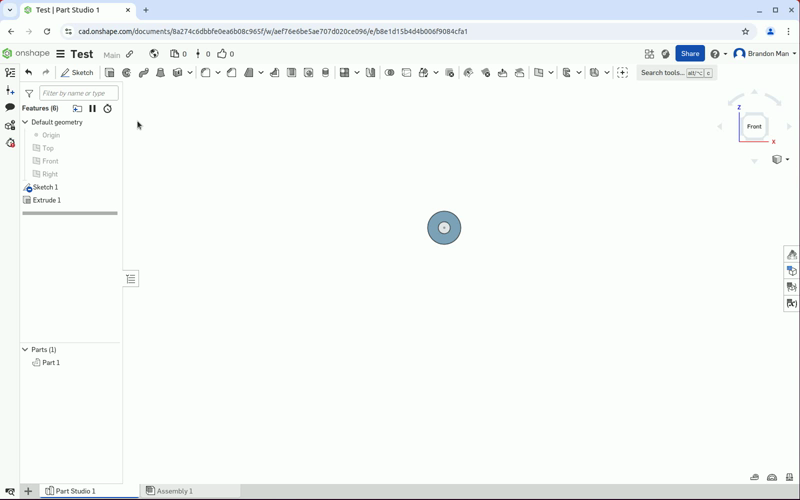
key(shift+h)
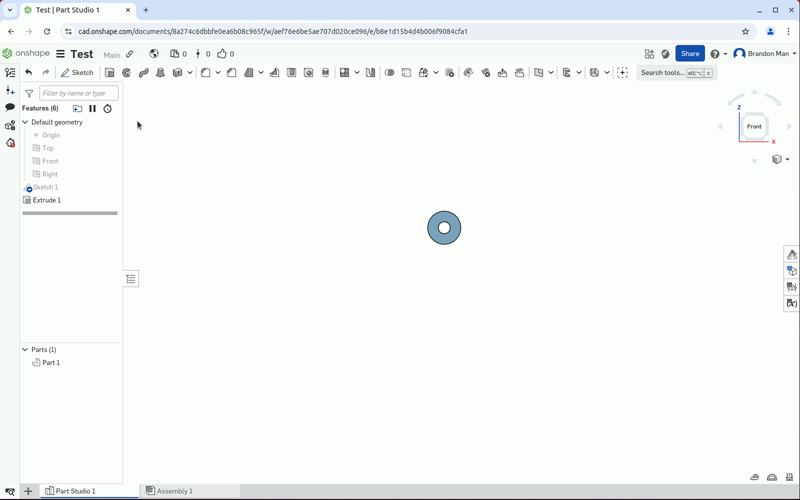
mouse_move(73, 189)
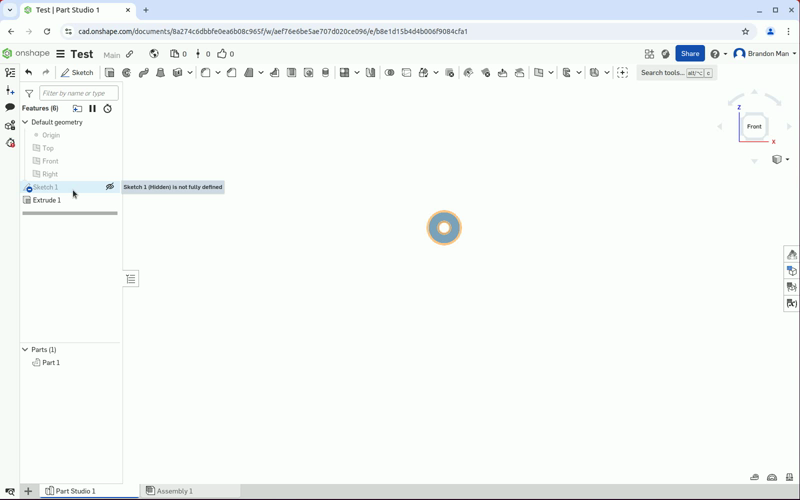
click(73, 189)
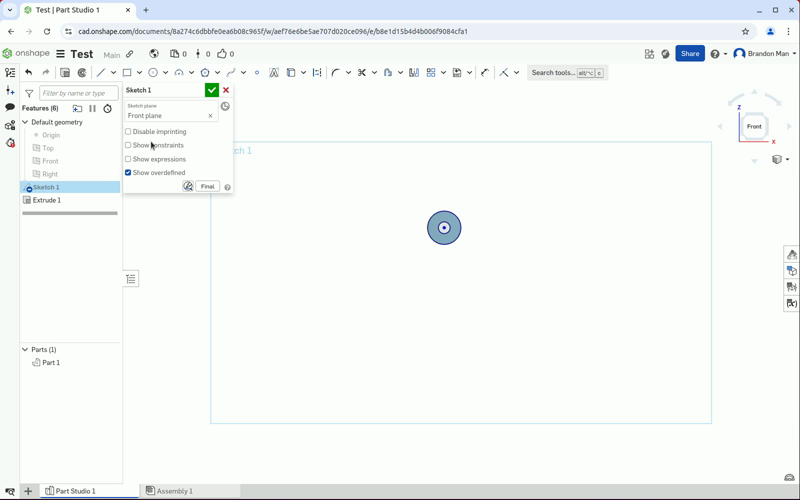
mouse_move(229, 92)
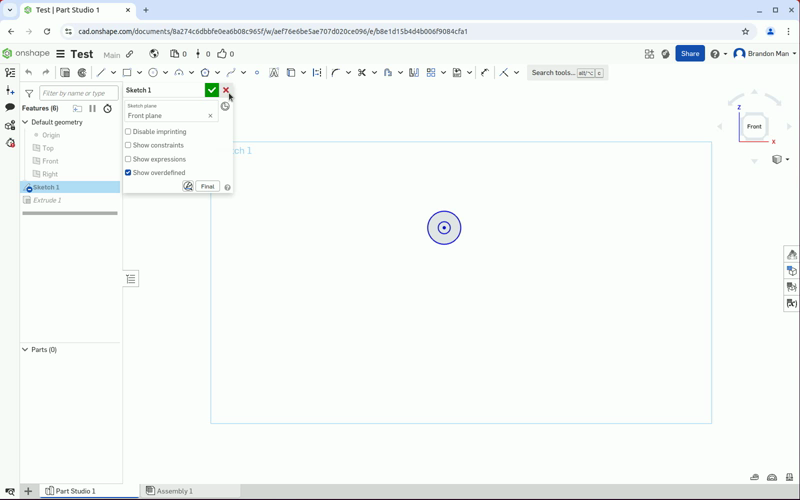
click(229, 92)
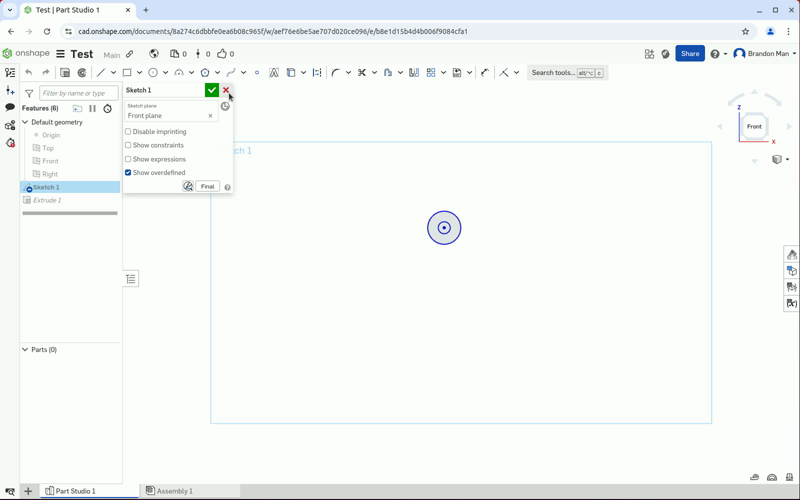
key(shift+s)
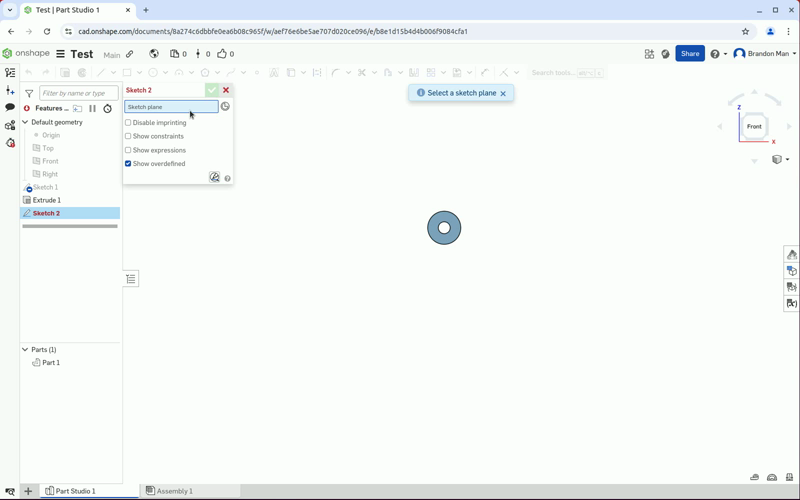
mouse_move(73, 163)
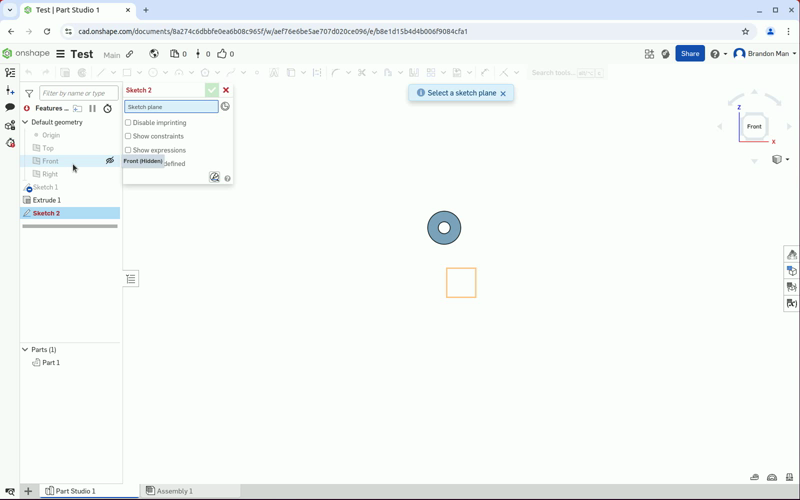
click(73, 163)
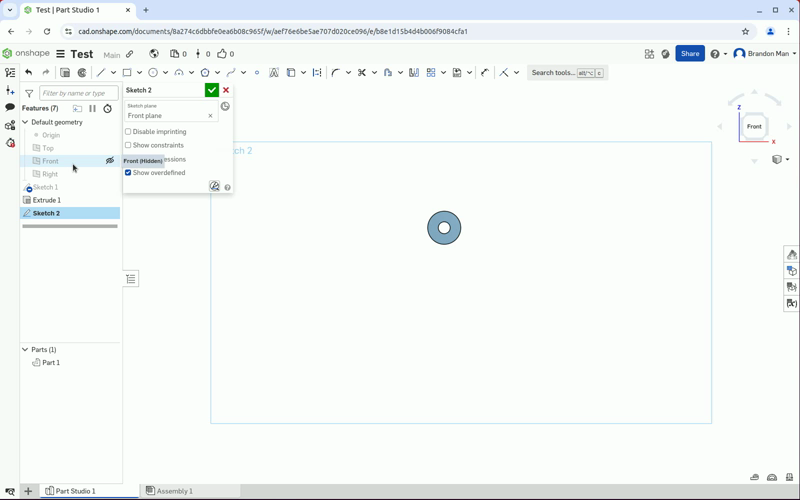
mouse_move(73, 352)
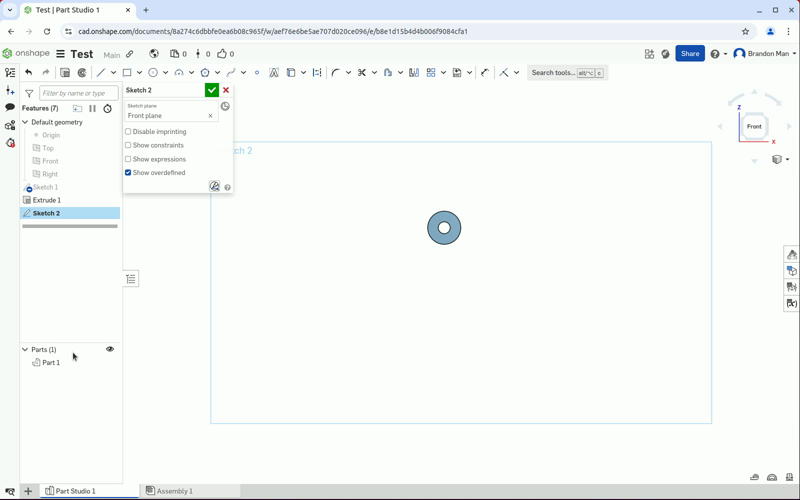
key(y)
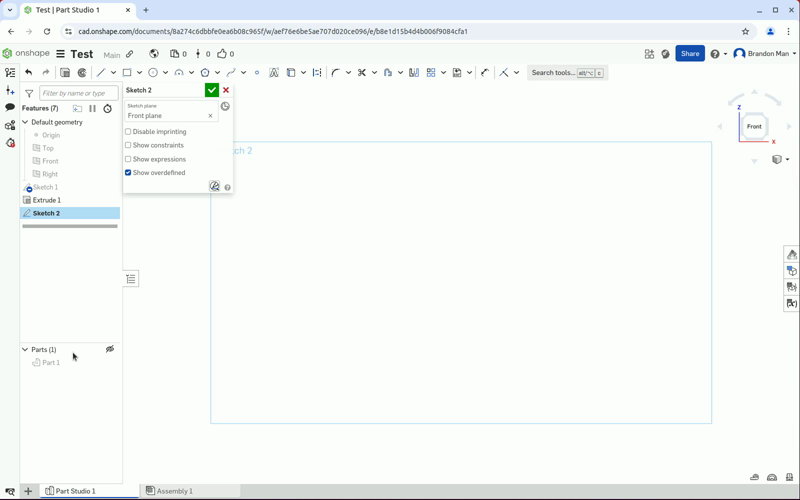
key(a)
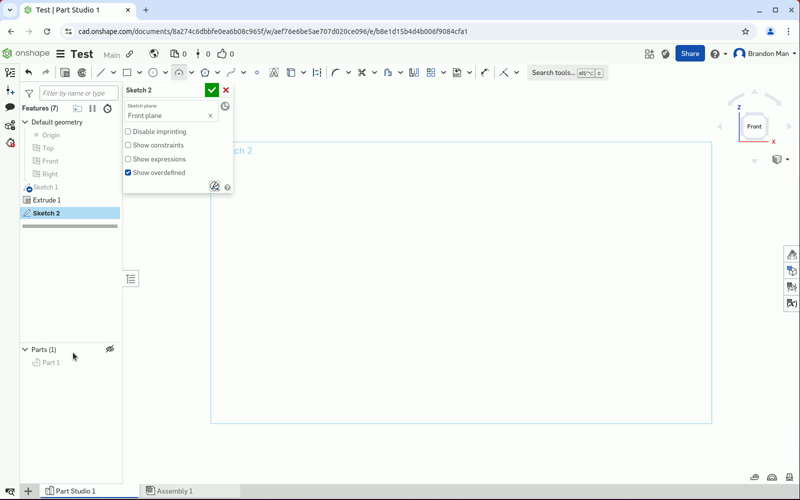
key_down(shift)
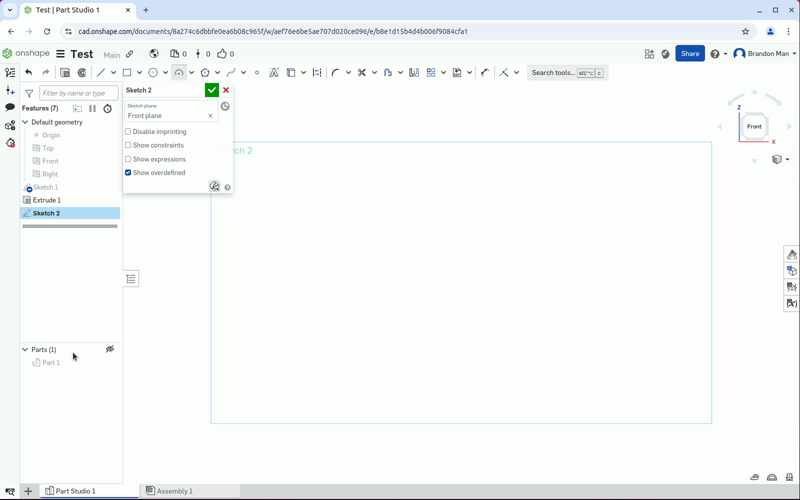
mouse_move(410, 303)
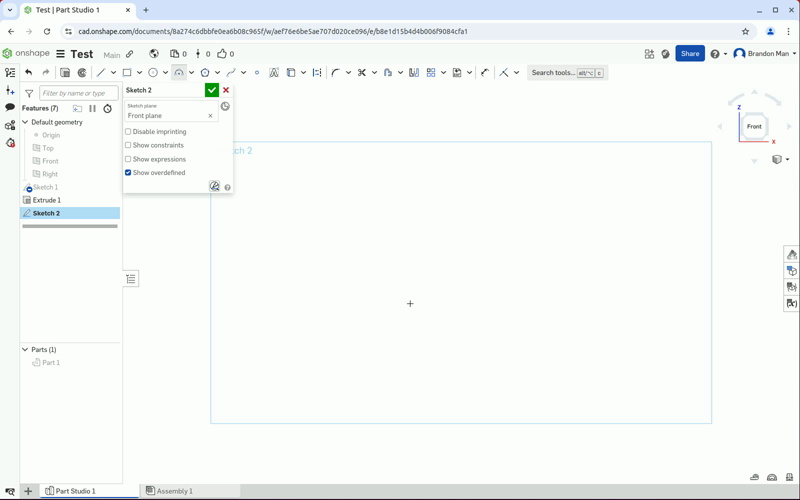
click(410, 303)
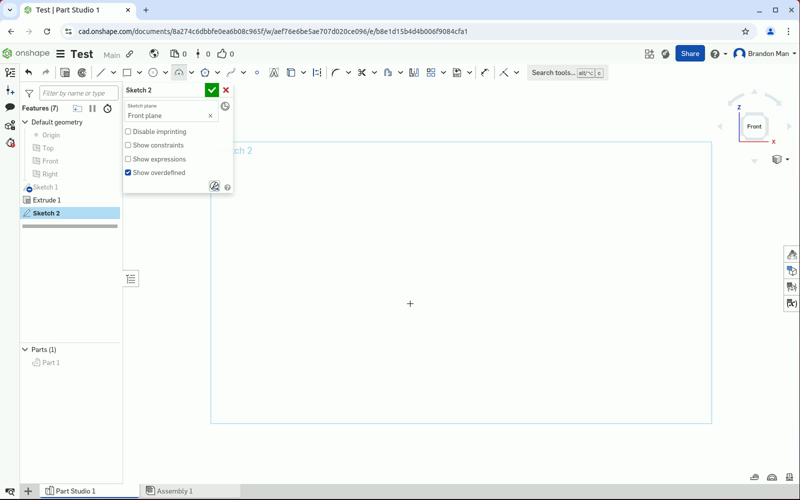
key_up(shift)
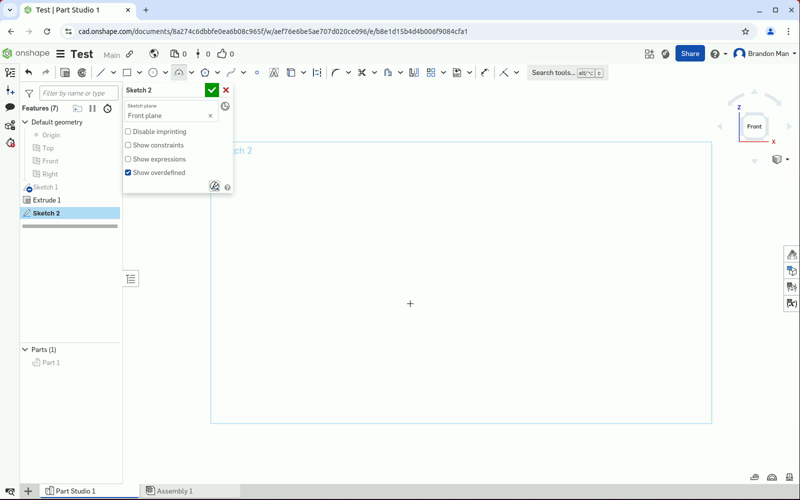
key_down(shift)
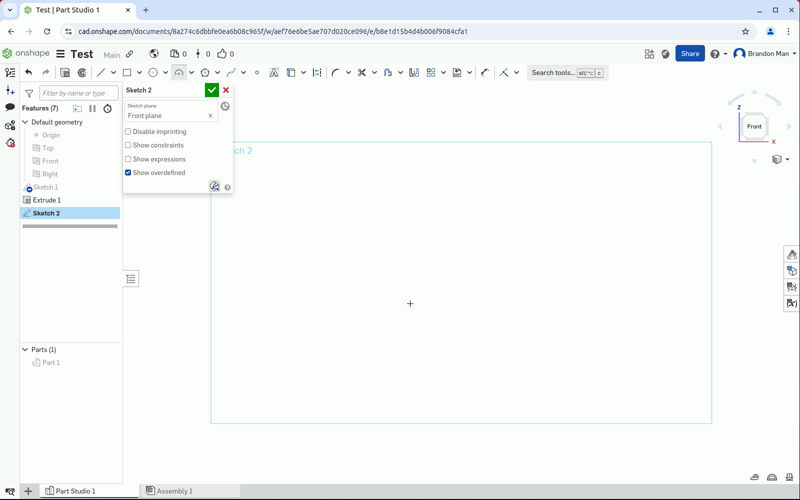
mouse_move(426, 319)
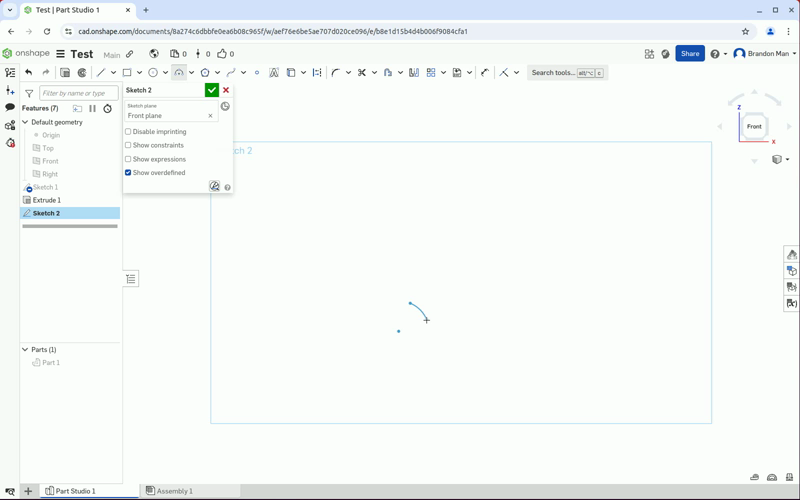
click(426, 319)
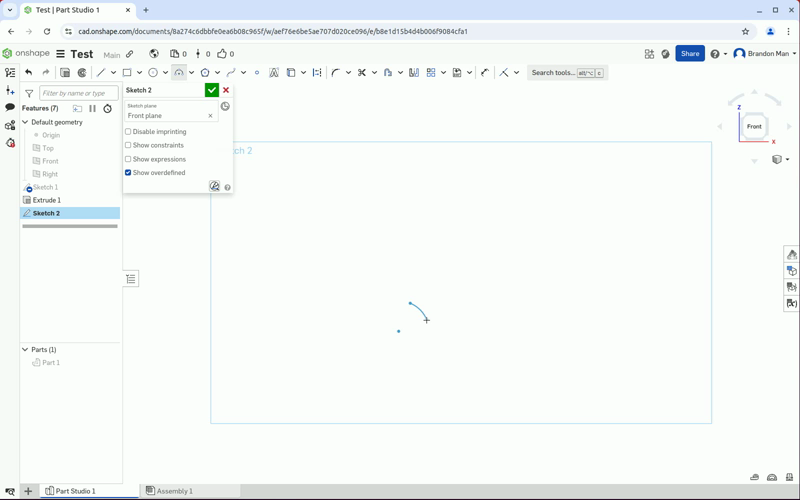
mouse_move(415, 314)
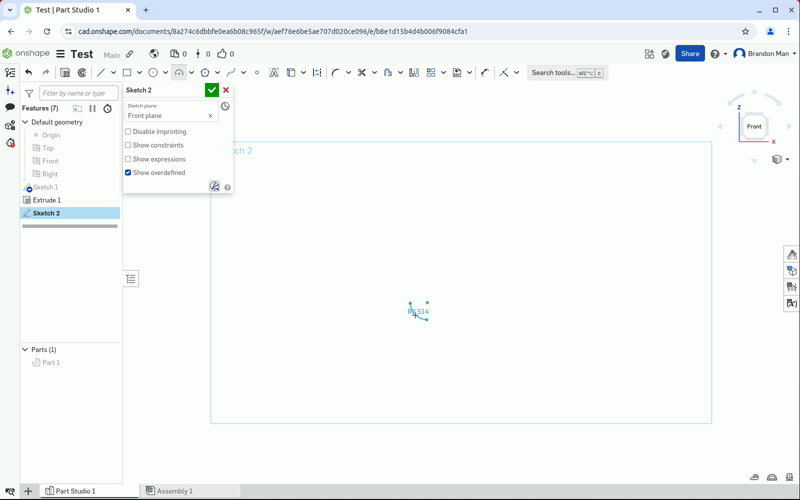
click(415, 314)
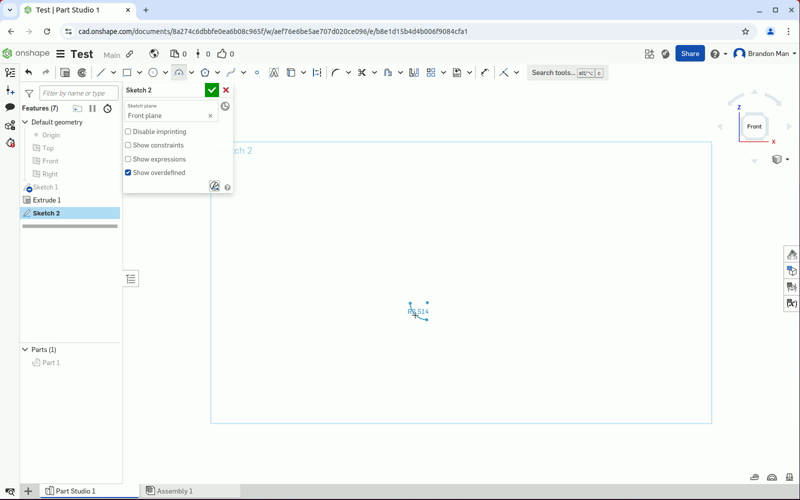
key_up(shift)
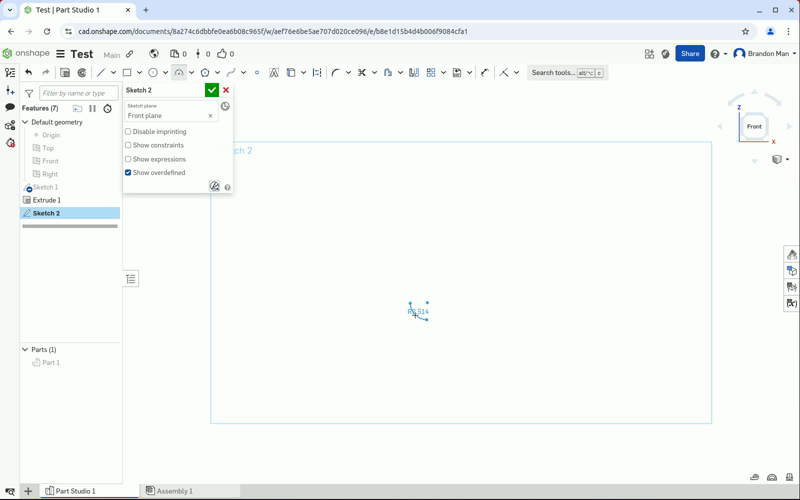
key(esc)
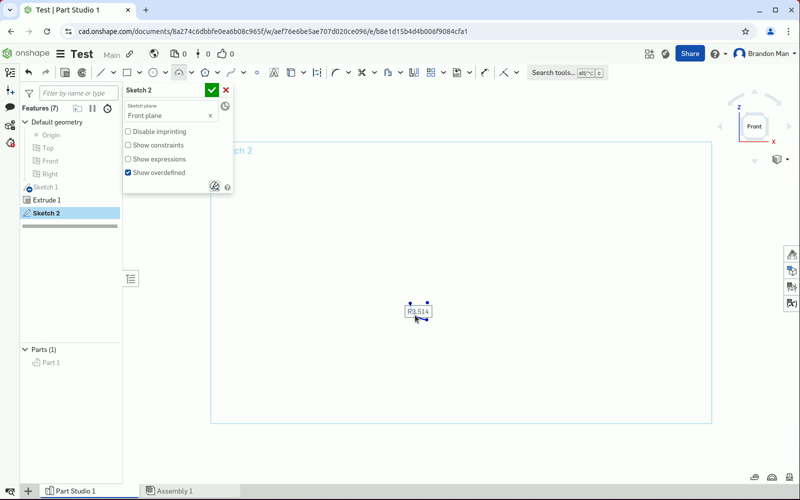
key(l)
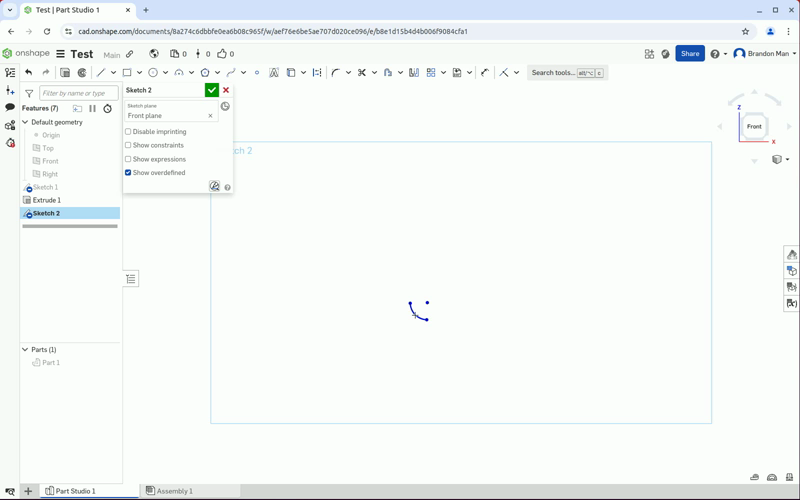
mouse_move(426, 319)
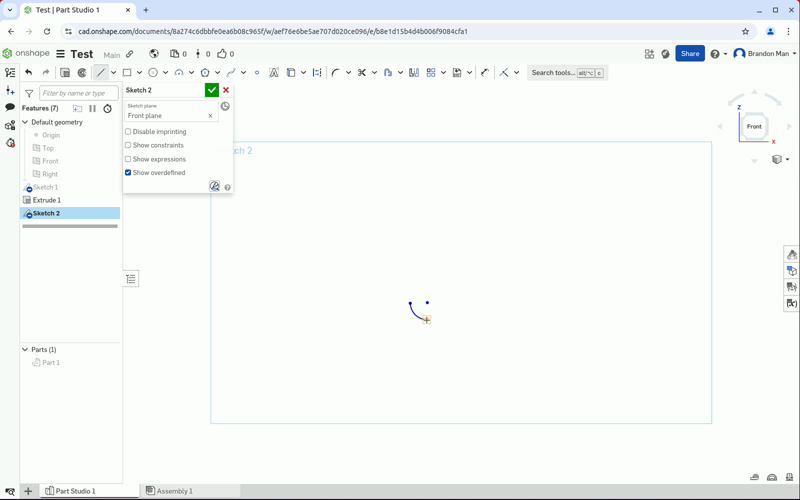
click(426, 319)
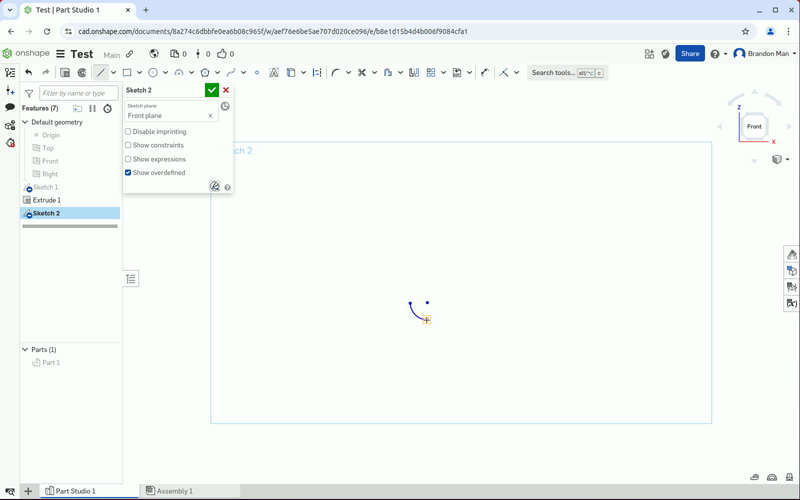
key_down(shift)
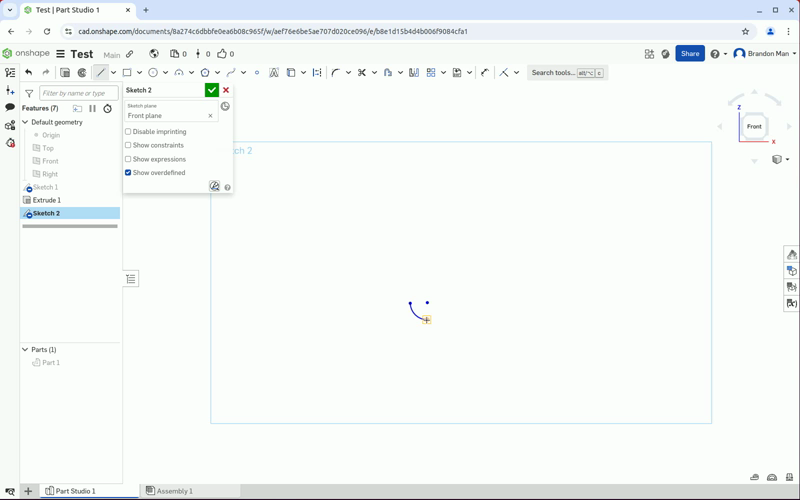
mouse_move(456, 319)
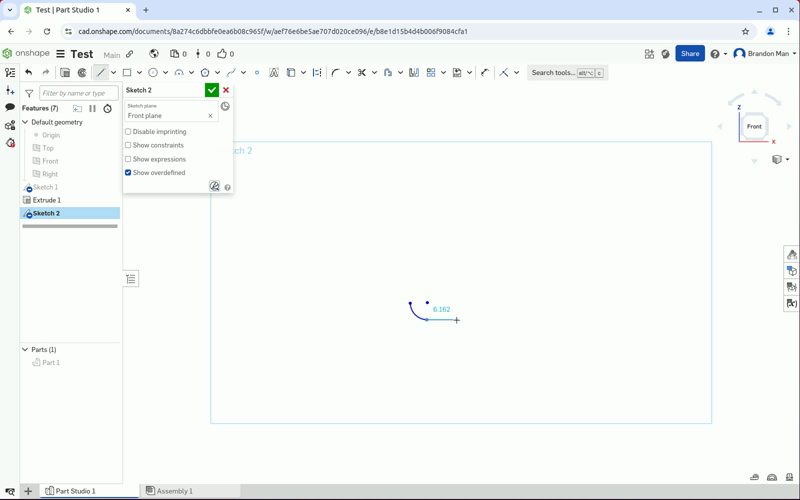
mouse_move(459, 319)
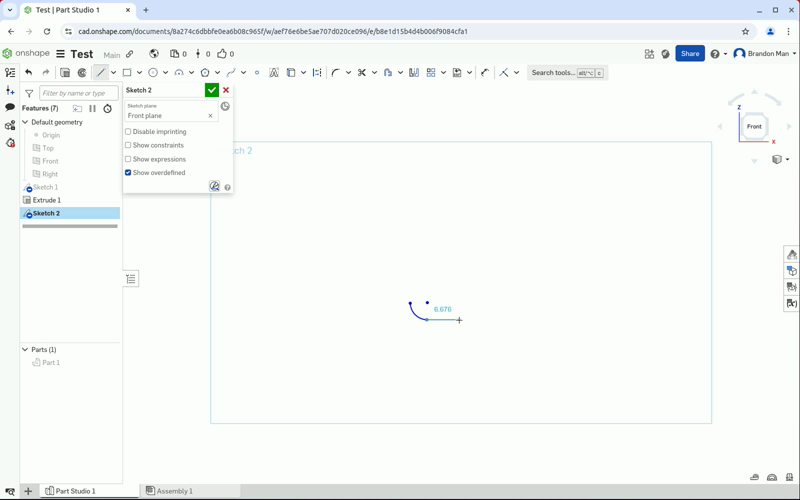
click(459, 319)
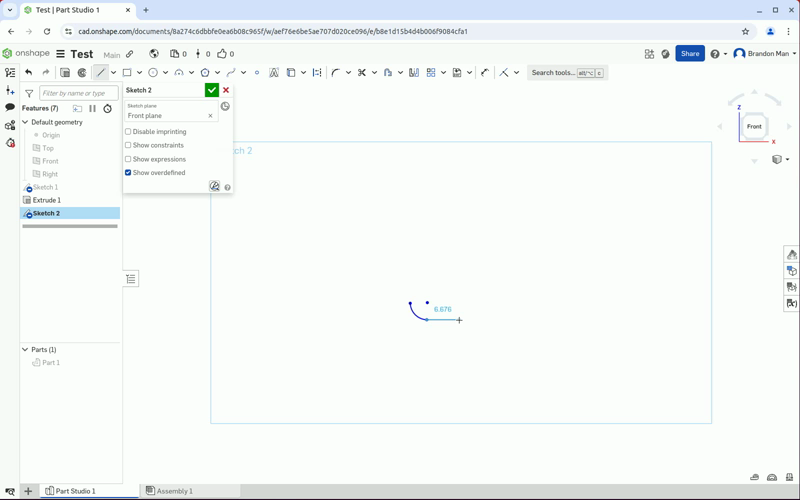
key_up(shift)
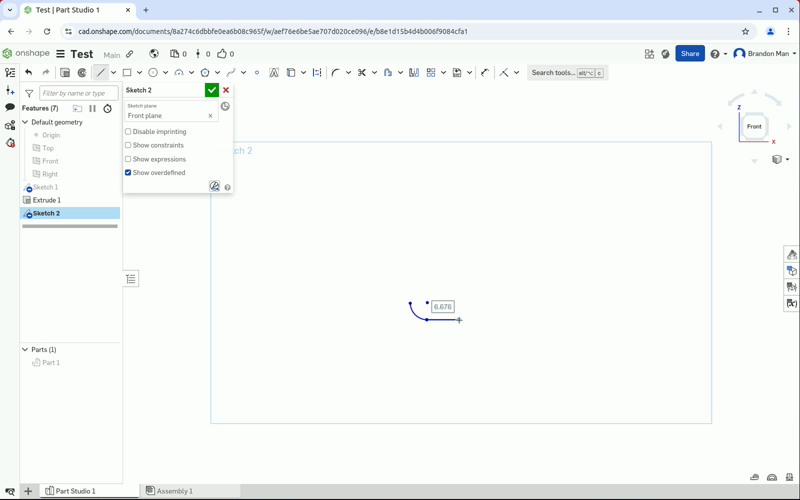
key(esc)
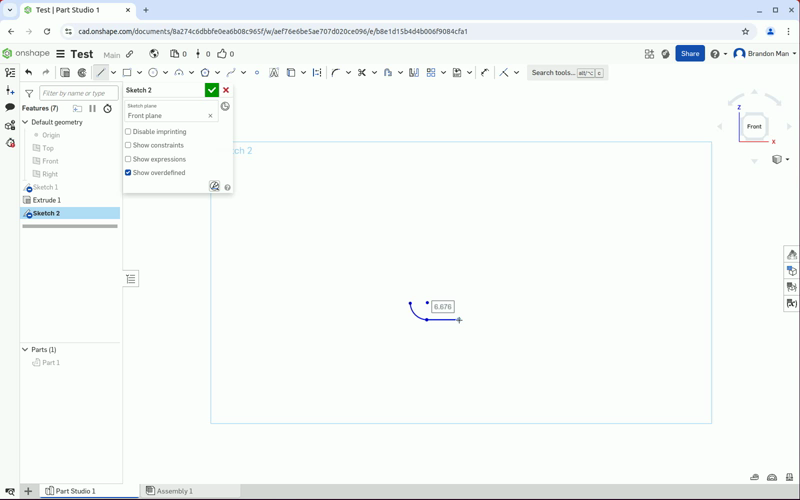
key(a)
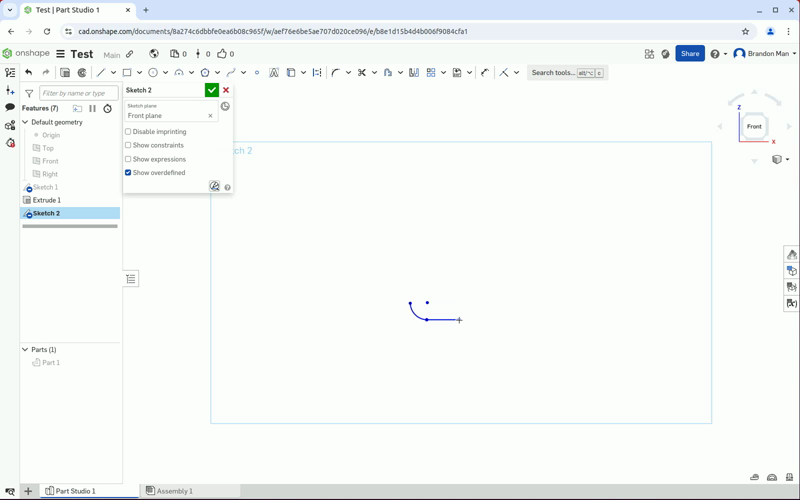
mouse_move(459, 319)
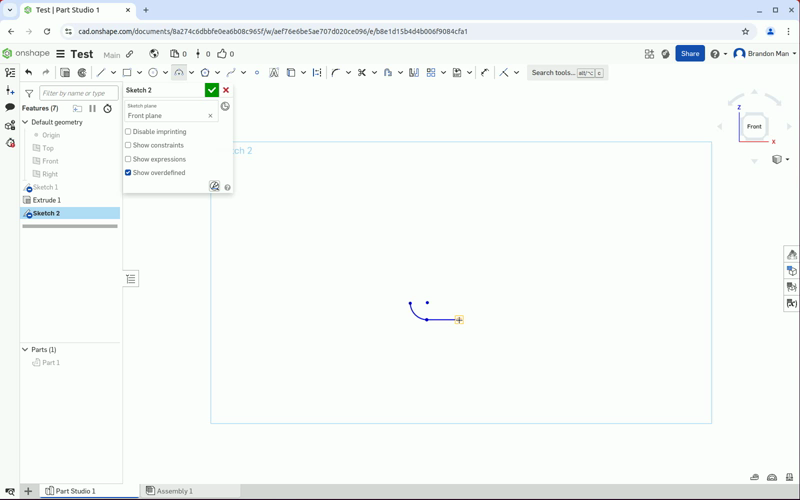
click(459, 319)
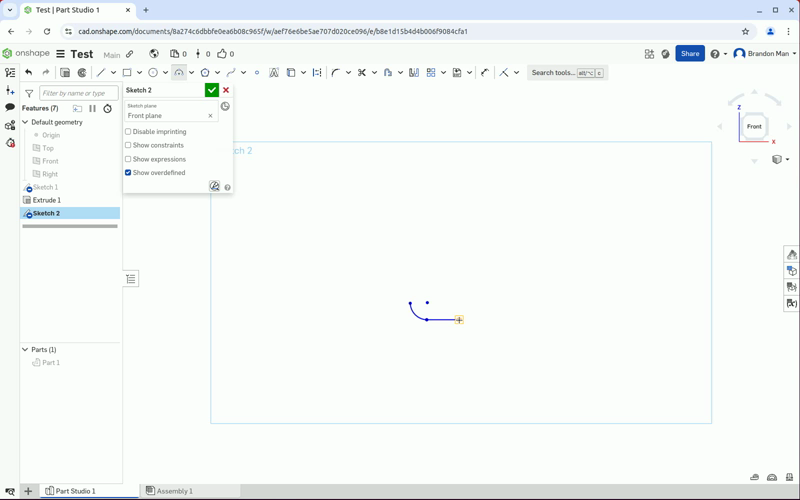
key_down(shift)
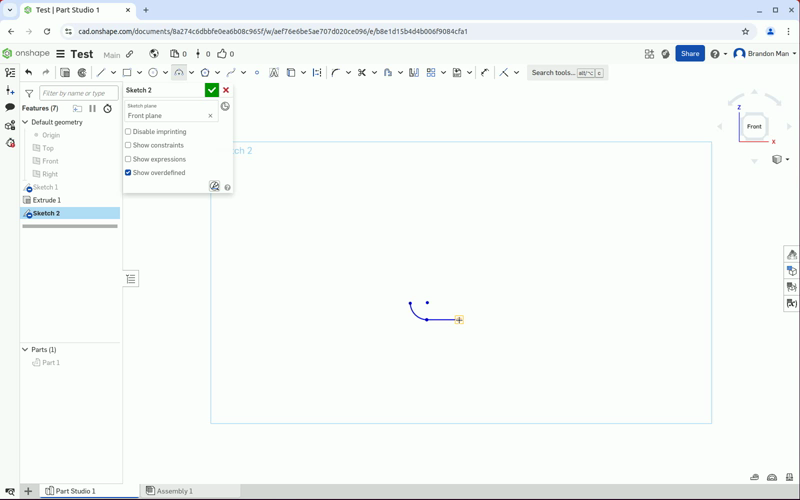
mouse_move(476, 301)
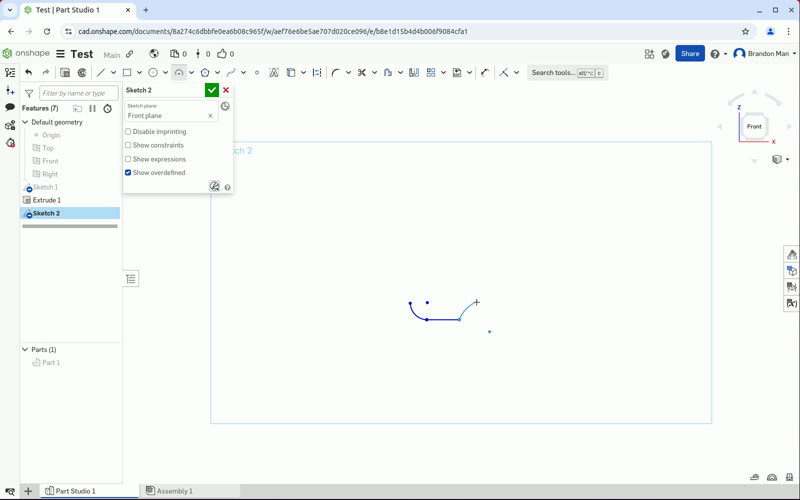
click(476, 301)
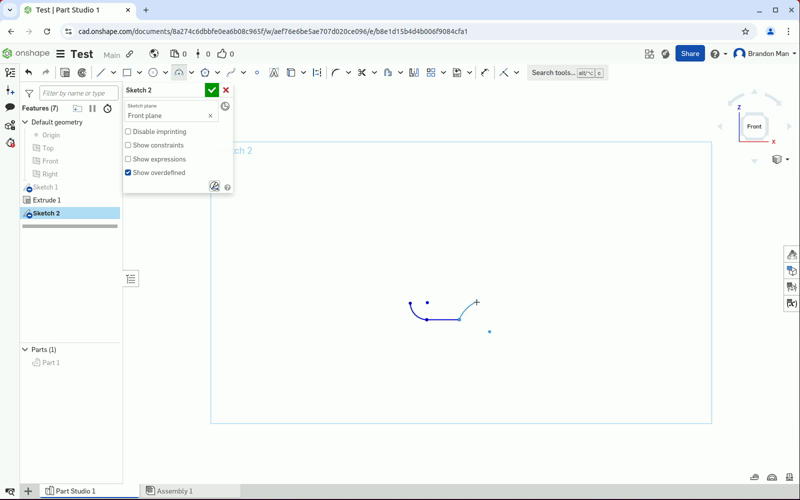
mouse_move(471, 314)
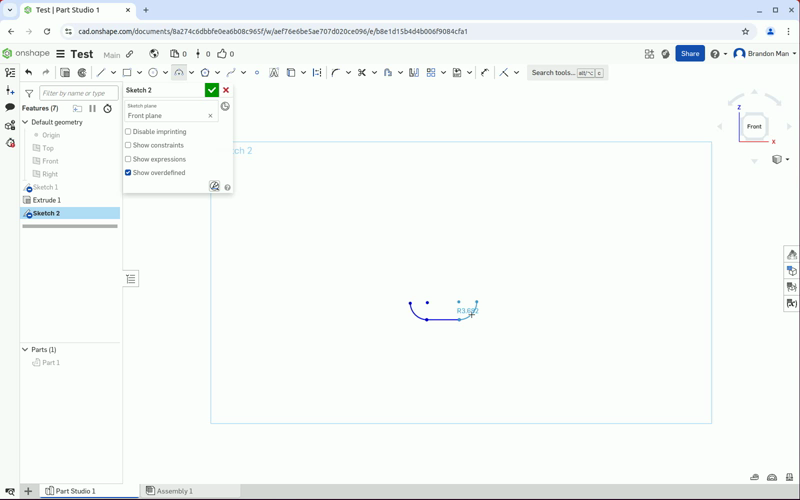
click(471, 314)
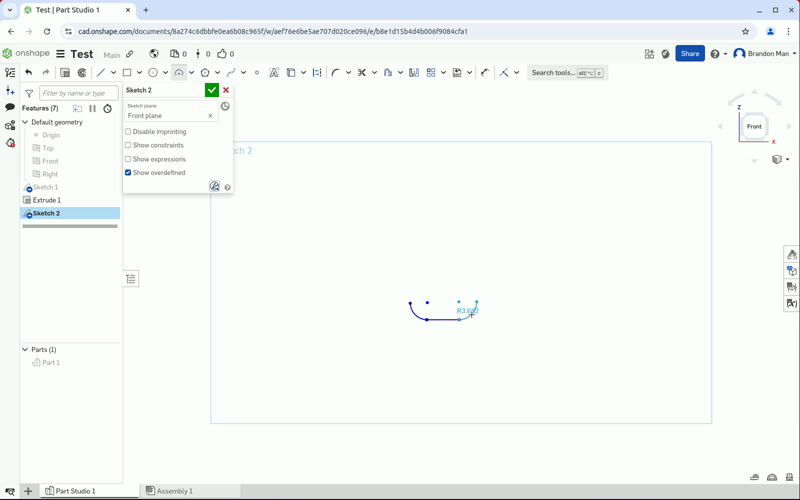
key_up(shift)
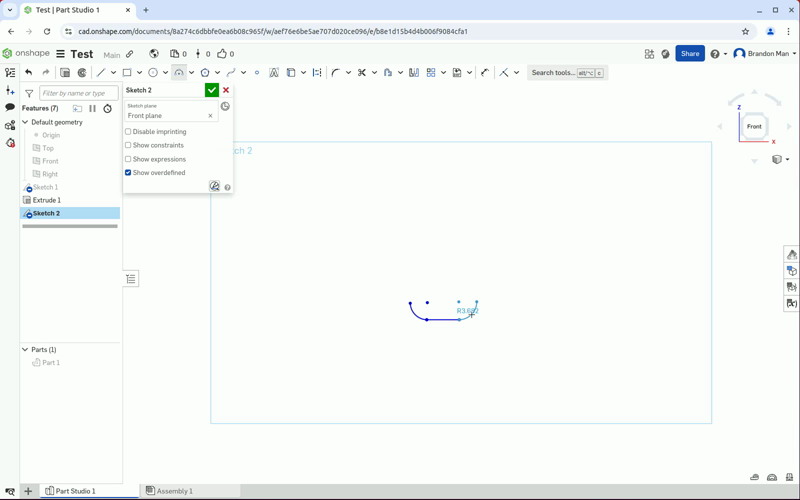
key(esc)
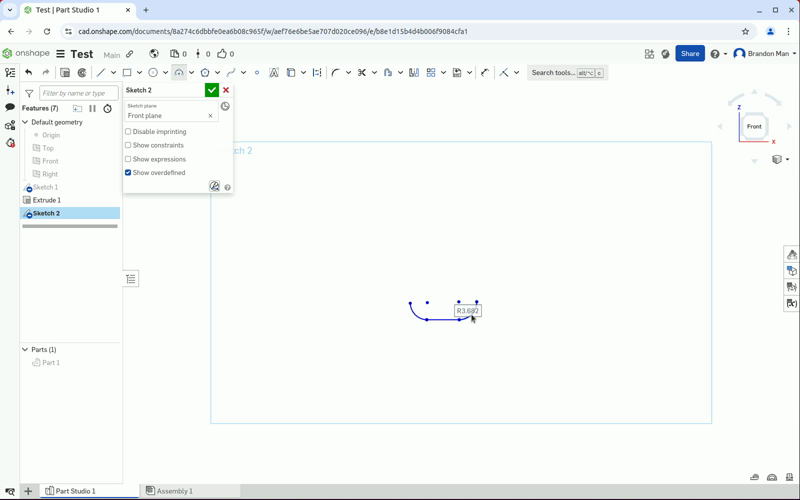
key(l)
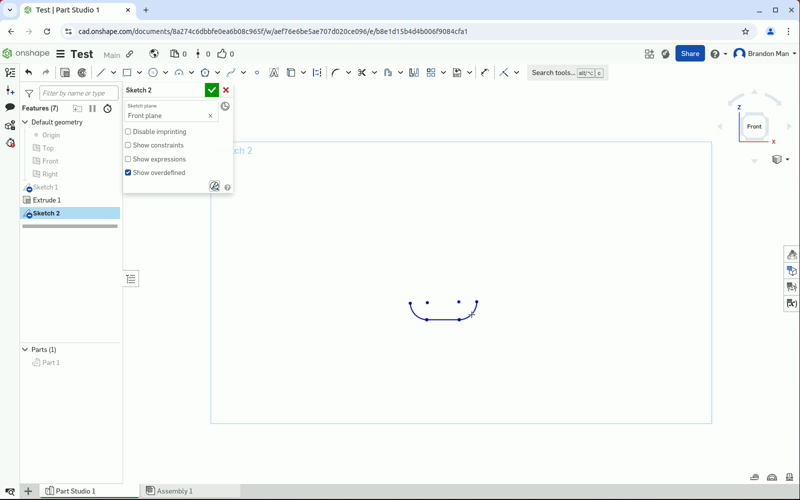
mouse_move(476, 301)
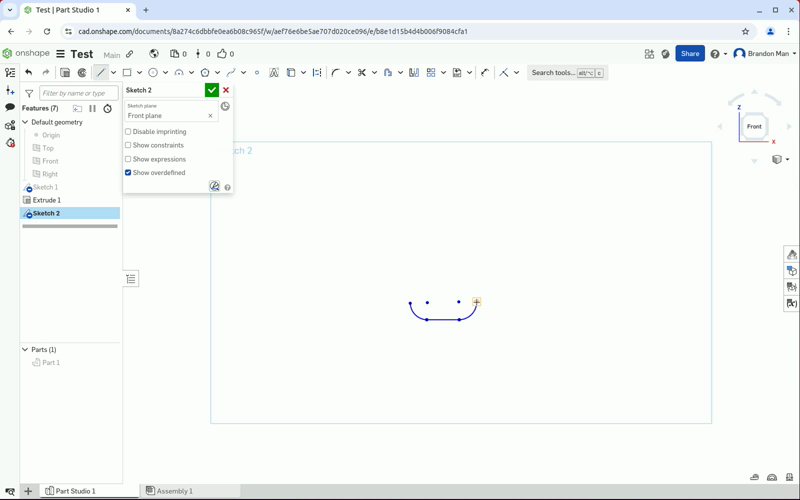
click(476, 301)
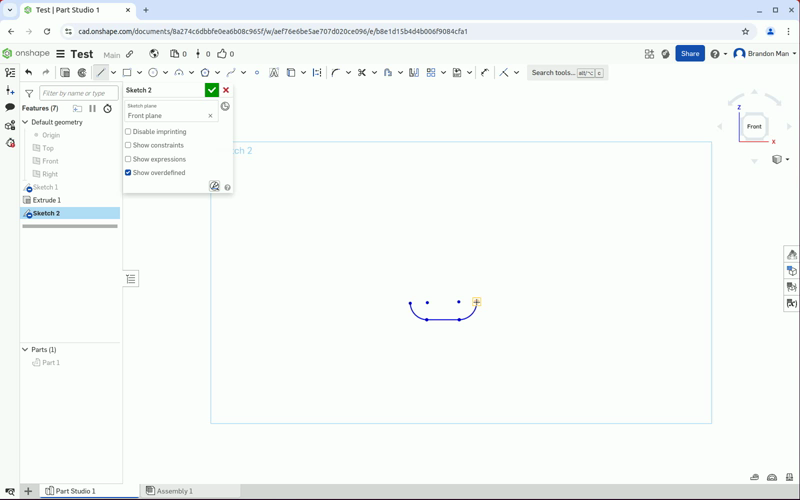
key_down(shift)
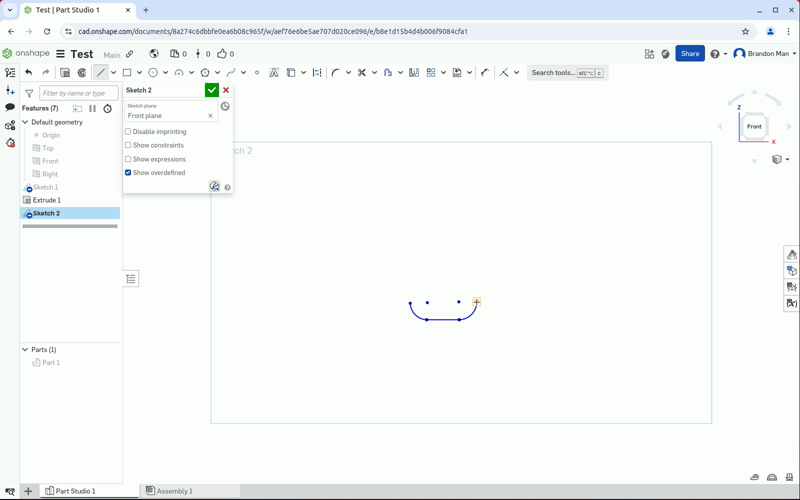
mouse_move(506, 301)
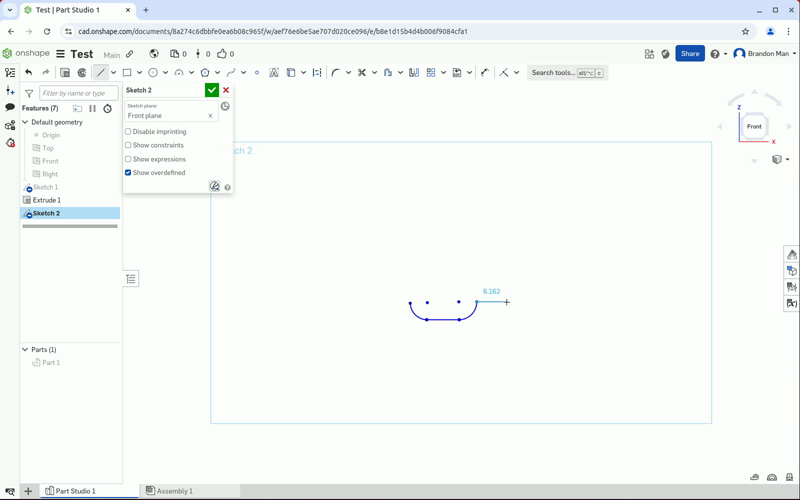
mouse_move(476, 300)
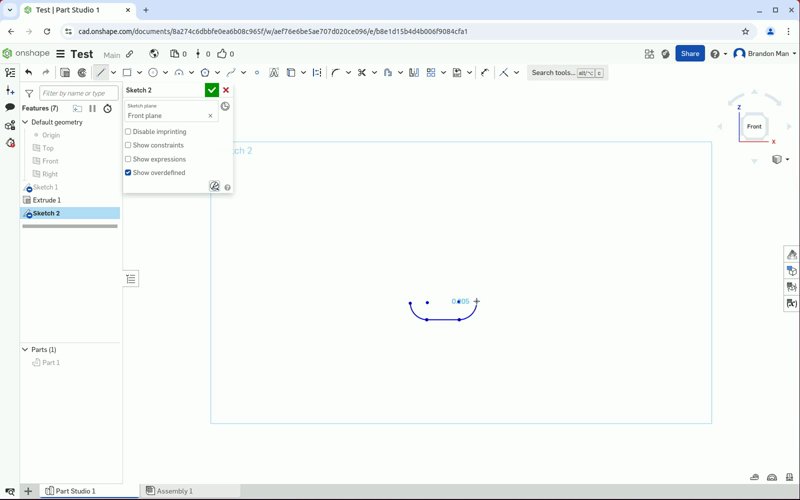
scroll(6)
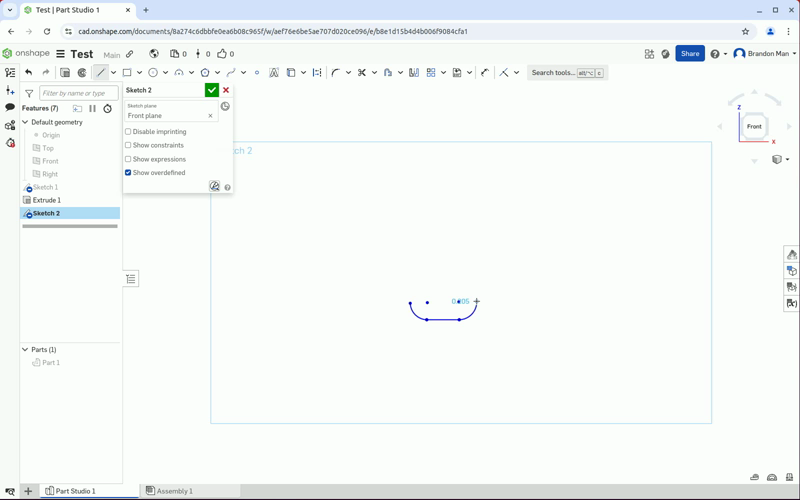
scroll(6)
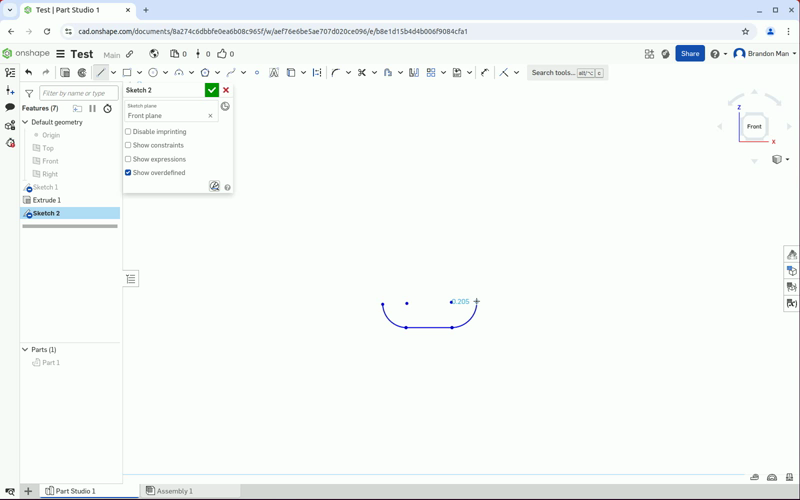
scroll(6)
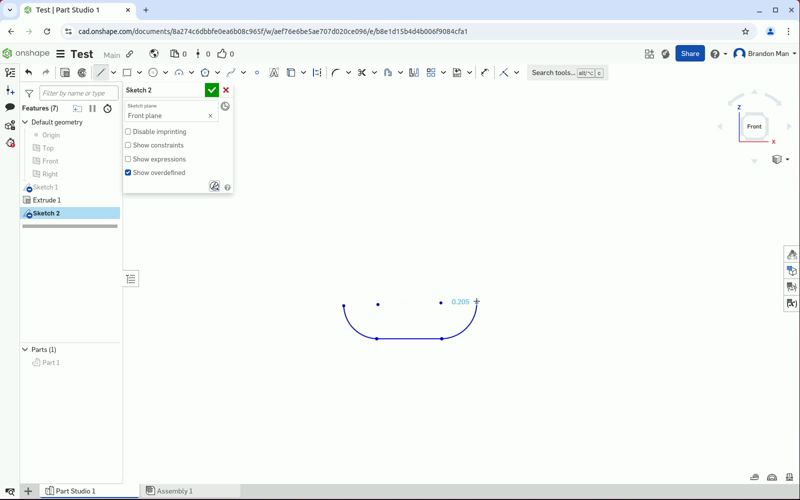
scroll(6)
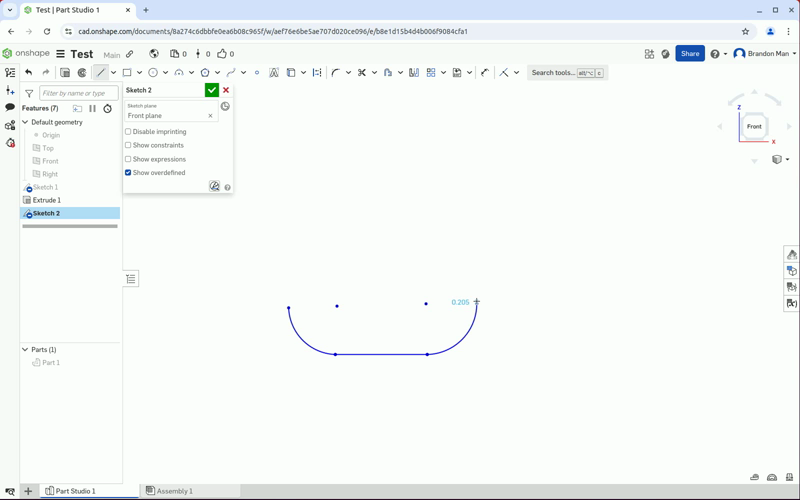
scroll(6)
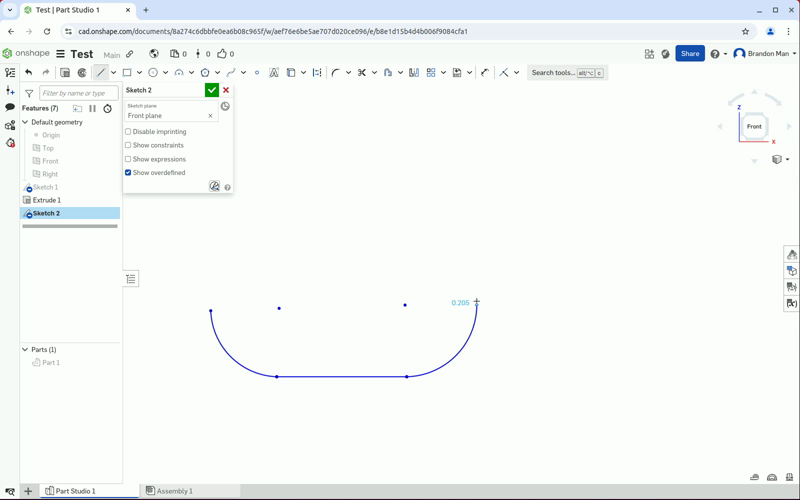
scroll(6)
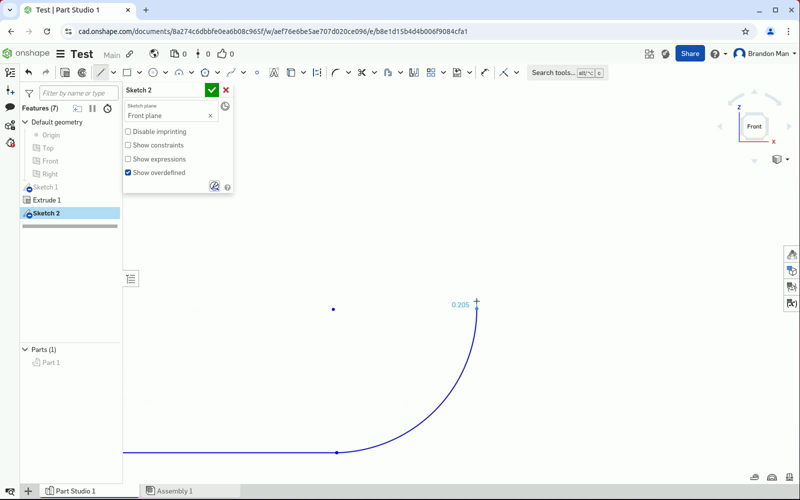
scroll(6)
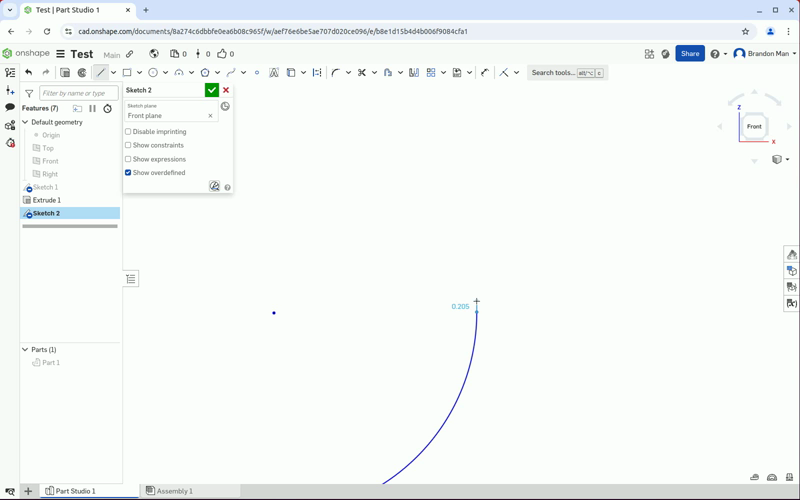
click(476, 300)
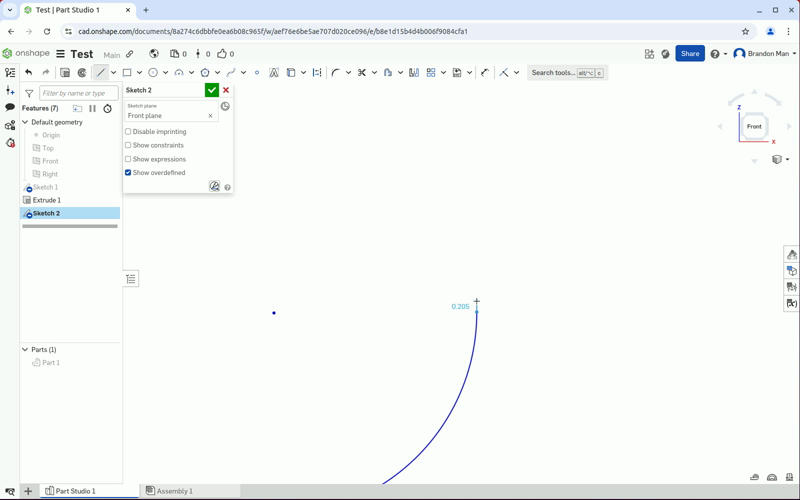
scroll(-6)
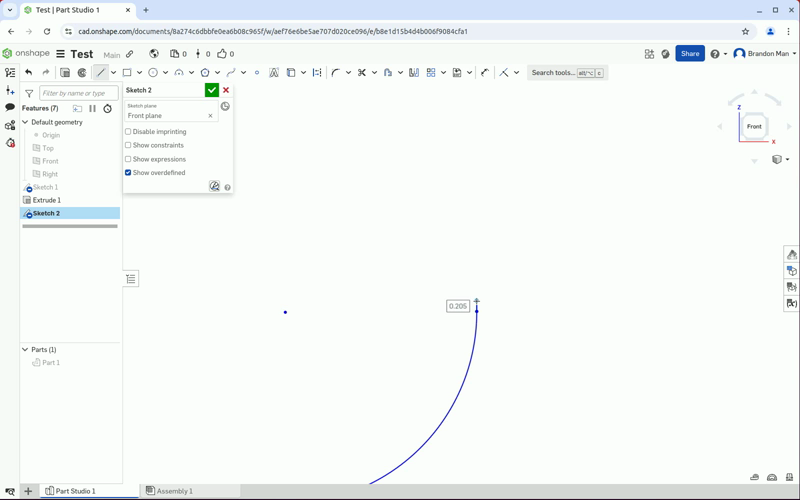
scroll(-6)
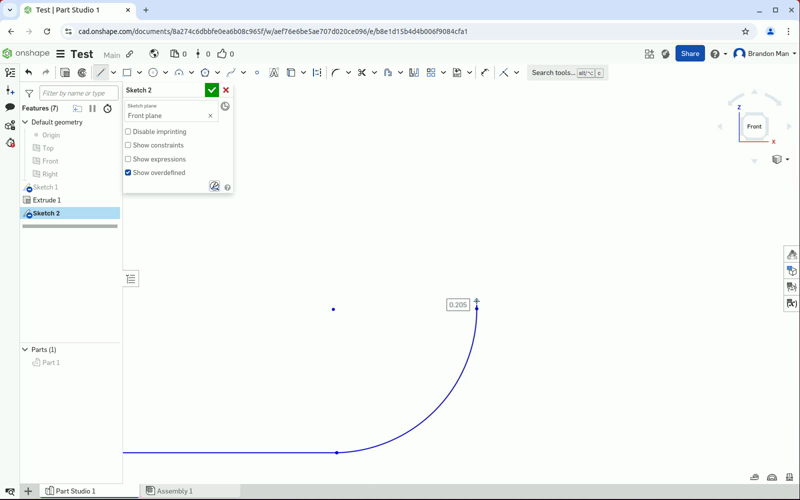
scroll(-6)
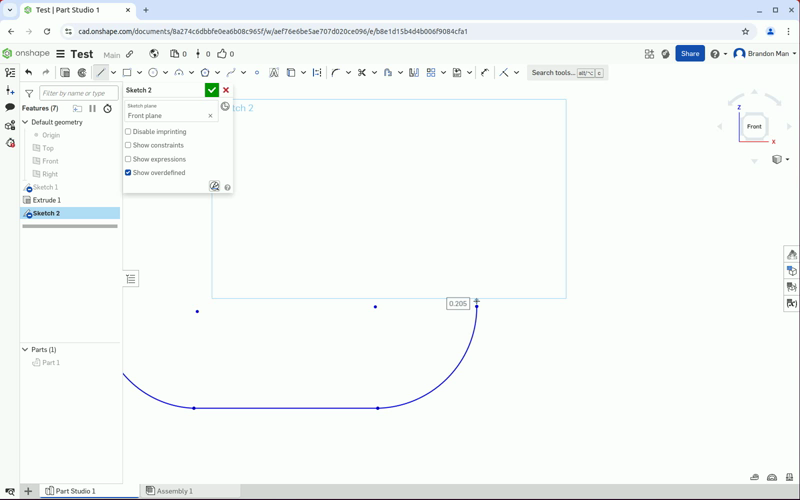
scroll(-6)
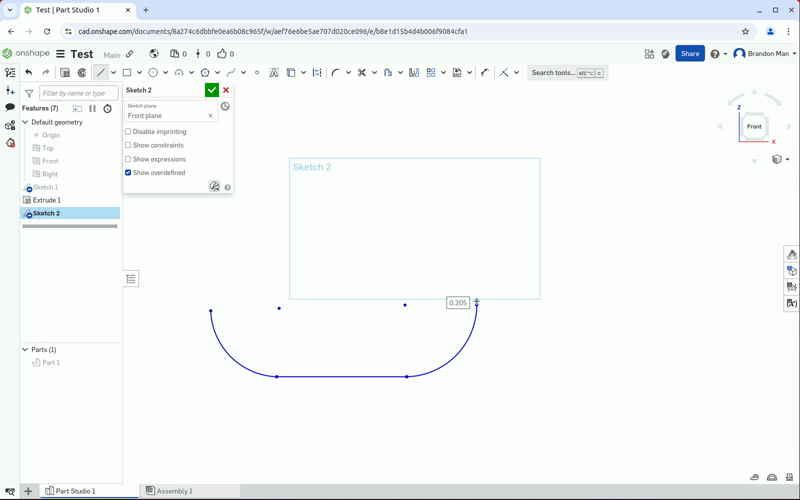
scroll(-6)
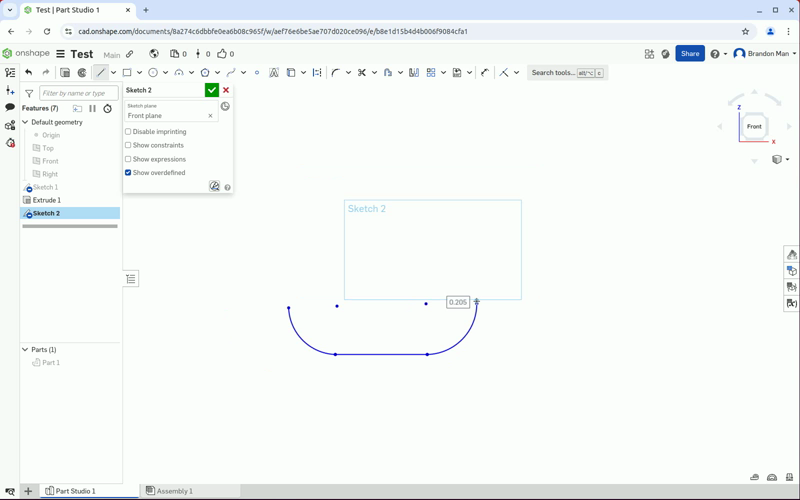
scroll(-6)
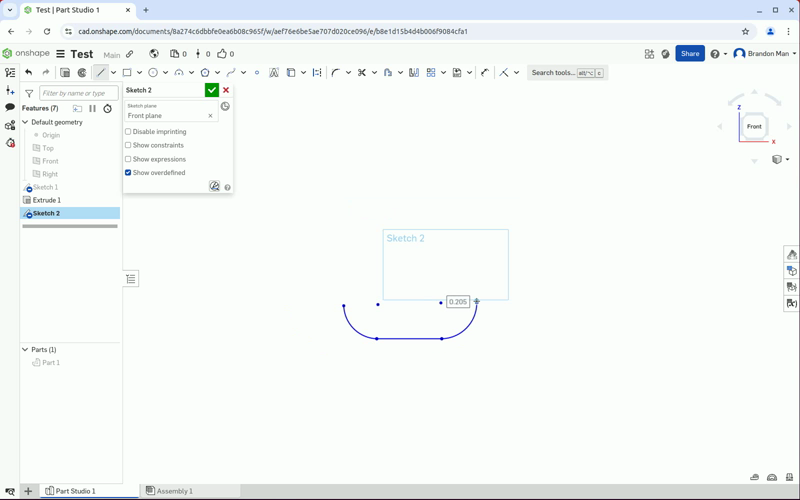
scroll(-6)
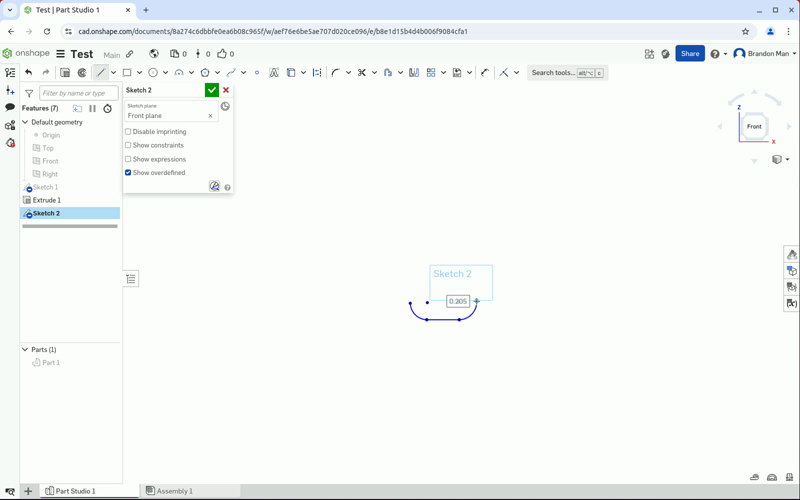
key_up(shift)
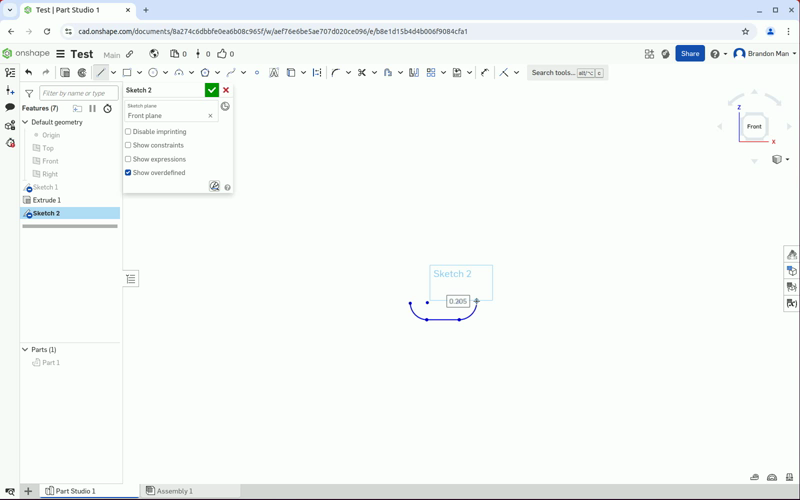
key_down(shift)
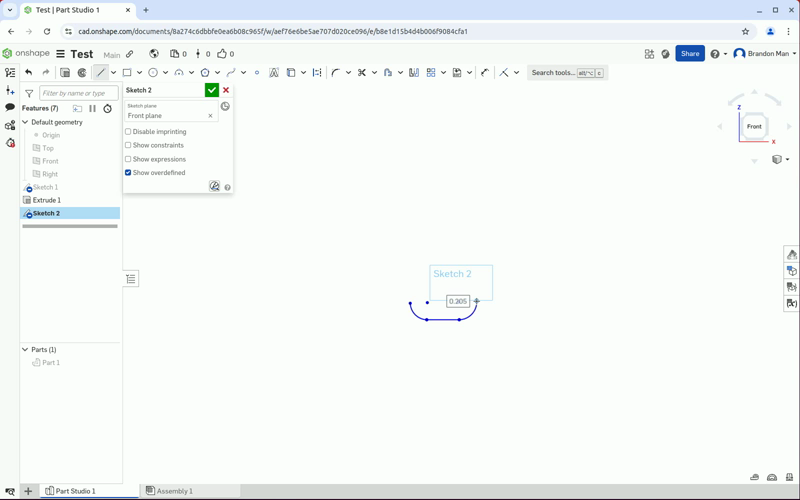
mouse_move(506, 300)
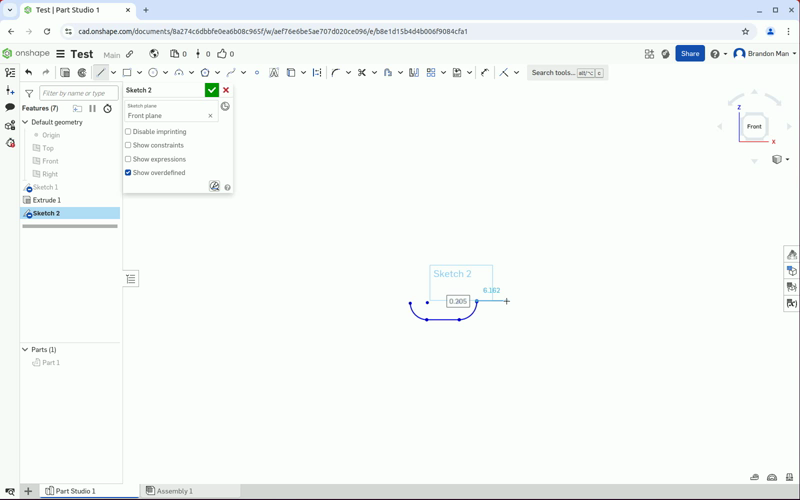
mouse_move(471, 300)
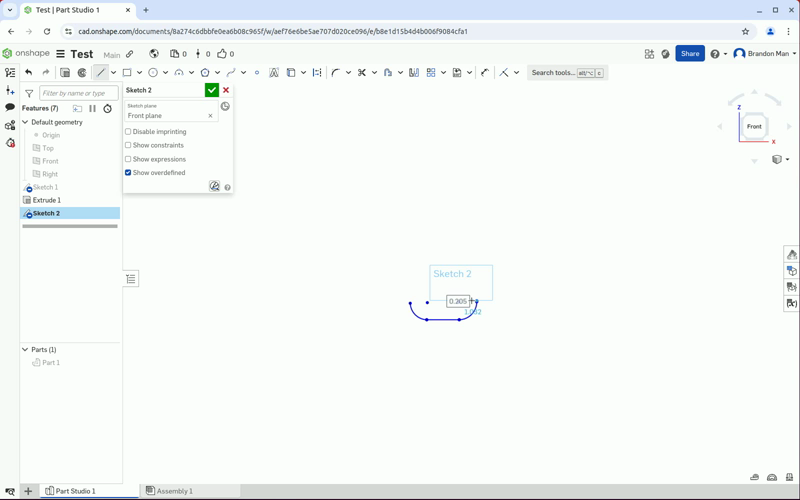
scroll(6)
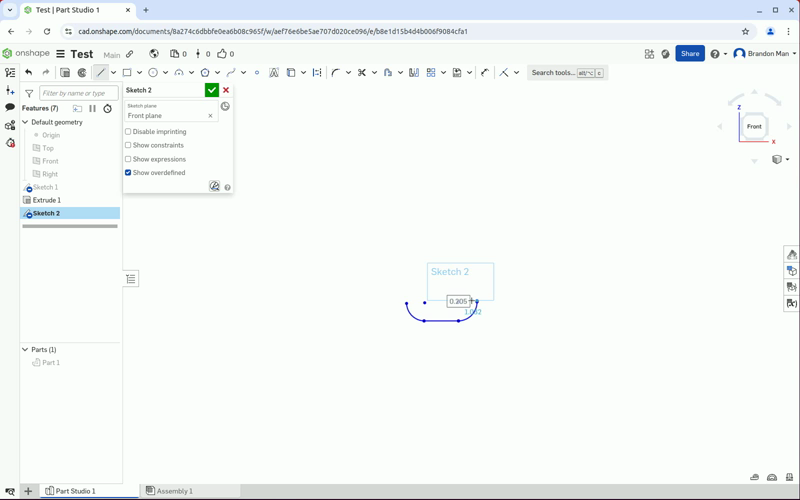
scroll(6)
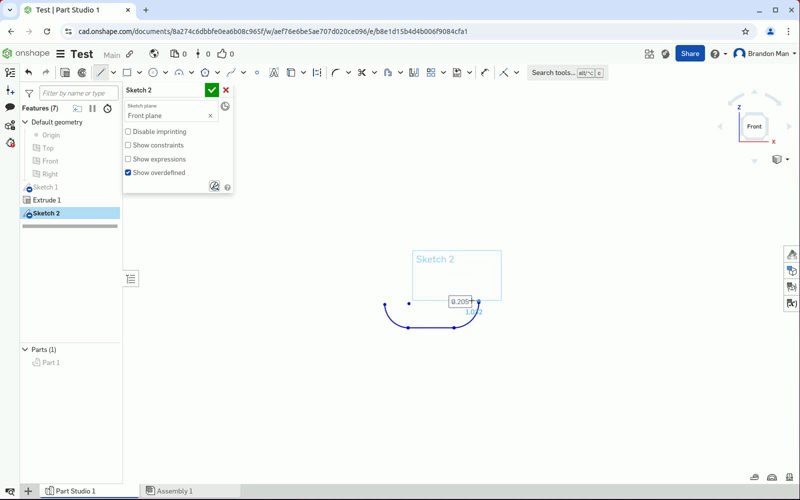
scroll(6)
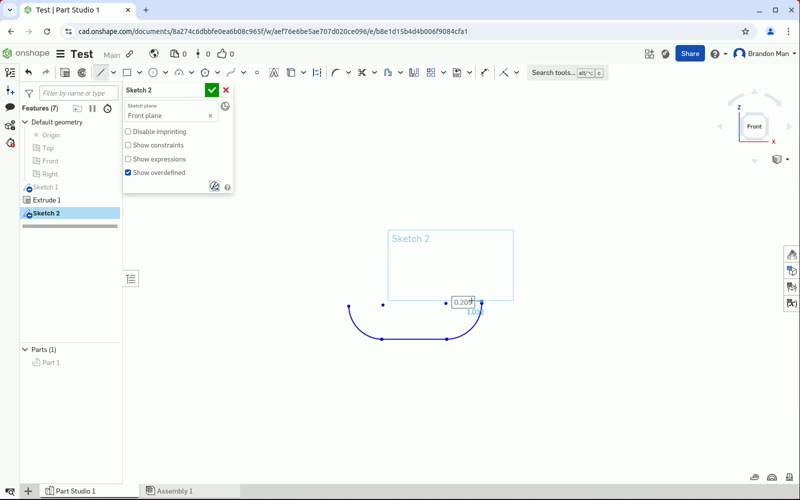
scroll(6)
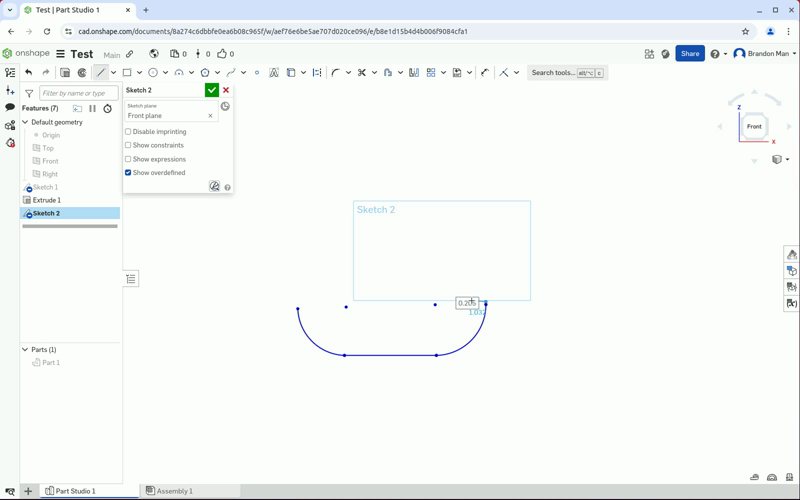
scroll(6)
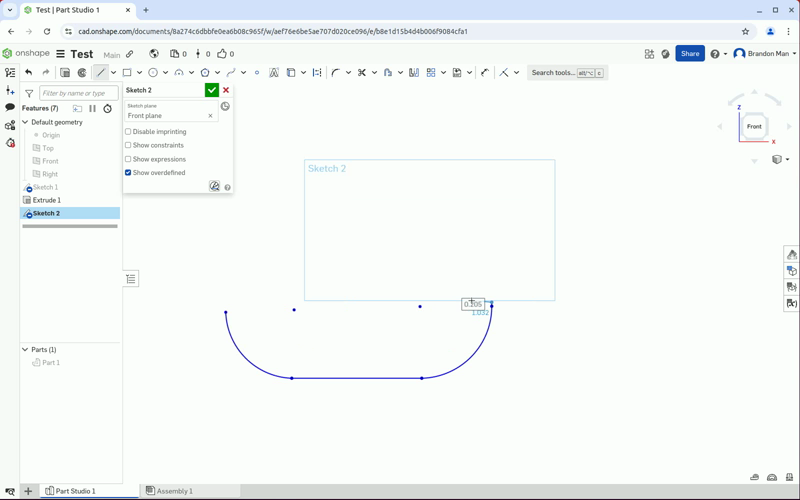
scroll(6)
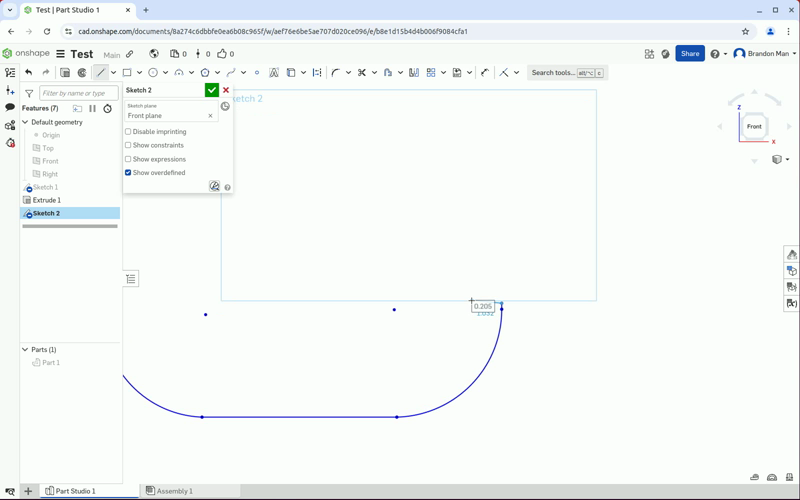
scroll(6)
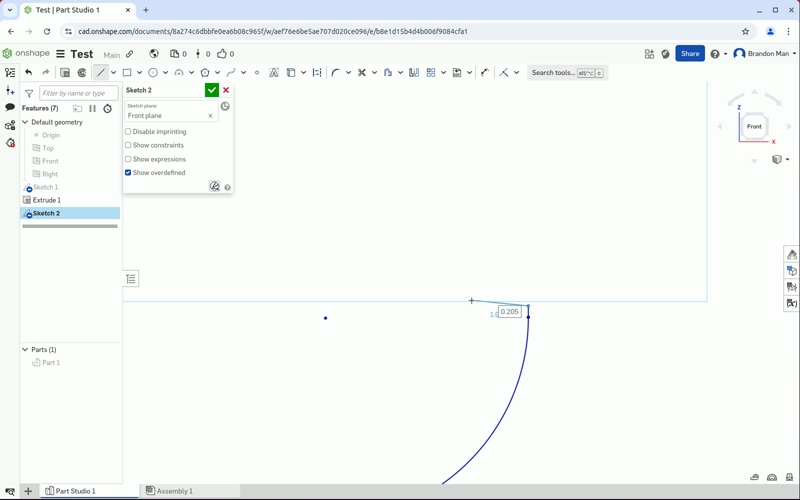
click(471, 300)
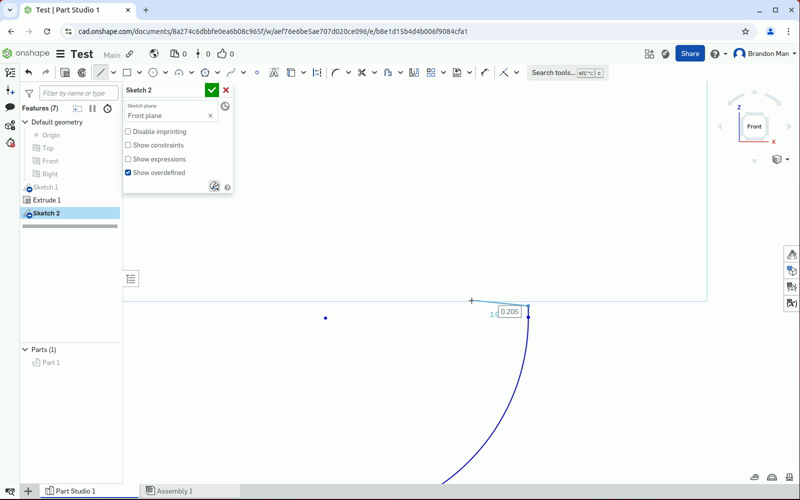
scroll(-6)
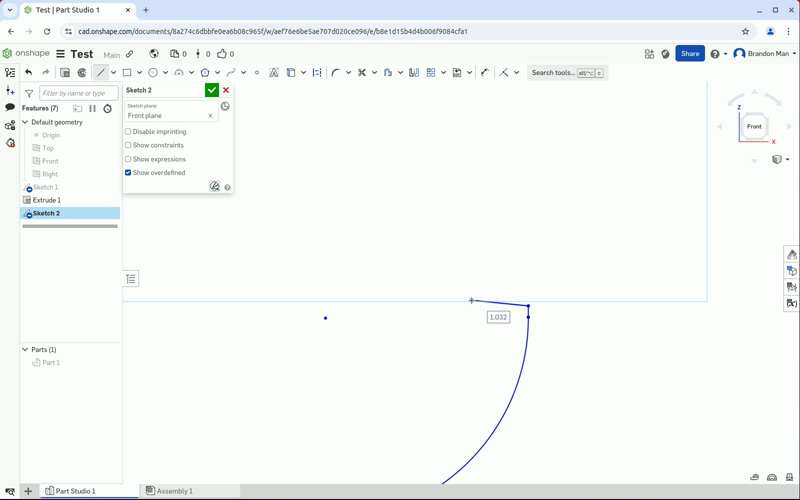
scroll(-6)
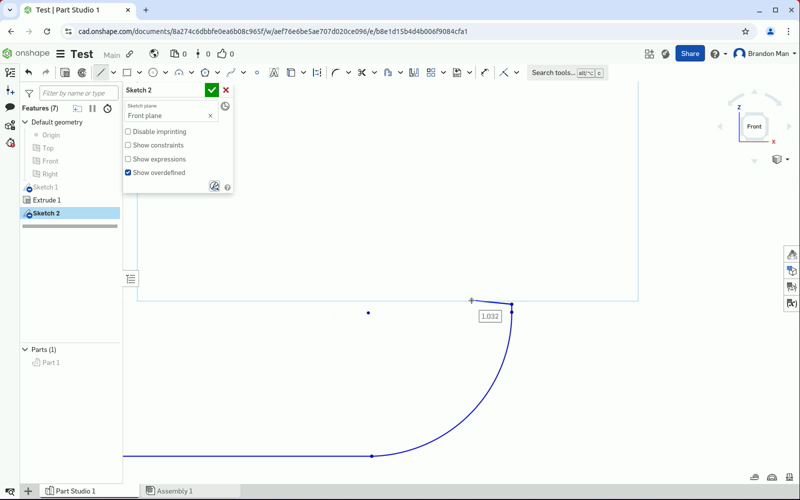
scroll(-6)
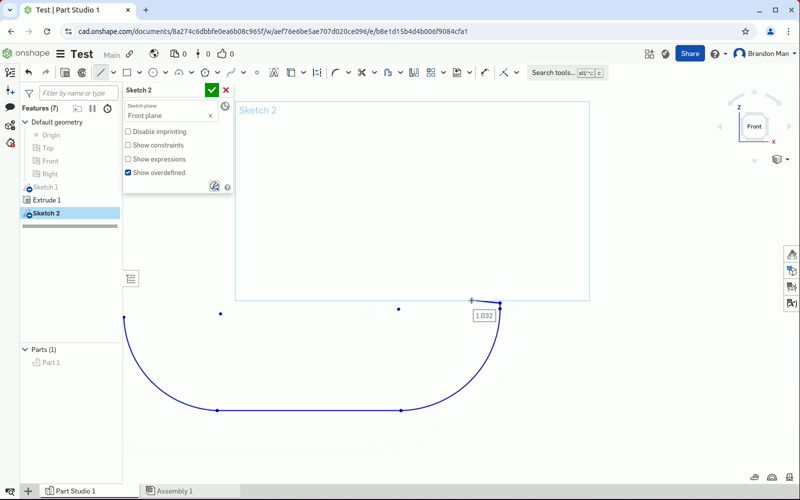
scroll(-6)
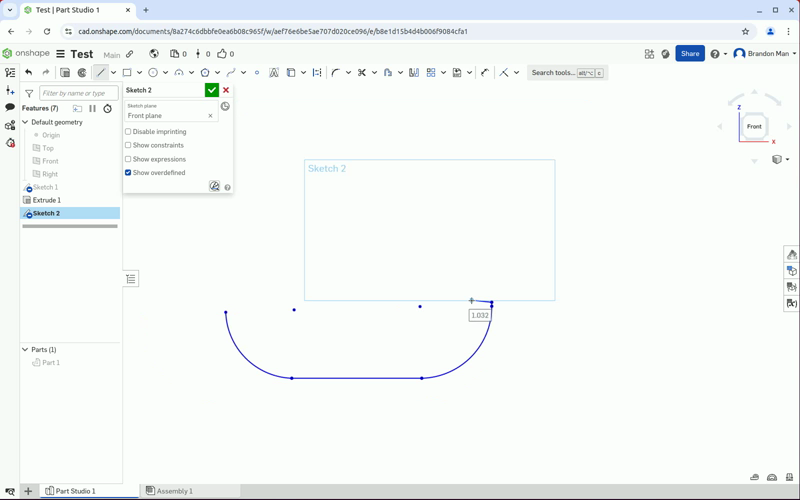
scroll(-6)
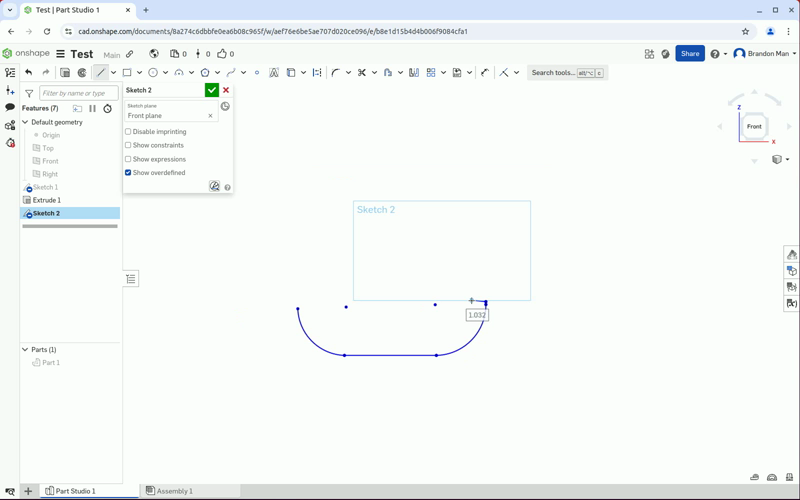
scroll(-6)
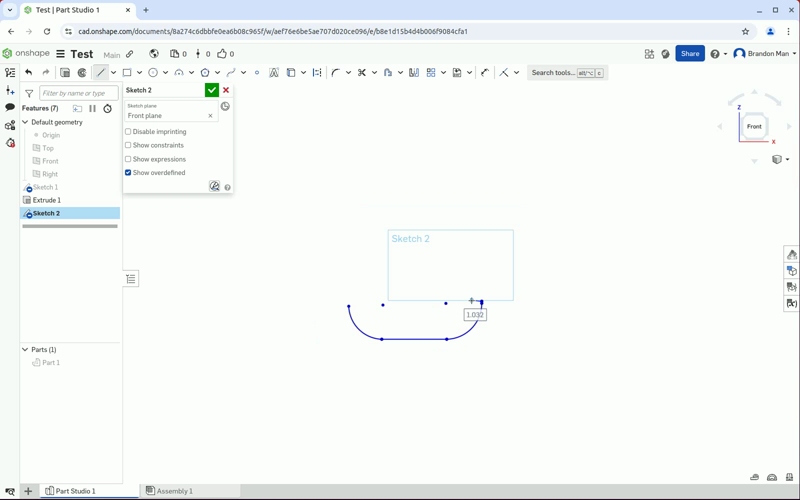
scroll(-6)
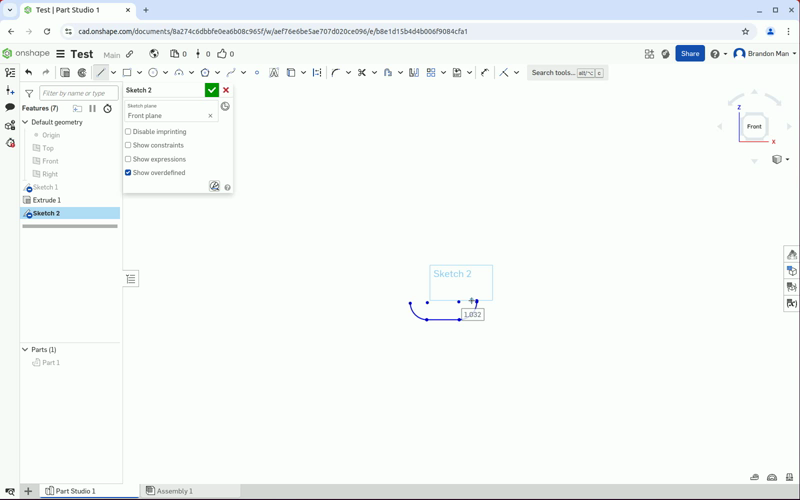
key_up(shift)
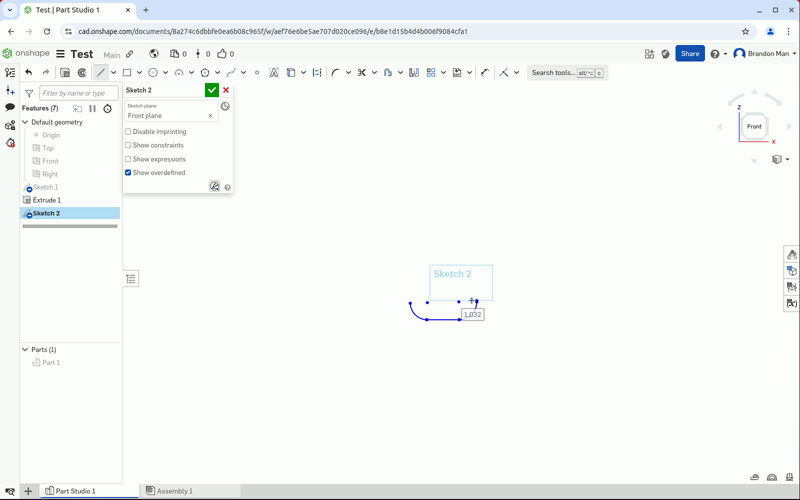
key(esc)
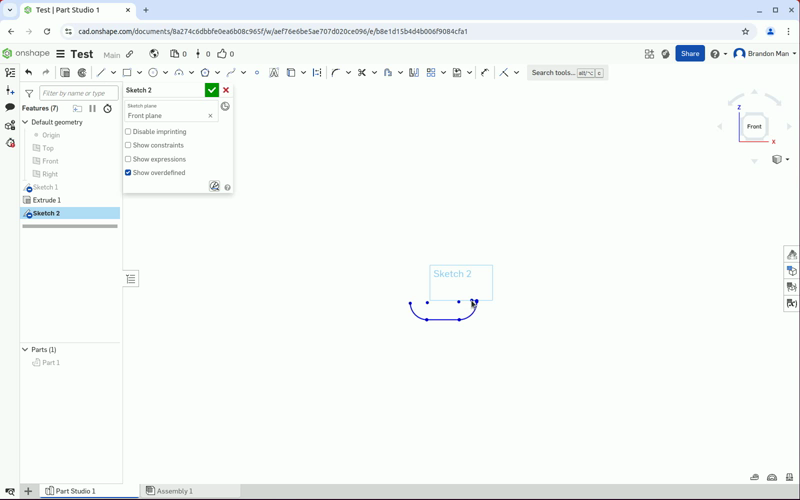
key(a)
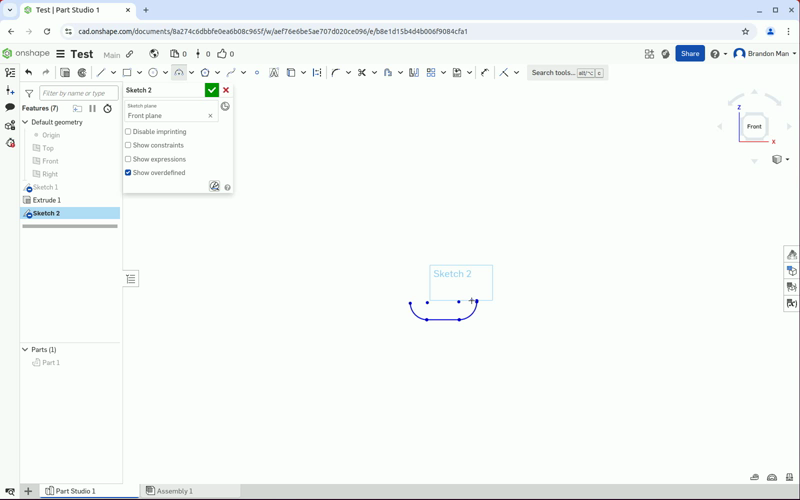
mouse_move(471, 300)
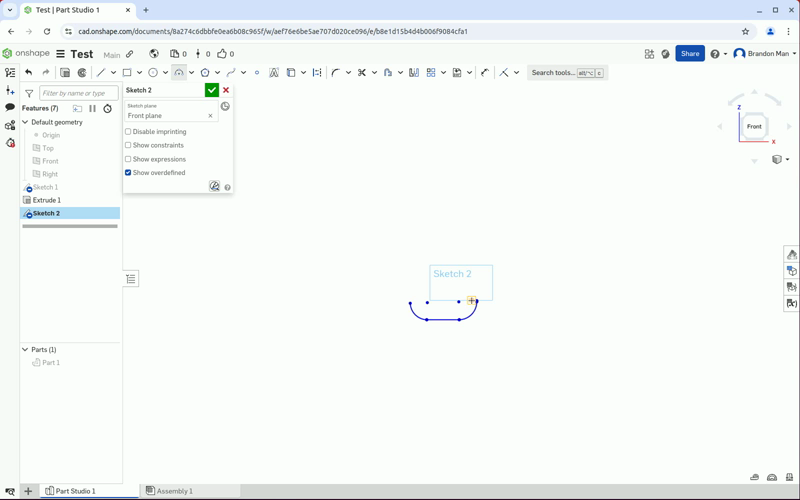
click(471, 300)
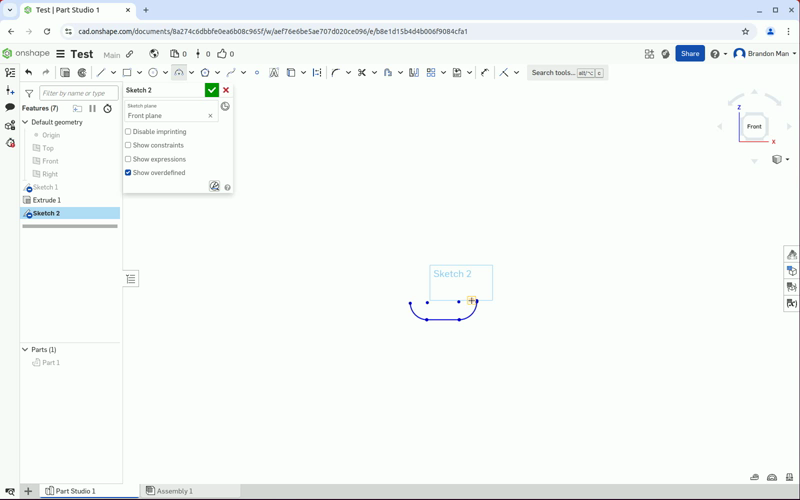
key_down(shift)
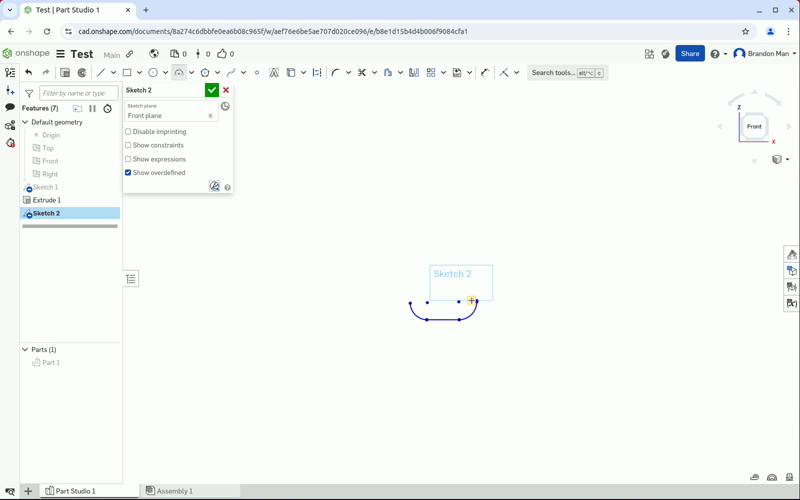
mouse_move(416, 300)
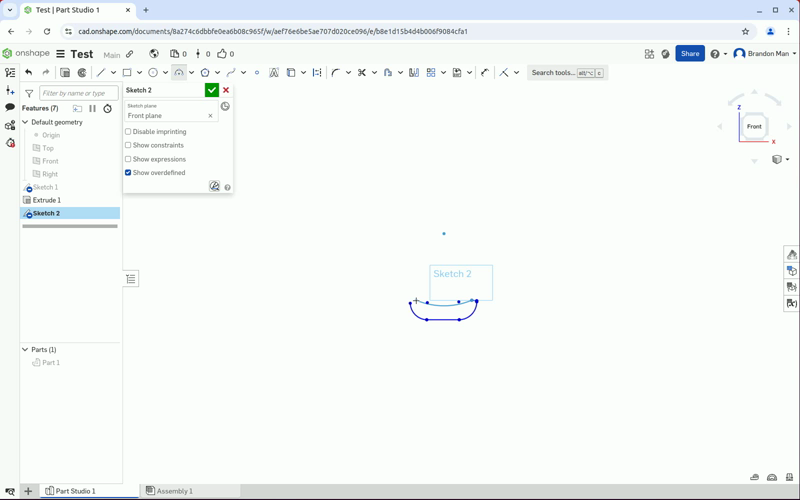
click(416, 300)
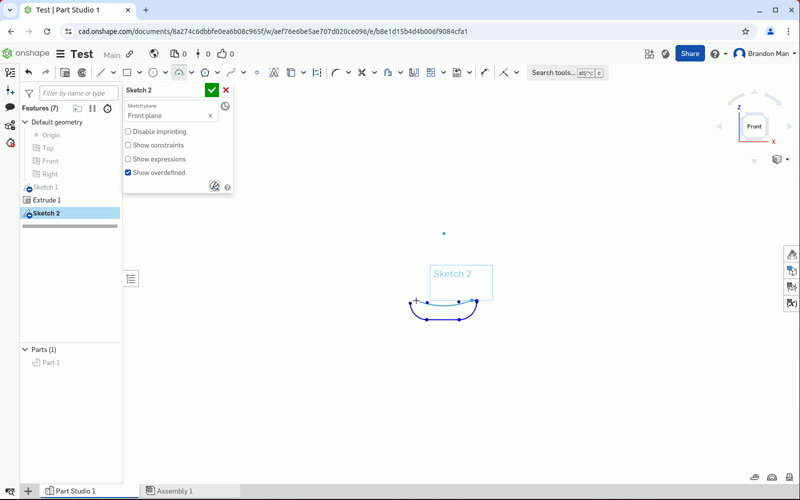
mouse_move(444, 312)
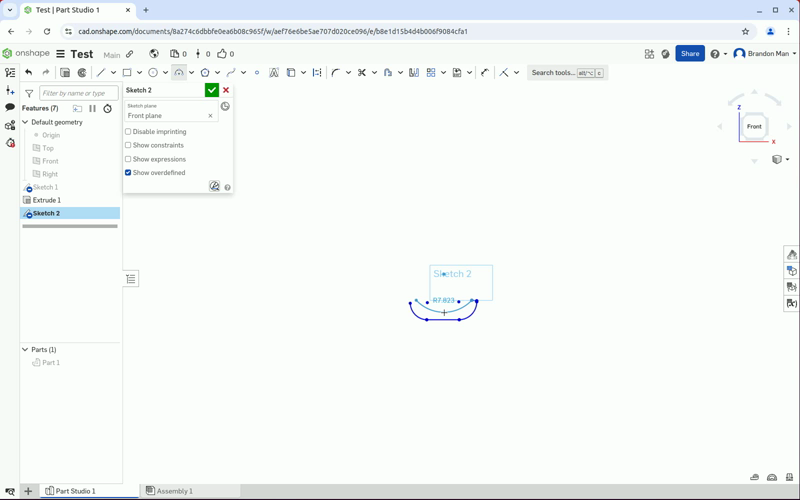
click(444, 312)
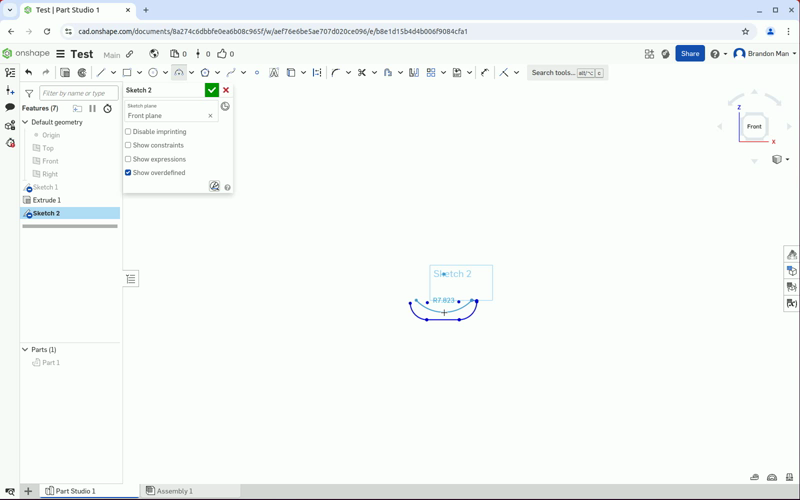
key_up(shift)
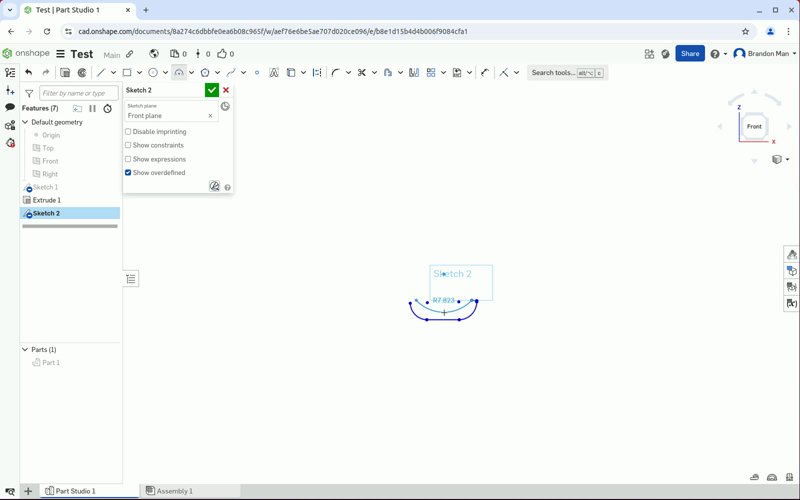
key(esc)
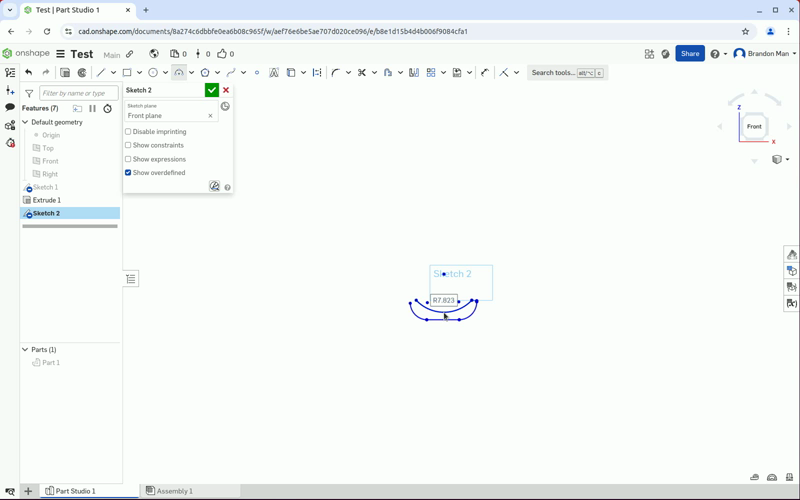
key(l)
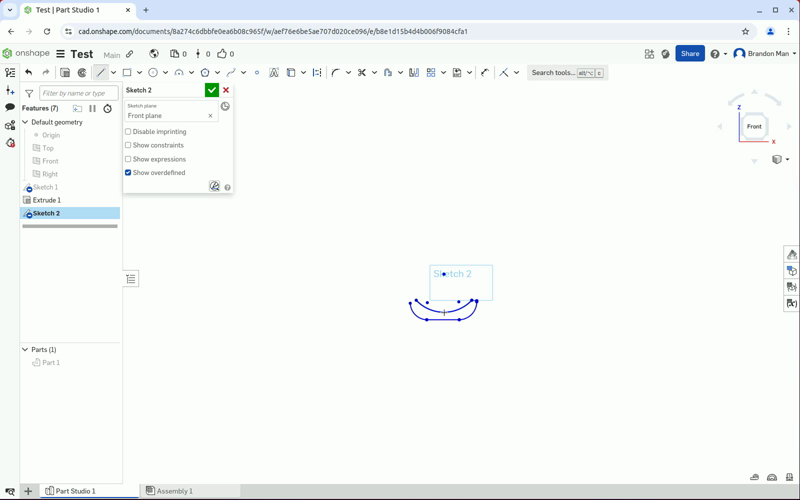
mouse_move(416, 300)
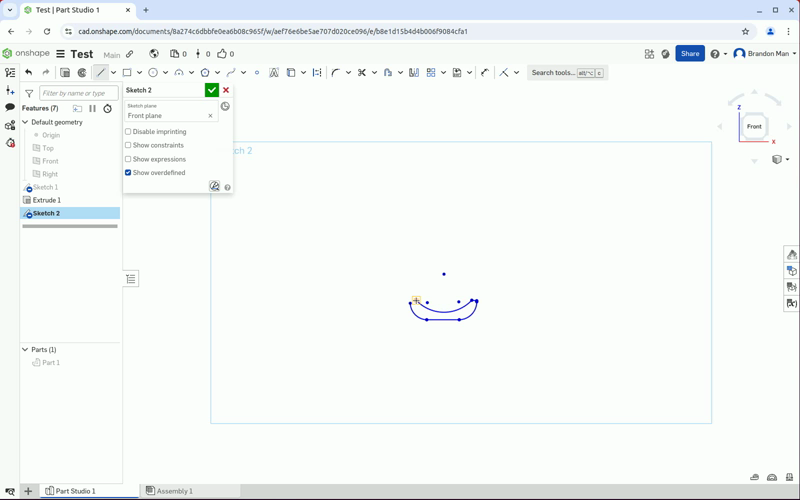
click(416, 300)
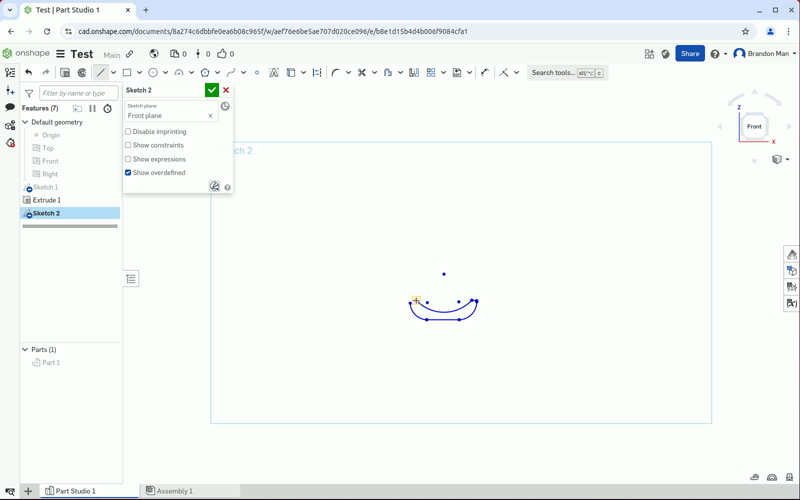
key_down(shift)
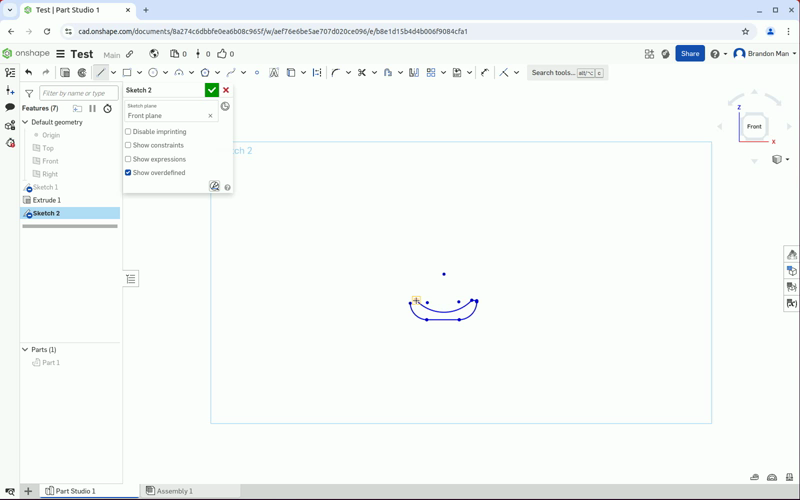
mouse_move(446, 300)
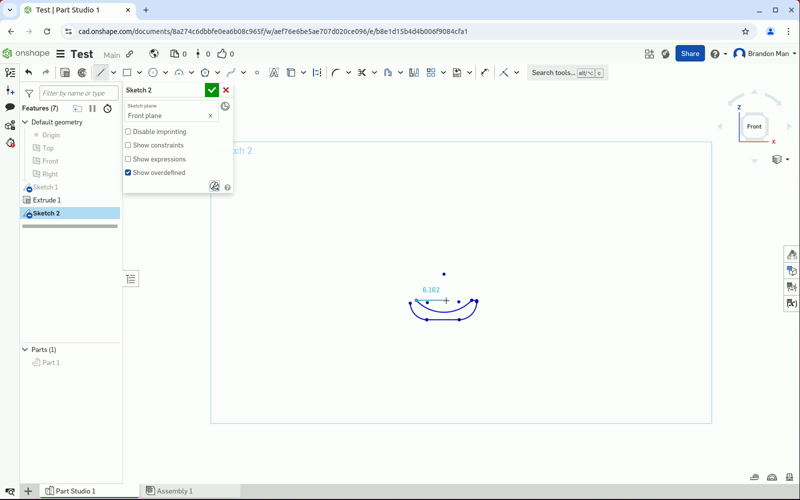
mouse_move(416, 257)
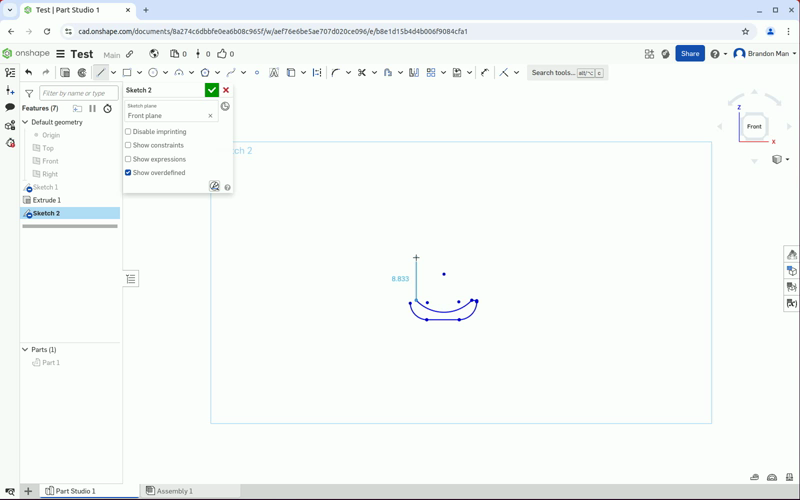
click(416, 257)
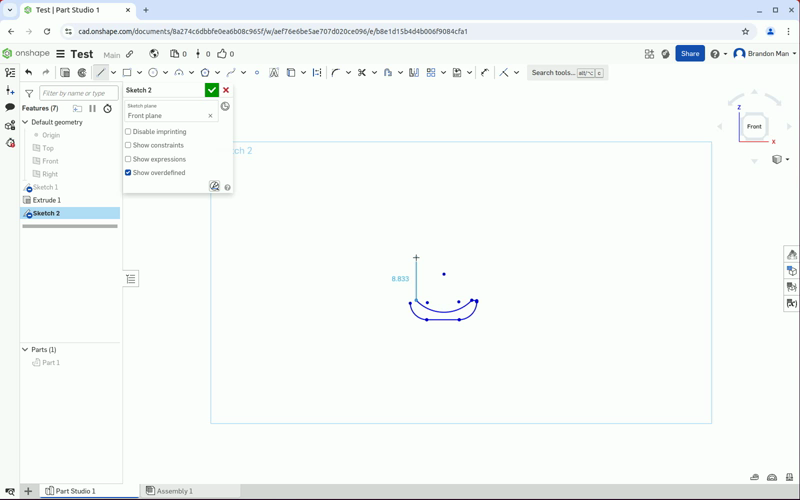
key_up(shift)
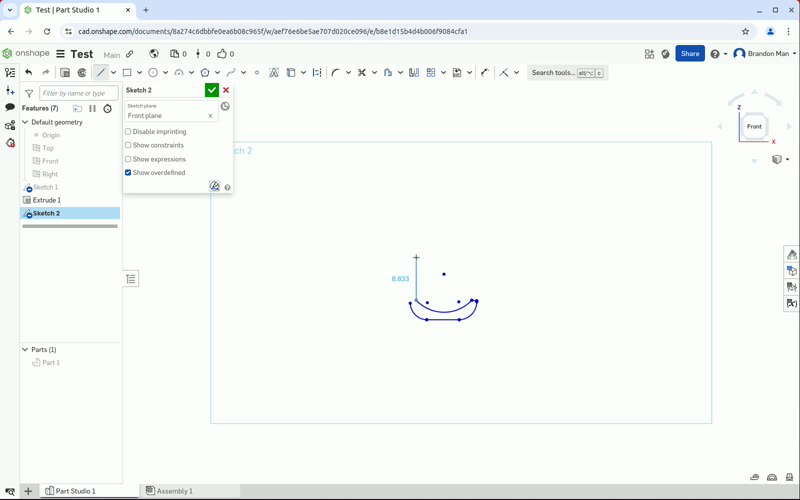
key(esc)
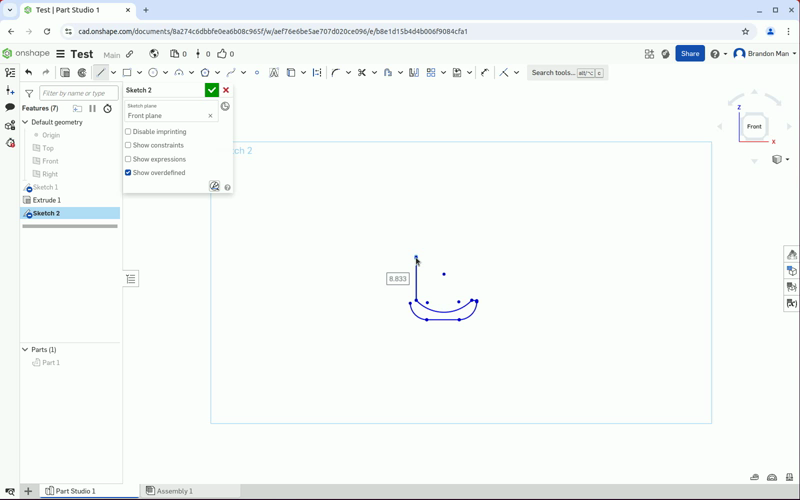
key(a)
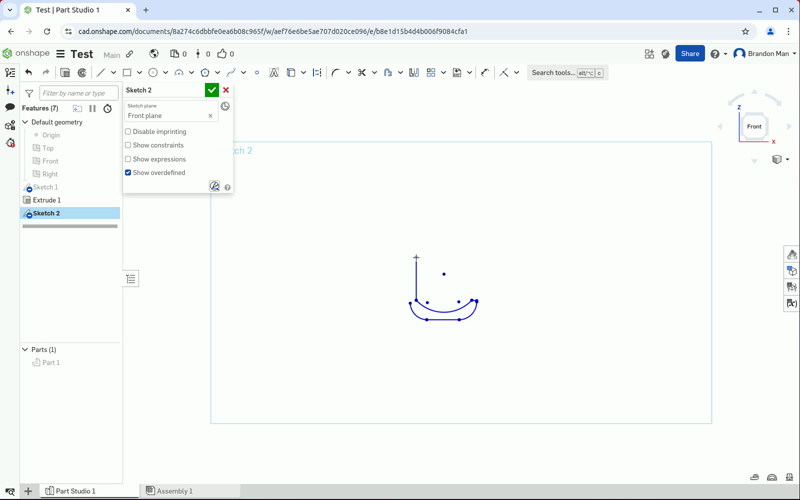
mouse_move(416, 257)
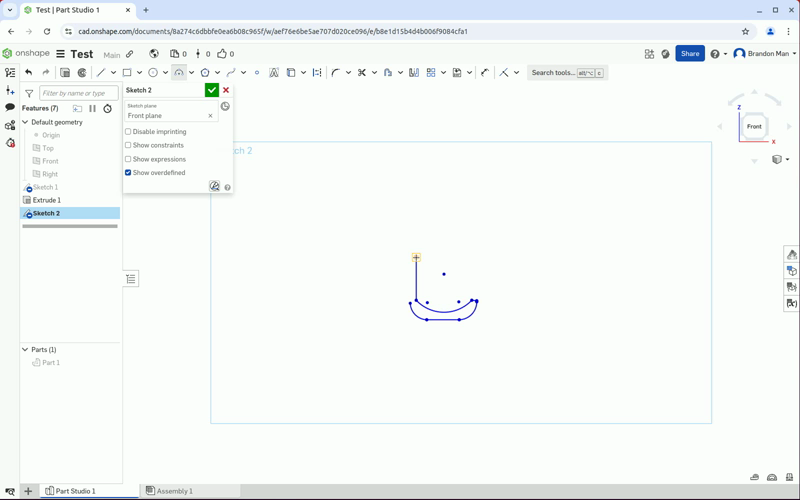
click(416, 257)
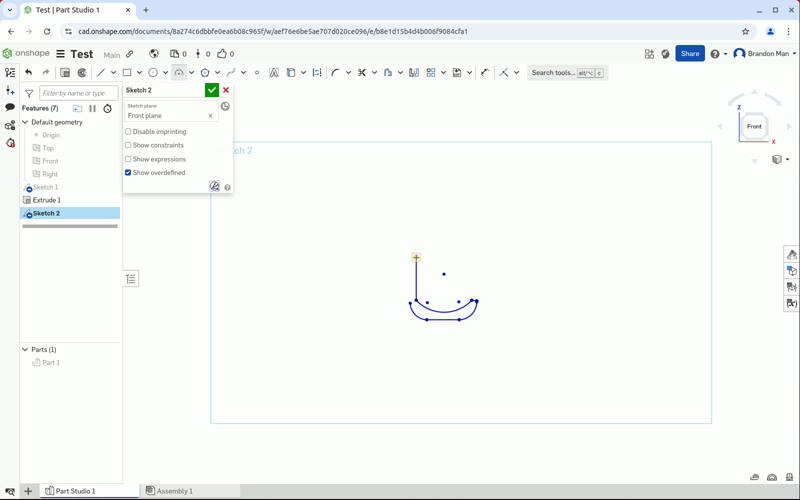
key_down(shift)
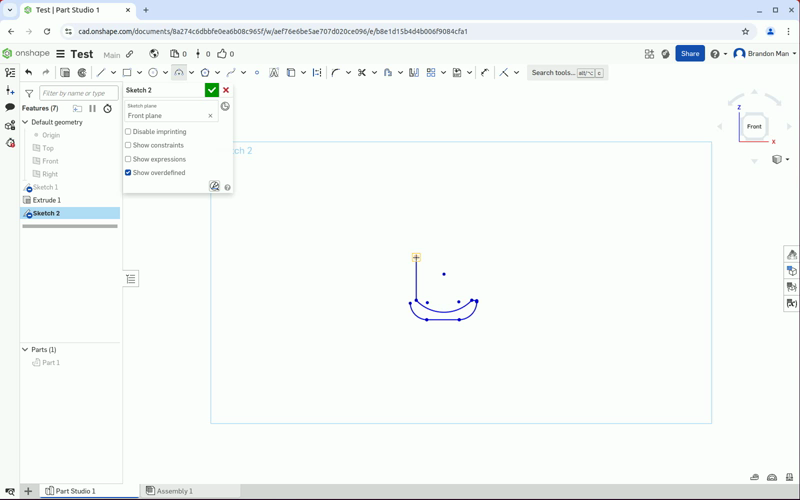
mouse_move(471, 257)
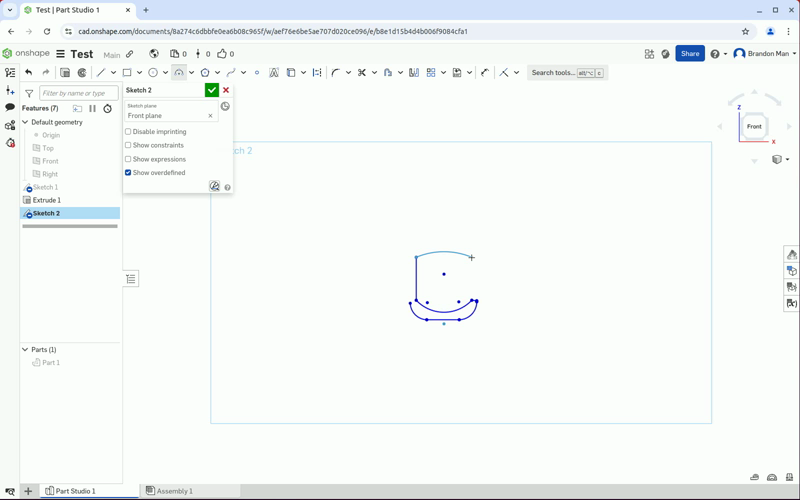
click(471, 257)
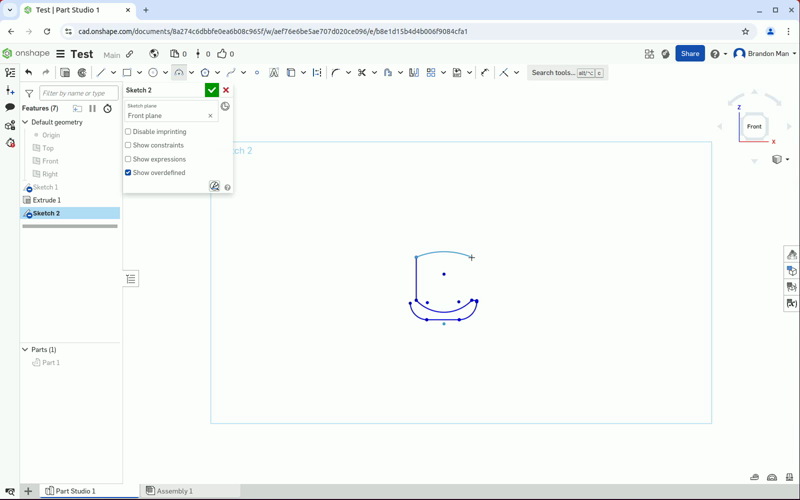
mouse_move(444, 244)
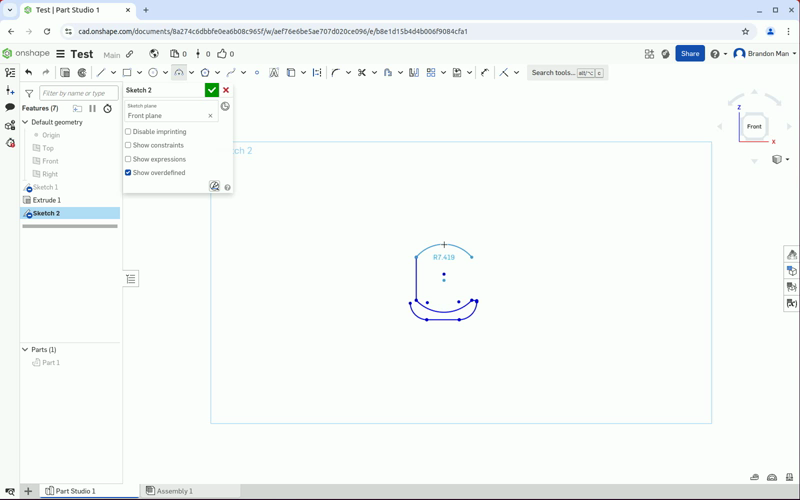
click(444, 244)
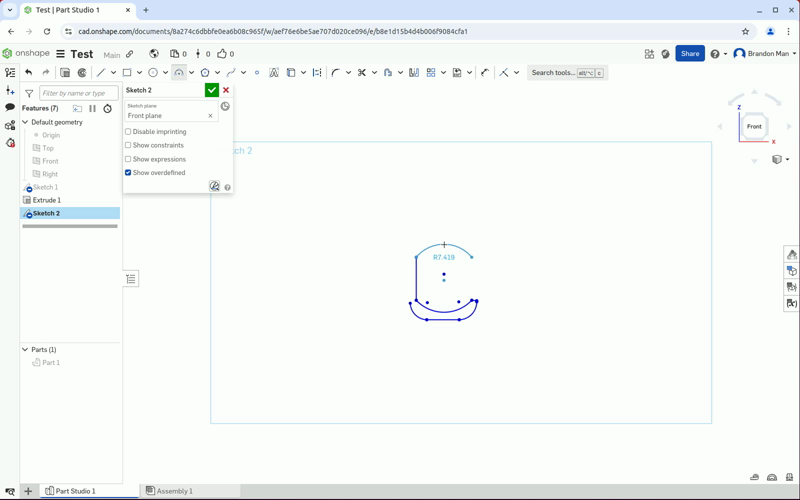
key_up(shift)
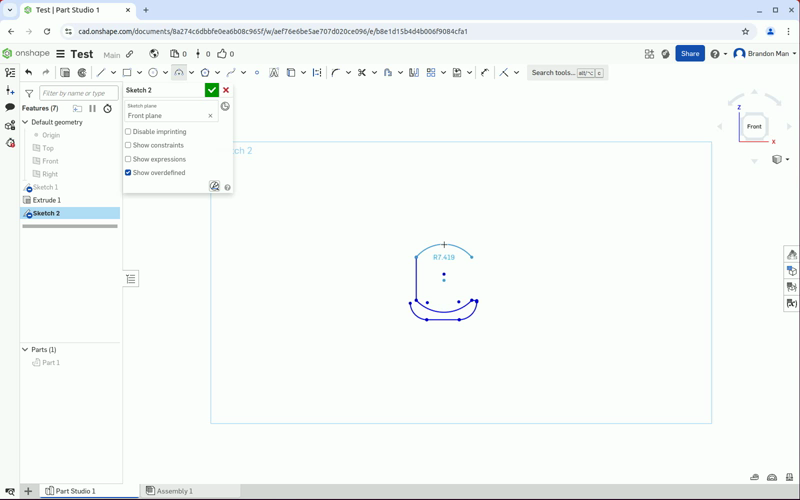
key(esc)
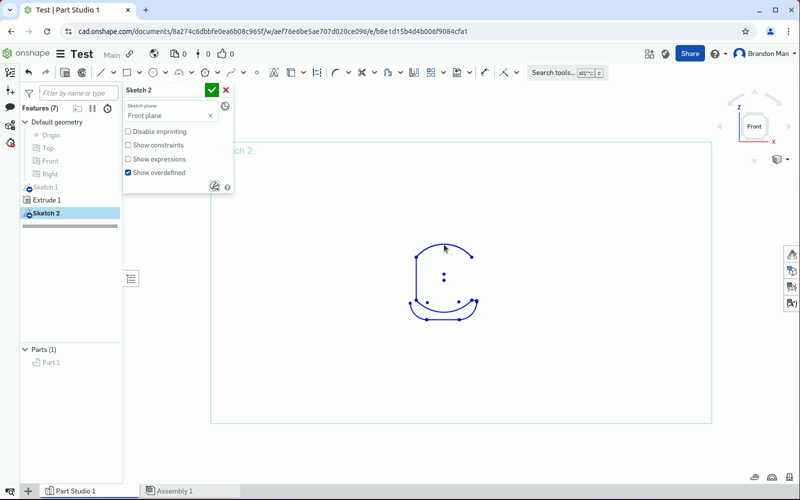
key(l)
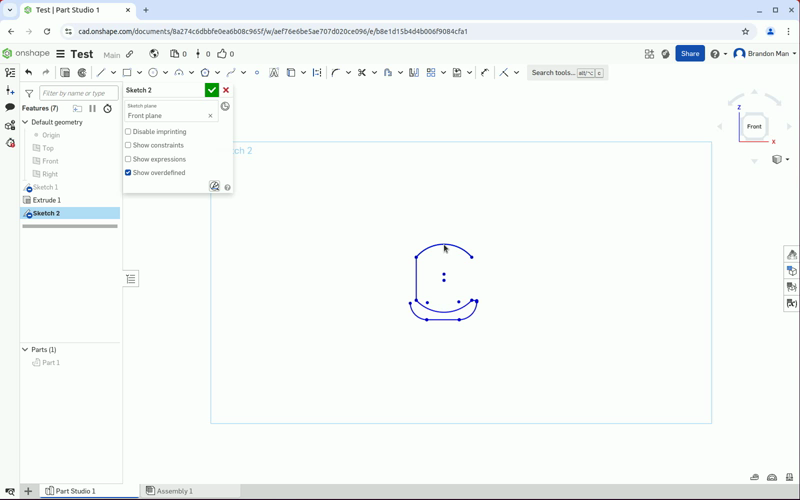
mouse_move(471, 257)
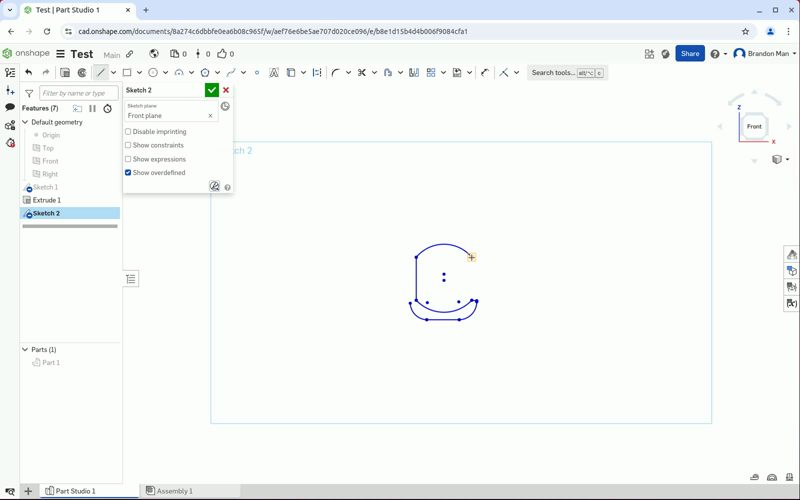
click(471, 257)
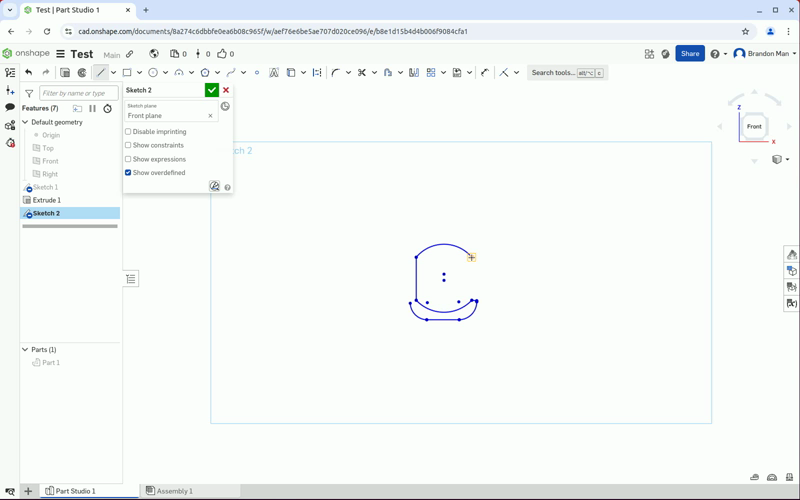
key_down(shift)
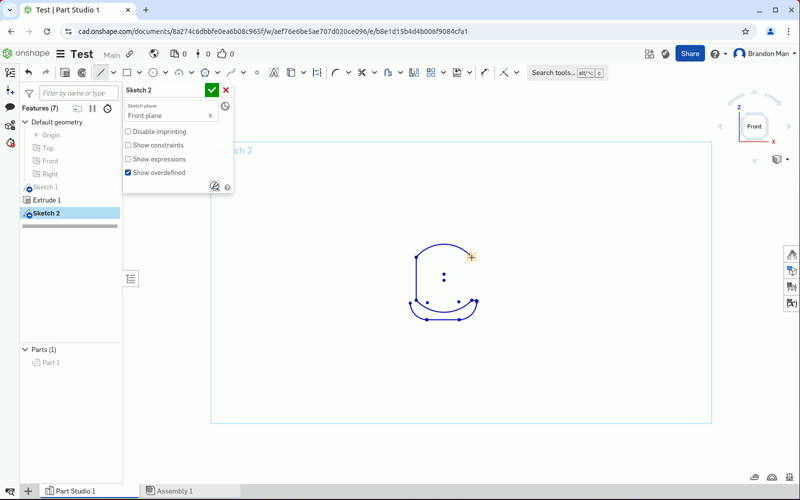
mouse_move(501, 257)
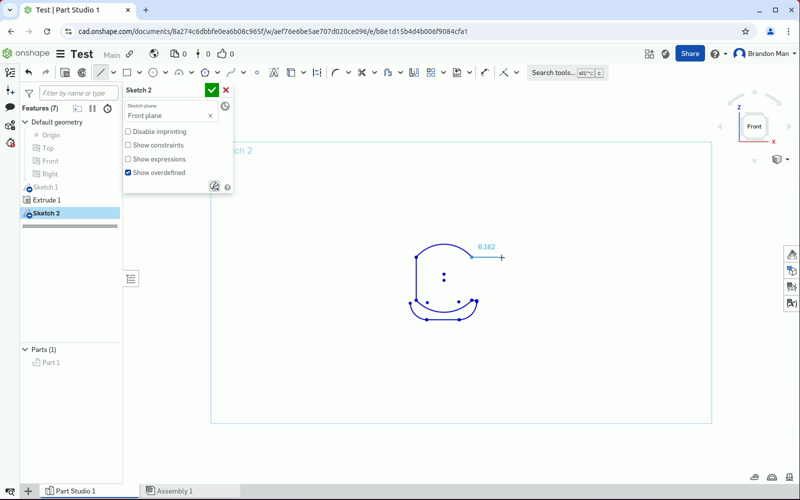
mouse_move(476, 257)
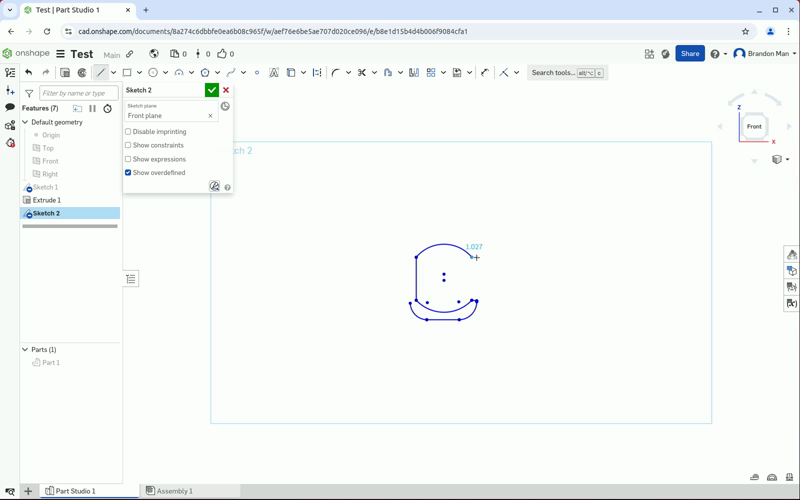
scroll(6)
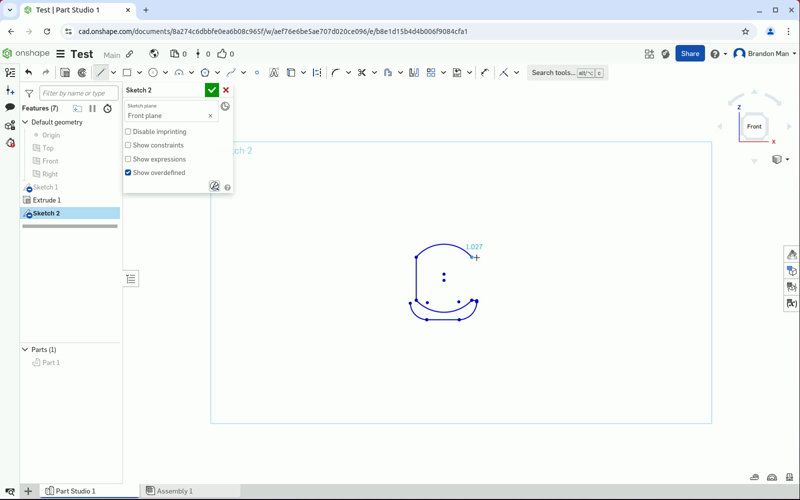
scroll(6)
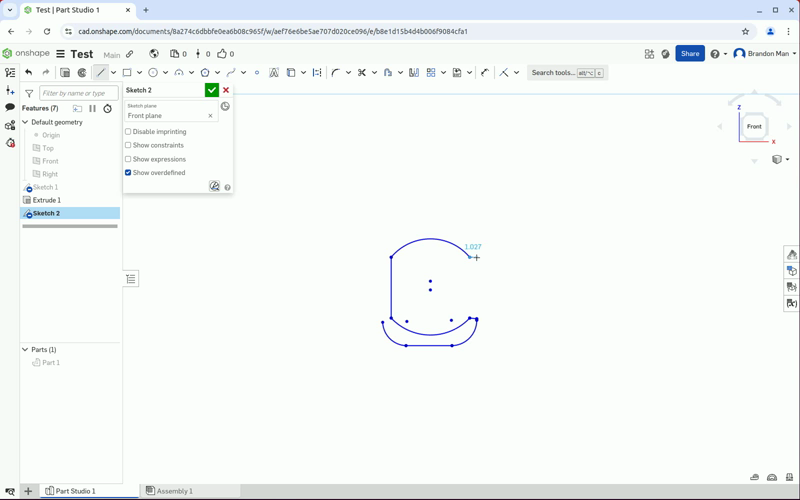
scroll(6)
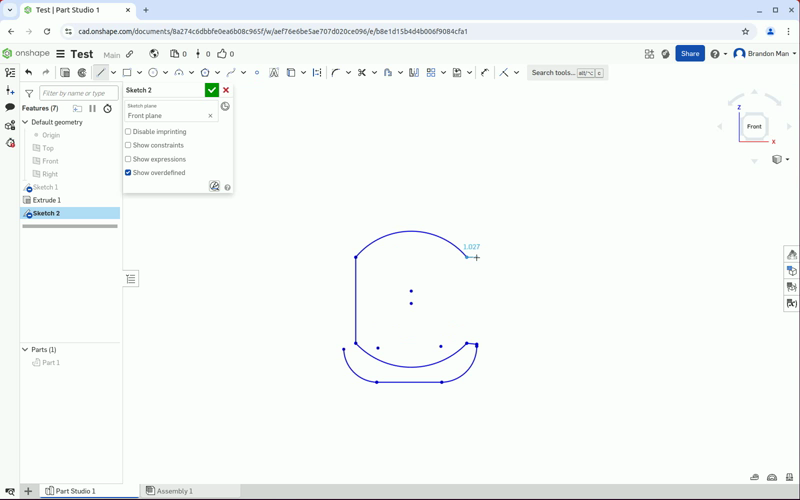
scroll(6)
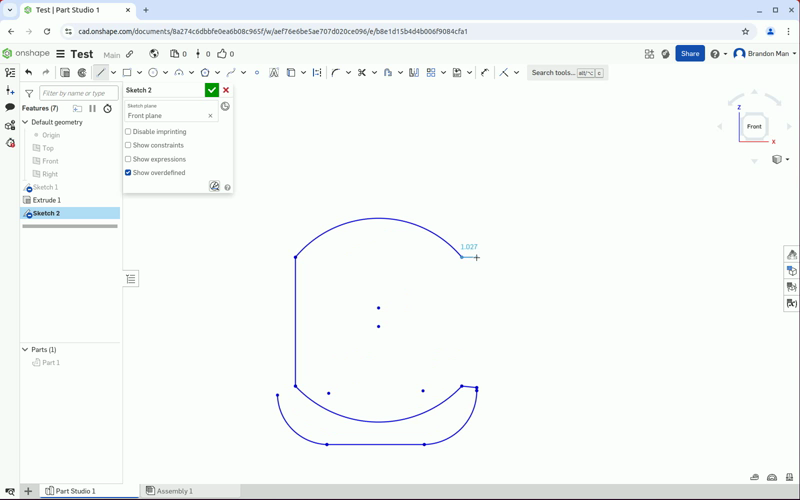
scroll(6)
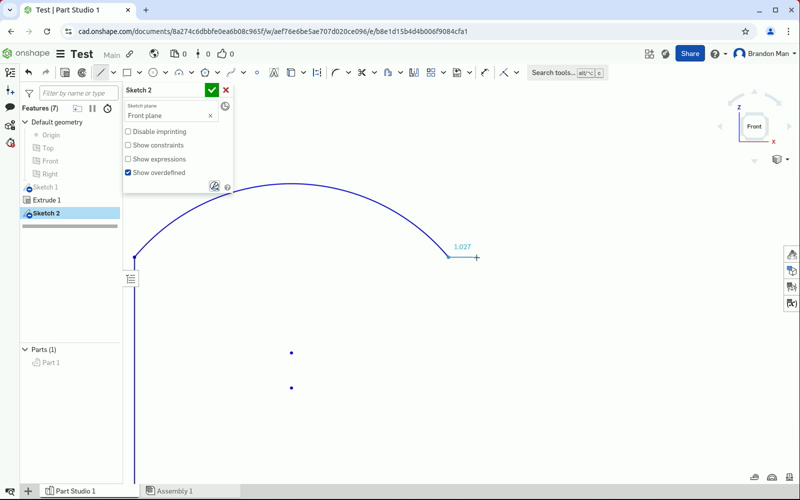
scroll(6)
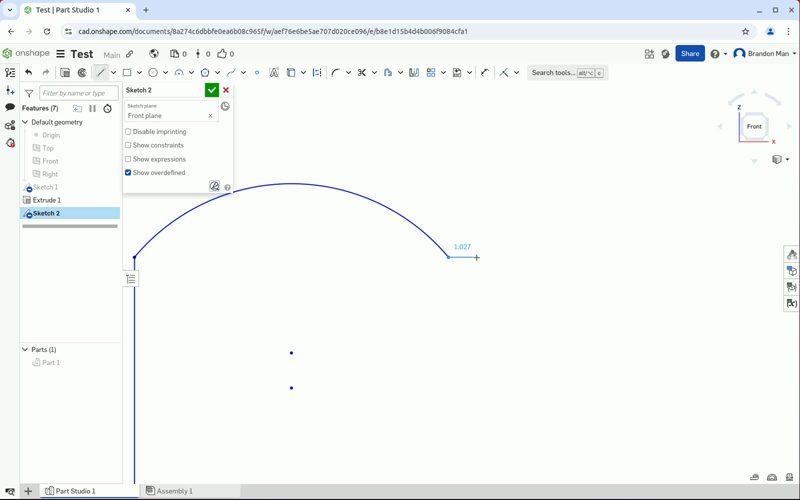
scroll(6)
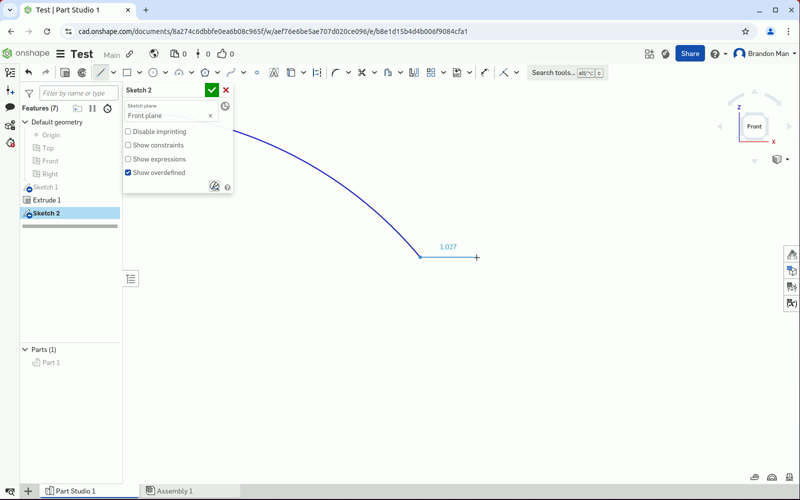
click(476, 257)
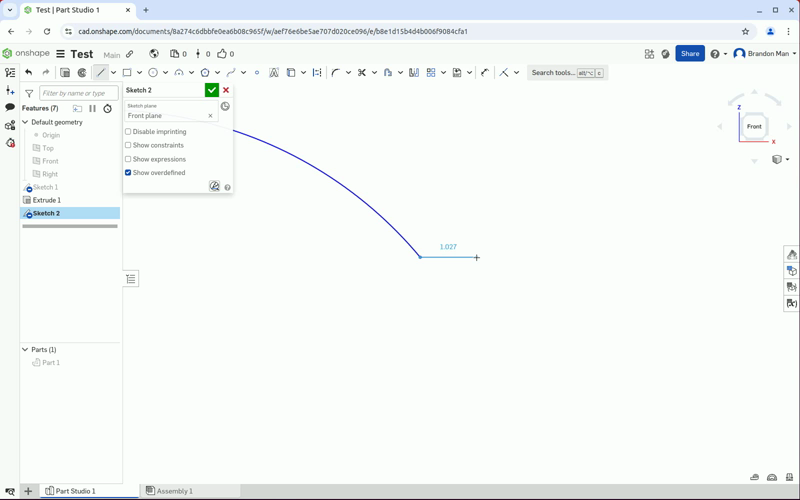
scroll(-6)
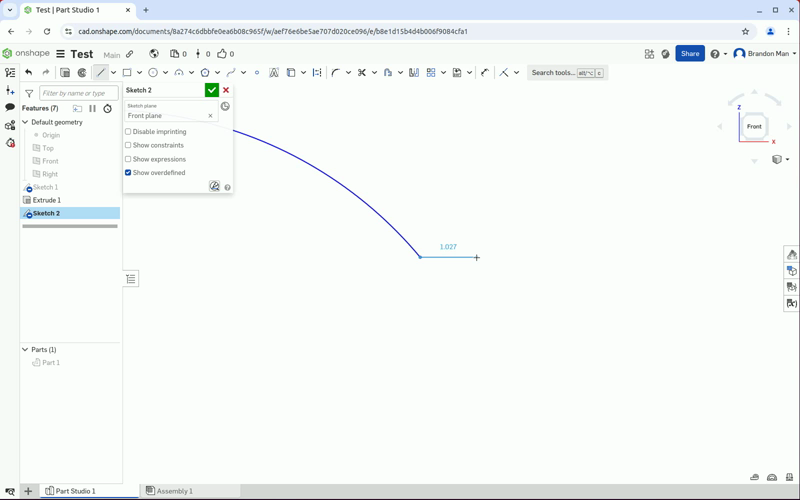
scroll(-6)
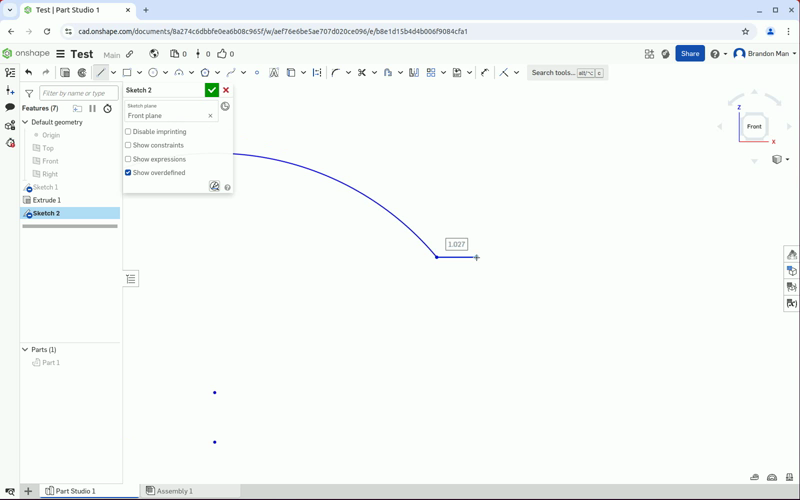
scroll(-6)
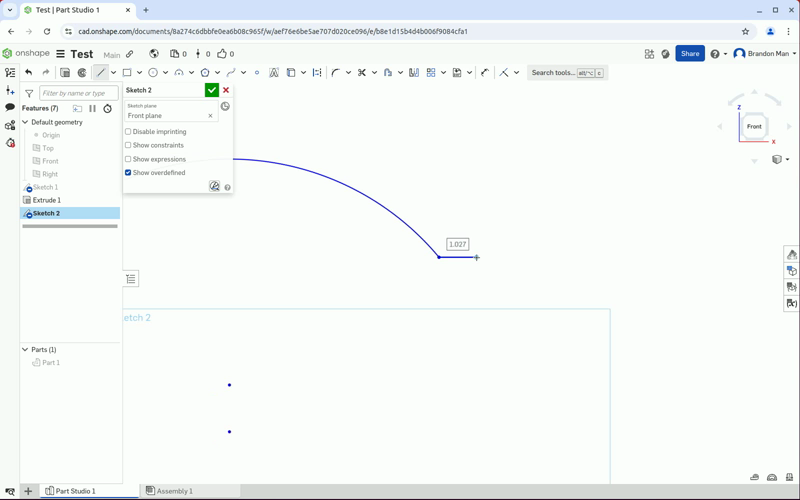
scroll(-6)
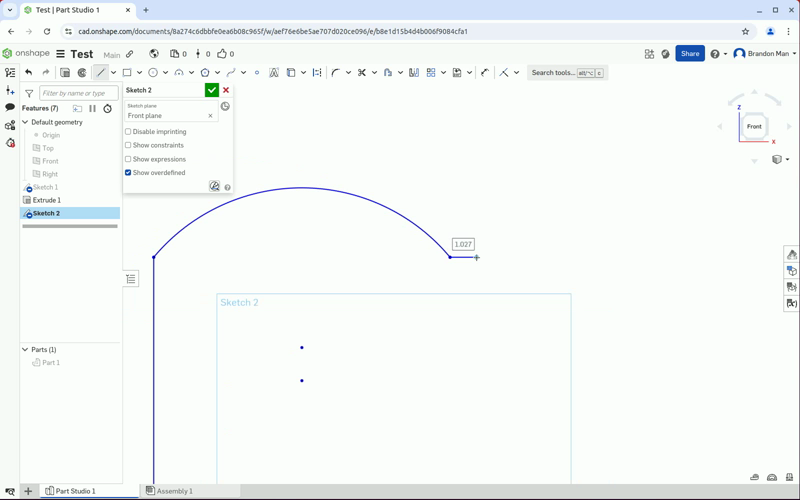
scroll(-6)
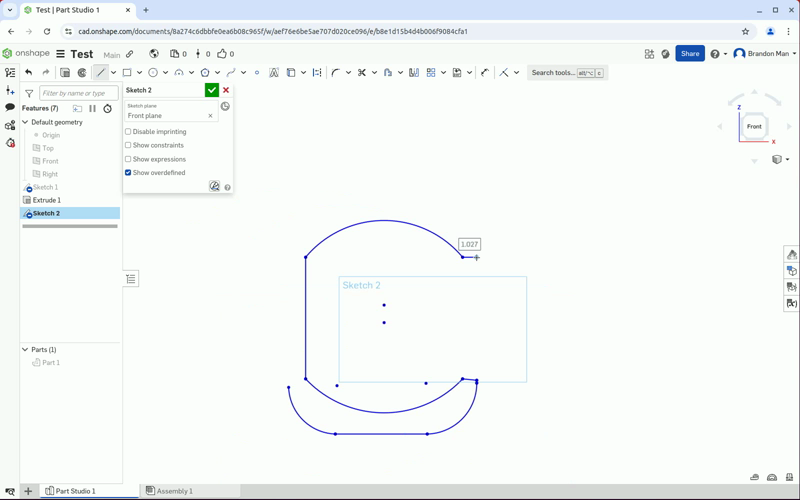
scroll(-6)
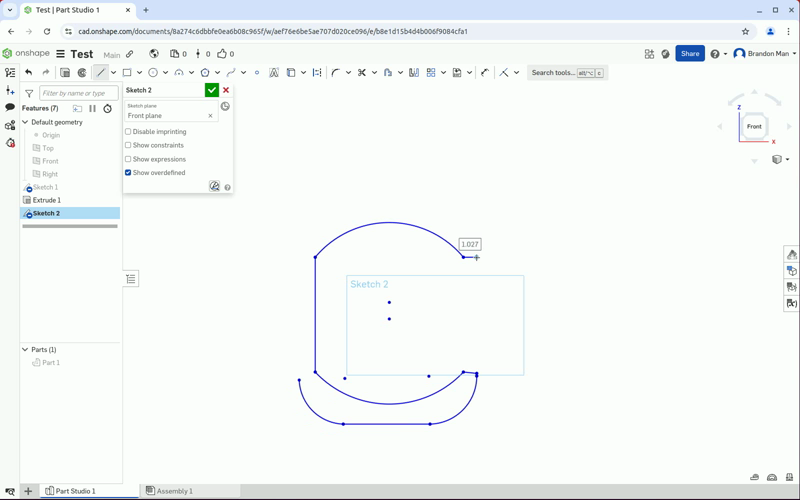
scroll(-6)
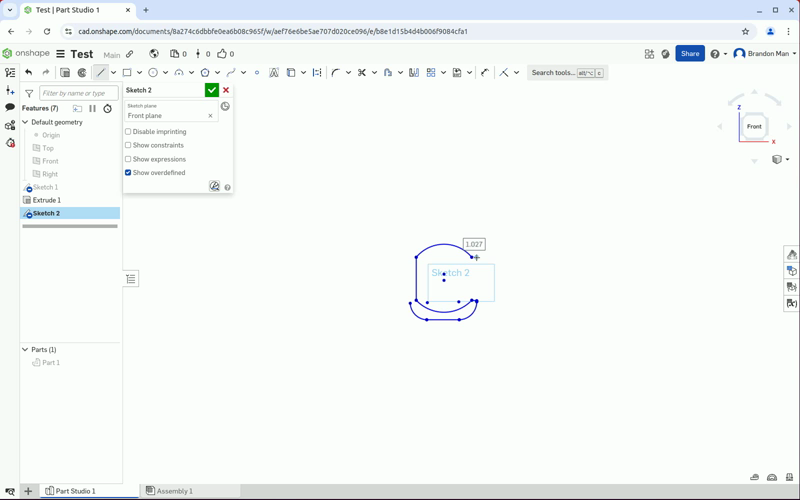
key_up(shift)
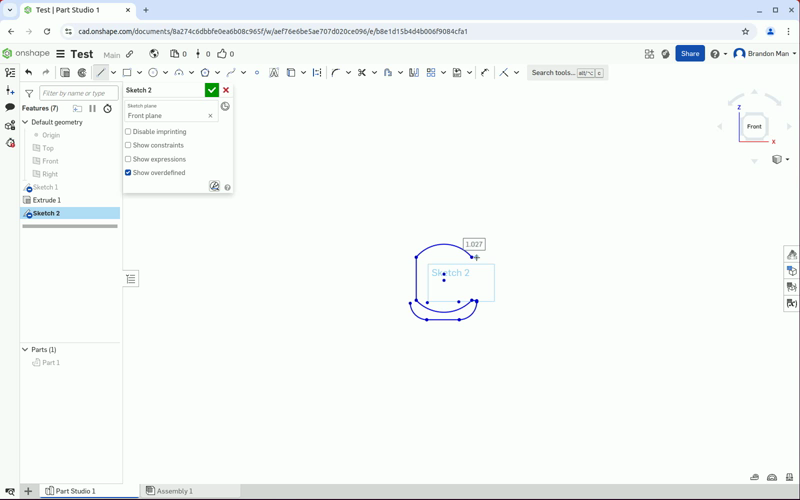
key_down(shift)
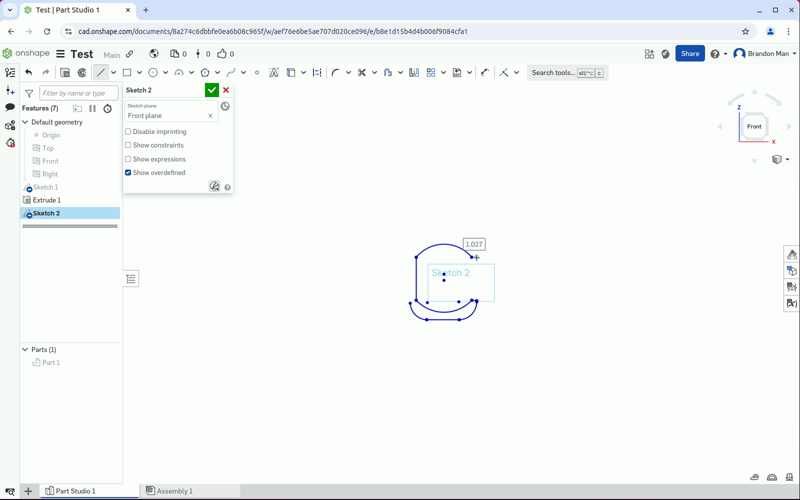
mouse_move(506, 257)
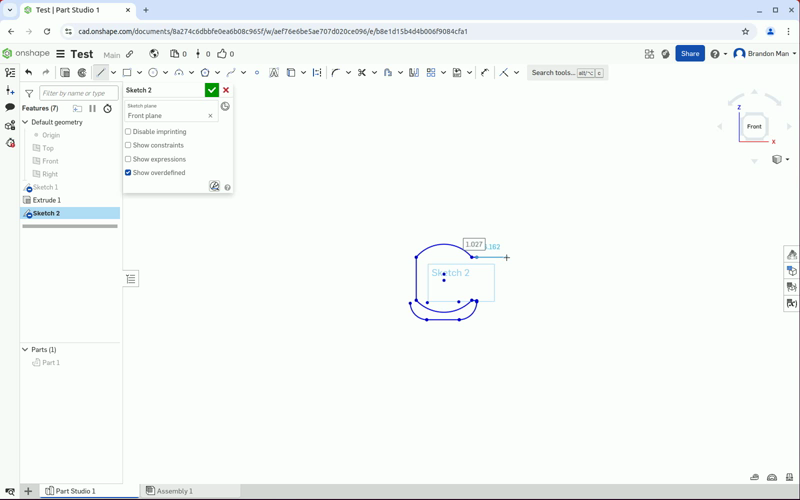
mouse_move(476, 226)
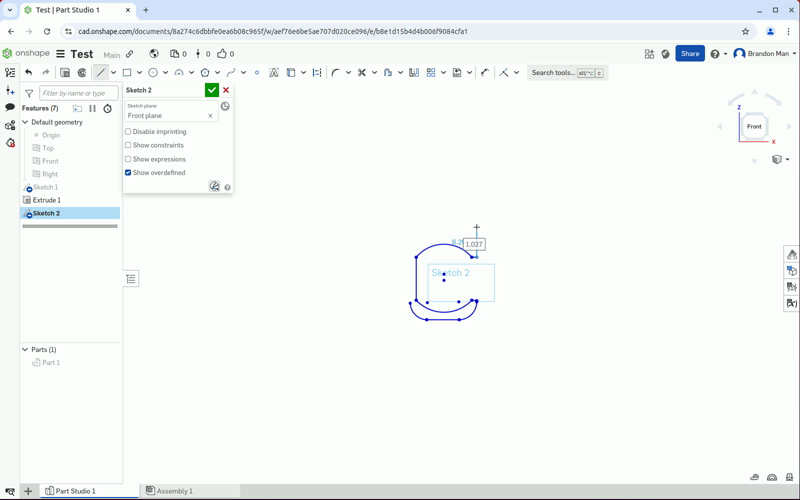
click(476, 226)
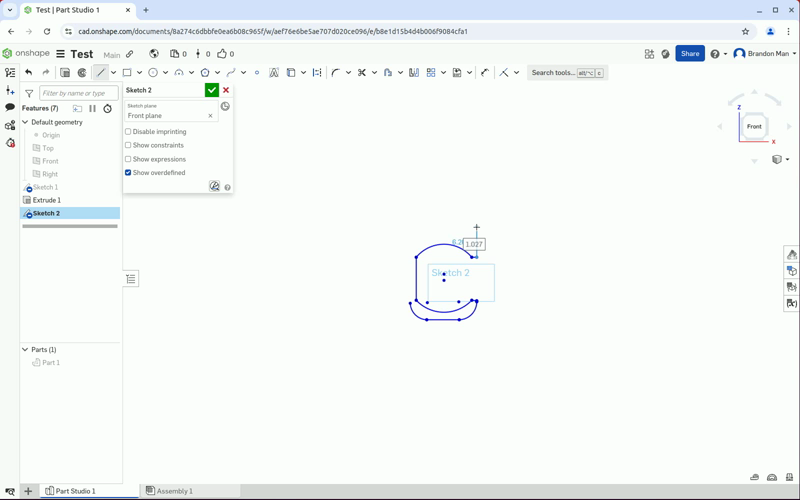
key_up(shift)
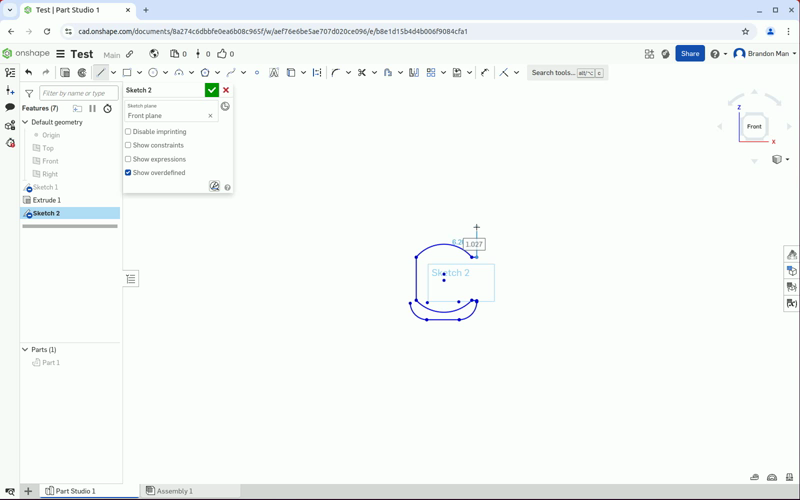
key(esc)
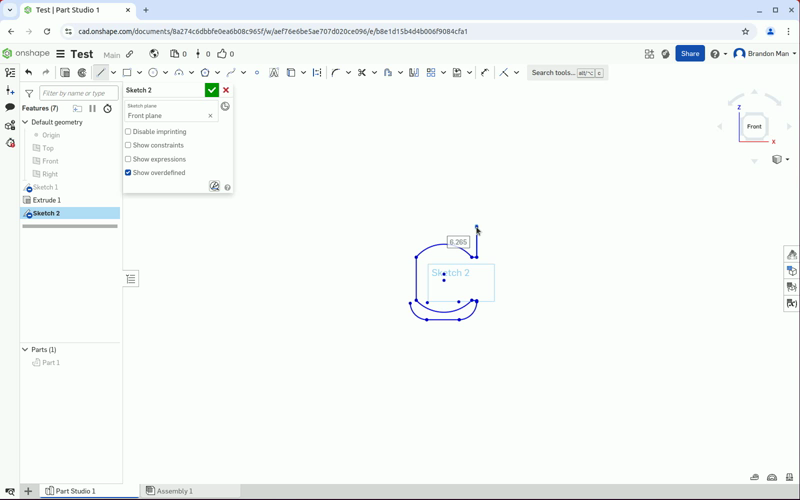
key(a)
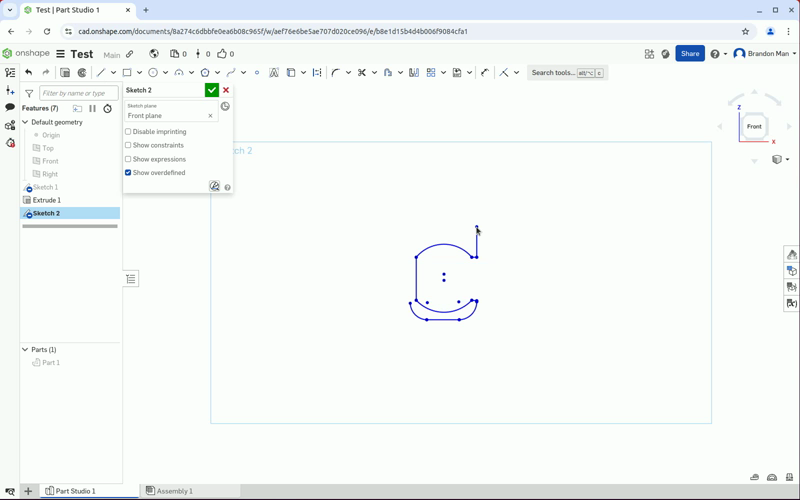
mouse_move(476, 226)
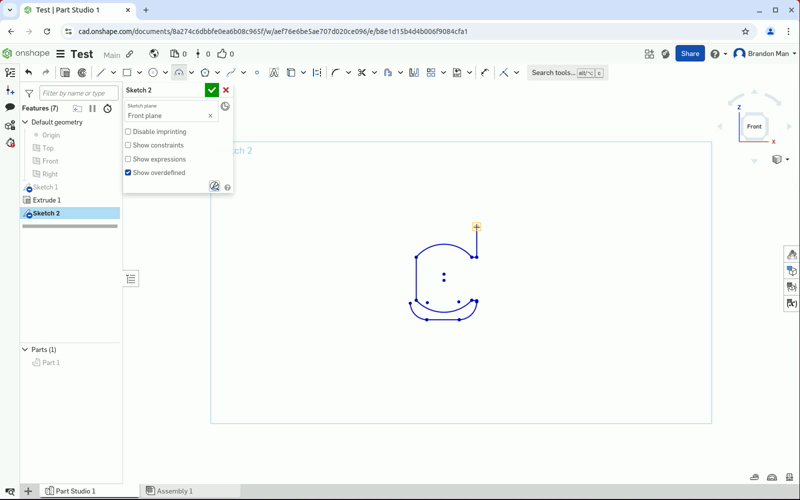
click(476, 226)
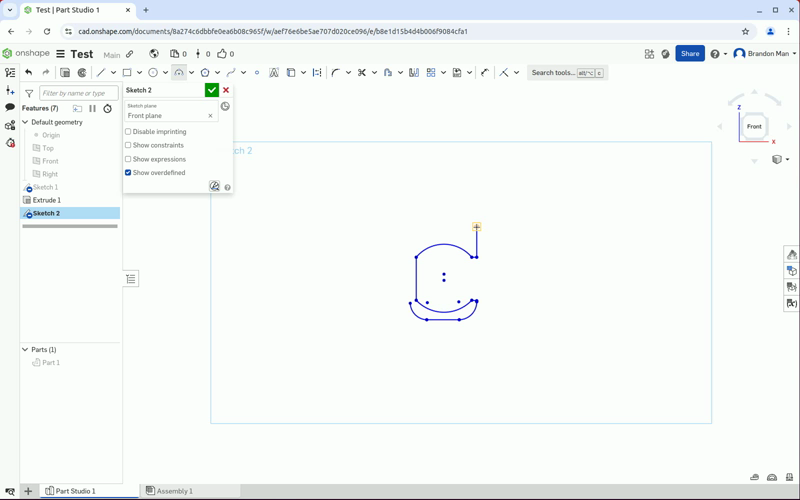
key_down(shift)
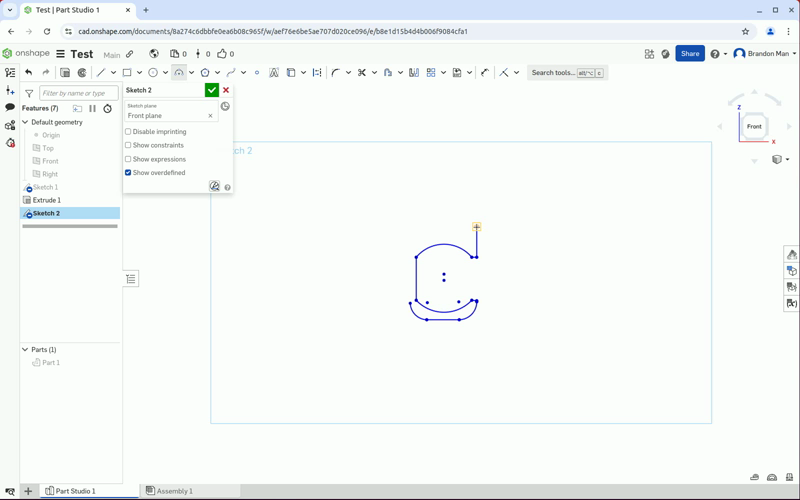
mouse_move(459, 209)
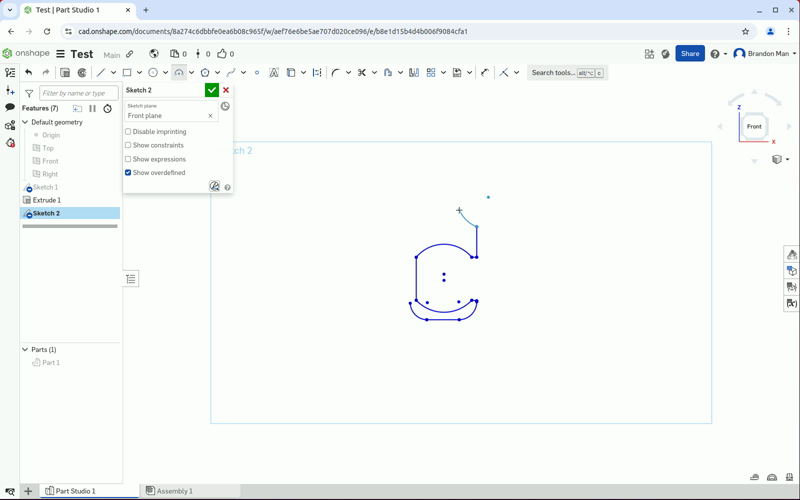
click(459, 209)
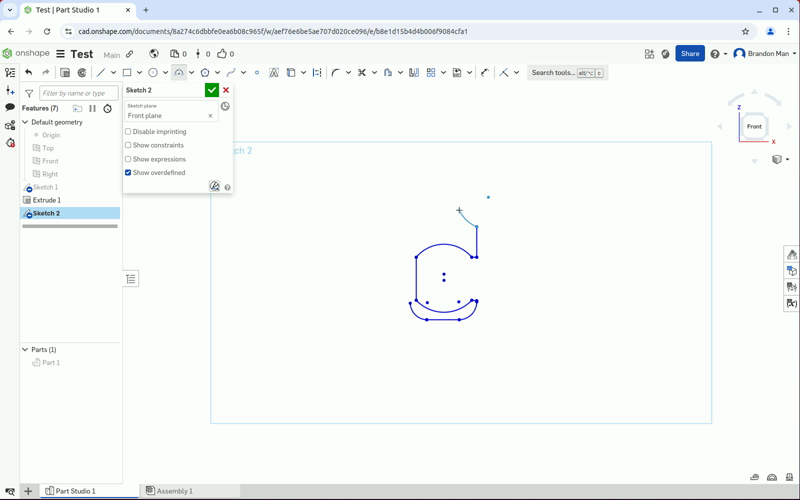
mouse_move(471, 214)
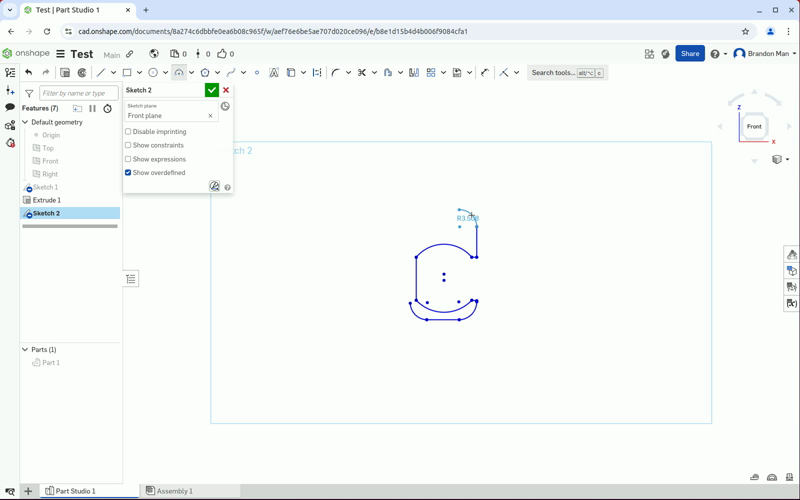
click(471, 214)
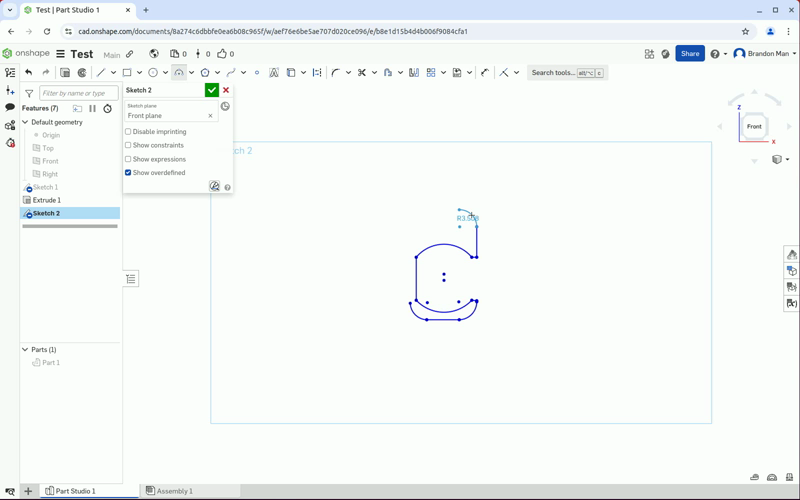
key_up(shift)
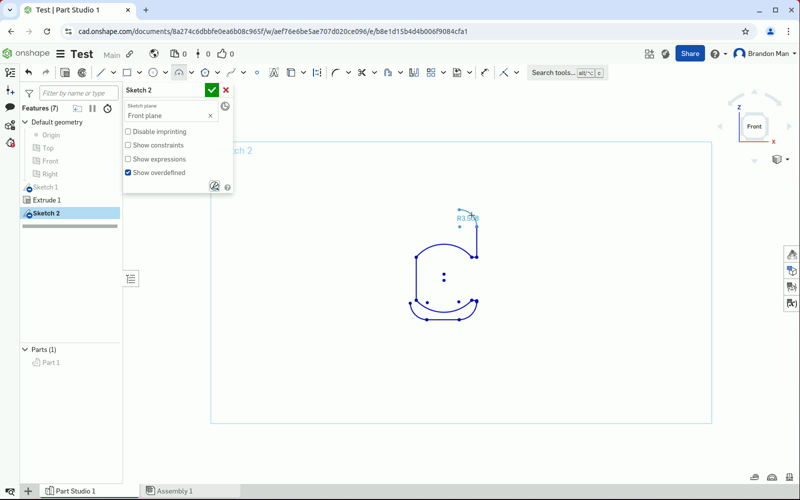
key(esc)
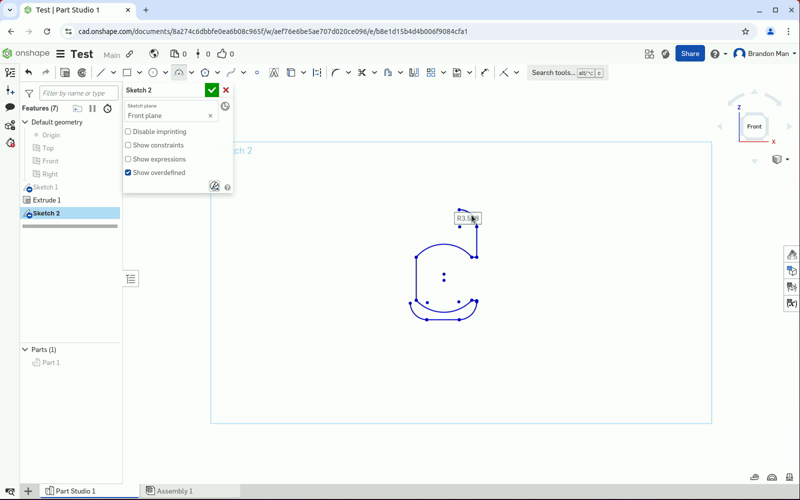
key(l)
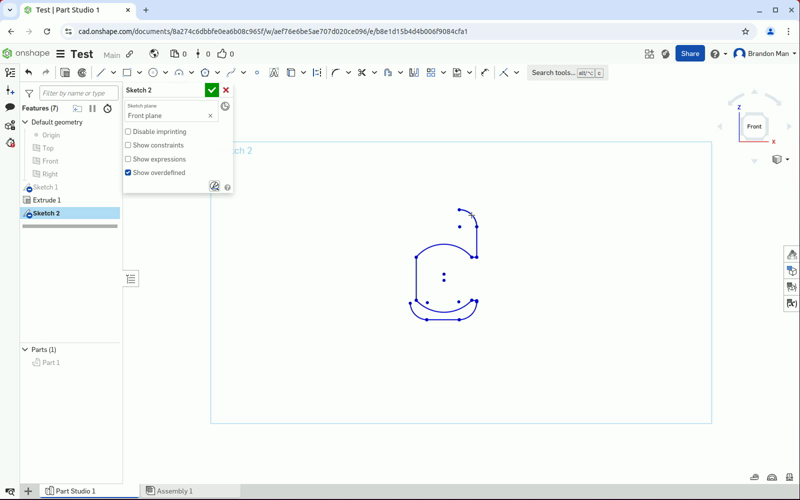
mouse_move(459, 209)
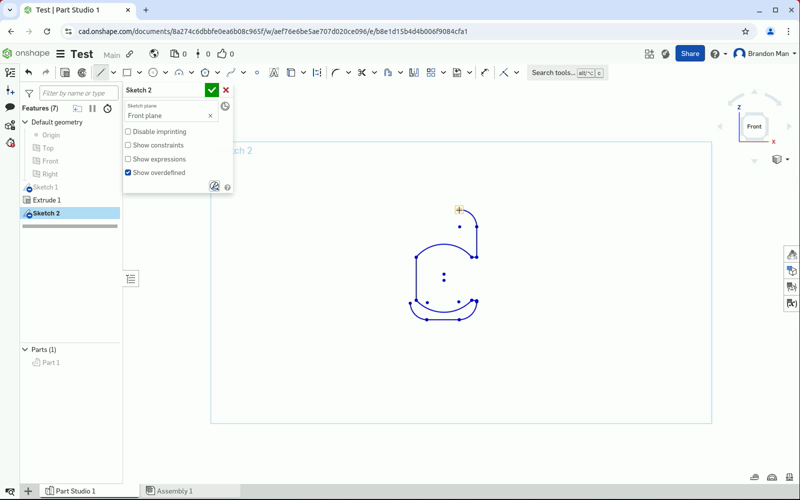
click(459, 209)
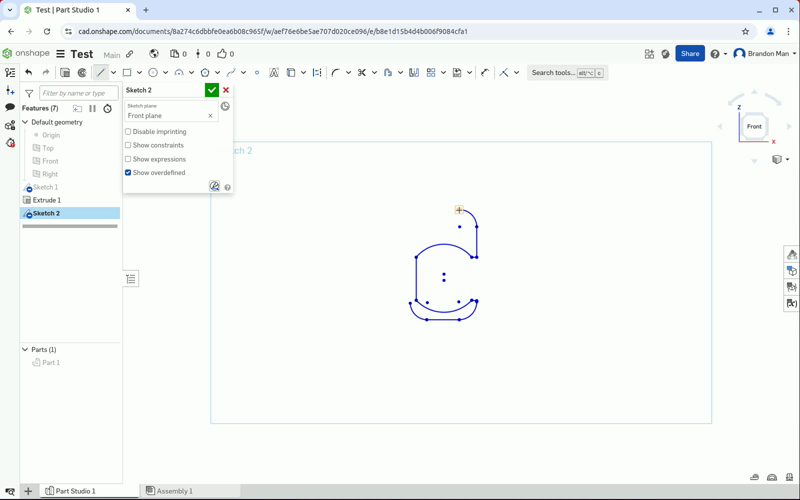
key_down(shift)
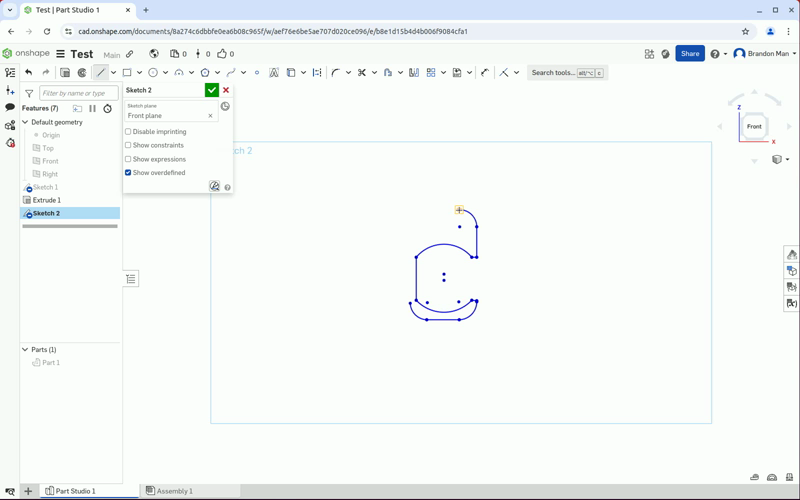
mouse_move(489, 209)
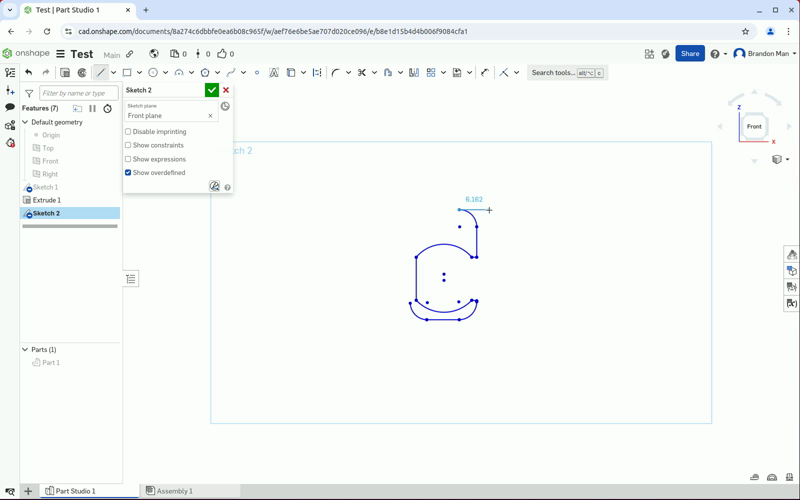
mouse_move(426, 209)
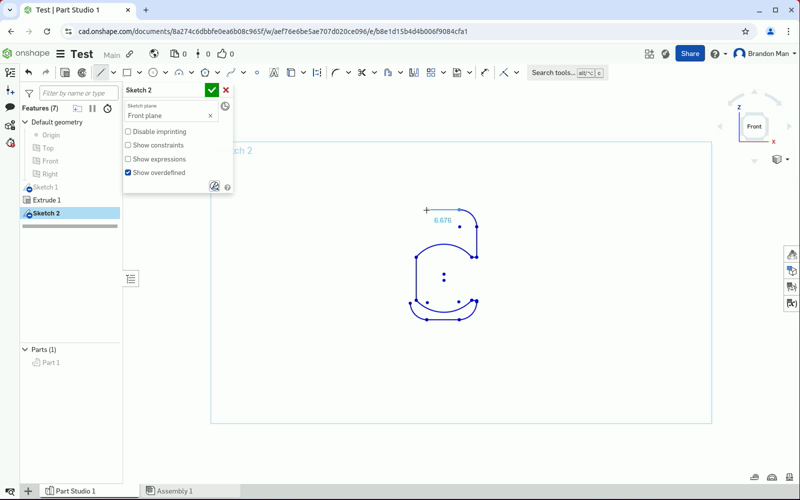
click(426, 209)
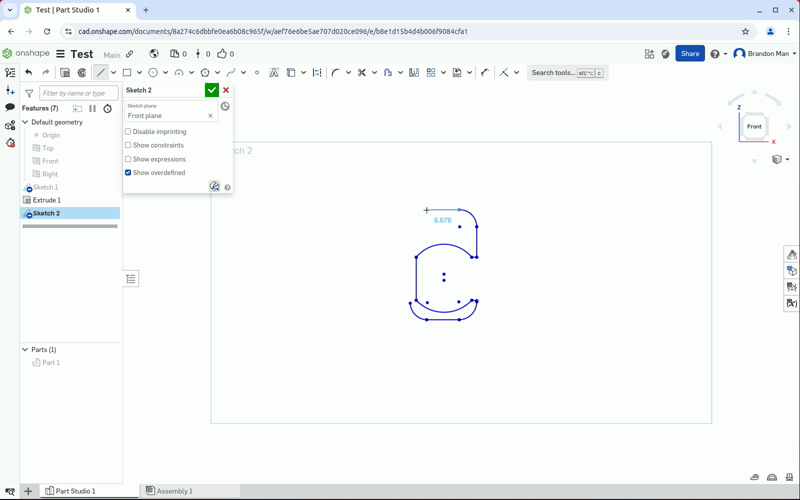
key_up(shift)
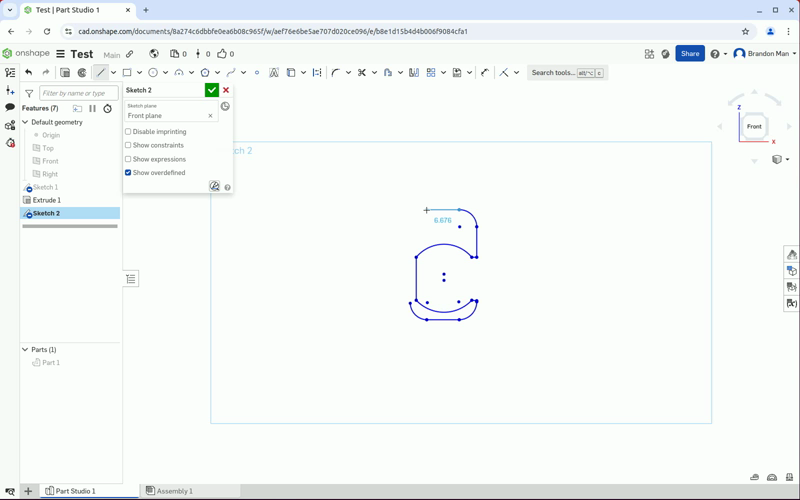
key(esc)
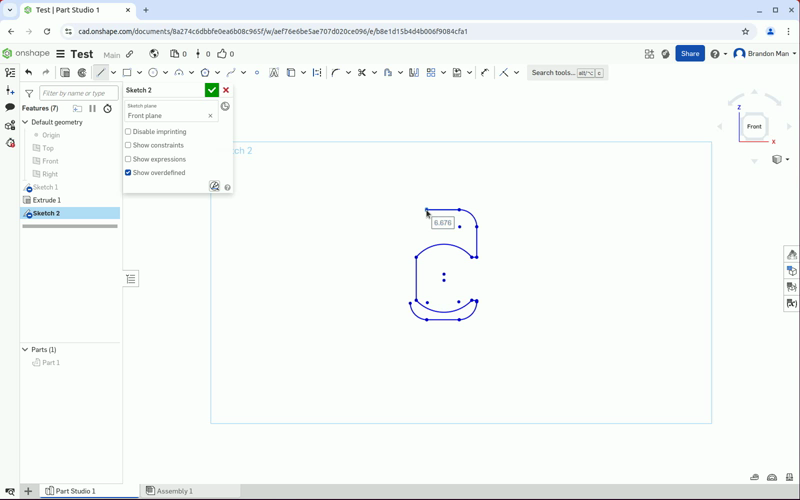
key(a)
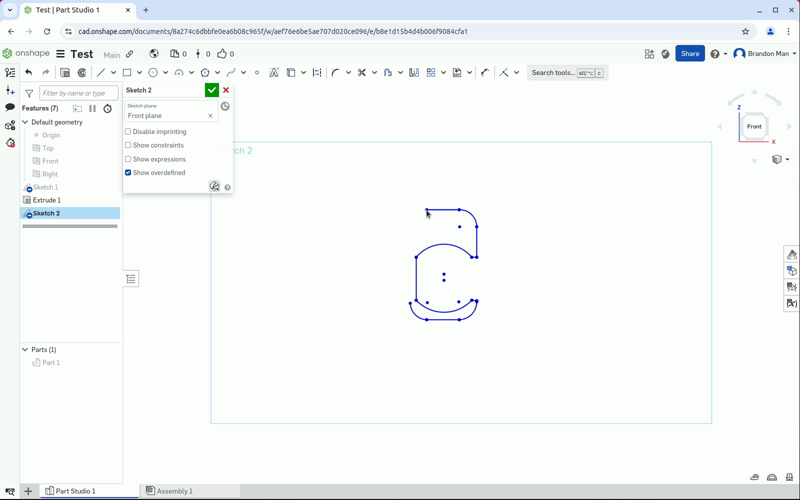
mouse_move(426, 209)
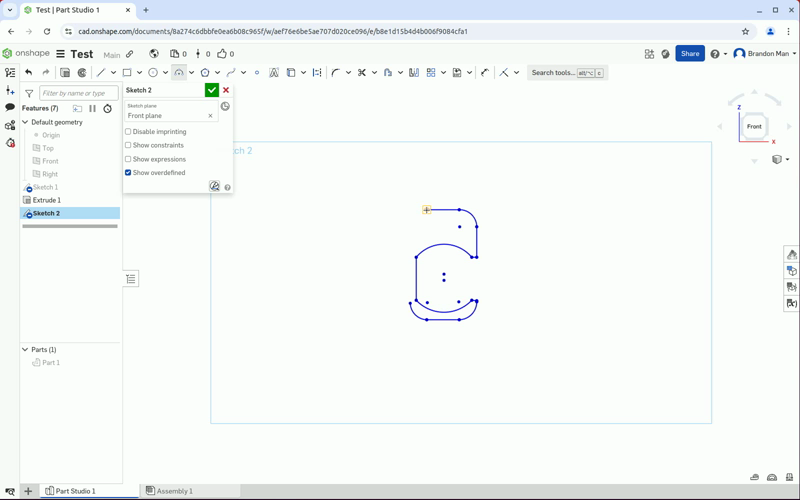
click(426, 209)
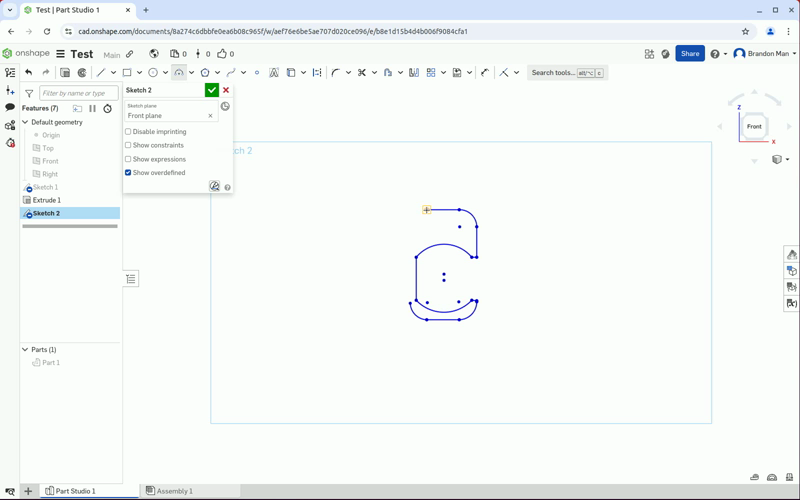
key_down(shift)
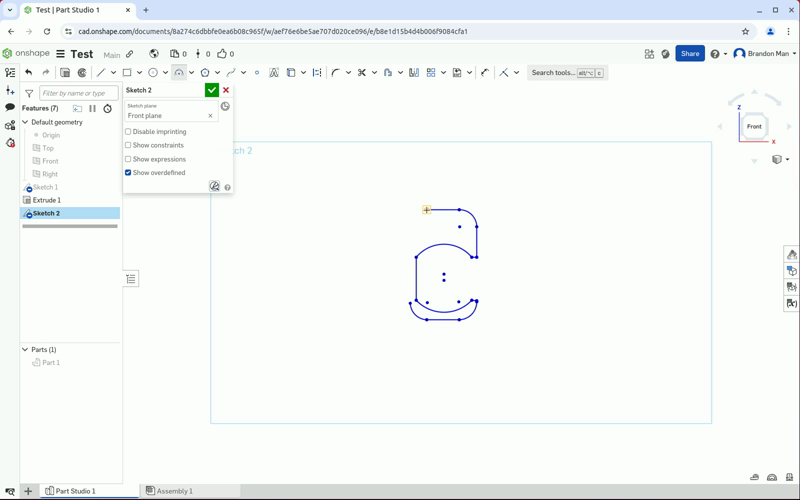
mouse_move(410, 226)
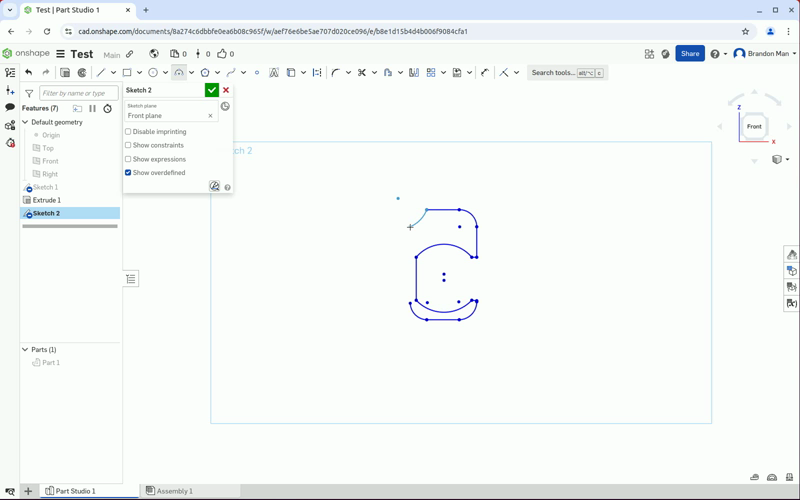
click(410, 226)
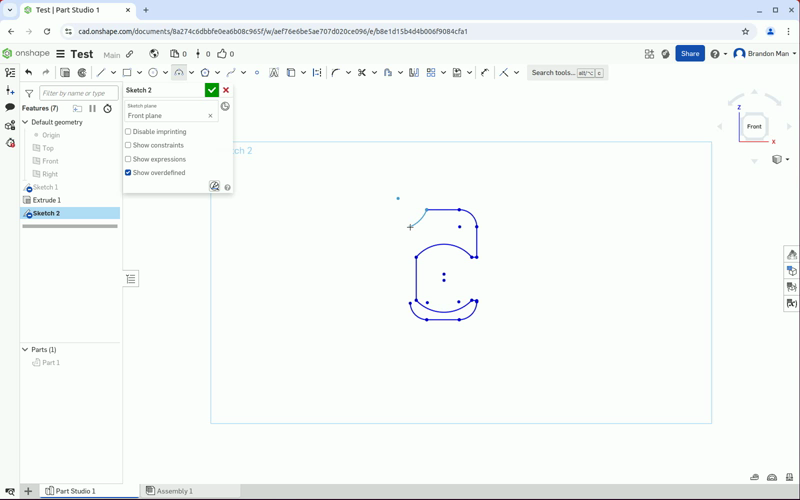
mouse_move(415, 214)
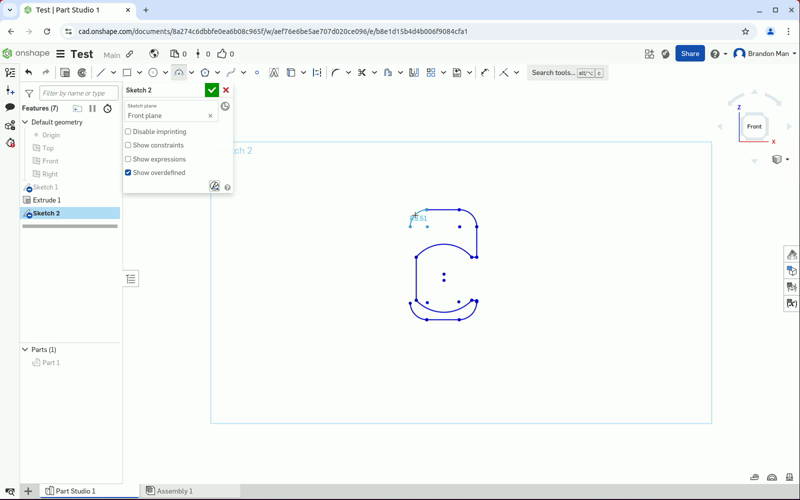
click(415, 214)
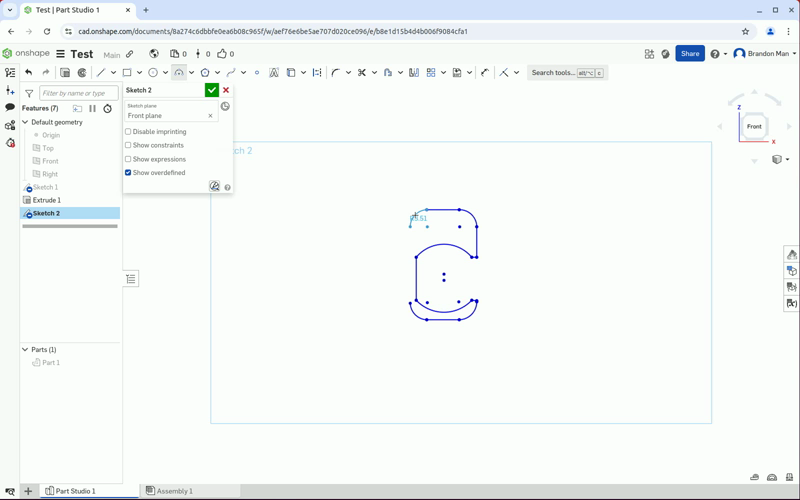
key_up(shift)
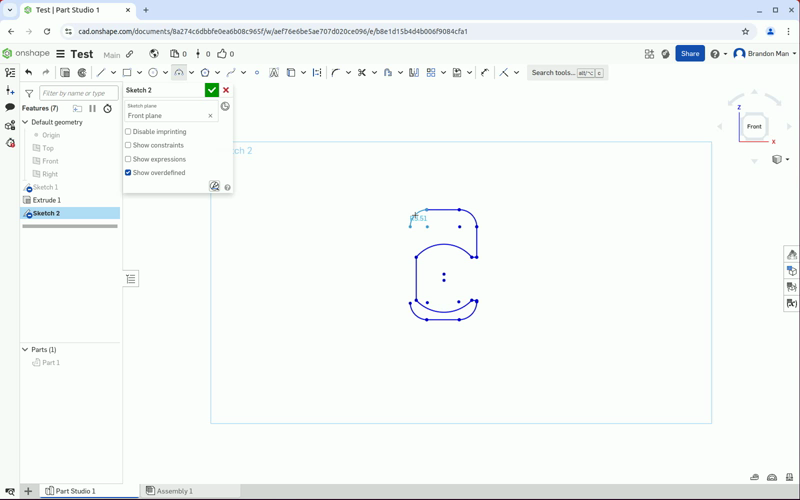
key(esc)
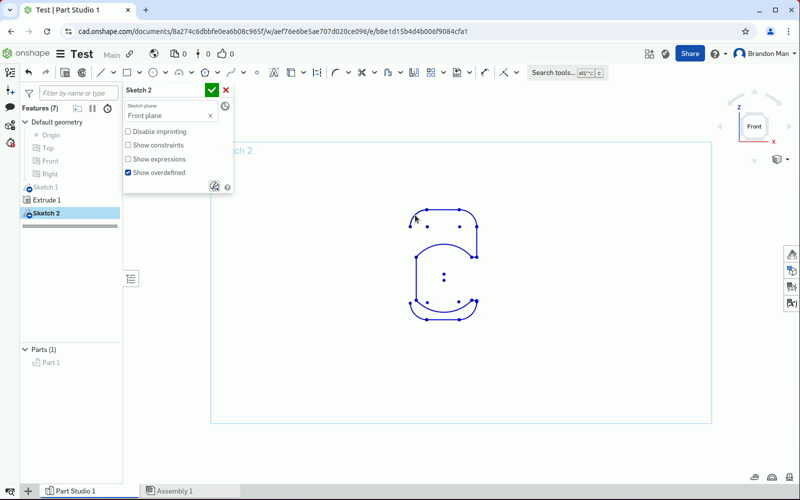
key(l)
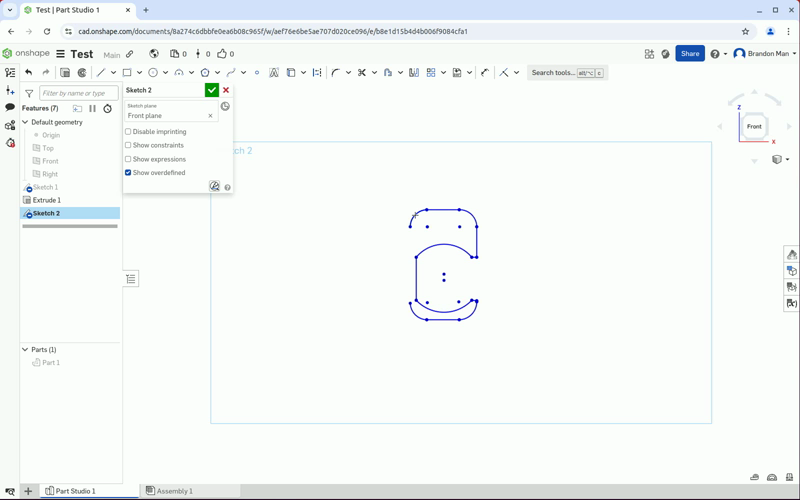
mouse_move(410, 226)
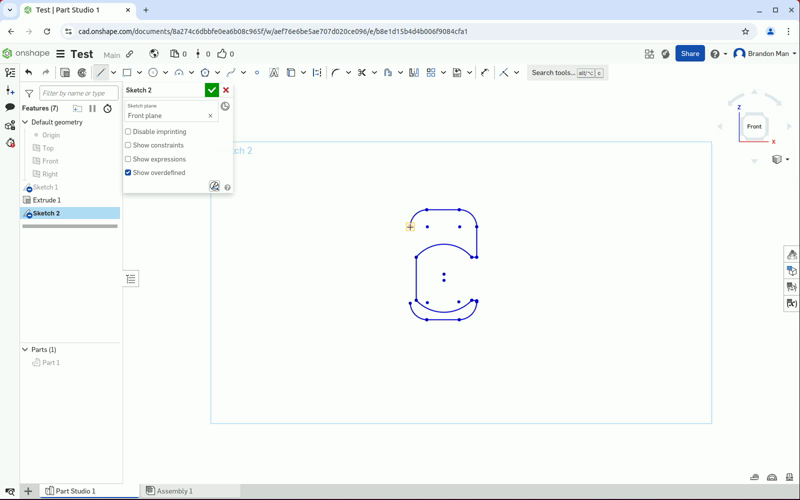
click(410, 226)
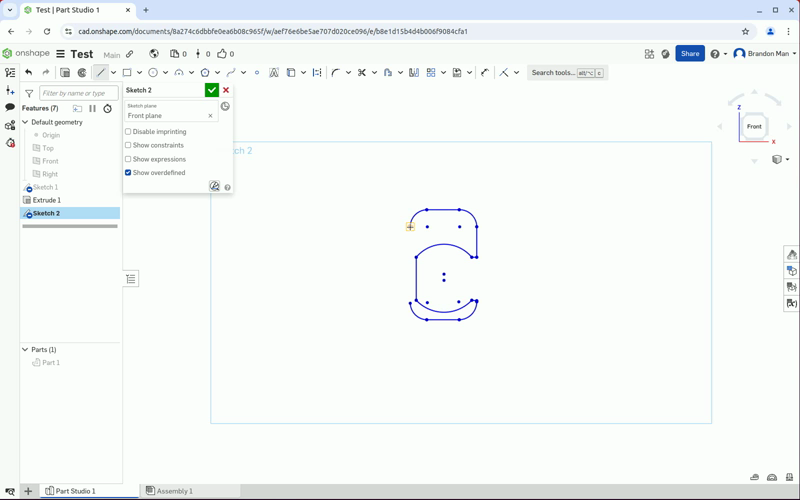
key_down(shift)
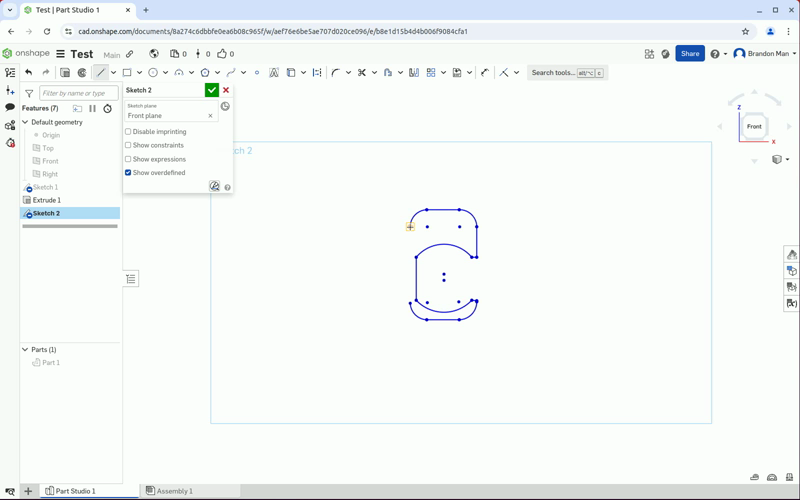
mouse_move(410, 303)
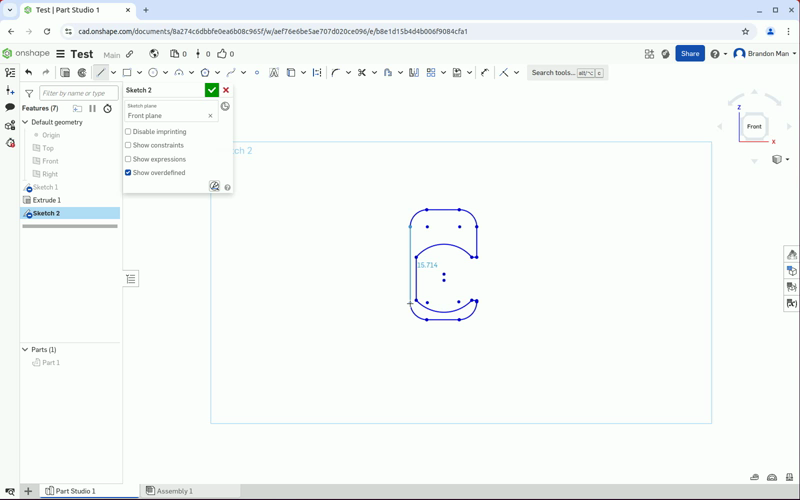
key_up(shift)
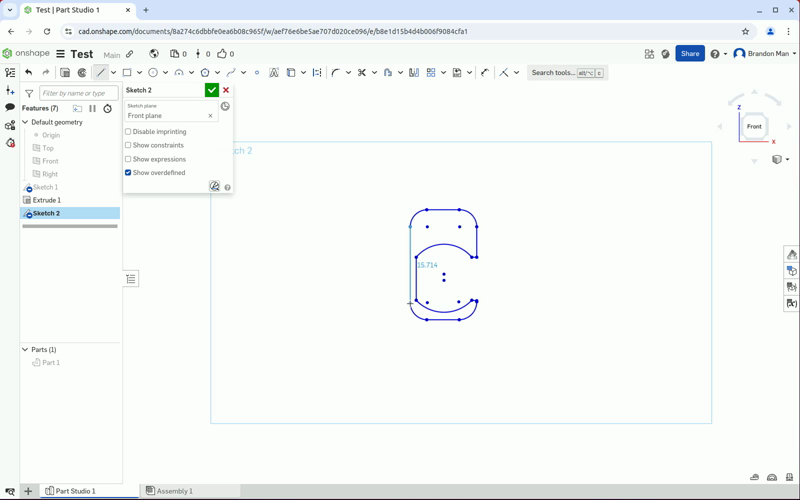
click(410, 303)
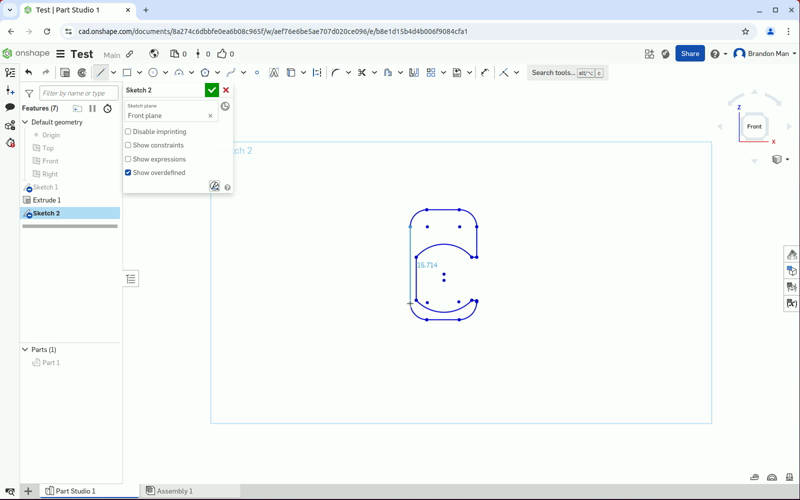
key(esc)
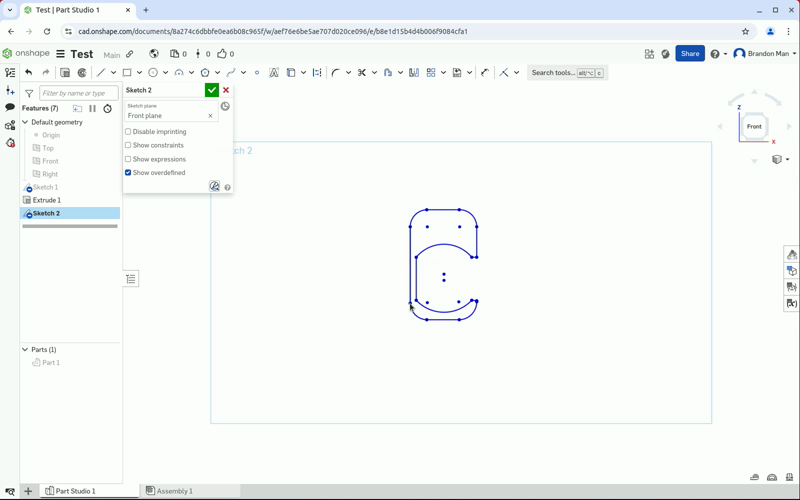
key(c)
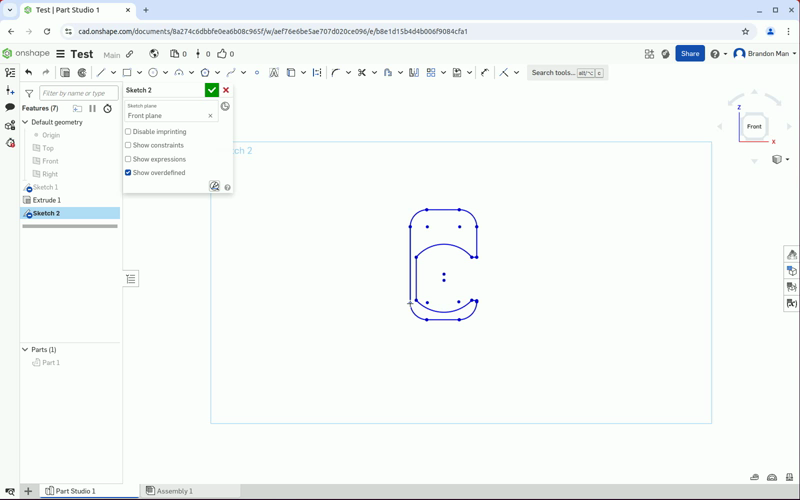
key_down(shift)
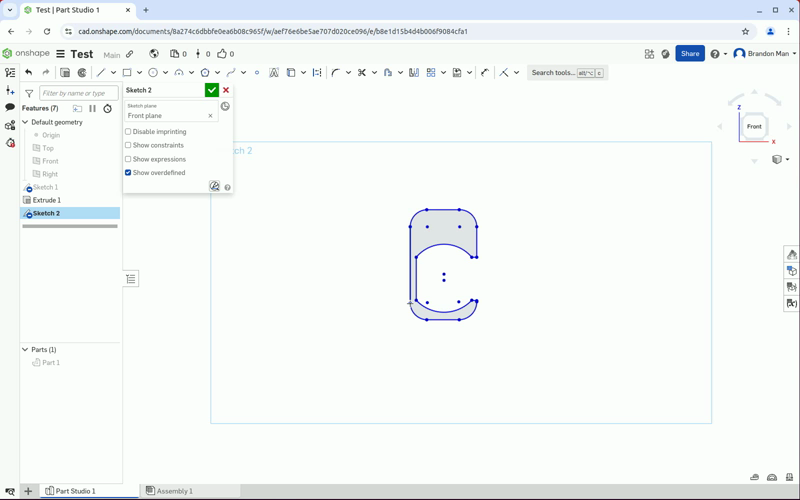
mouse_move(444, 227)
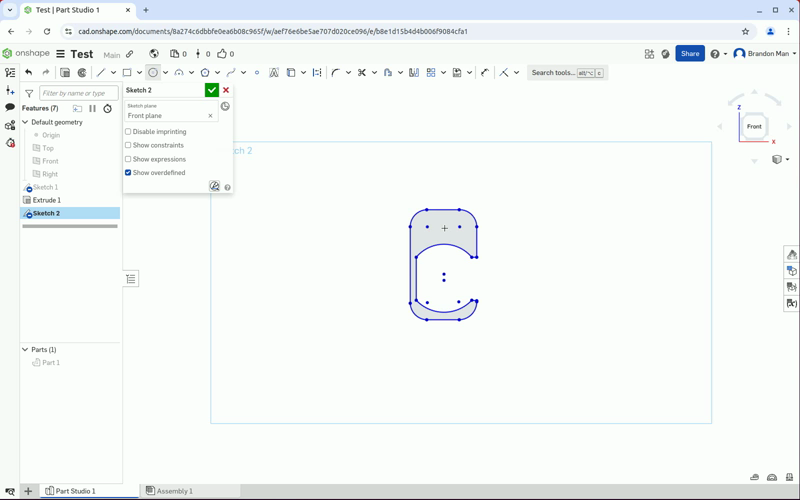
click(444, 227)
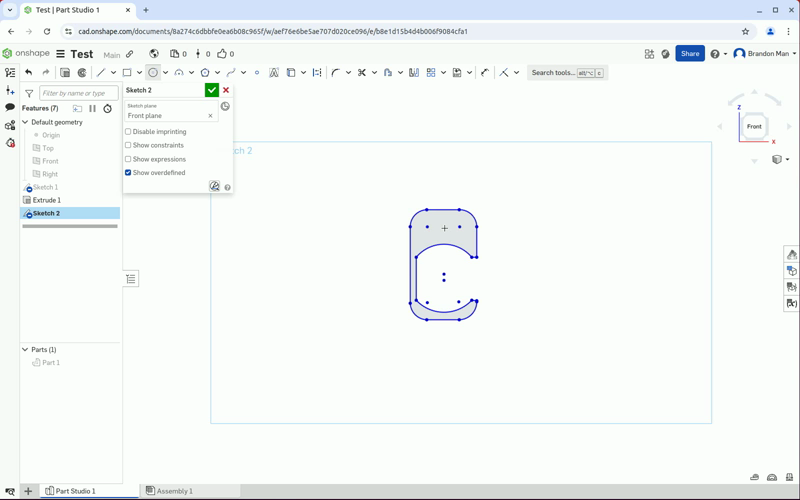
key_up(shift)
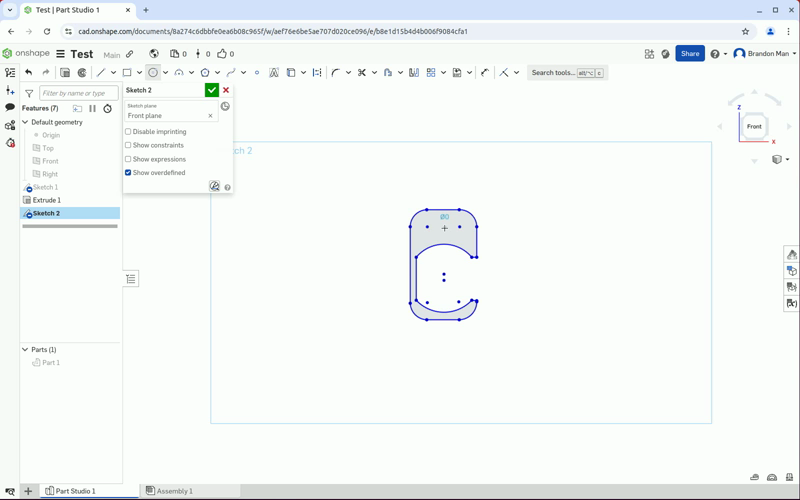
mouse_move(460, 227)
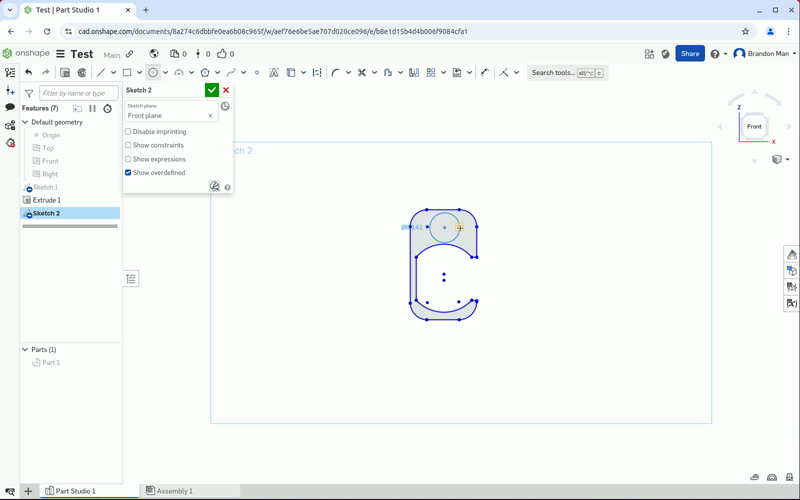
scroll(6)
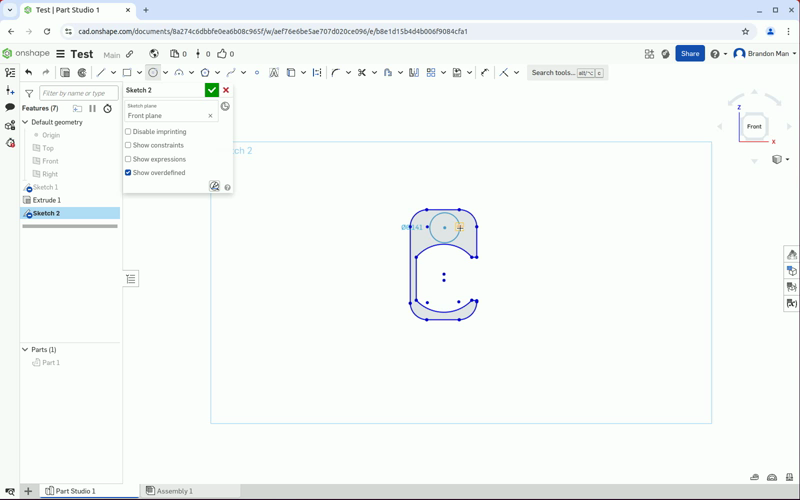
scroll(6)
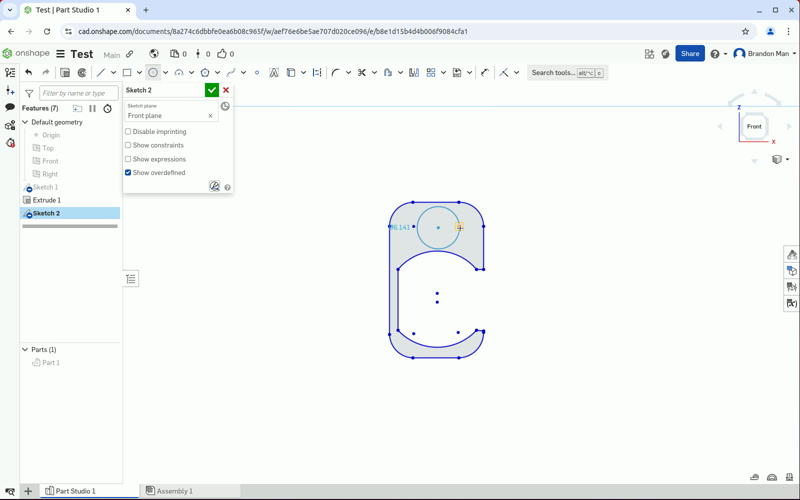
scroll(6)
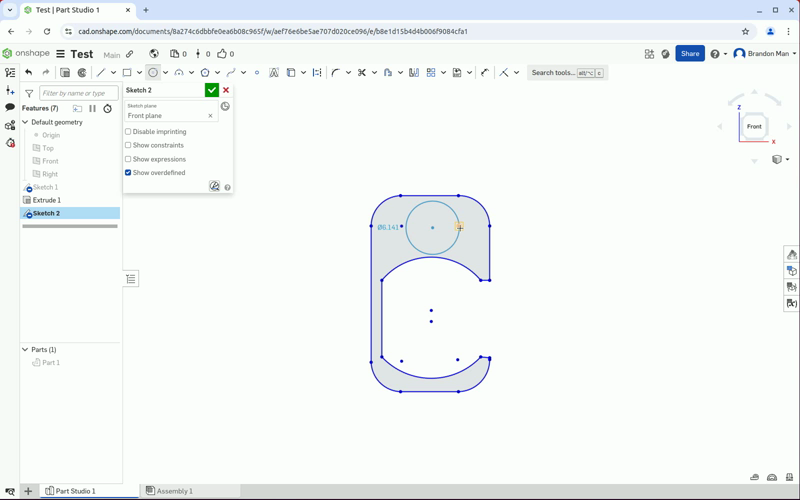
scroll(6)
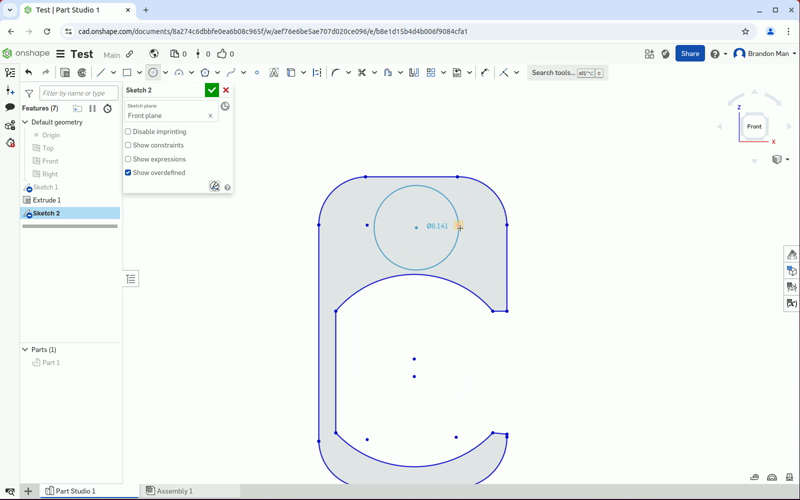
scroll(6)
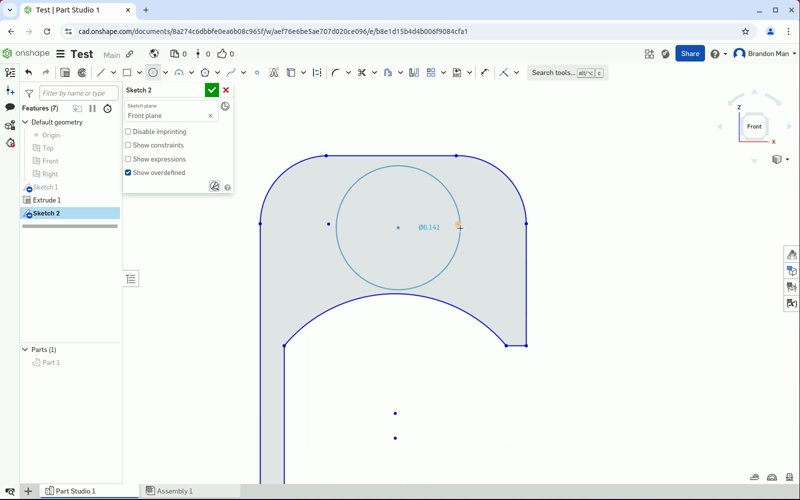
scroll(6)
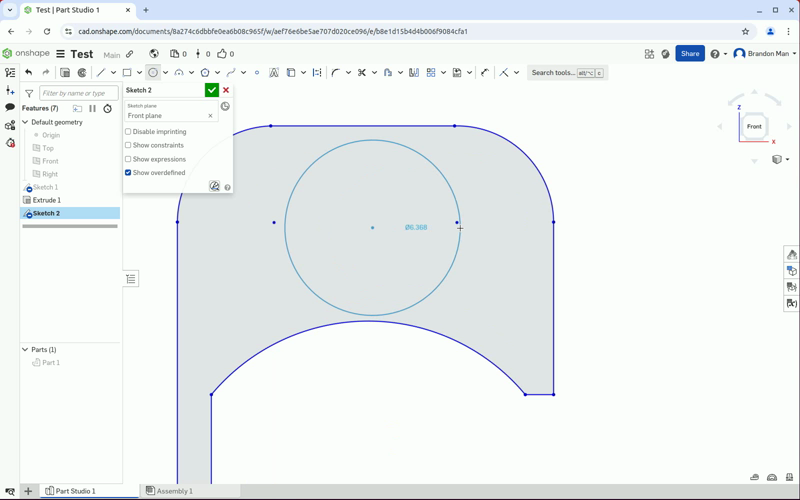
scroll(6)
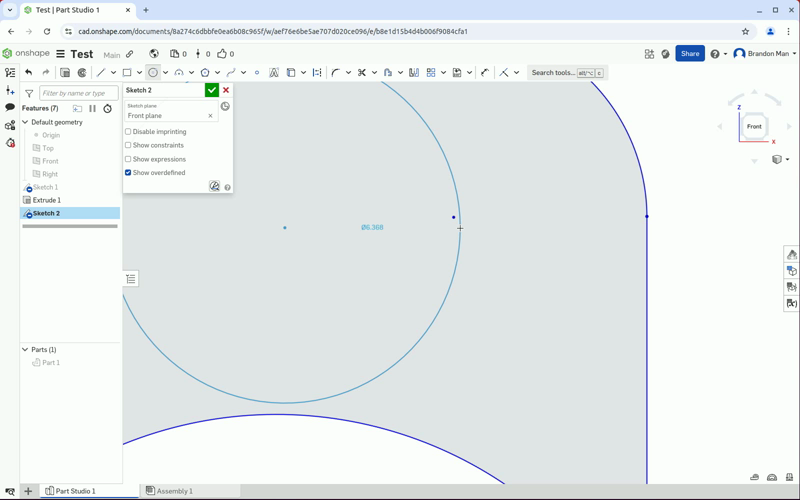
click(460, 227)
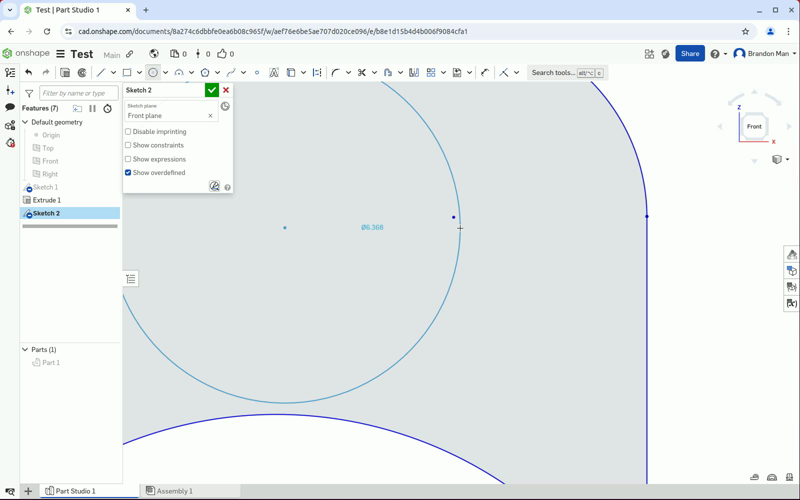
scroll(-6)
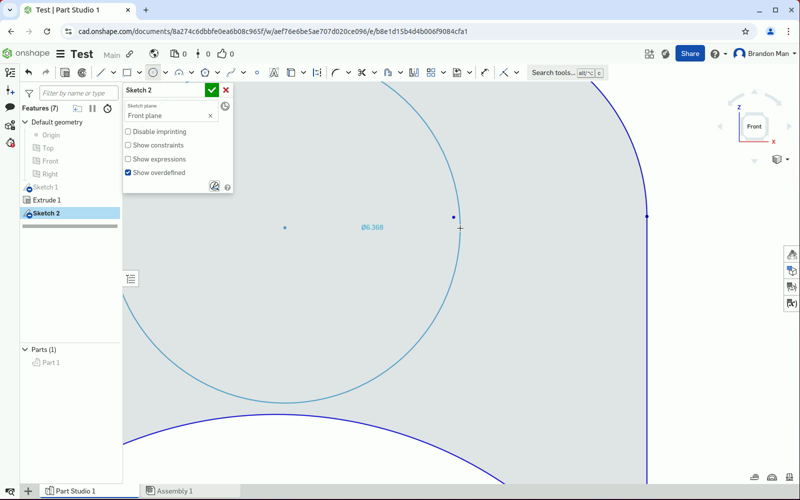
scroll(-6)
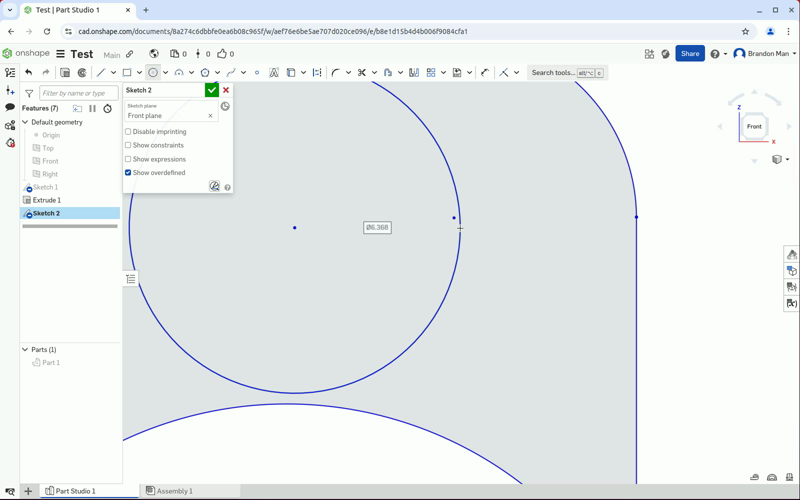
scroll(-6)
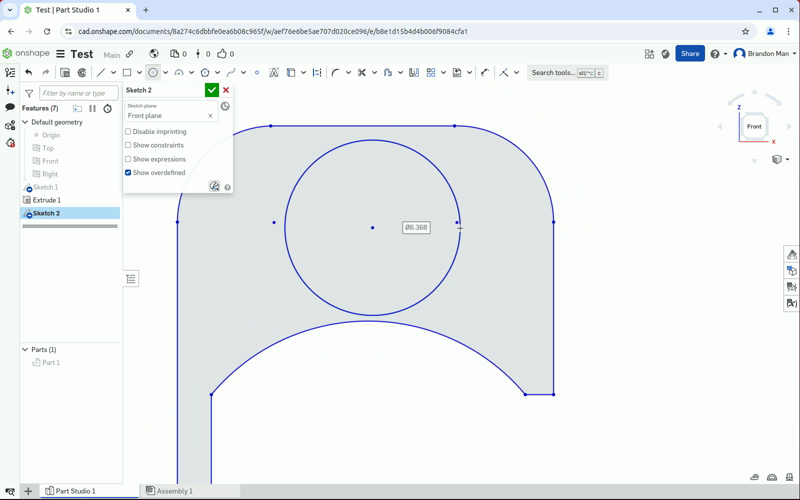
scroll(-6)
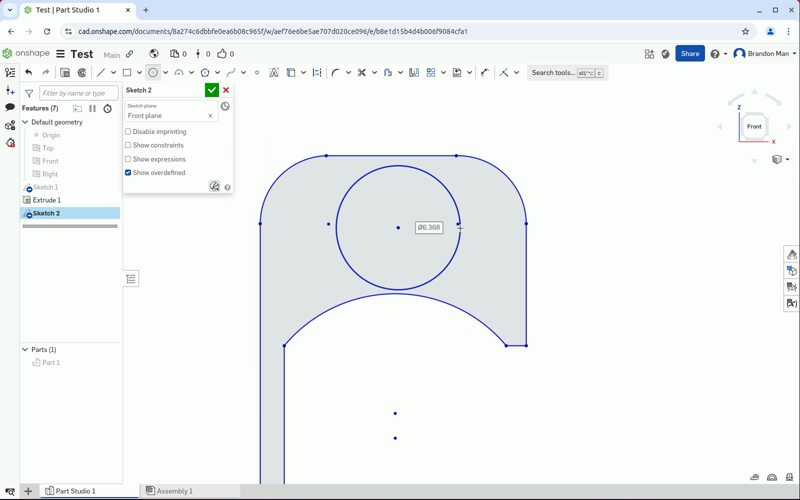
scroll(-6)
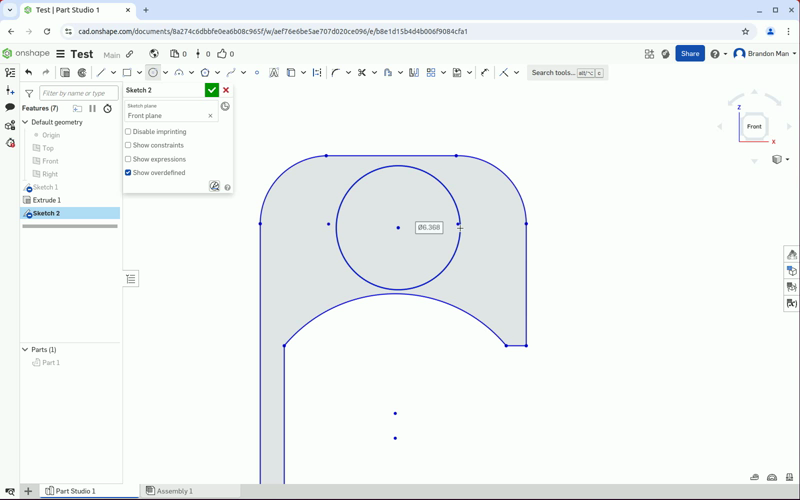
scroll(-6)
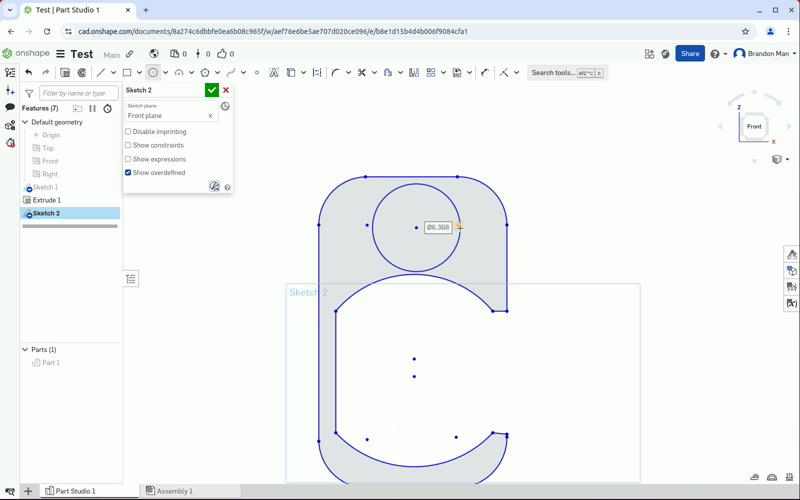
scroll(-6)
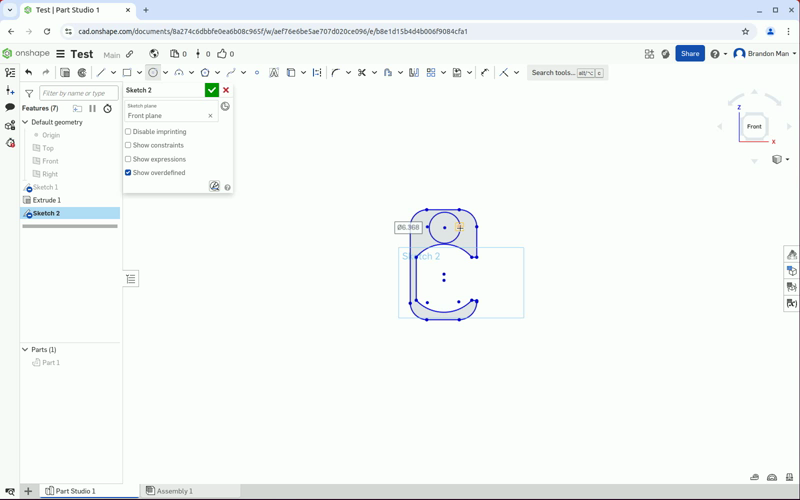
key(esc)
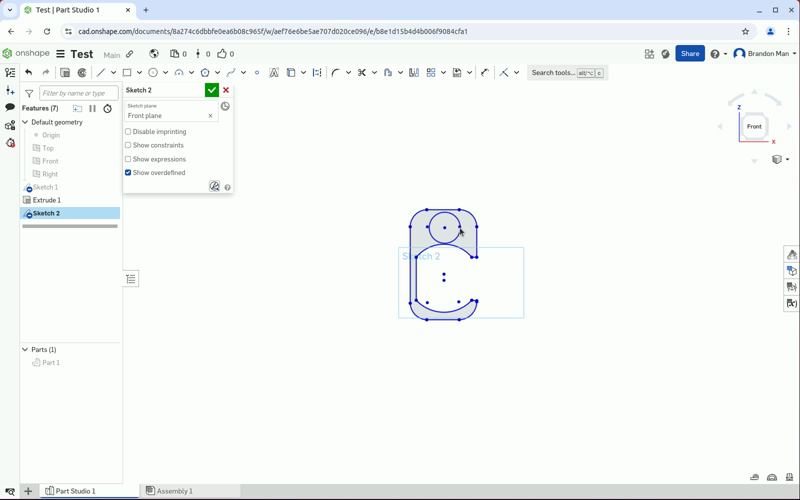
mouse_move(419, 238)
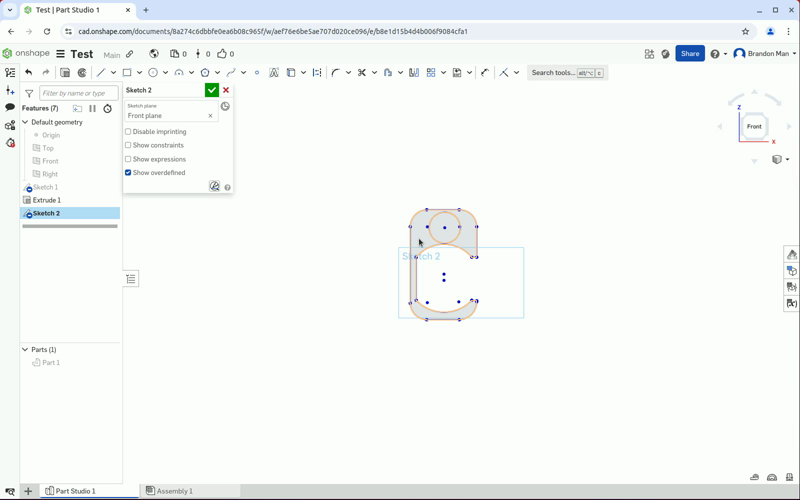
click(419, 238)
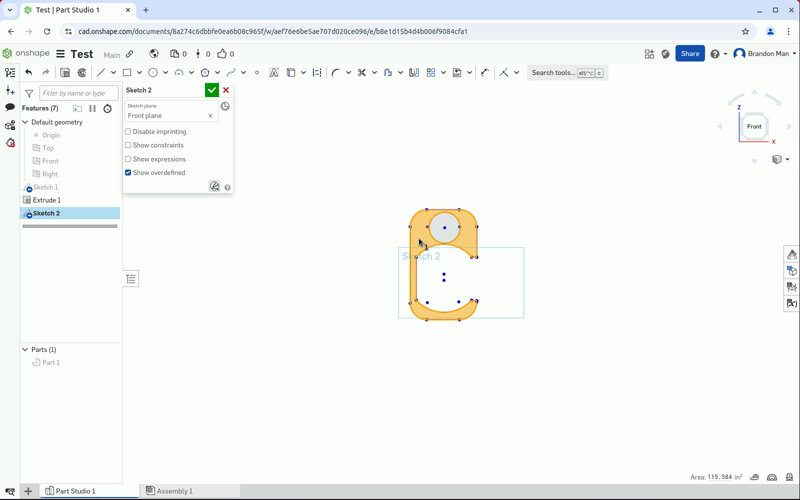
mouse_move(73, 352)
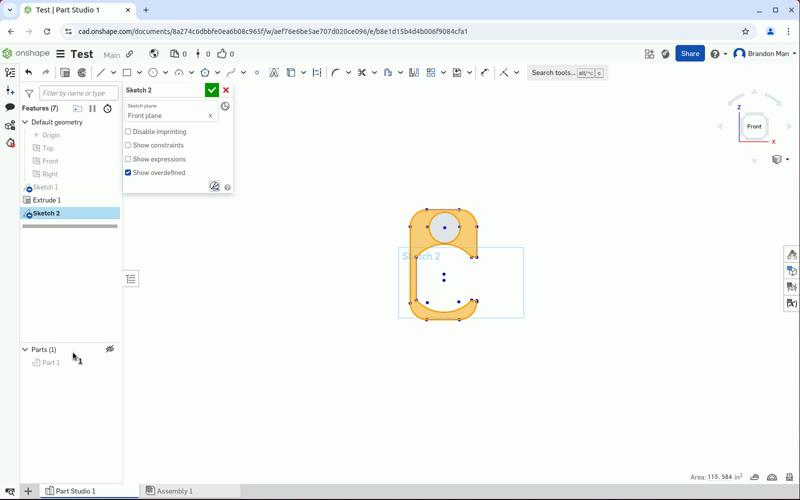
key(shift+y)
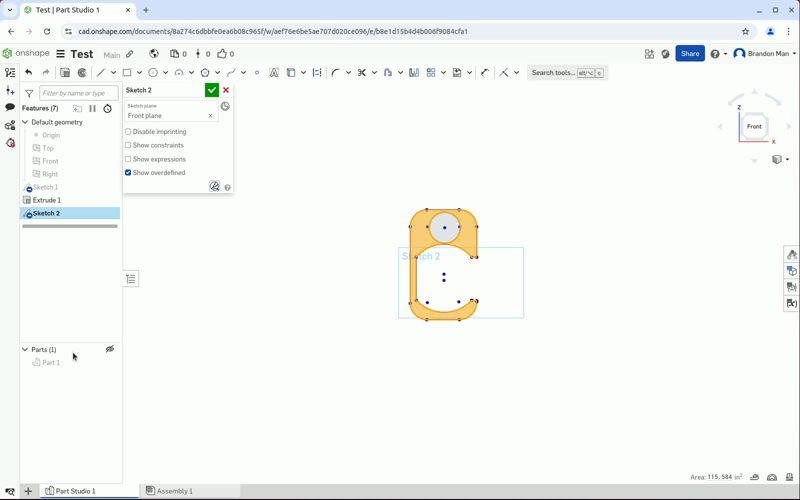
key(shift+e)
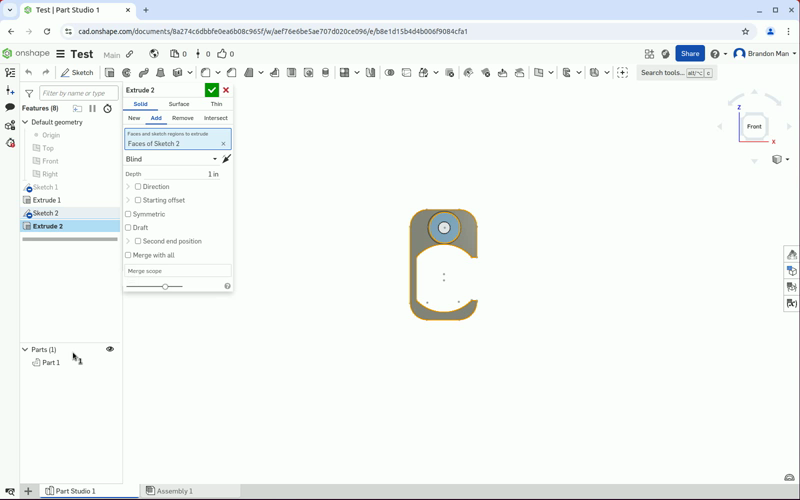
mouse_move(143, 106)
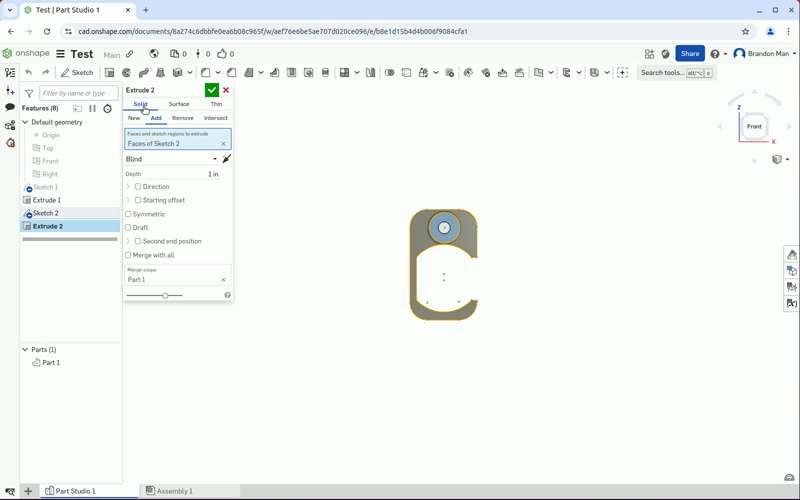
click(143, 106)
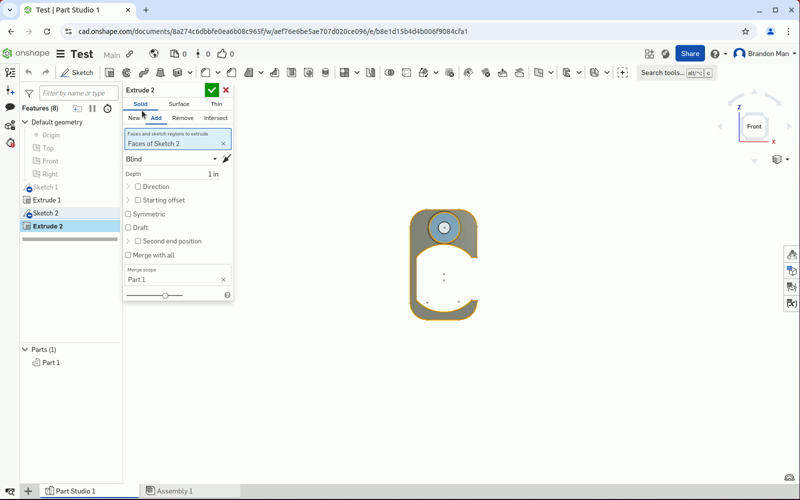
mouse_move(137, 120)
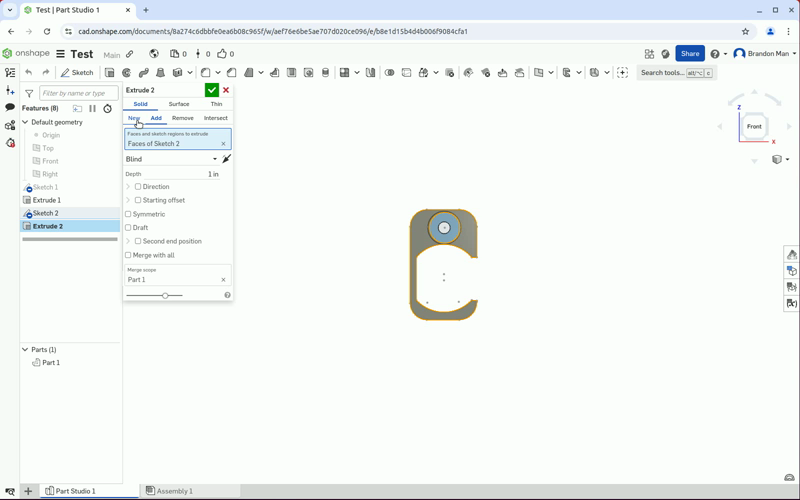
click(137, 120)
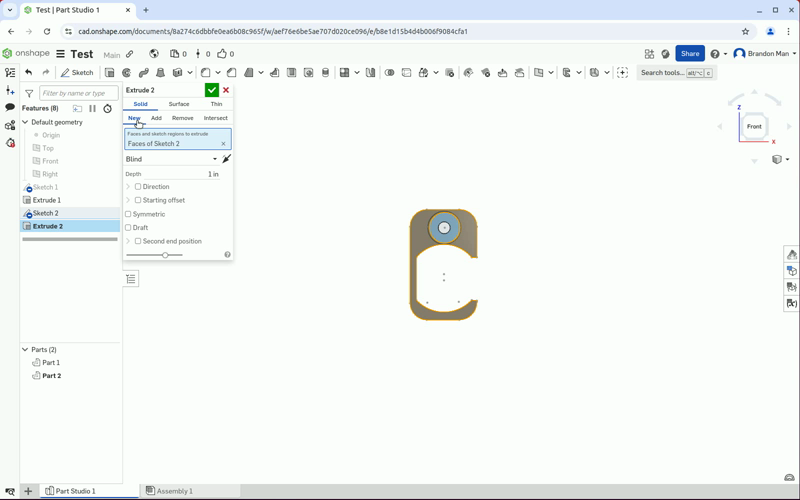
key(tab, 4)
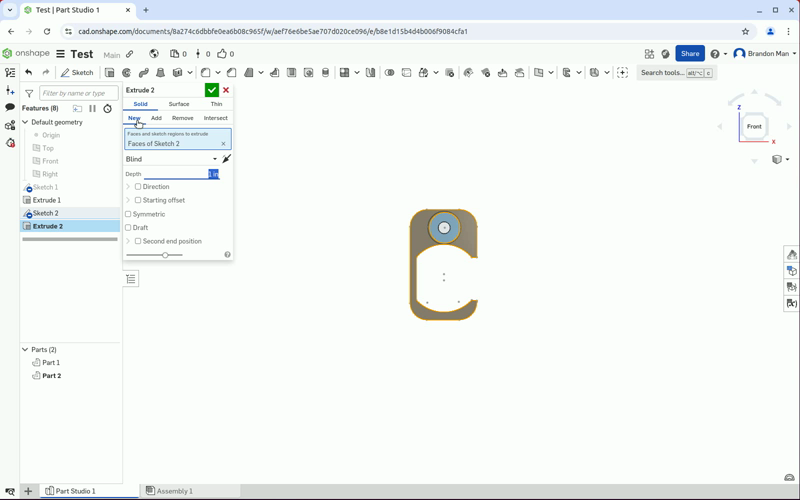
text(20.942)
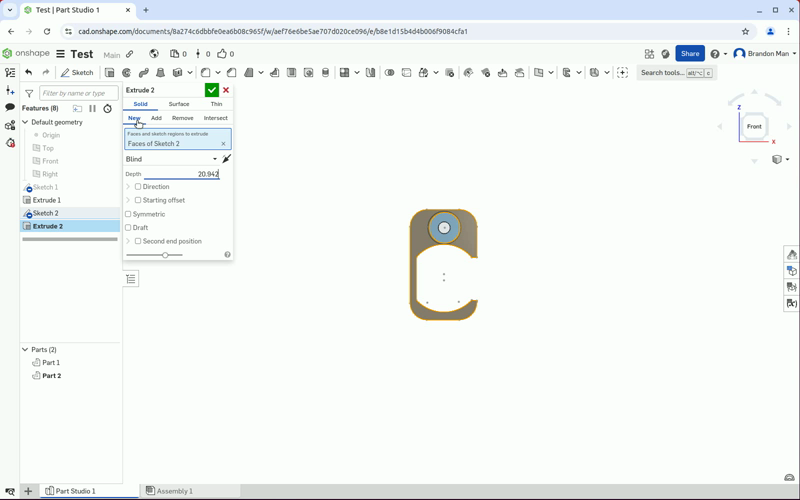
key(enter)
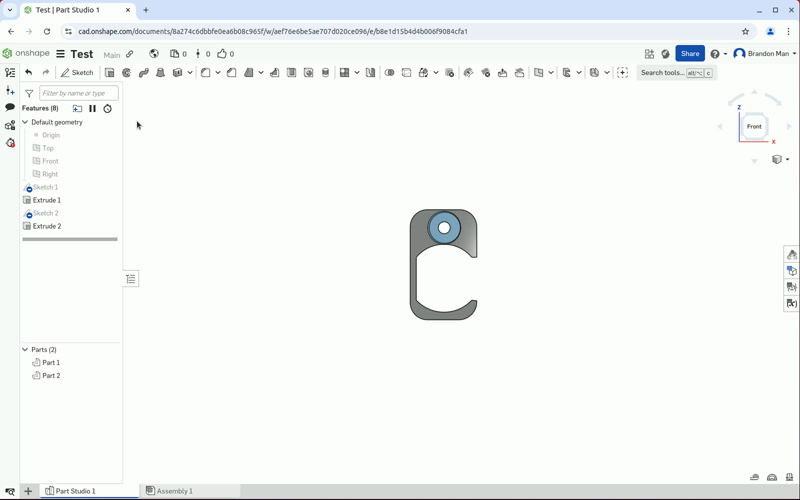
key(shift+h)
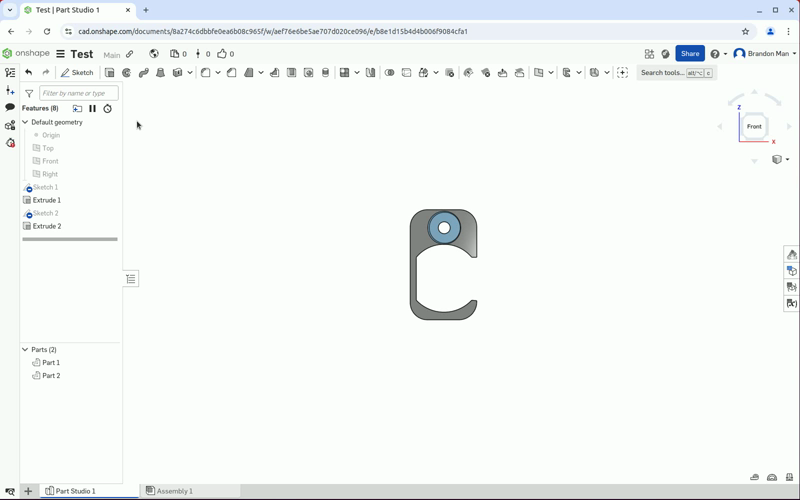
key(shift+h)
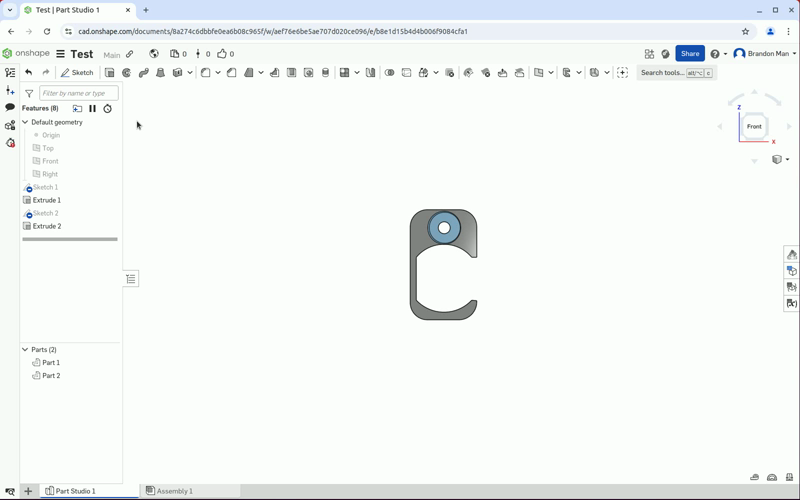
mouse_move(73, 189)
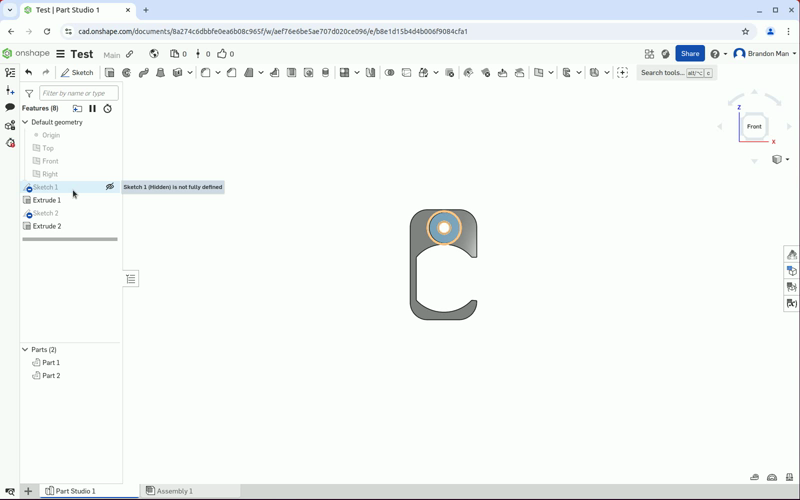
click(73, 189)
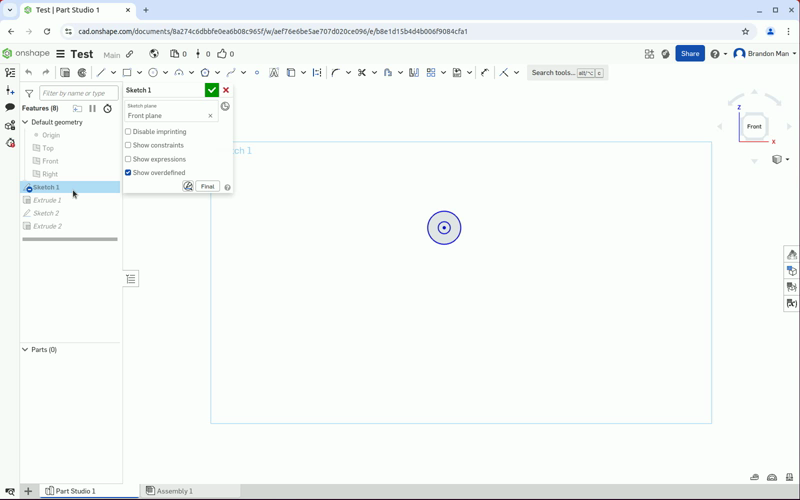
mouse_move(229, 92)
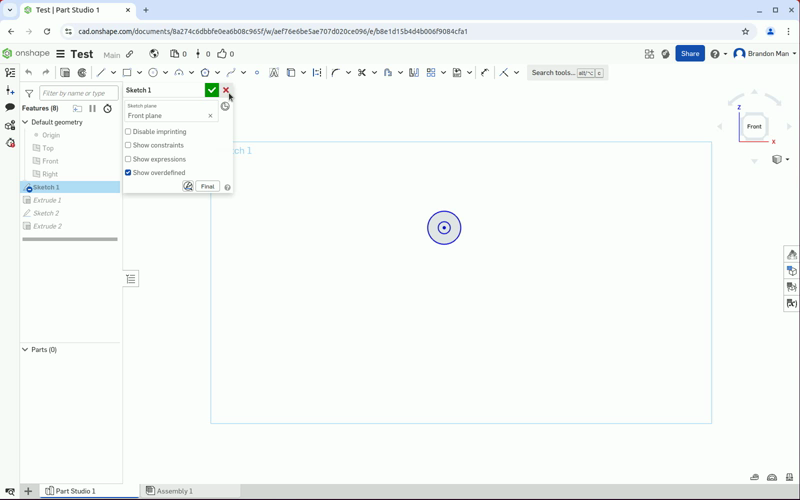
click(229, 92)
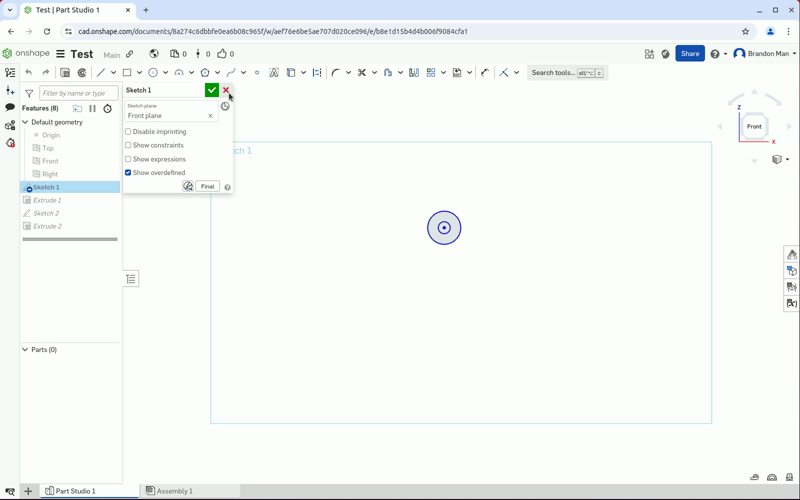
key(shift+s)
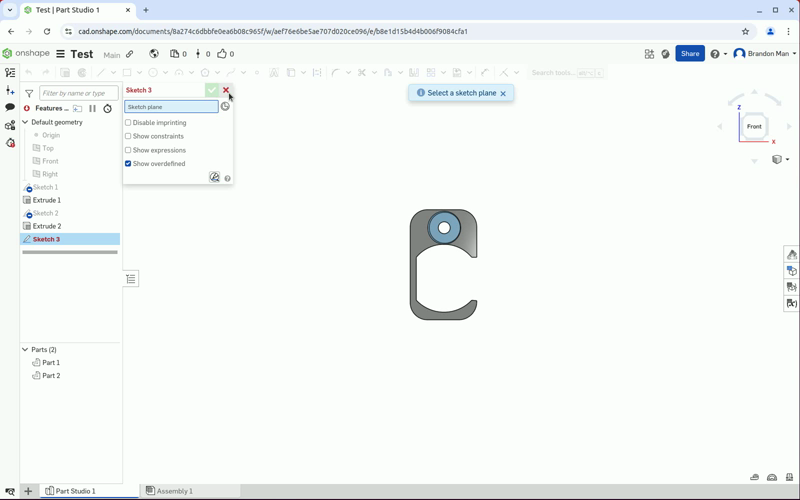
mouse_move(73, 163)
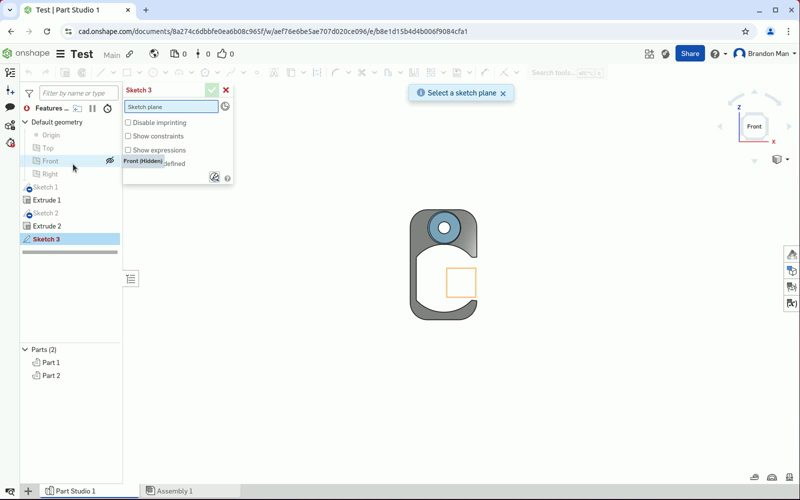
click(73, 163)
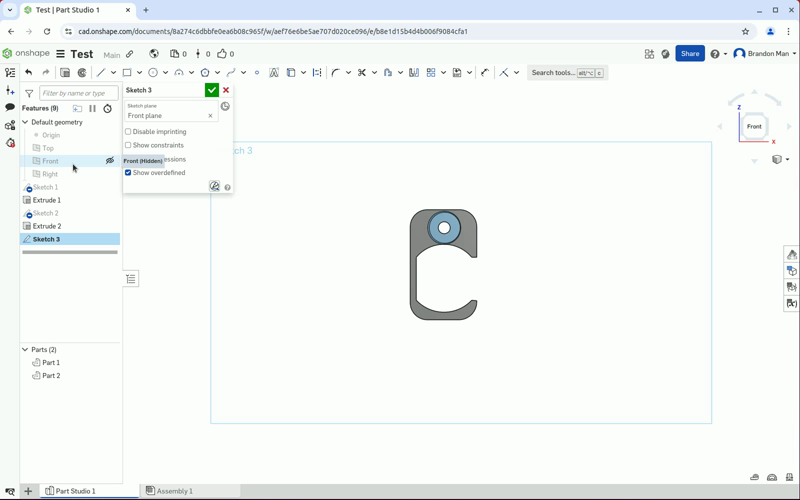
mouse_move(73, 352)
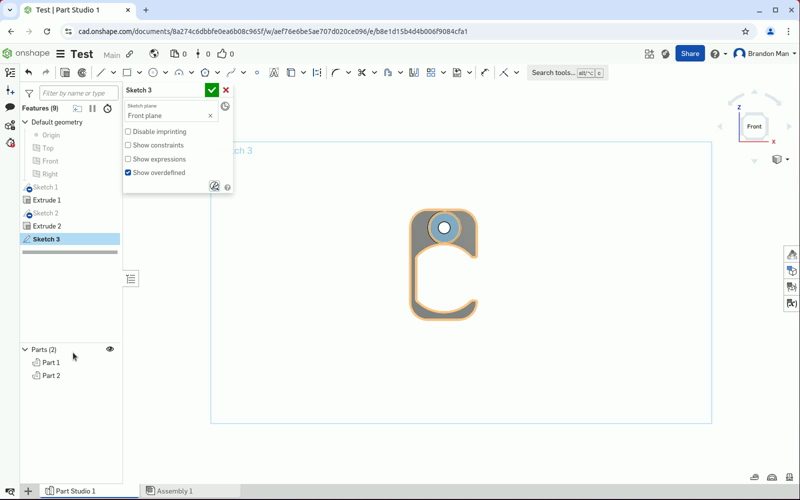
key(y)
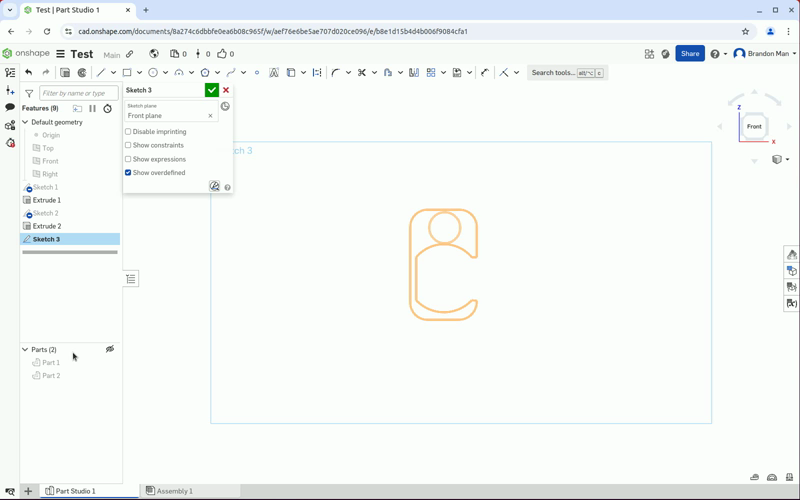
key(c)
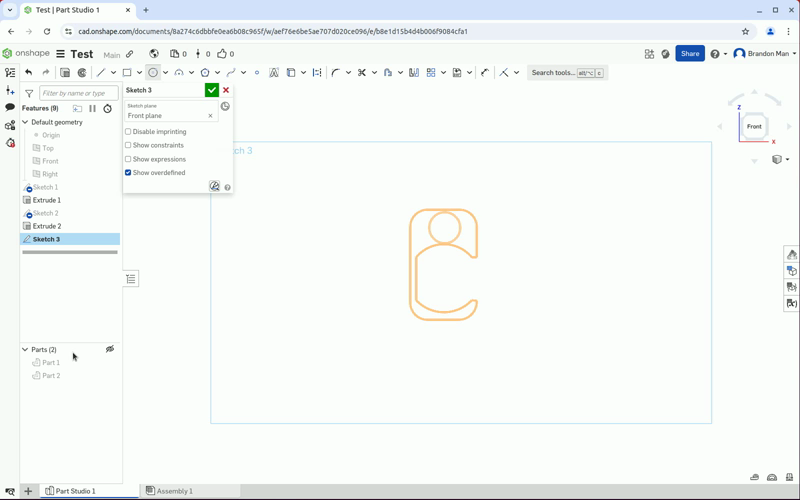
key_down(shift)
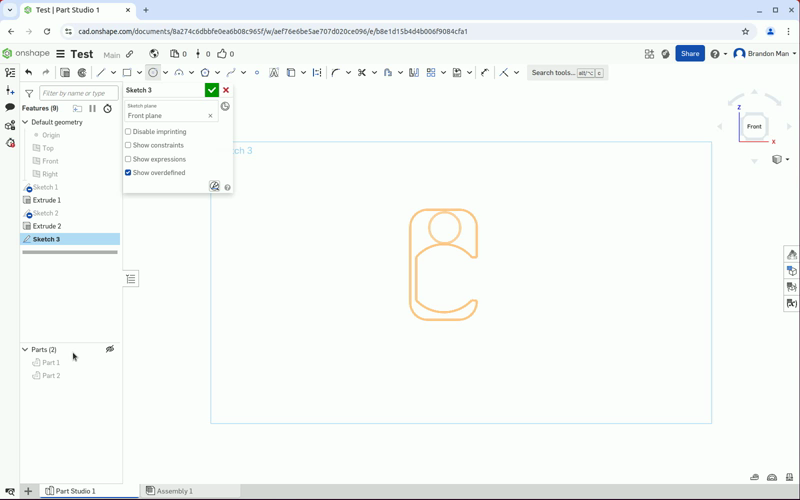
mouse_move(528, 267)
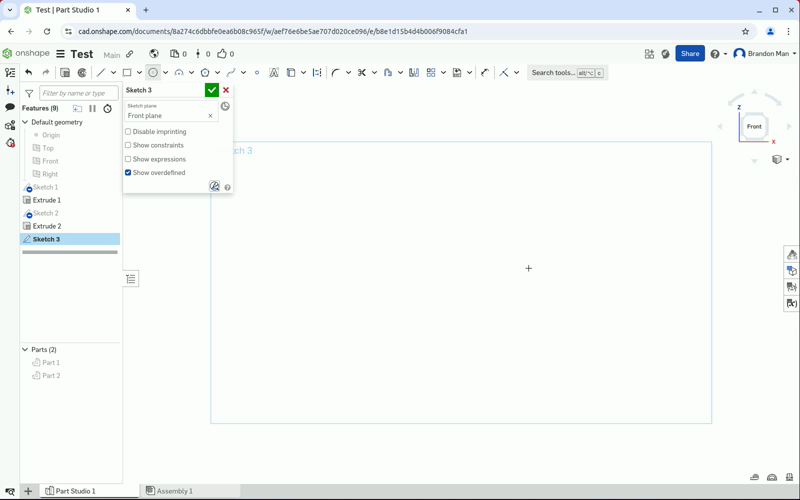
click(528, 267)
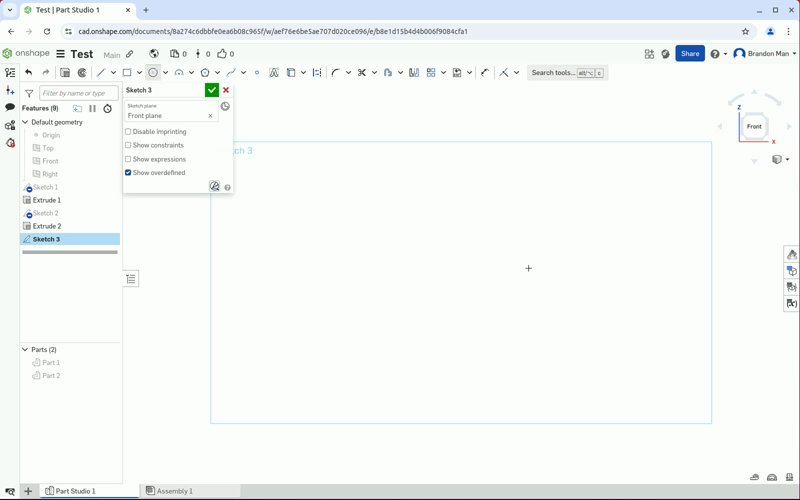
key_up(shift)
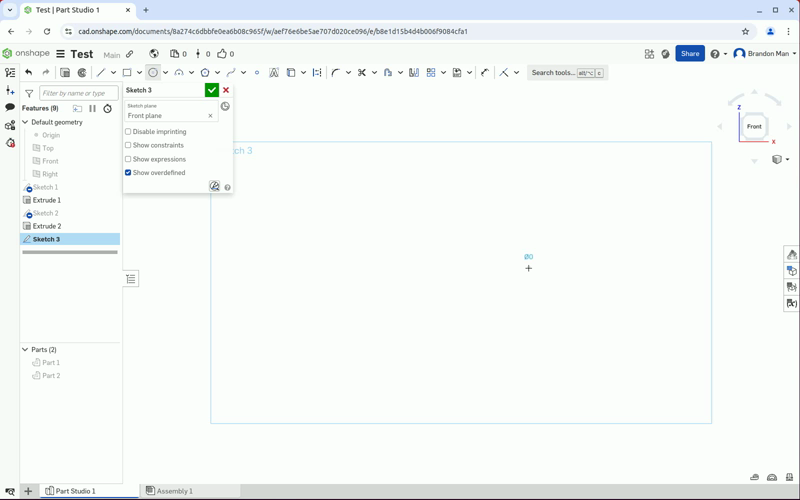
mouse_move(574, 267)
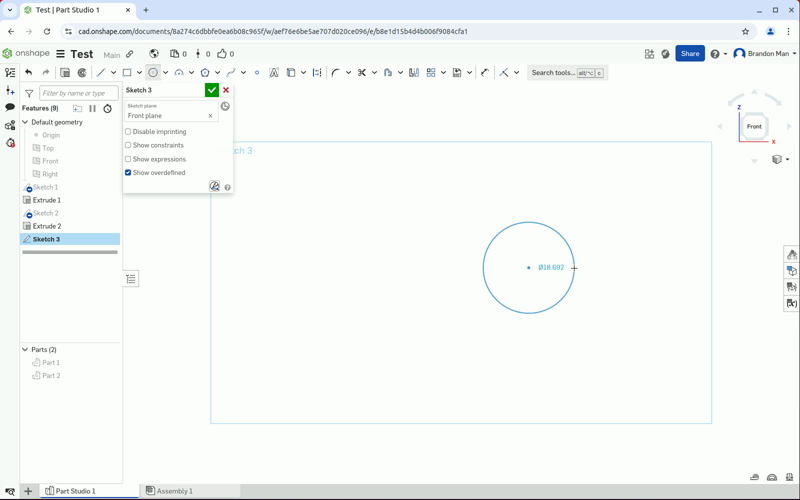
click(574, 267)
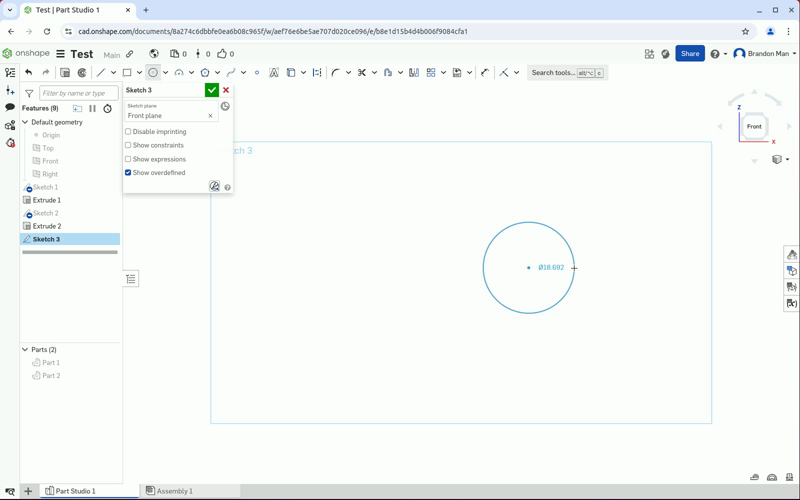
key(esc)
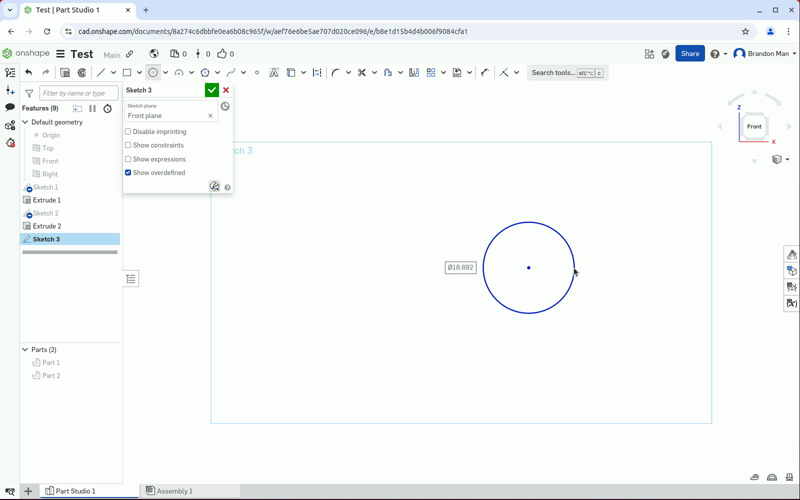
key(c)
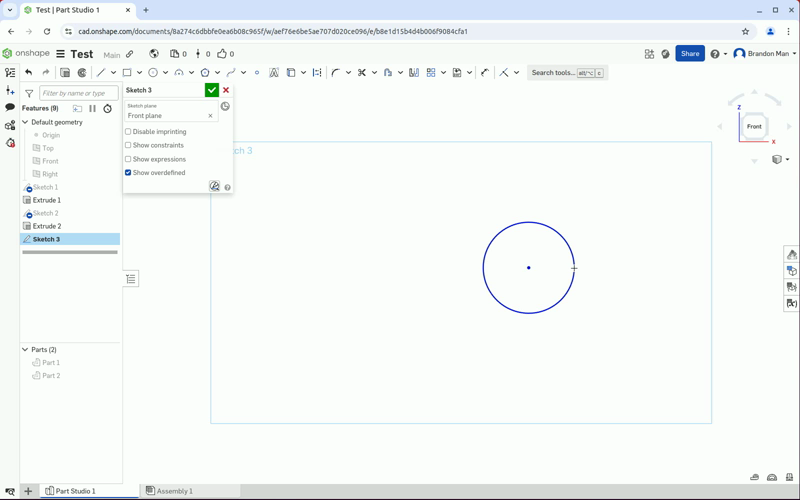
key_down(shift)
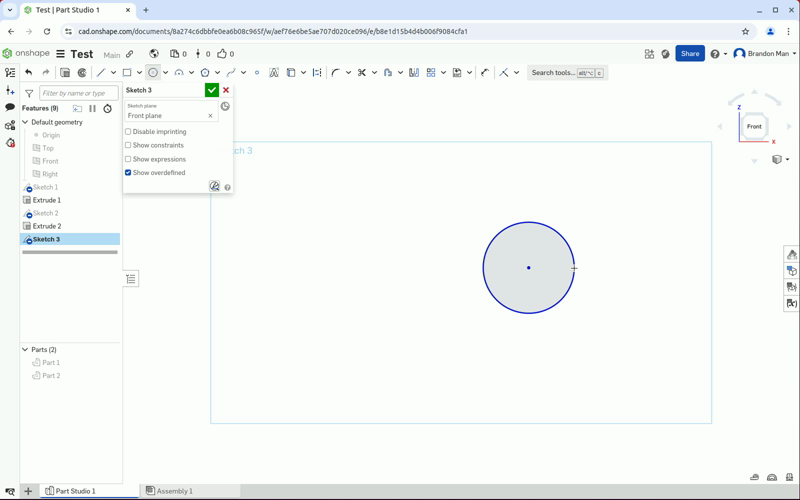
mouse_move(528, 267)
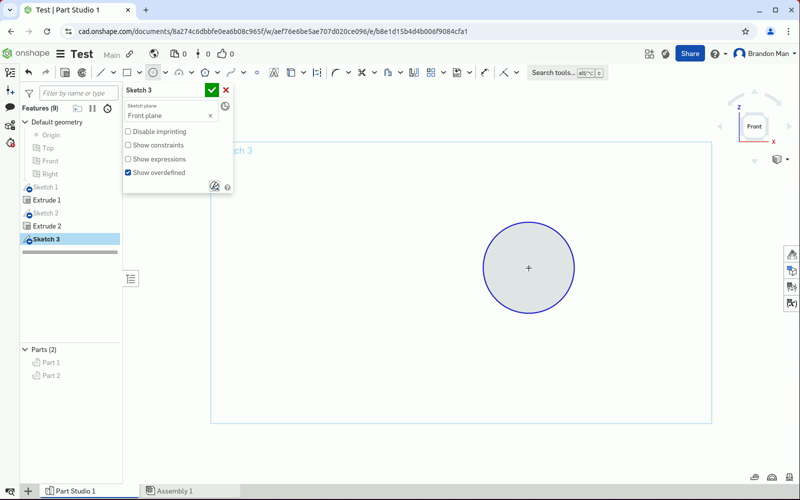
click(528, 267)
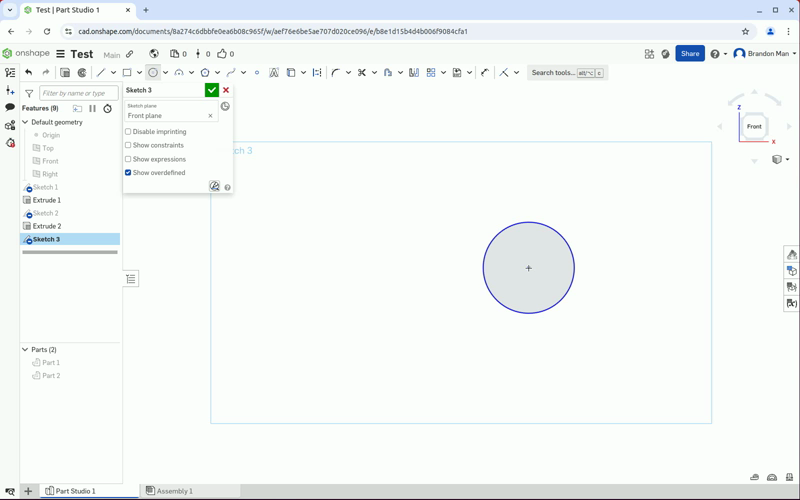
key_up(shift)
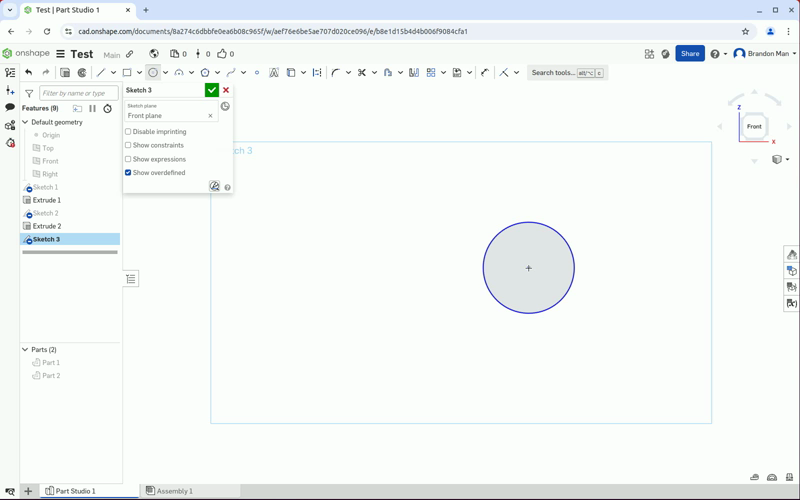
mouse_move(566, 267)
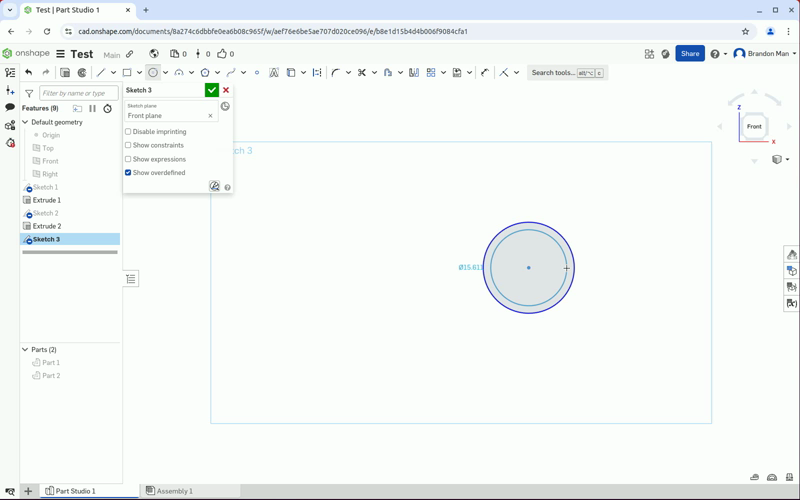
click(566, 267)
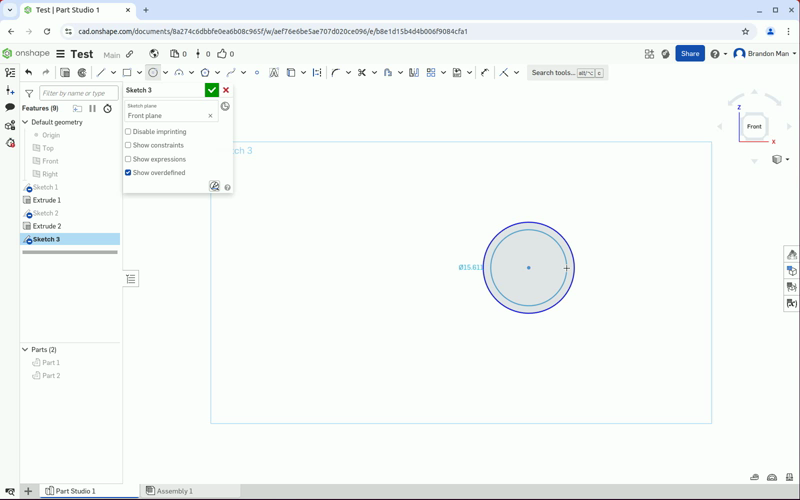
key(esc)
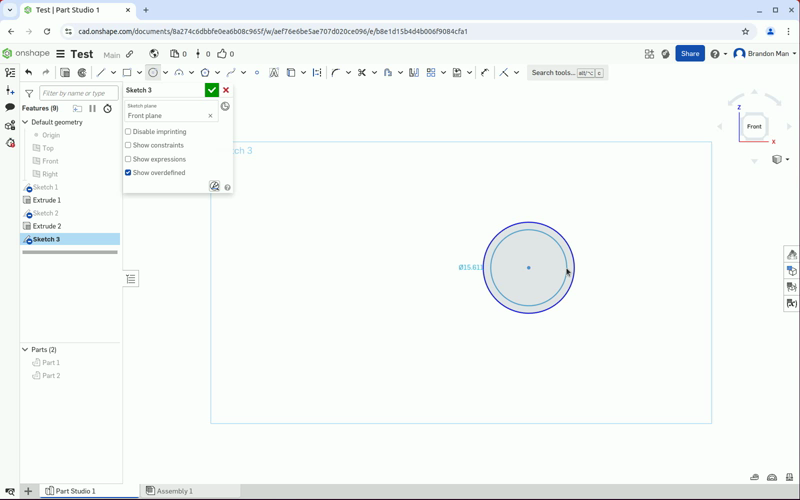
mouse_move(518, 229)
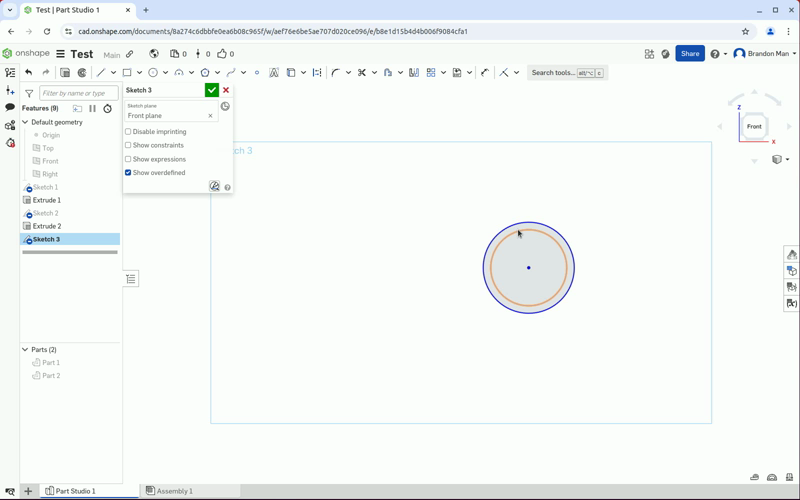
click(518, 229)
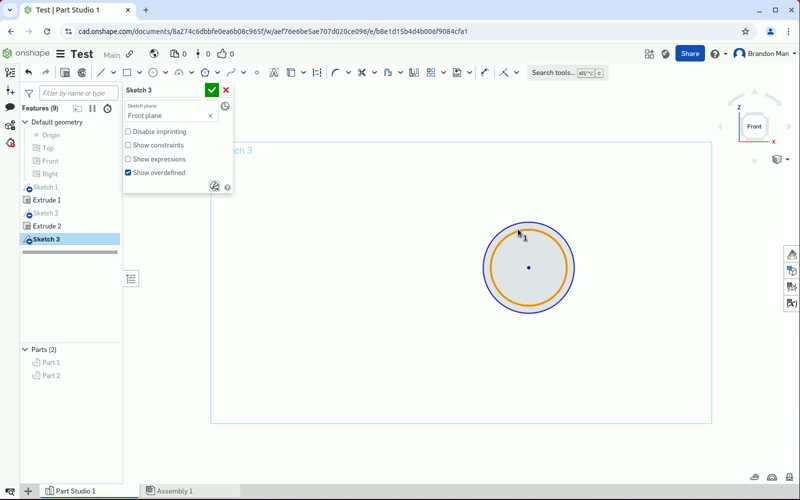
mouse_move(73, 352)
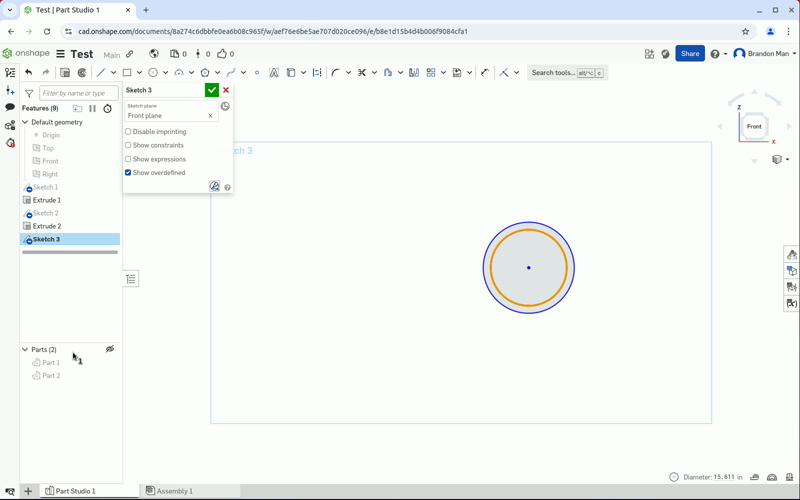
key(shift+y)
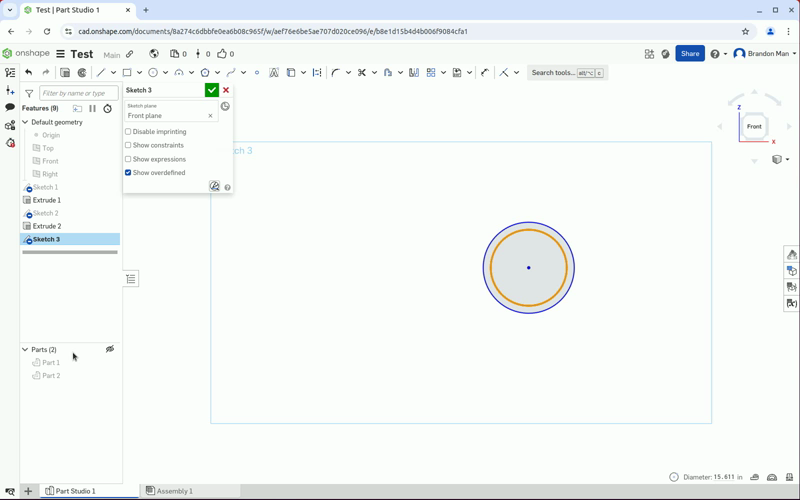
key(shift+e)
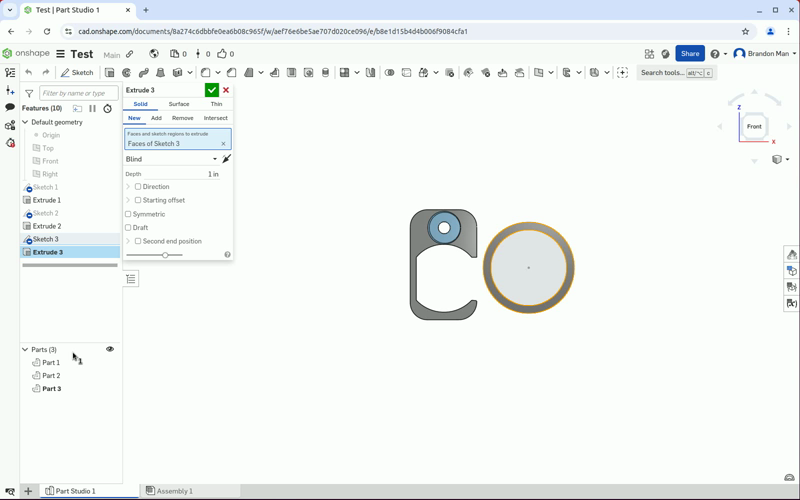
mouse_move(143, 106)
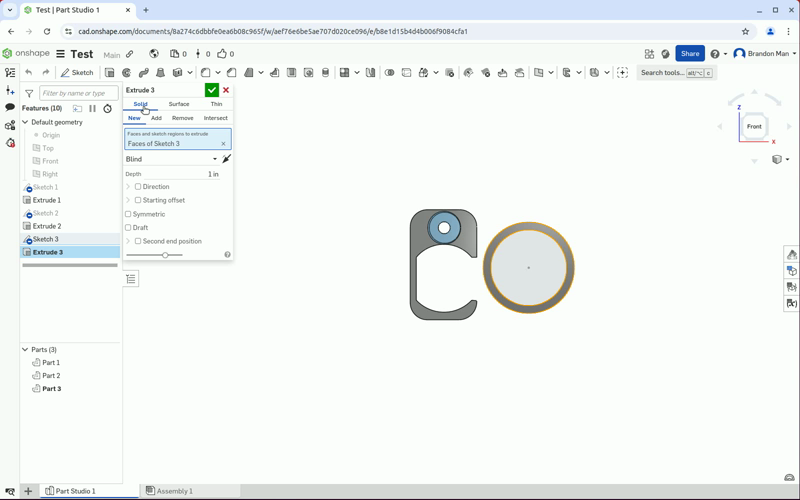
click(143, 106)
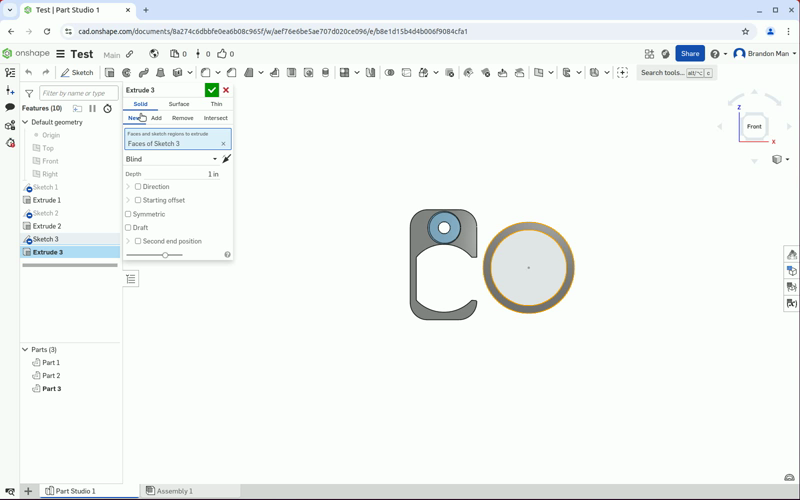
mouse_move(137, 120)
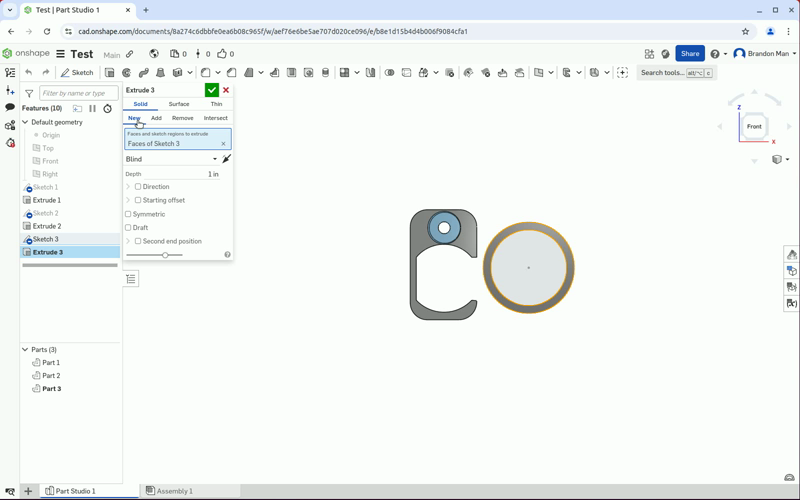
click(137, 120)
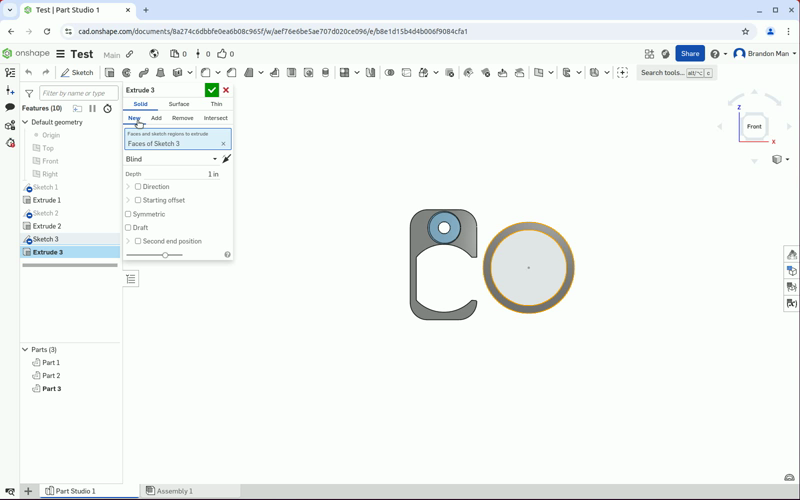
key(tab, 4)
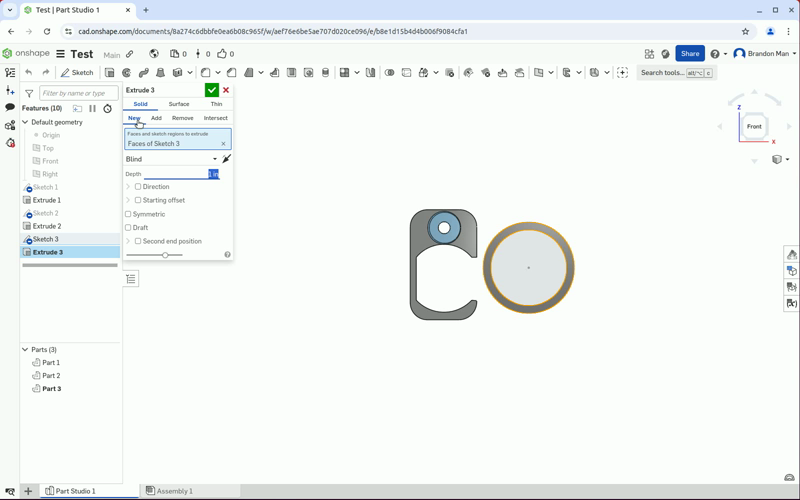
text(9.147)
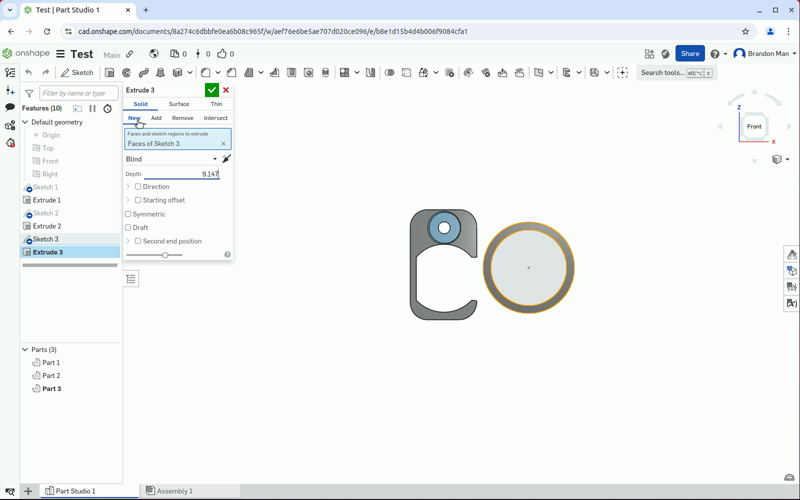
key(enter)
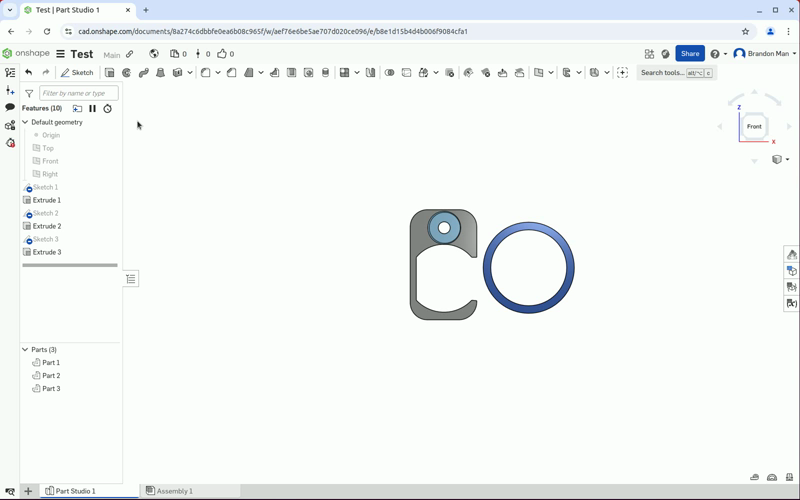
key(shift+h)
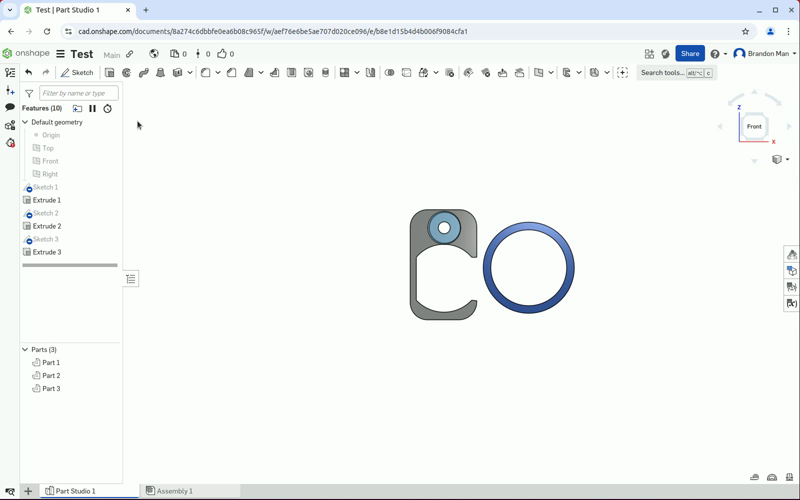
key(shift+h)
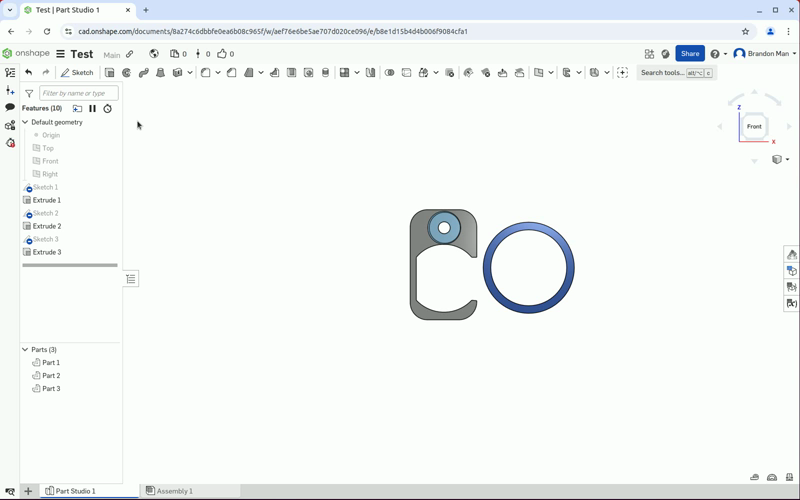
mouse_move(73, 189)
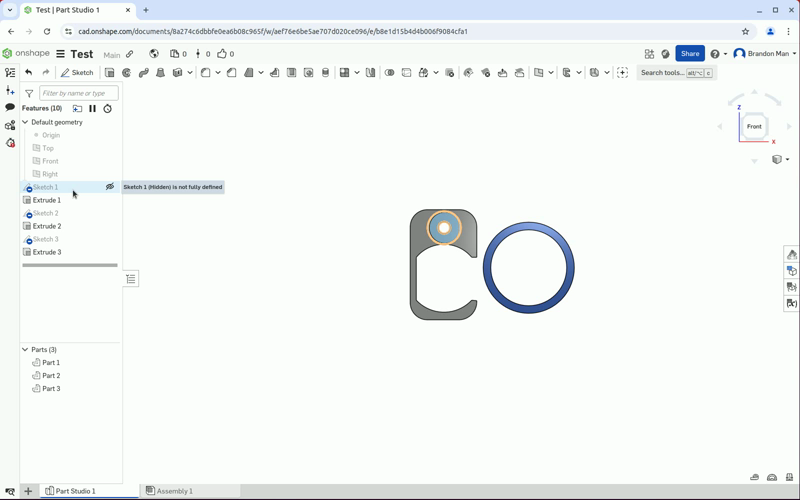
click(73, 189)
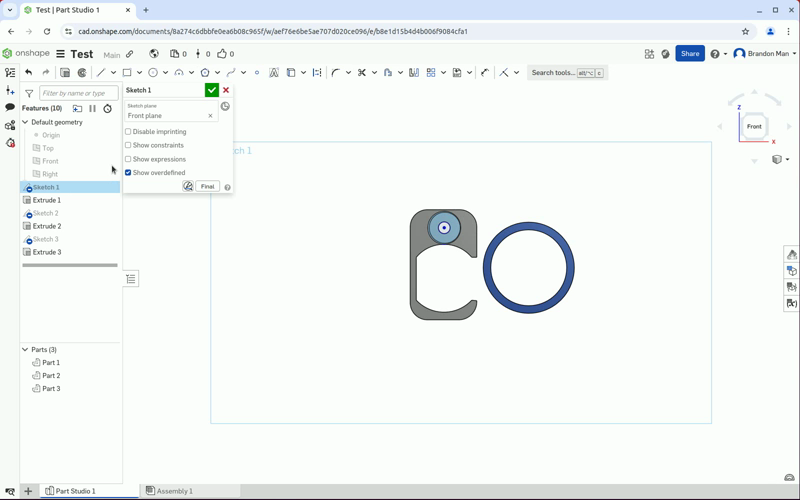
mouse_move(229, 92)
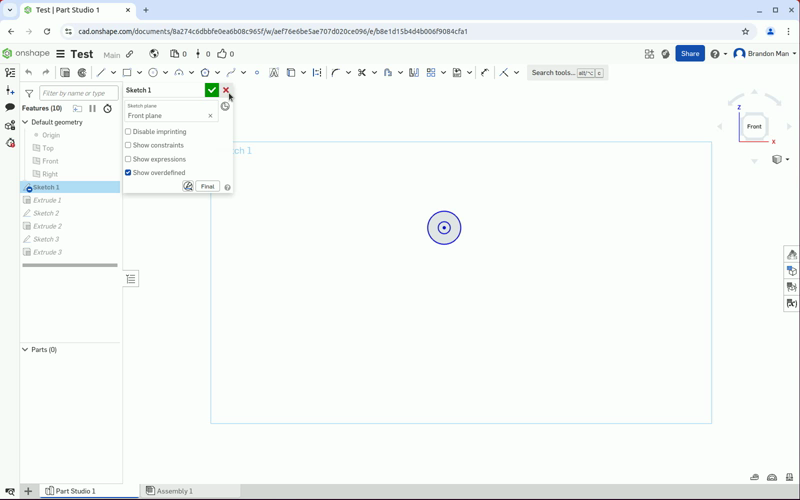
click(229, 92)
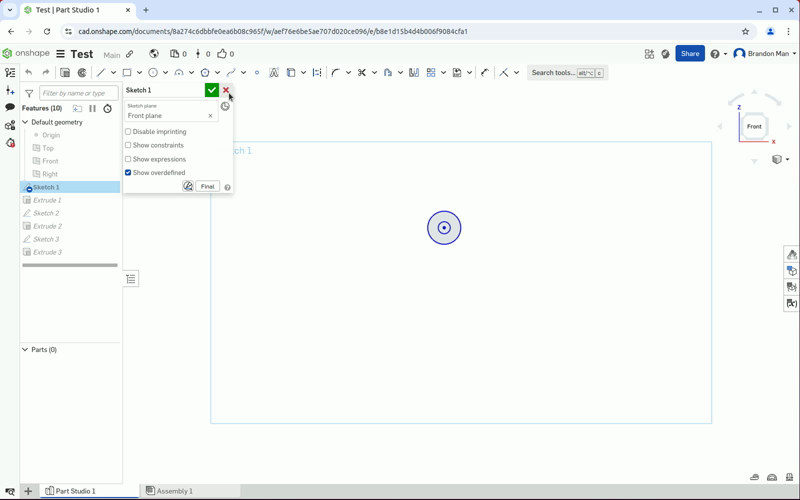
key(shift+s)
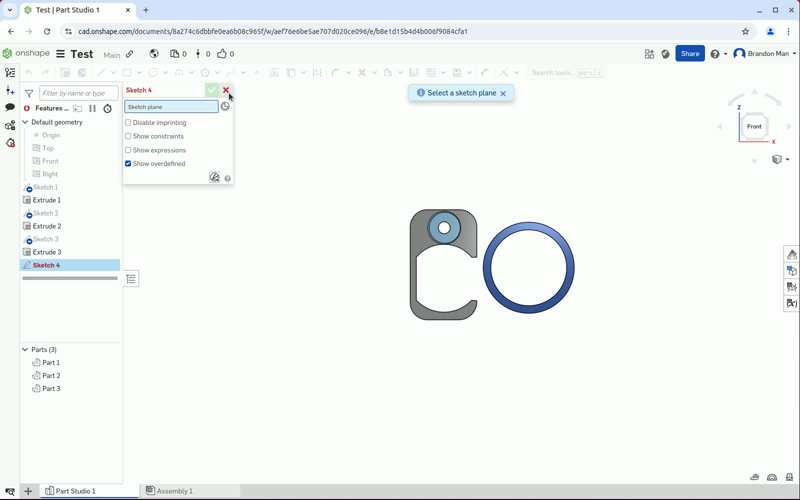
mouse_move(73, 163)
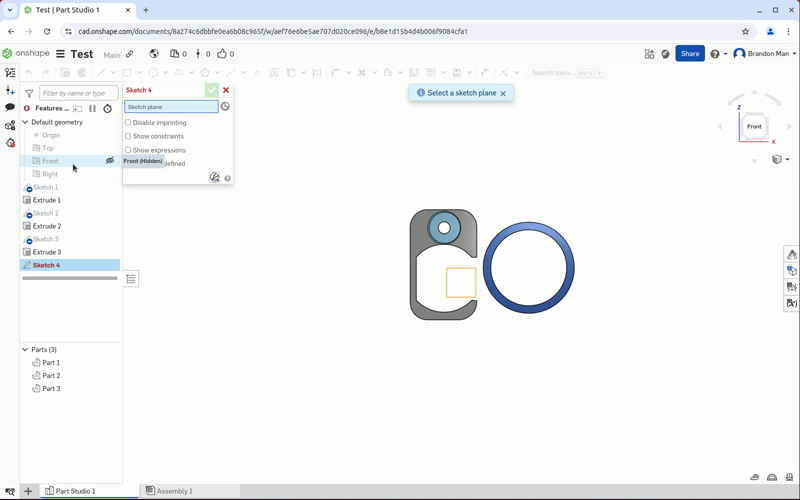
click(73, 163)
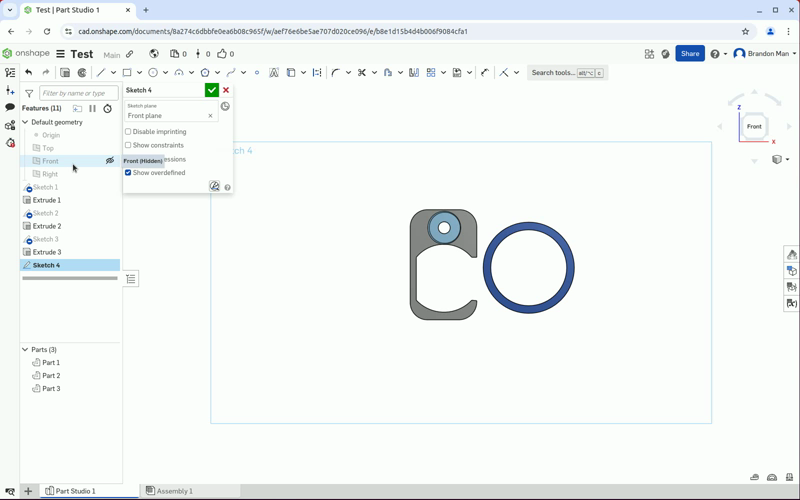
mouse_move(73, 352)
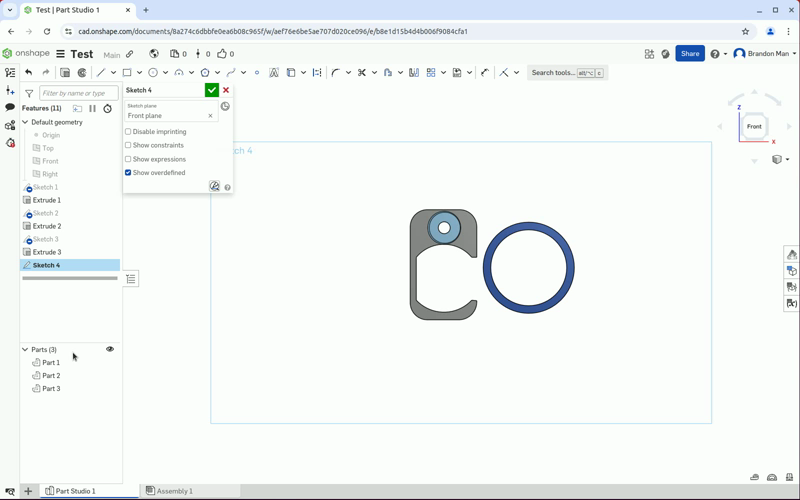
key(y)
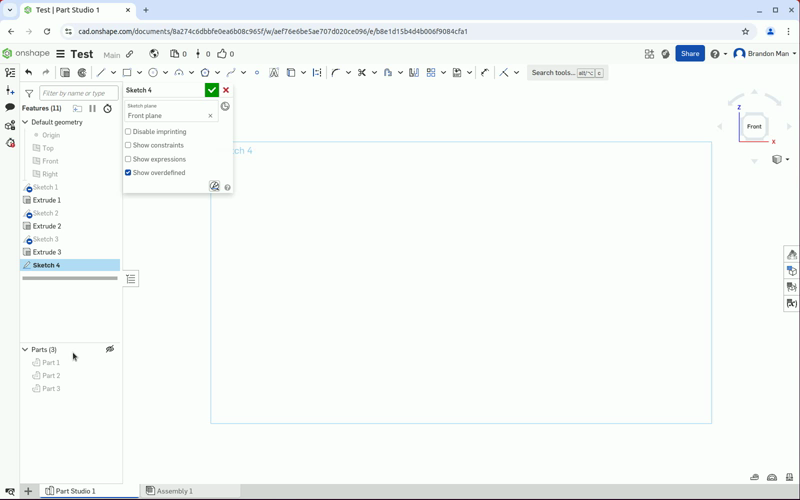
key(c)
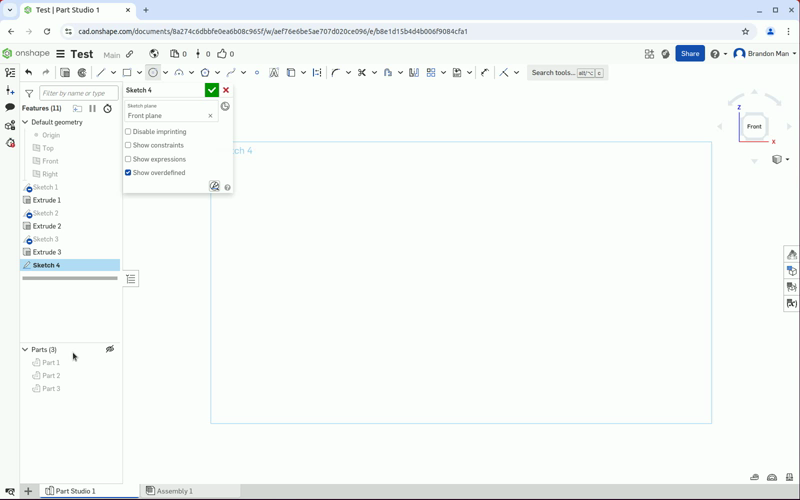
key_down(shift)
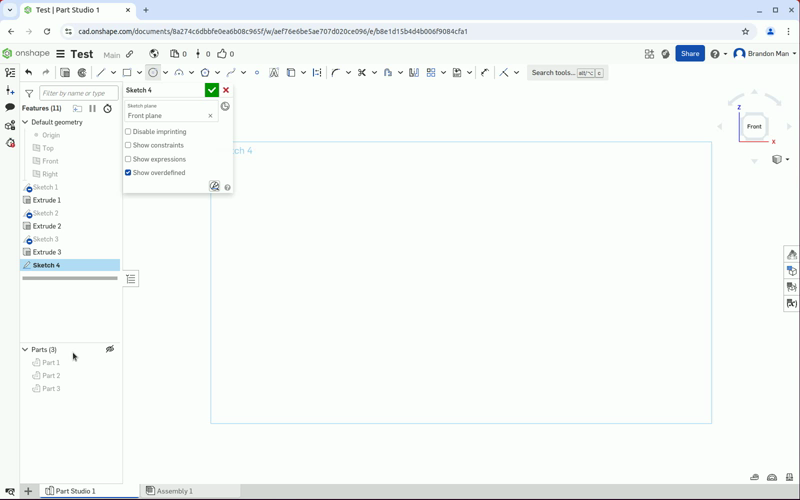
mouse_move(528, 267)
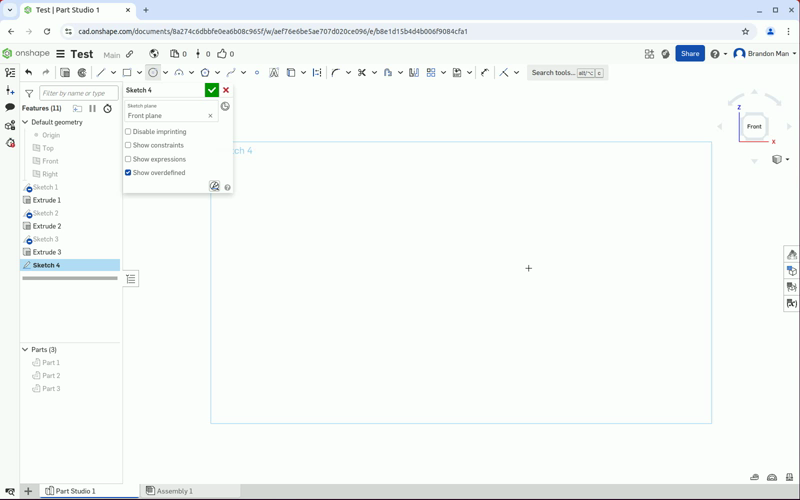
click(528, 267)
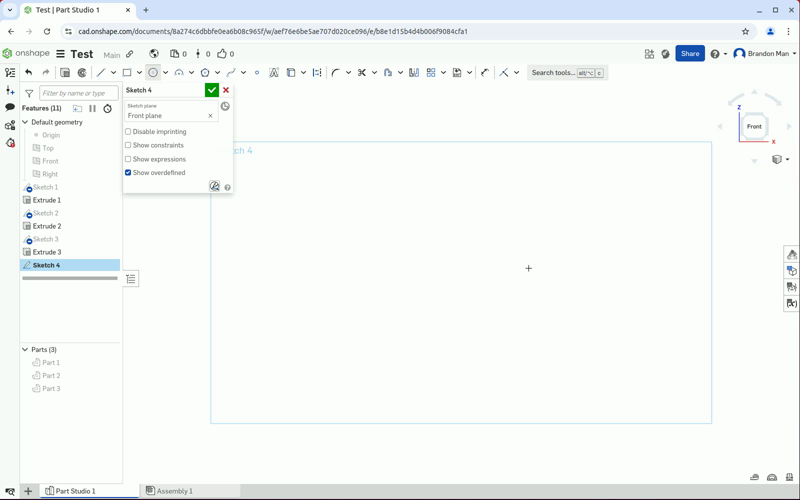
key_up(shift)
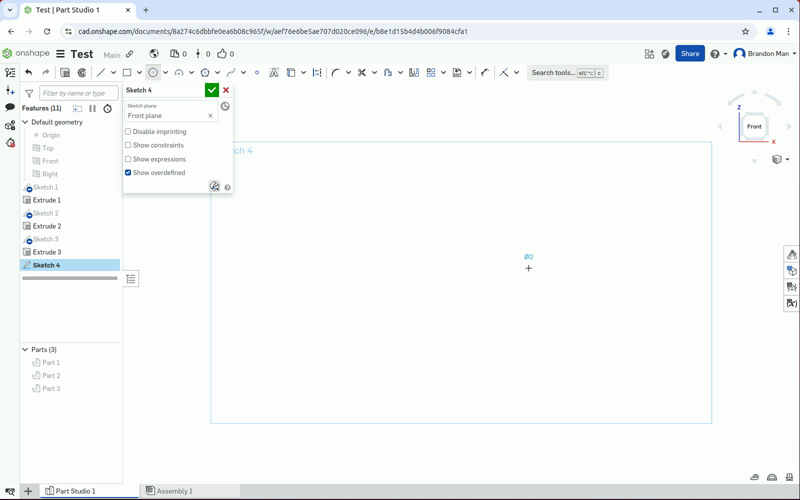
mouse_move(567, 267)
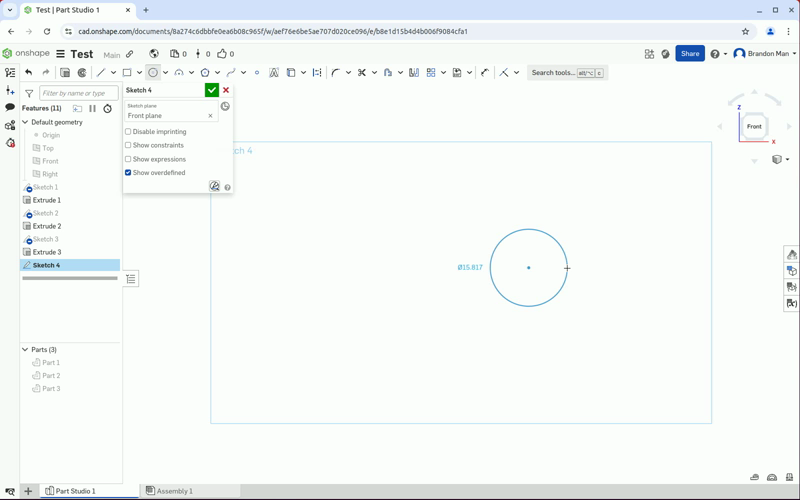
click(567, 267)
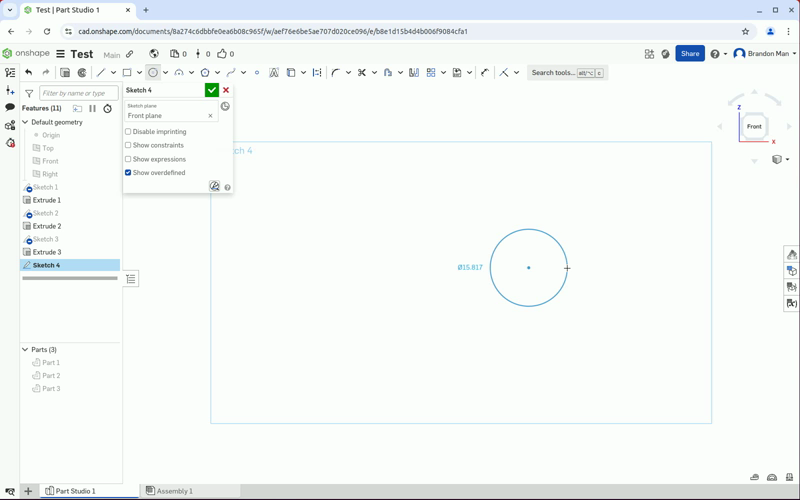
key(esc)
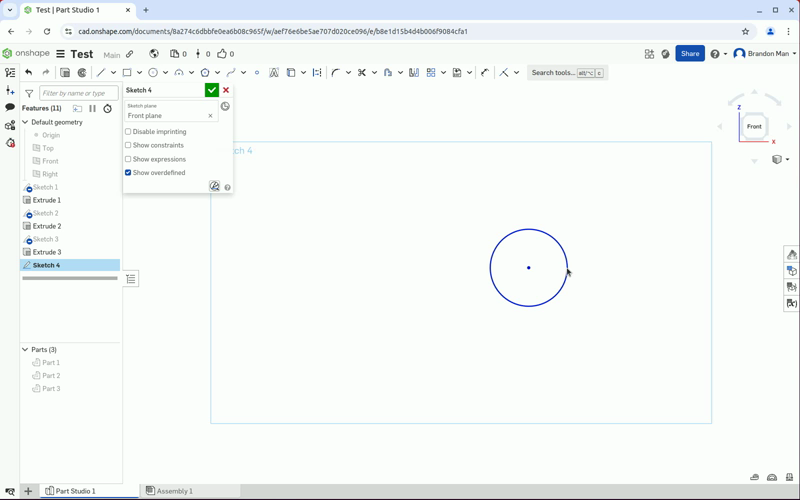
key(c)
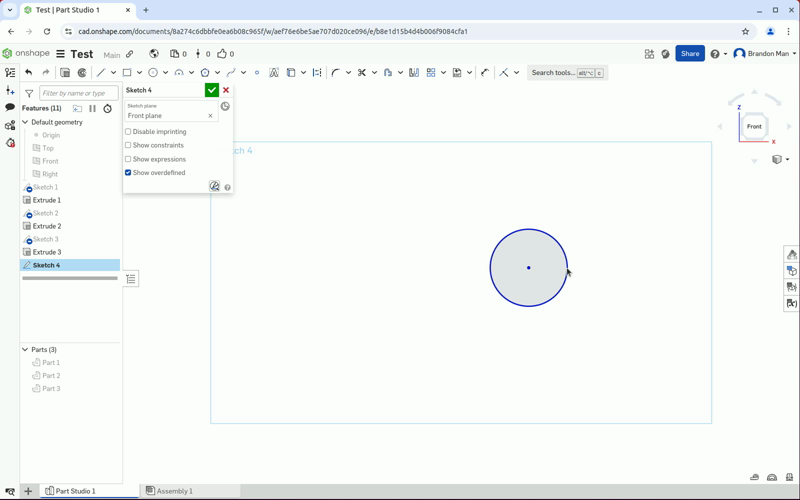
key_down(shift)
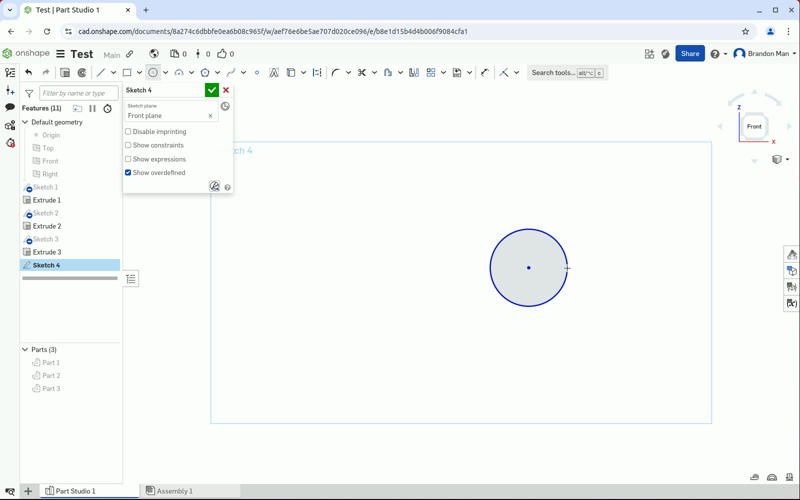
mouse_move(528, 267)
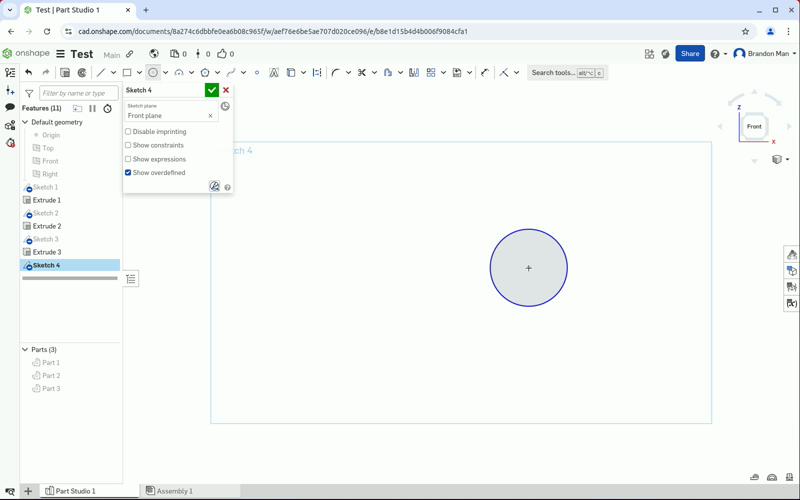
click(528, 267)
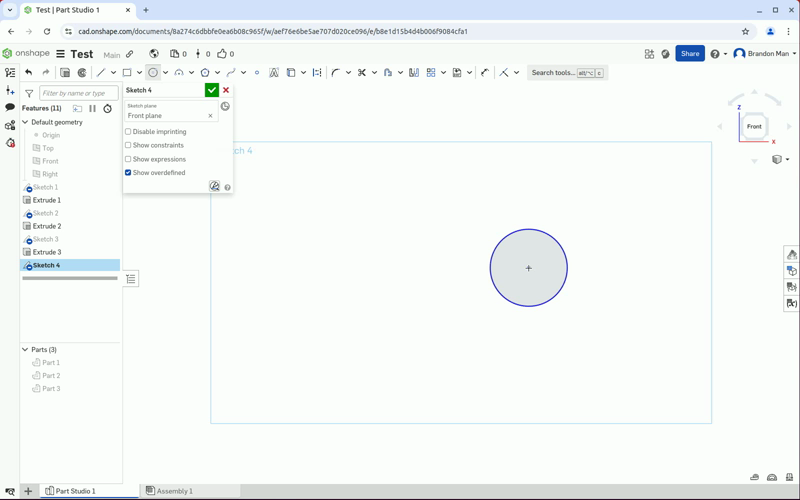
key_up(shift)
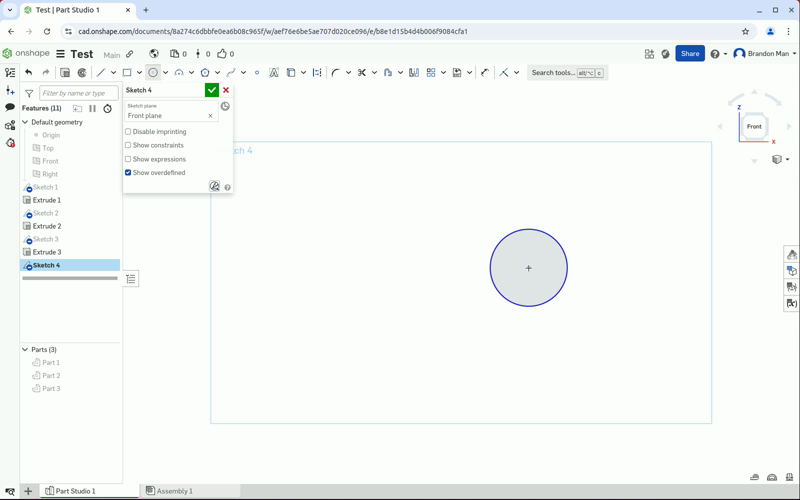
mouse_move(540, 267)
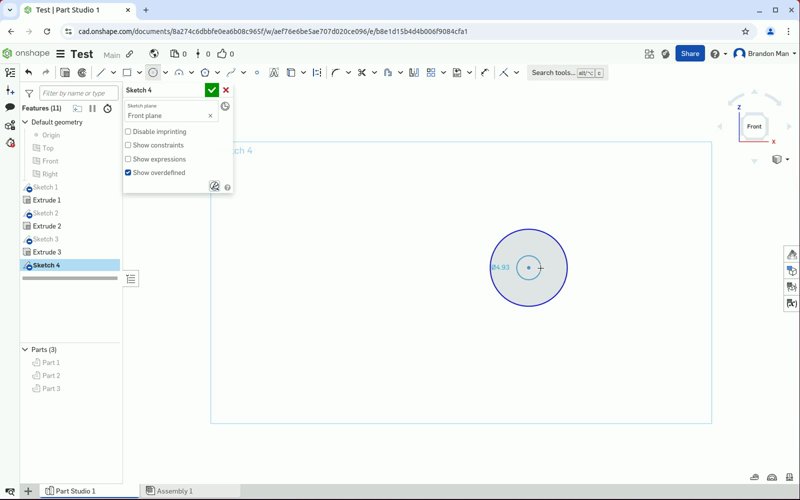
click(540, 267)
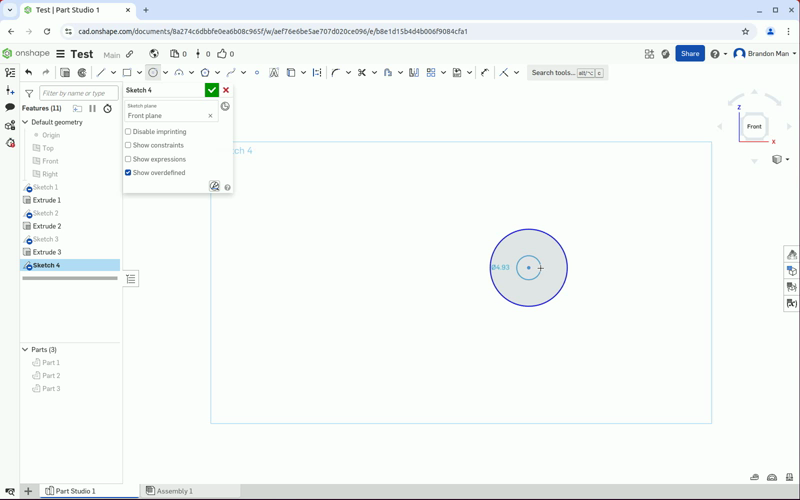
key(esc)
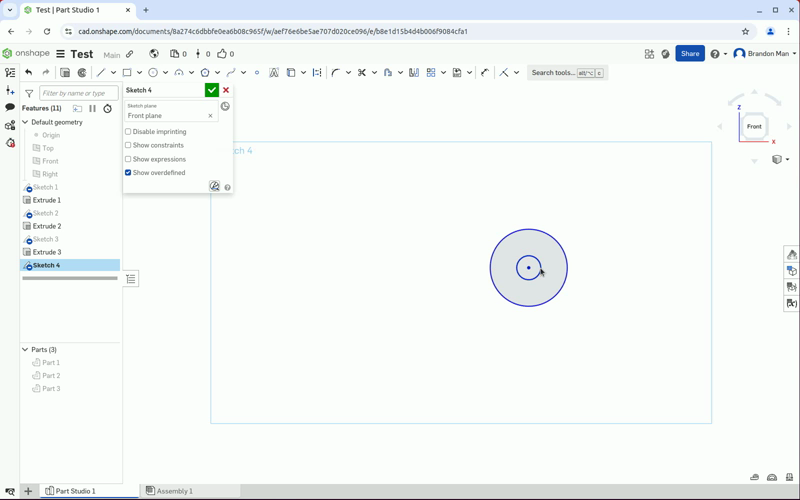
mouse_move(541, 259)
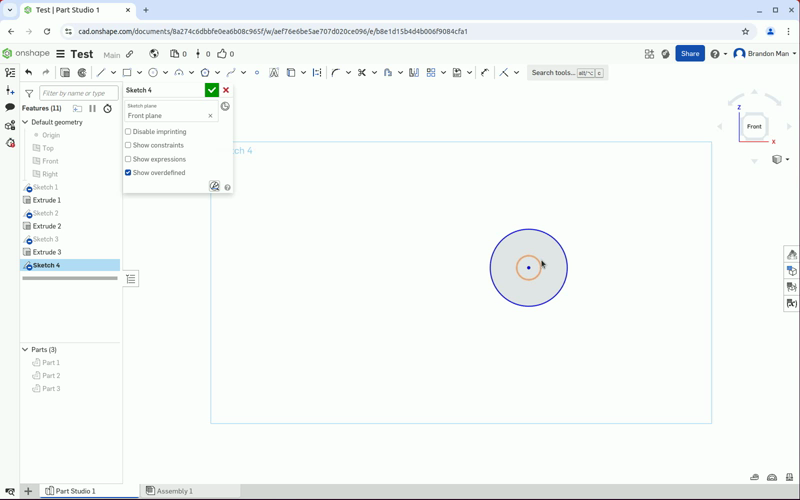
click(541, 259)
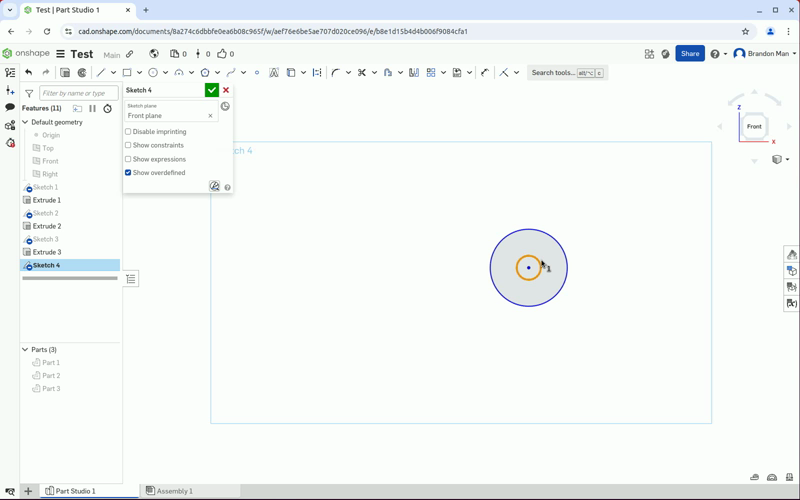
mouse_move(73, 352)
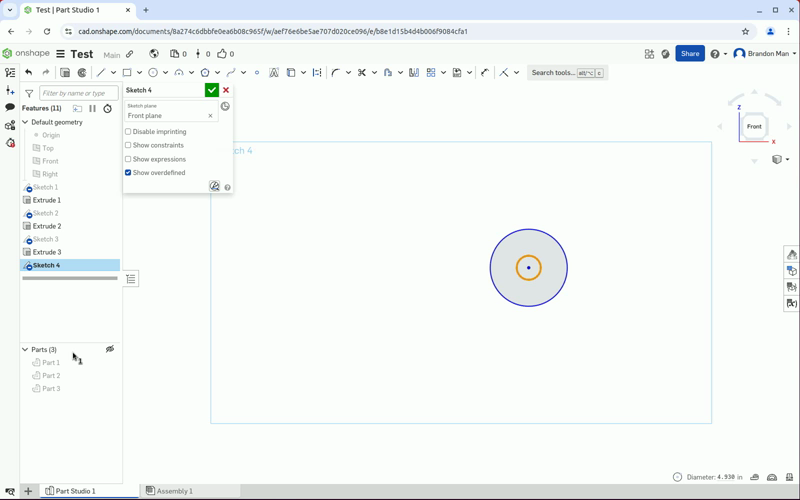
key(shift+y)
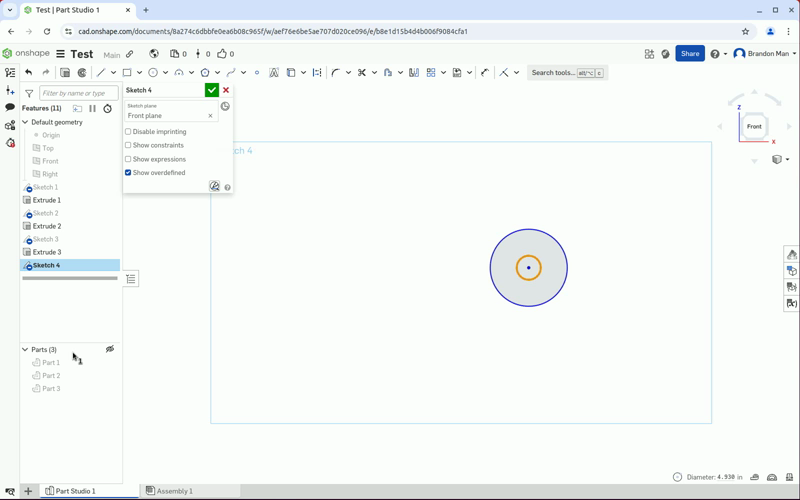
key(shift+e)
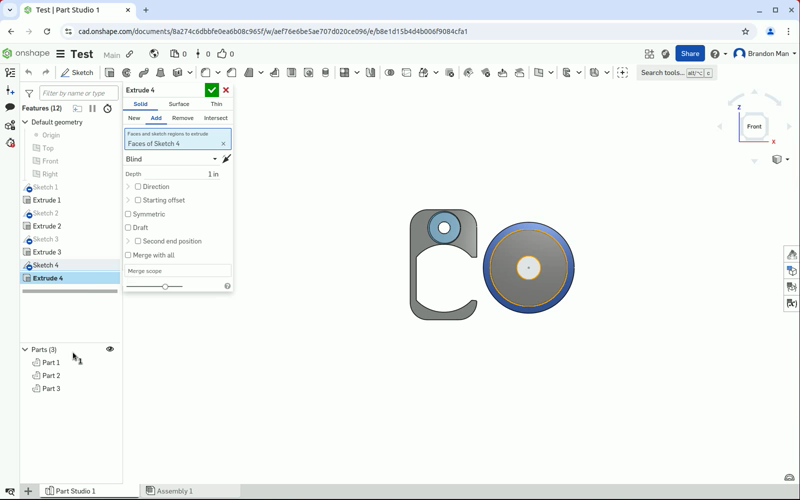
mouse_move(143, 106)
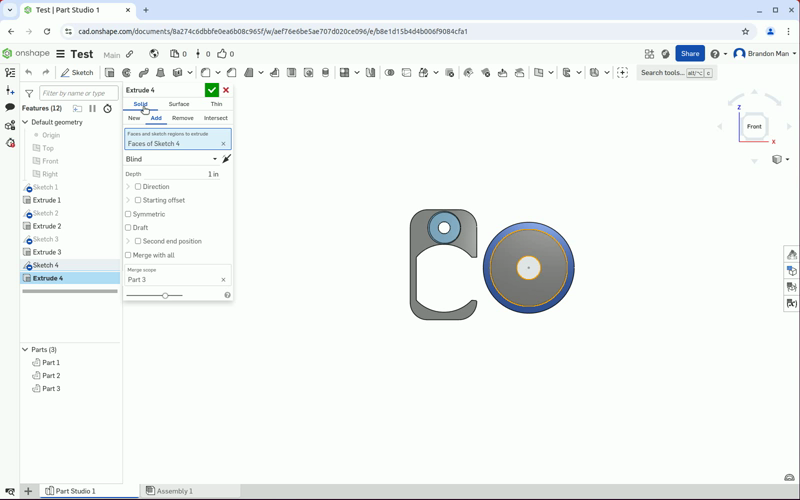
click(143, 106)
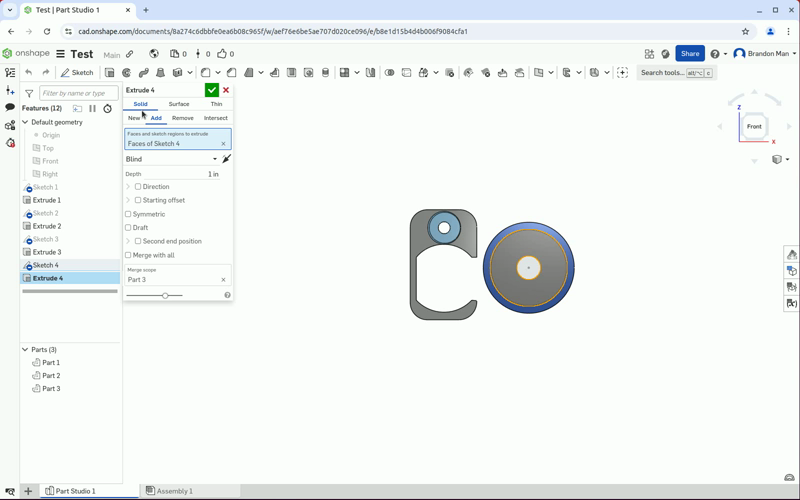
mouse_move(137, 120)
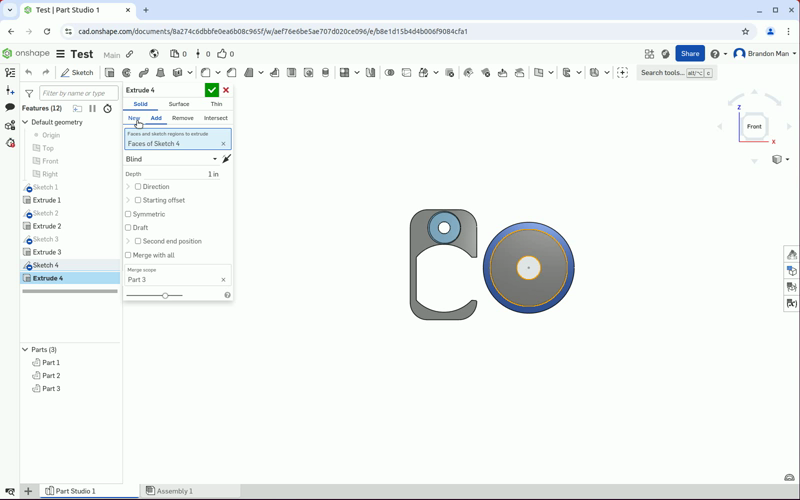
click(137, 120)
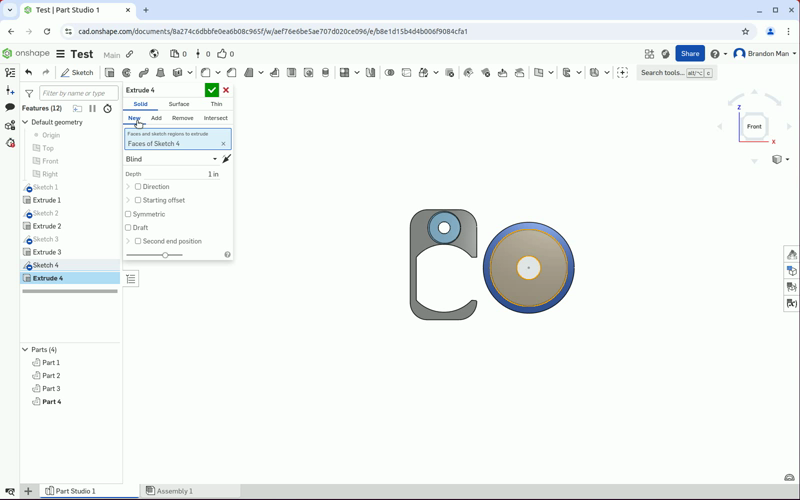
key(tab, 4)
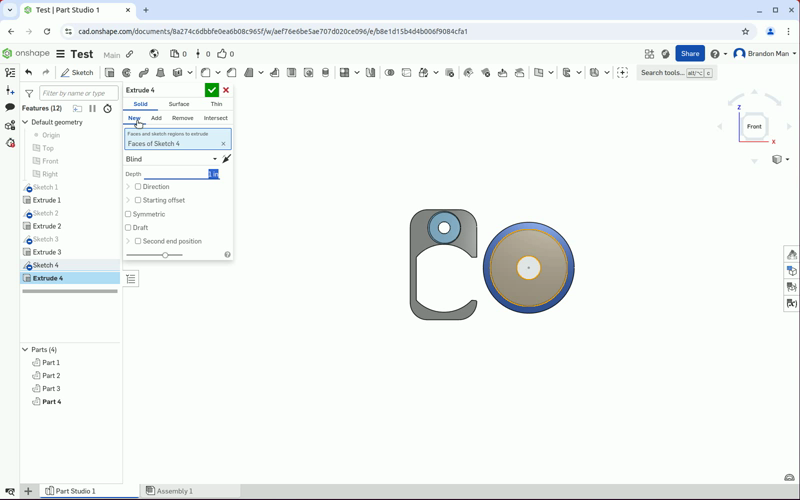
text(9.147)
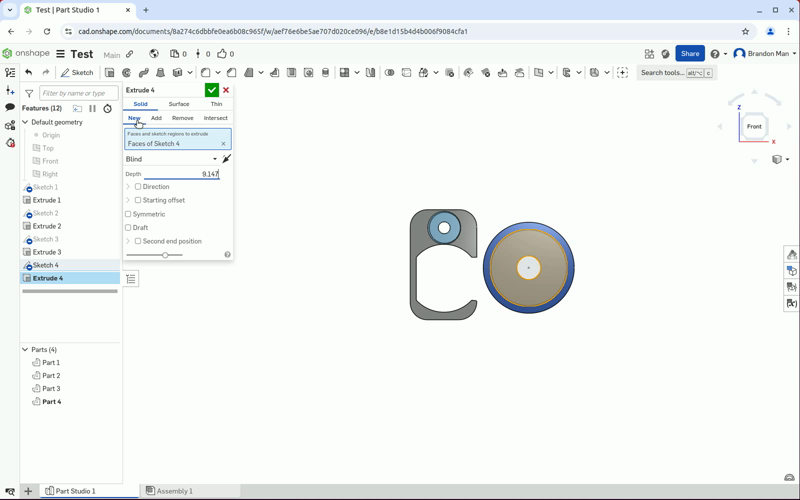
key(enter)
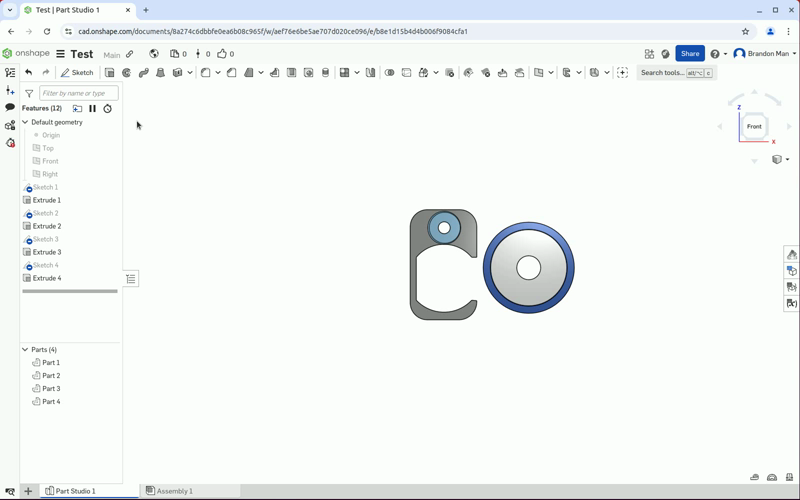
key(shift+h)
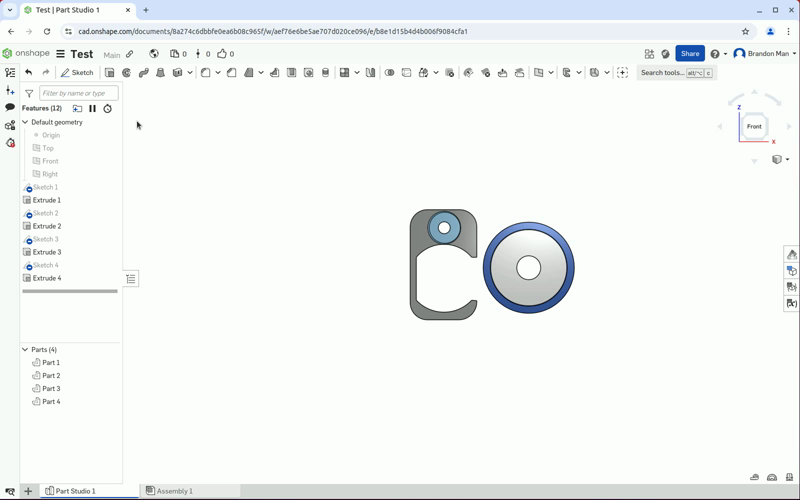
key(shift+h)
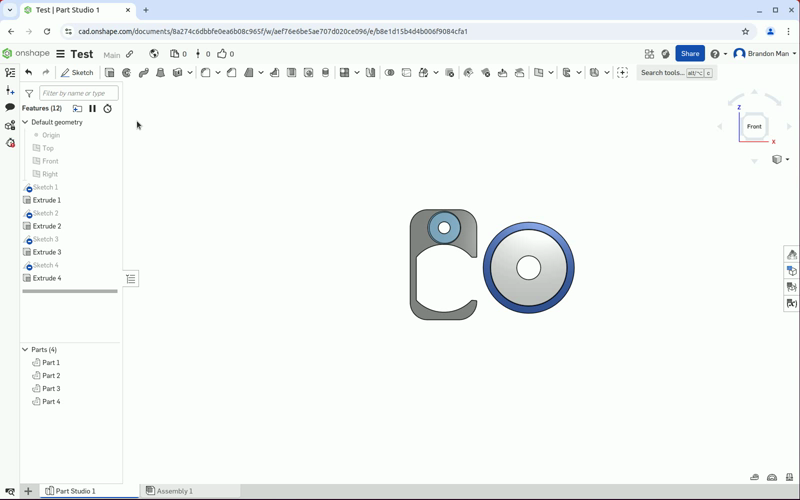
mouse_move(73, 189)
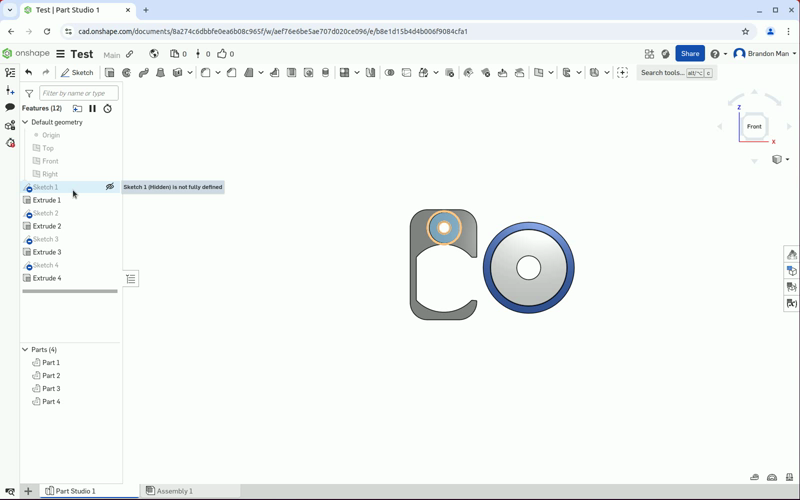
click(73, 189)
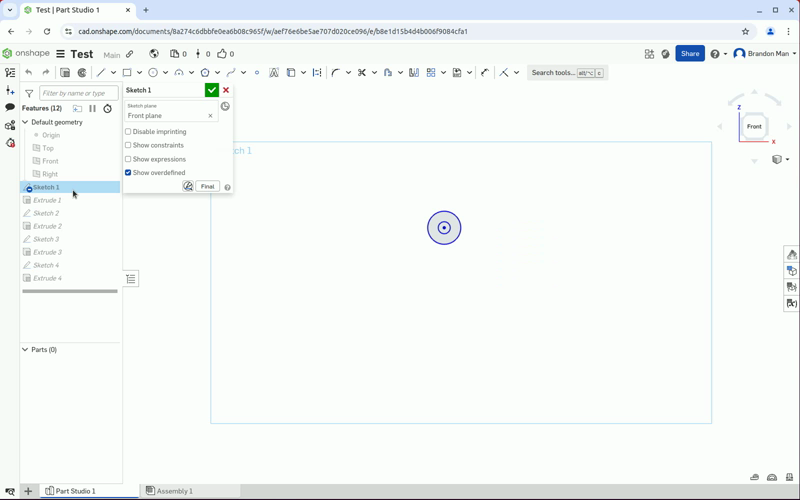
mouse_move(229, 92)
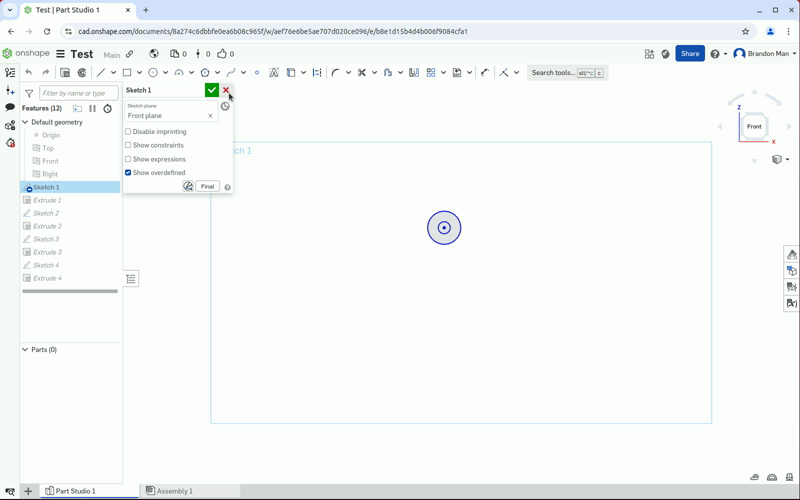
click(229, 92)
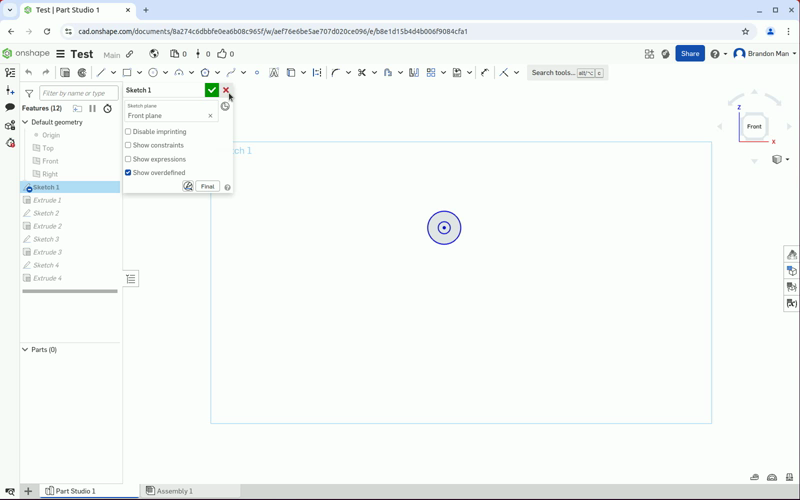
key(shift+s)
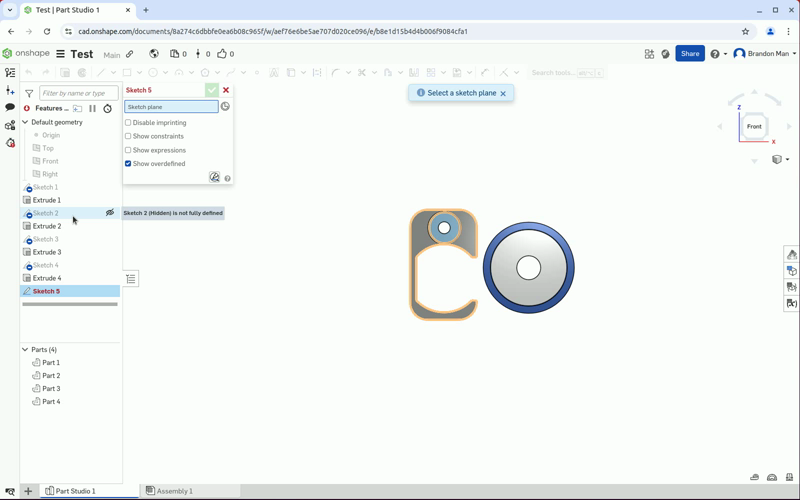
scroll(3)
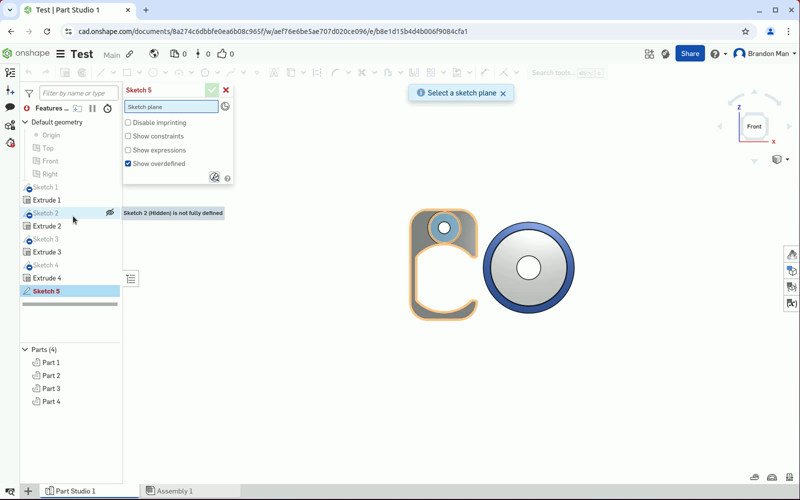
mouse_move(73, 163)
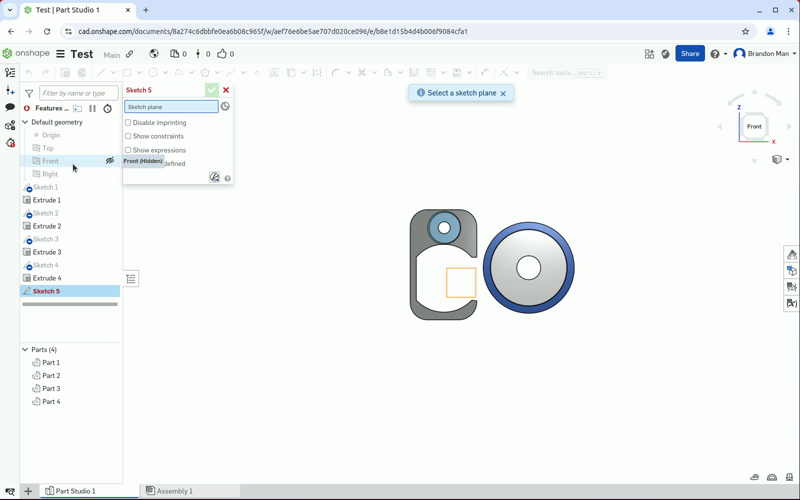
click(73, 163)
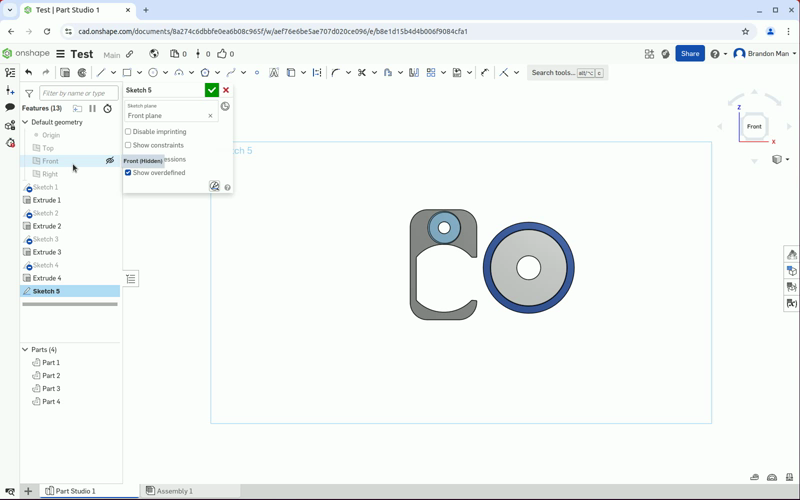
mouse_move(73, 352)
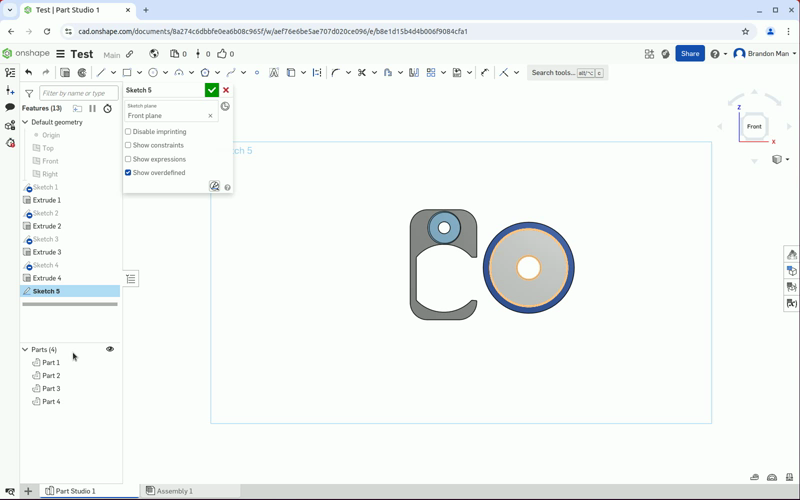
key(y)
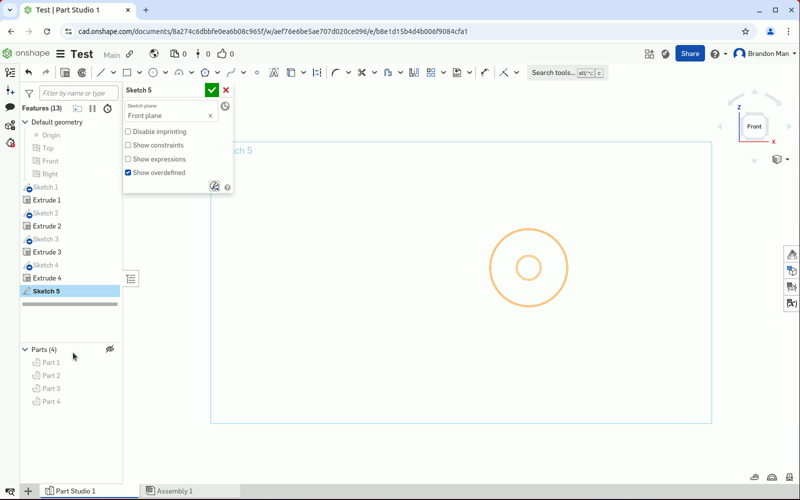
key(c)
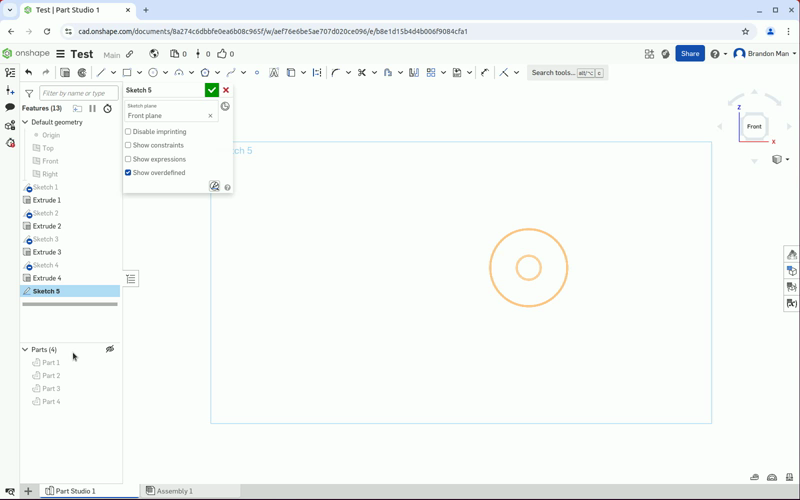
key_down(shift)
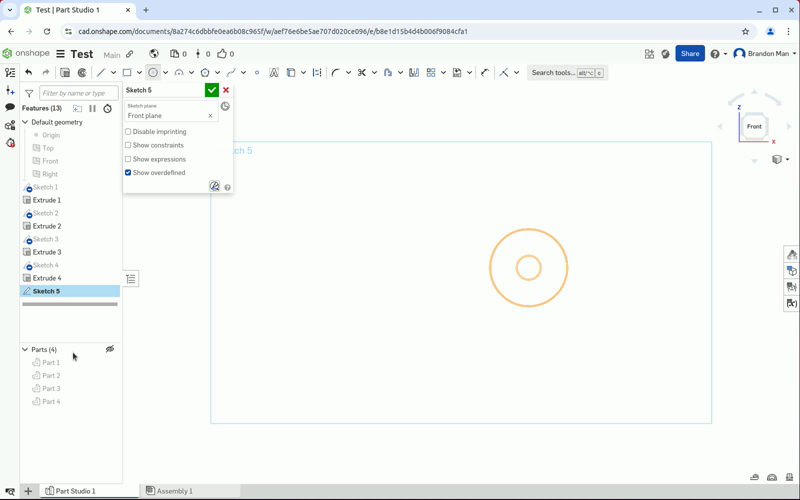
mouse_move(528, 267)
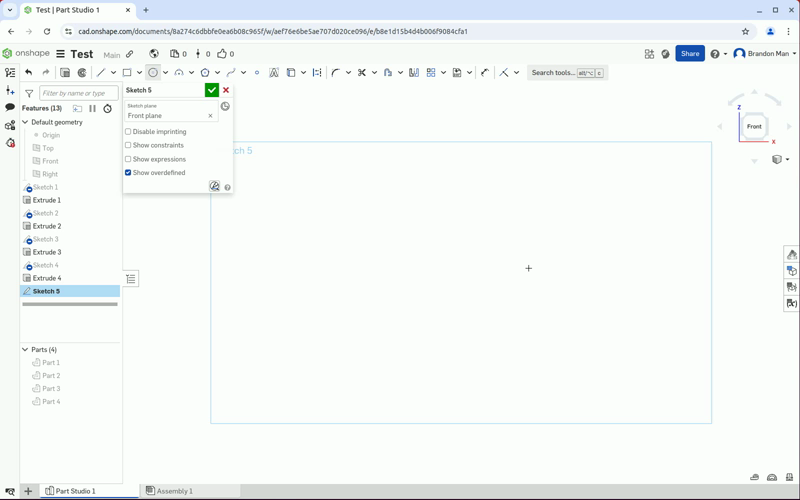
click(528, 267)
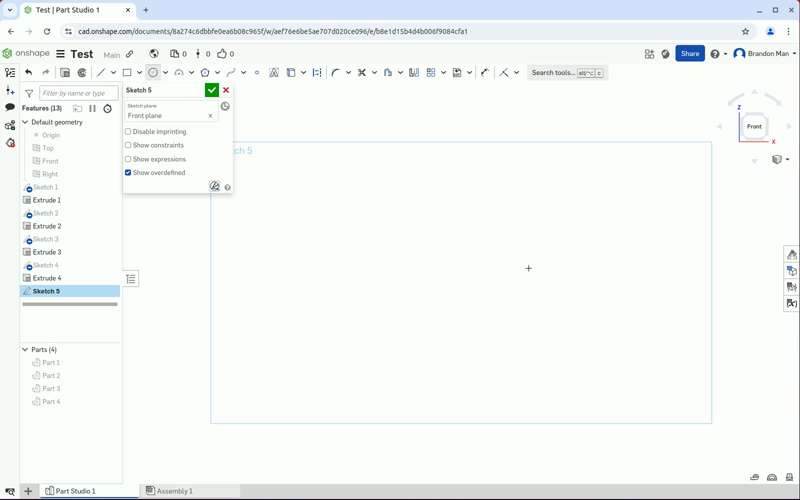
key_up(shift)
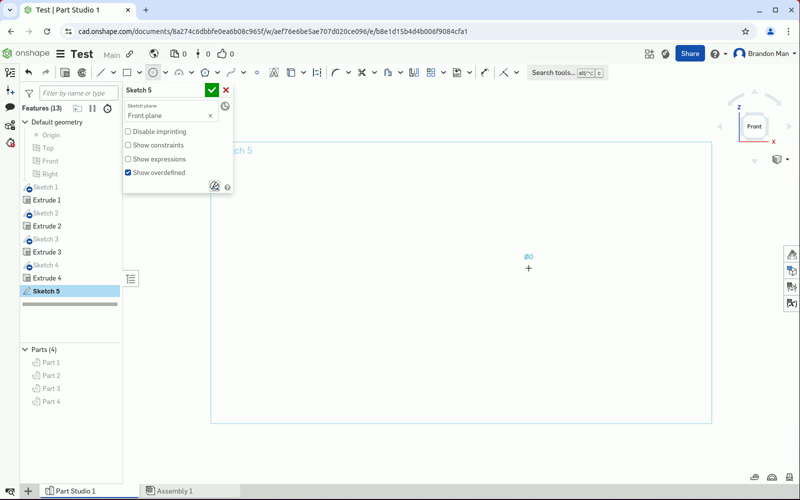
mouse_move(567, 267)
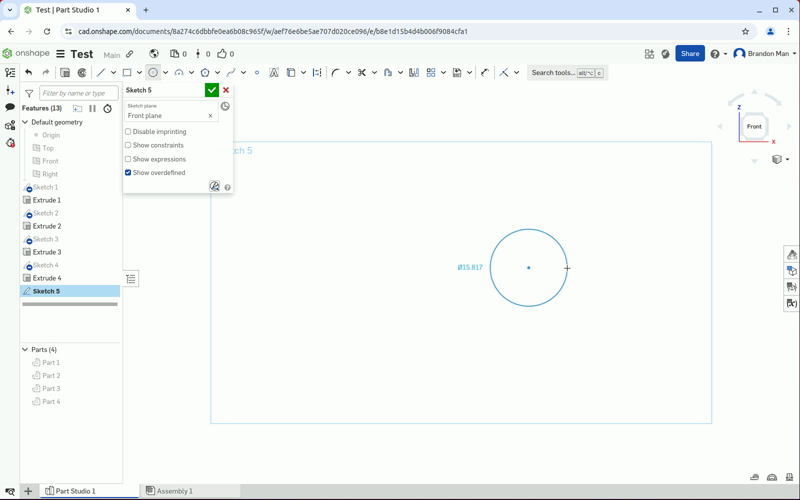
click(567, 267)
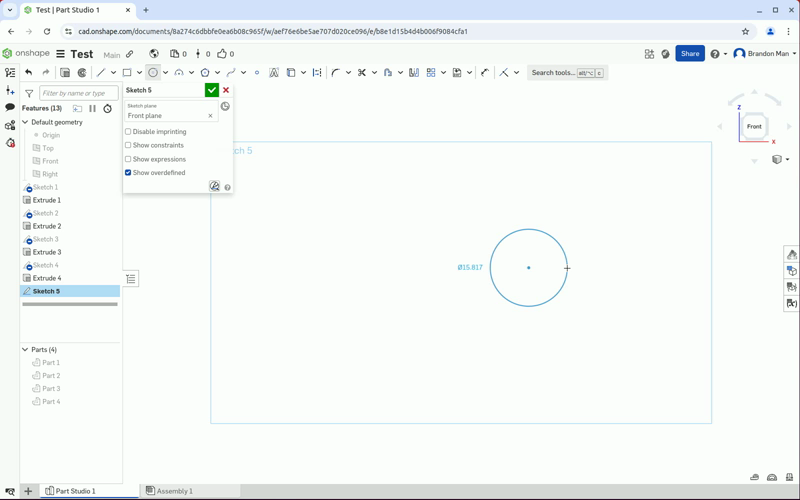
key(esc)
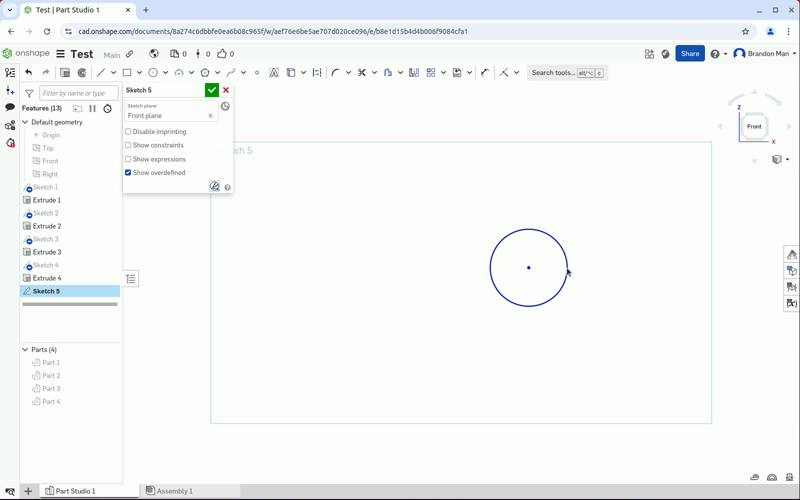
key(c)
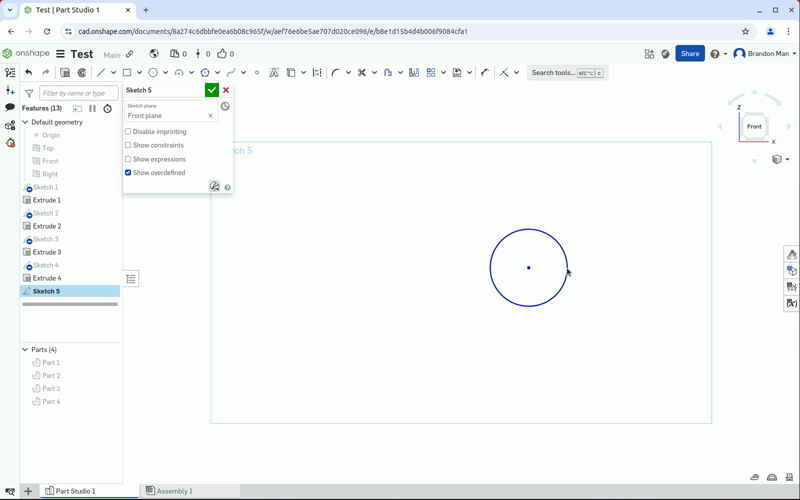
key_down(shift)
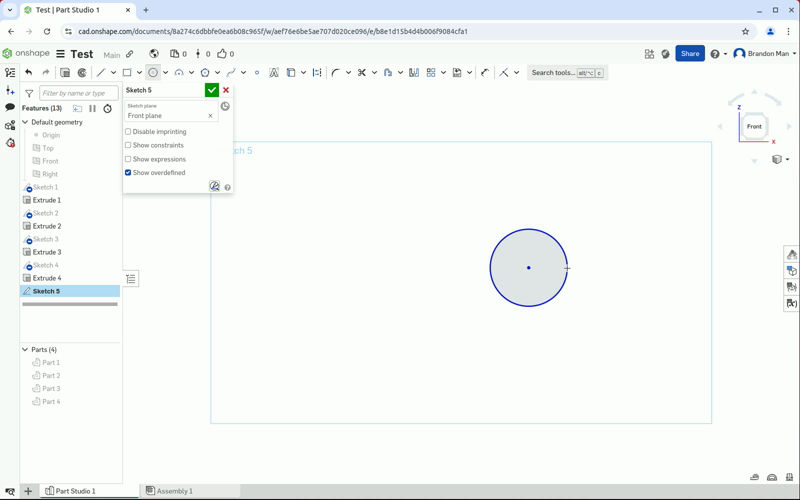
mouse_move(528, 267)
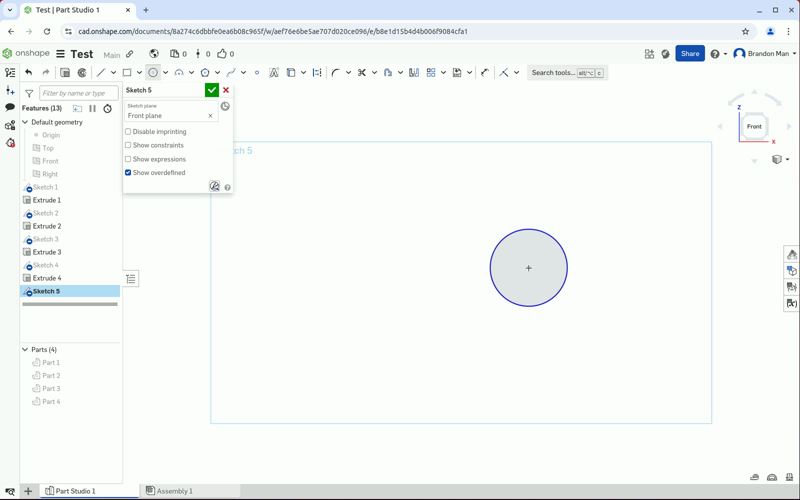
click(528, 267)
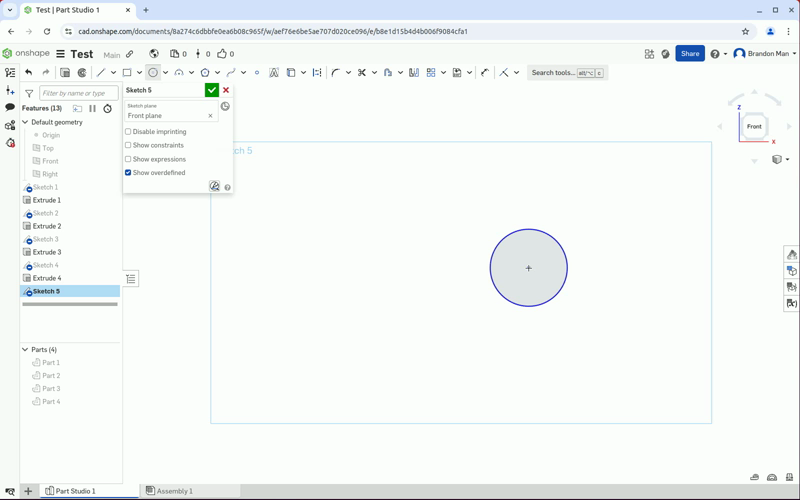
key_up(shift)
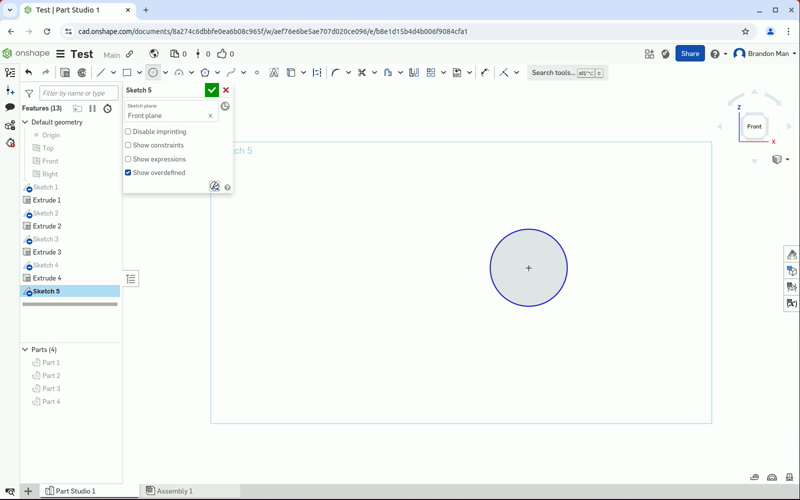
mouse_move(540, 267)
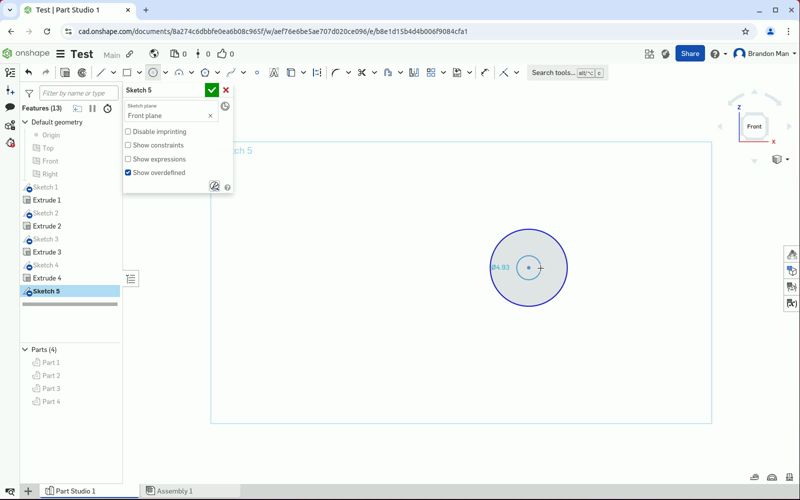
click(540, 267)
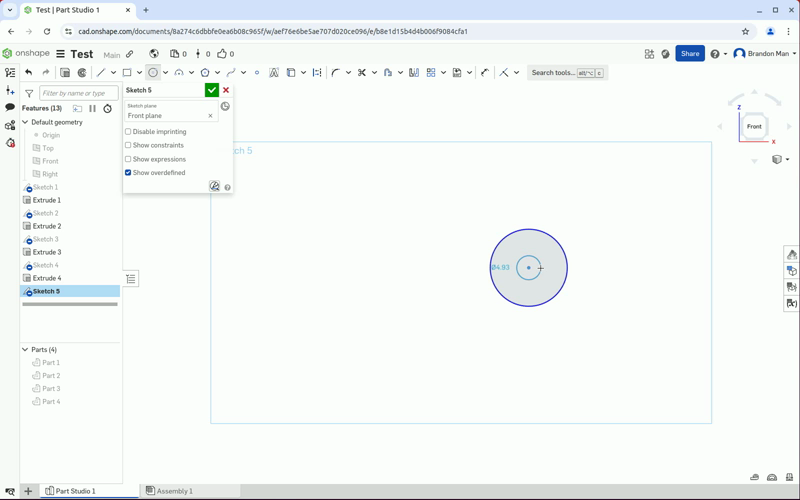
key(esc)
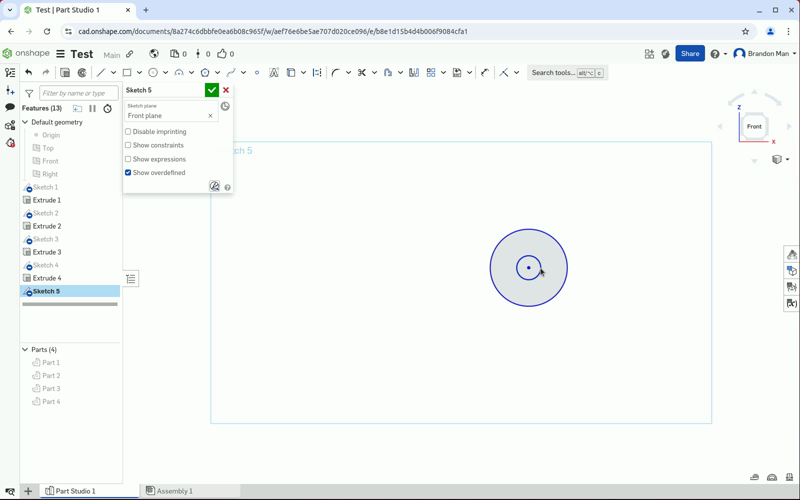
mouse_move(552, 272)
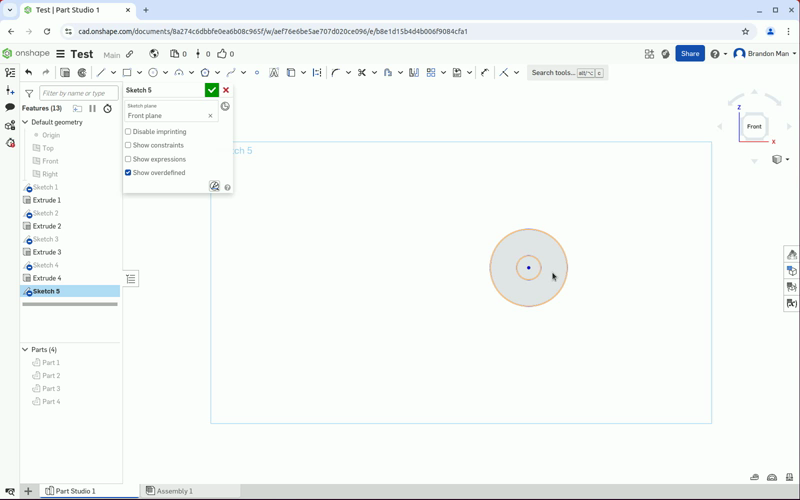
click(552, 272)
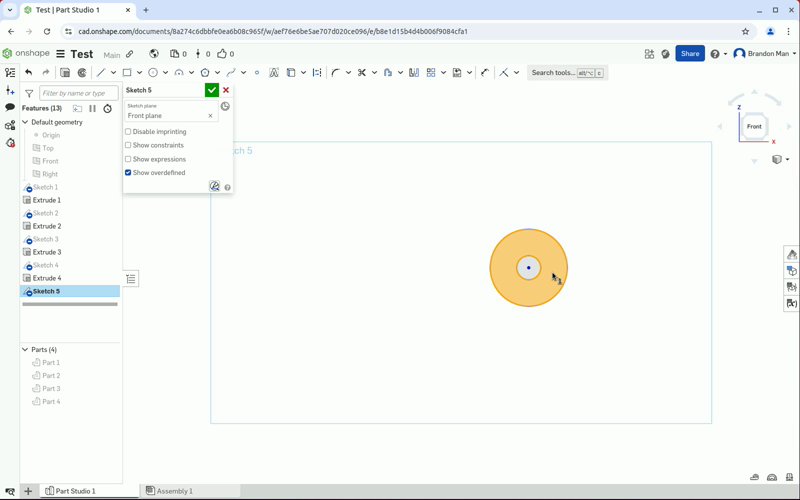
mouse_move(73, 352)
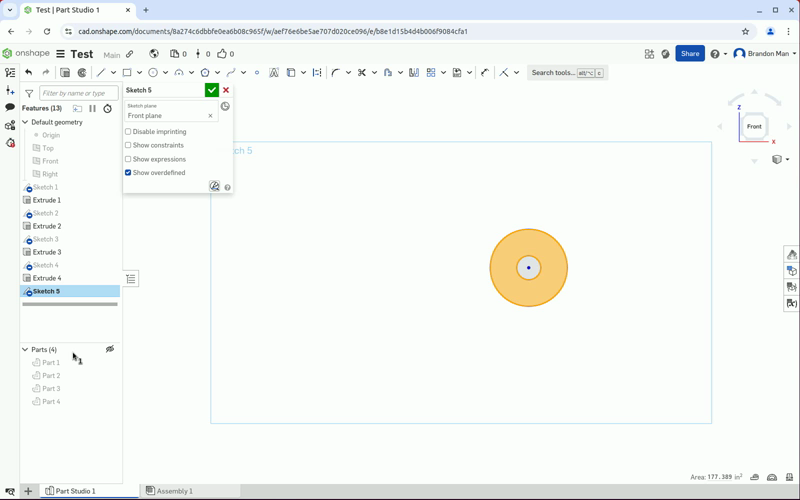
key(shift+y)
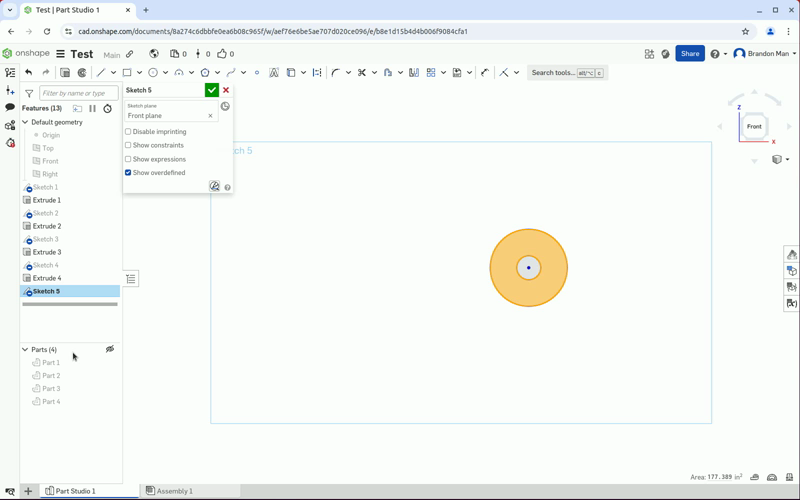
key(shift+e)
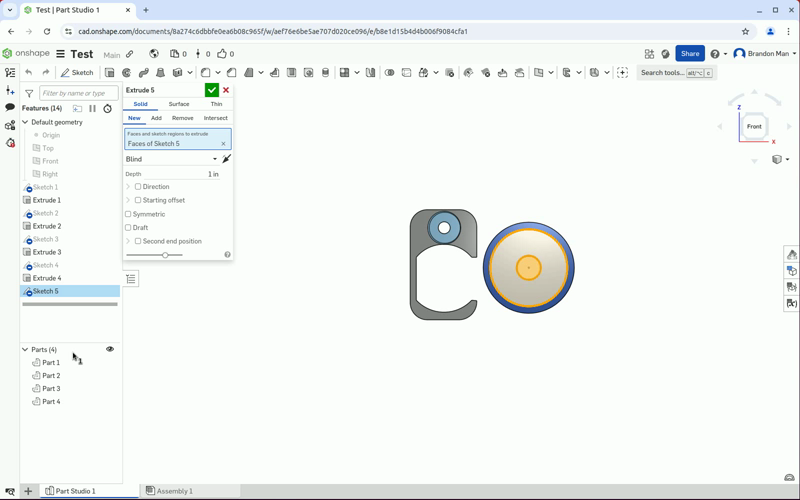
mouse_move(143, 106)
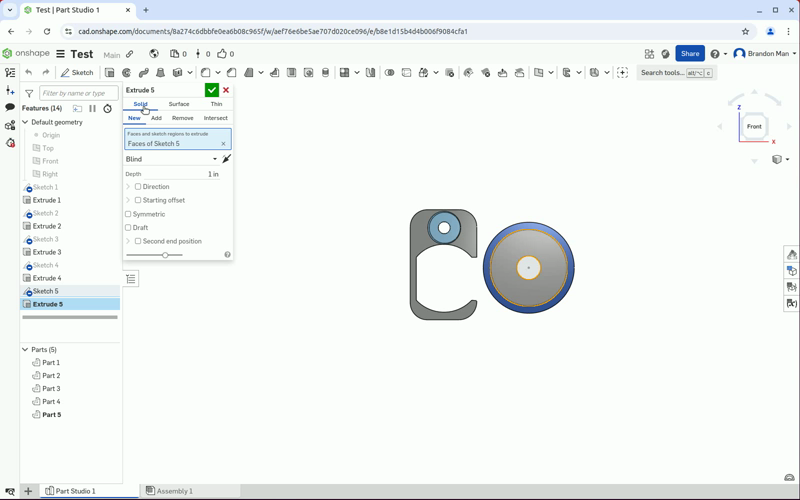
click(143, 106)
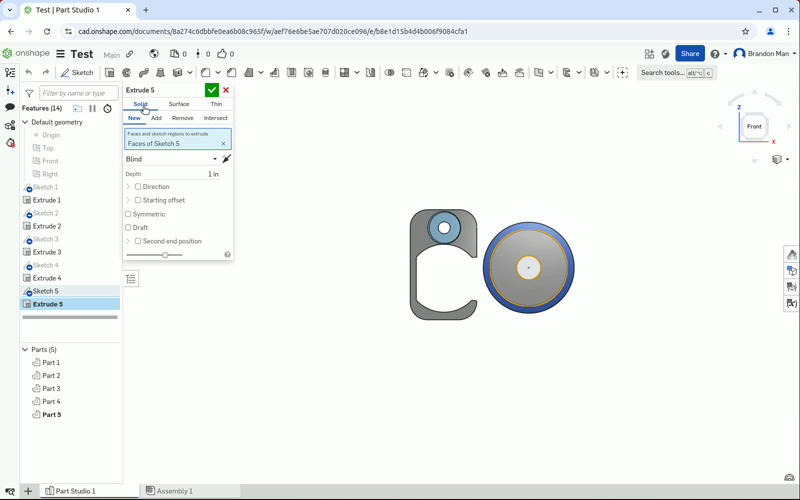
mouse_move(186, 120)
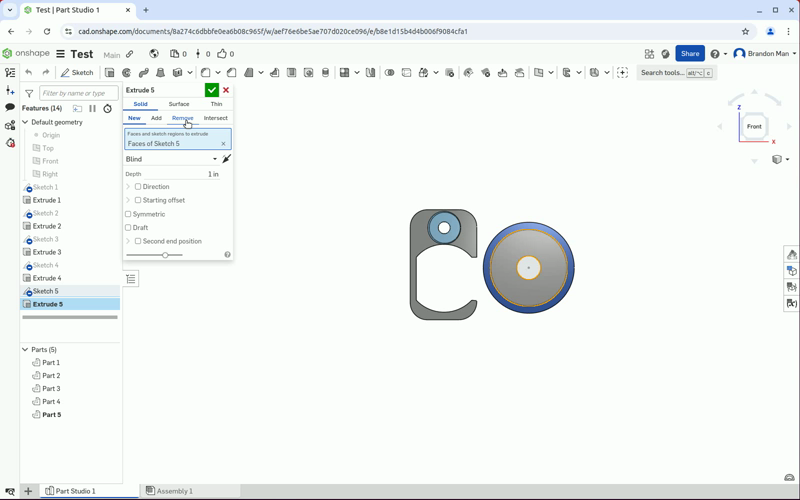
click(186, 120)
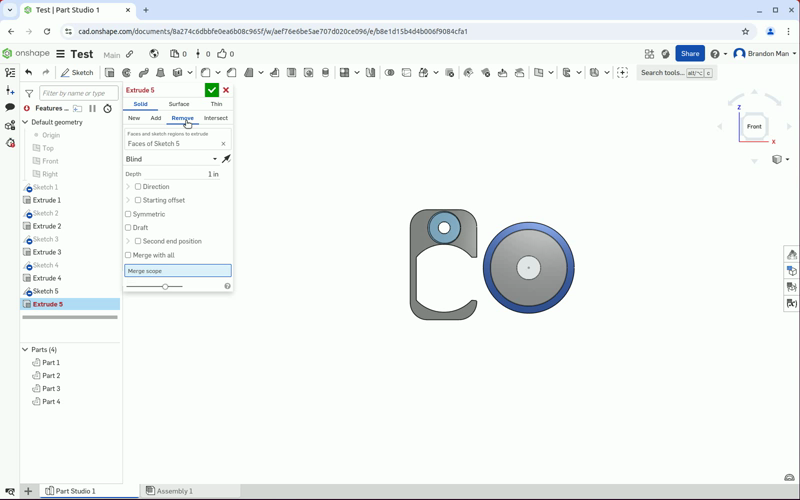
key(tab, 4)
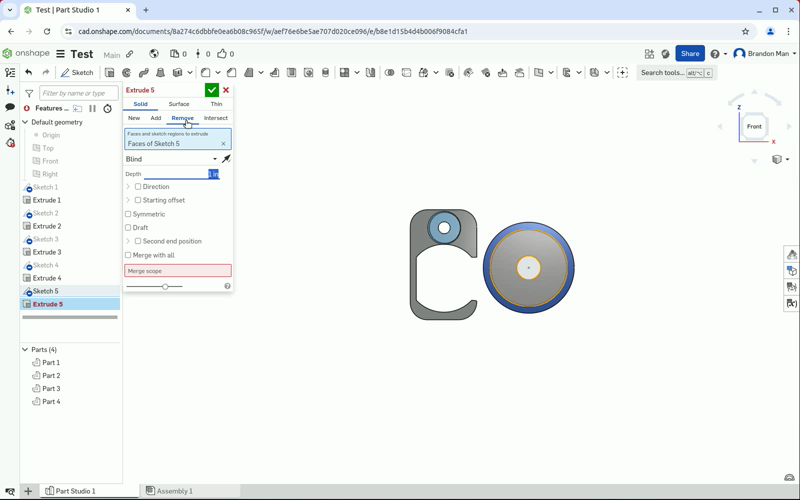
text(-5.777)
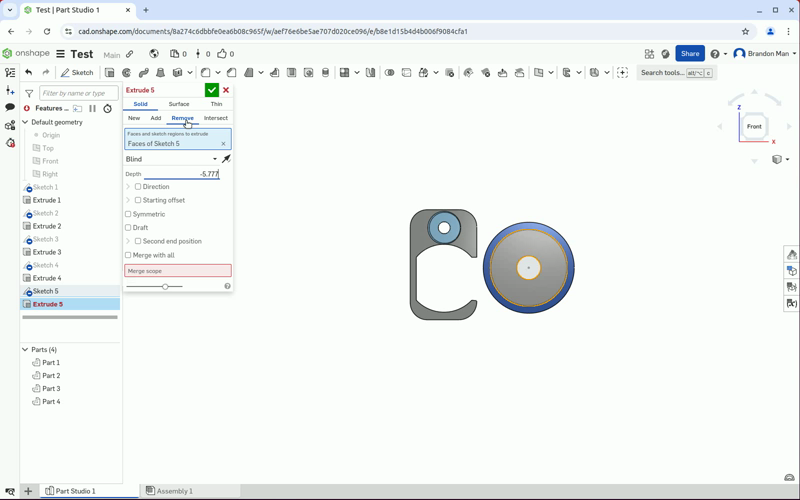
key(tab, 6)
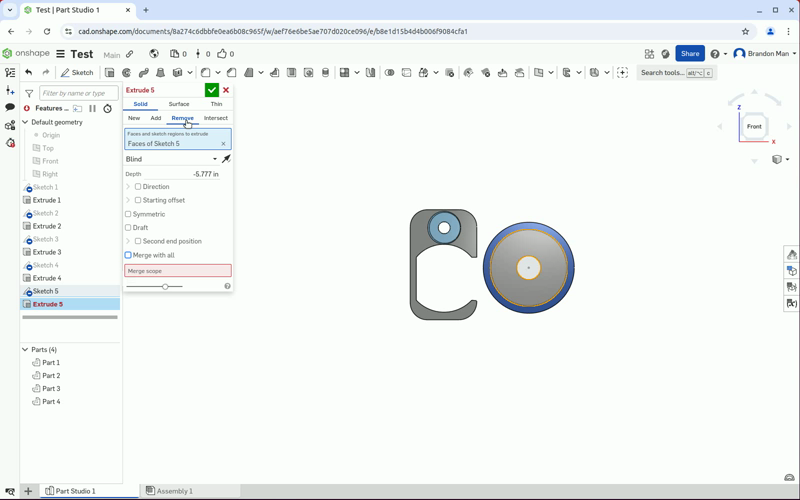
key(space)
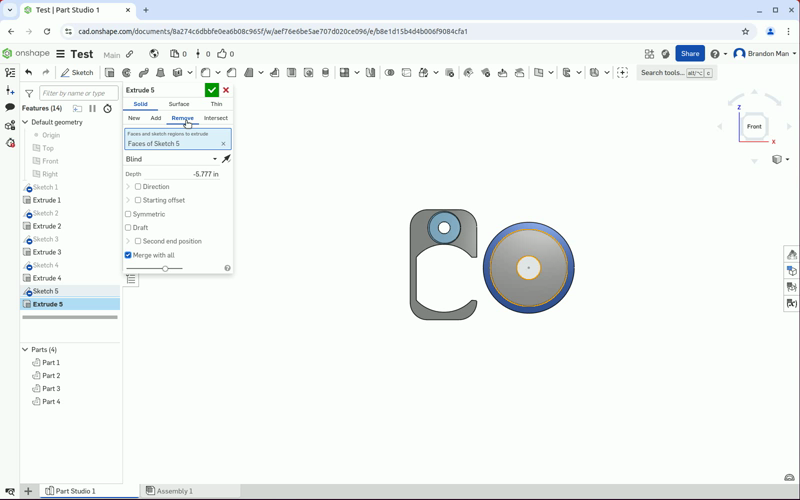
key(enter)
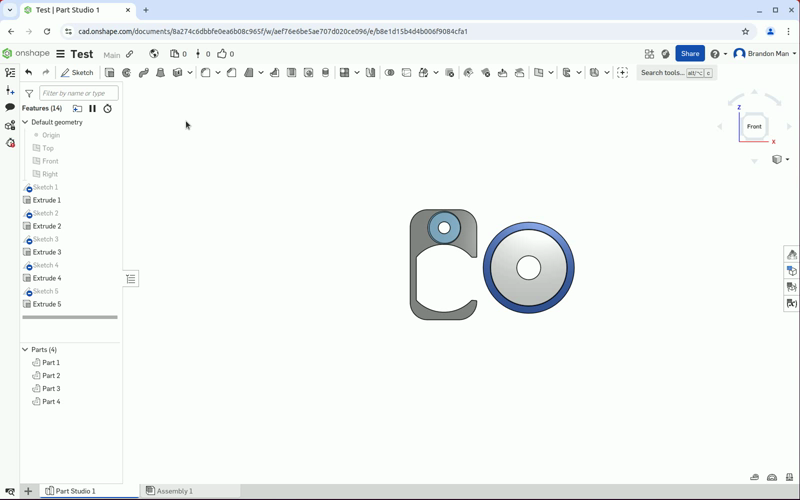
key(shift+h)
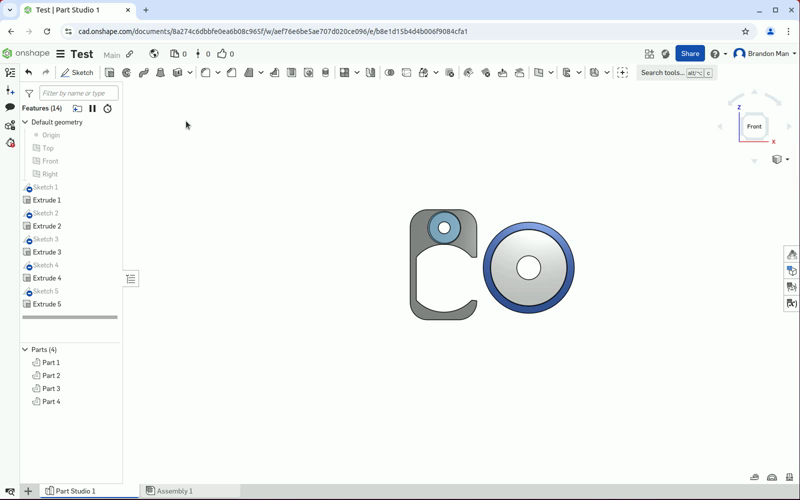
key(shift+h)
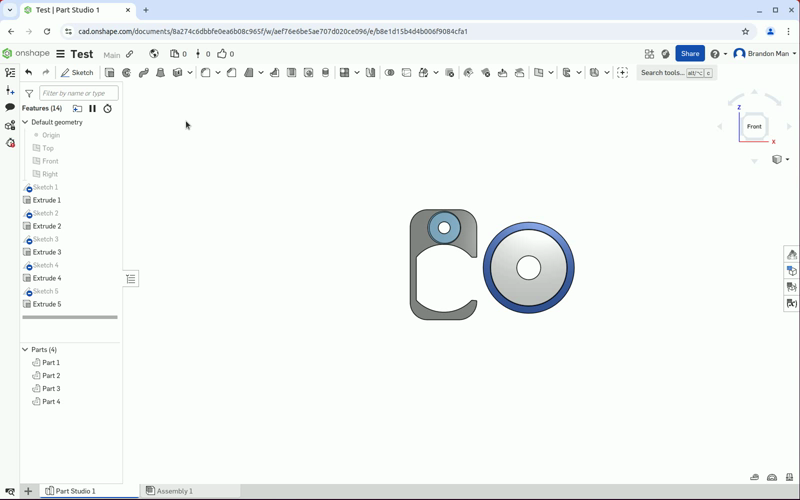
mouse_move(73, 189)
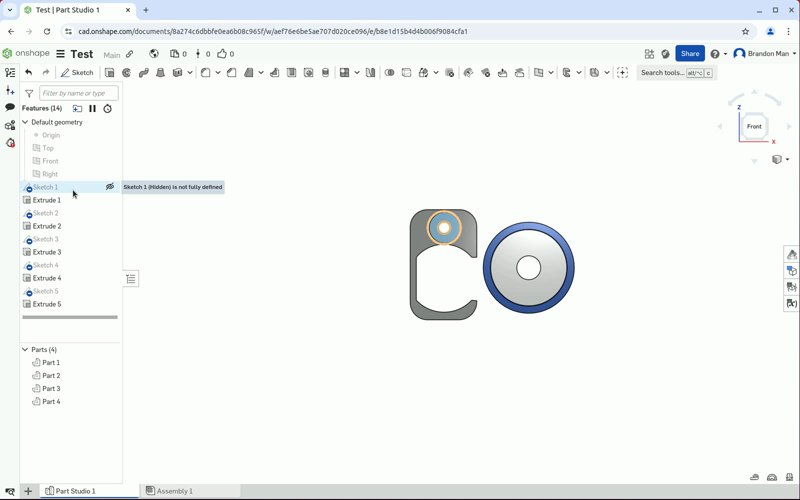
click(73, 189)
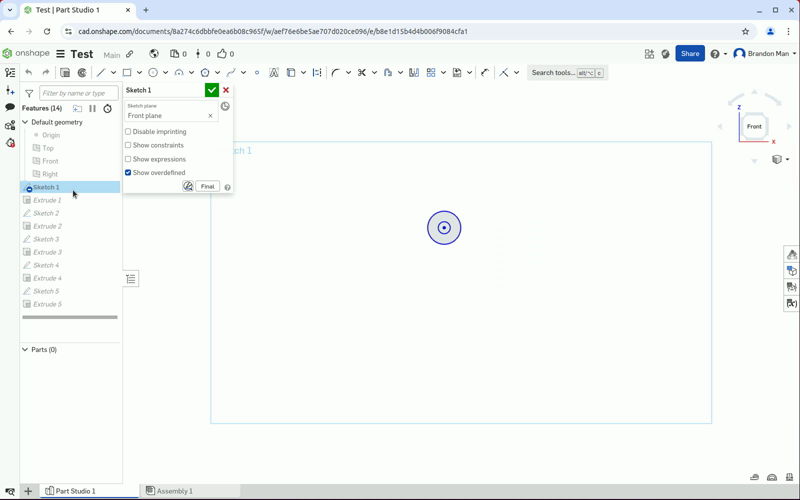
mouse_move(229, 92)
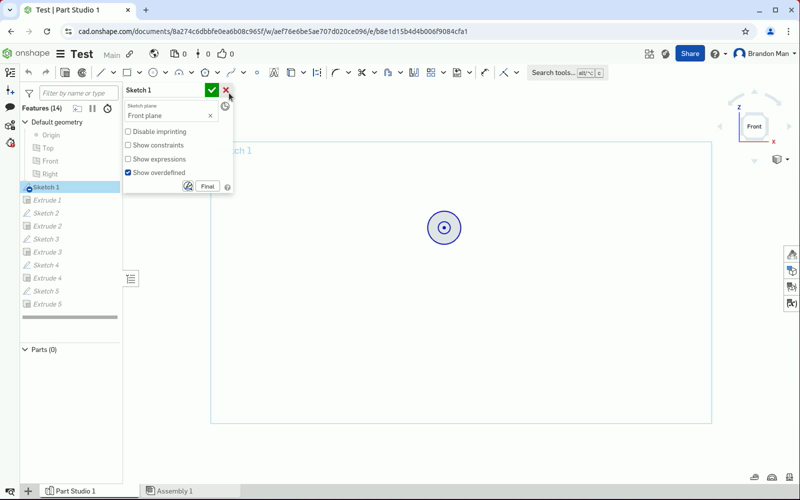
click(229, 92)
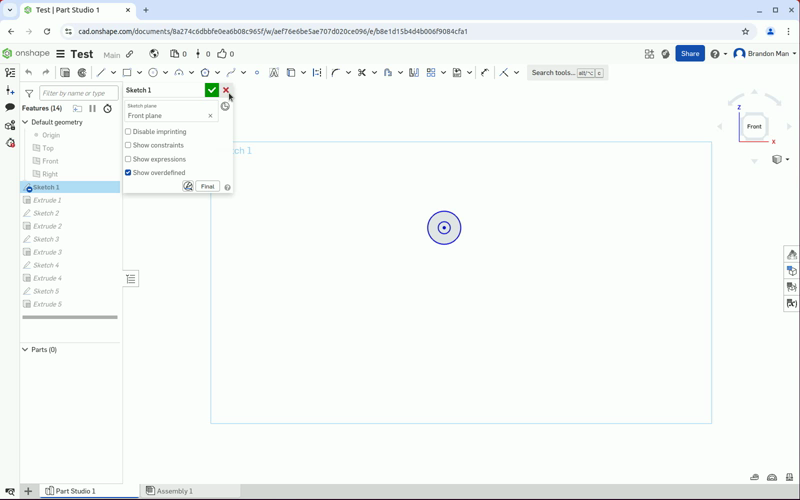
key(shift+s)
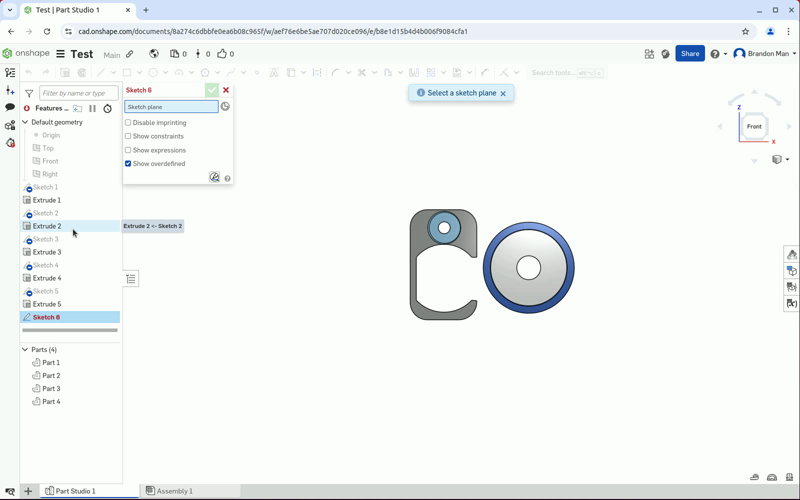
scroll(3)
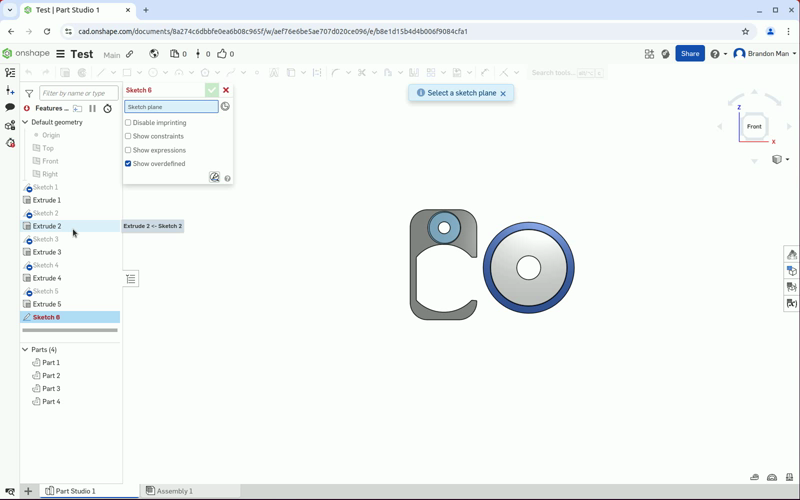
mouse_move(73, 163)
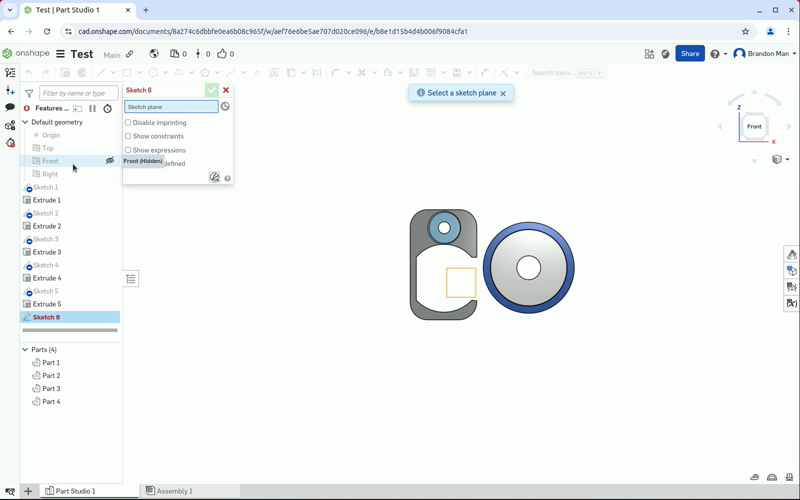
click(73, 163)
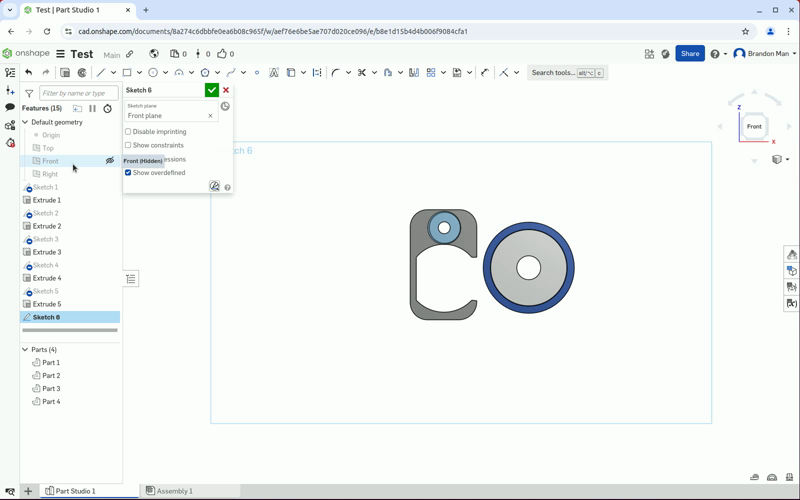
mouse_move(73, 352)
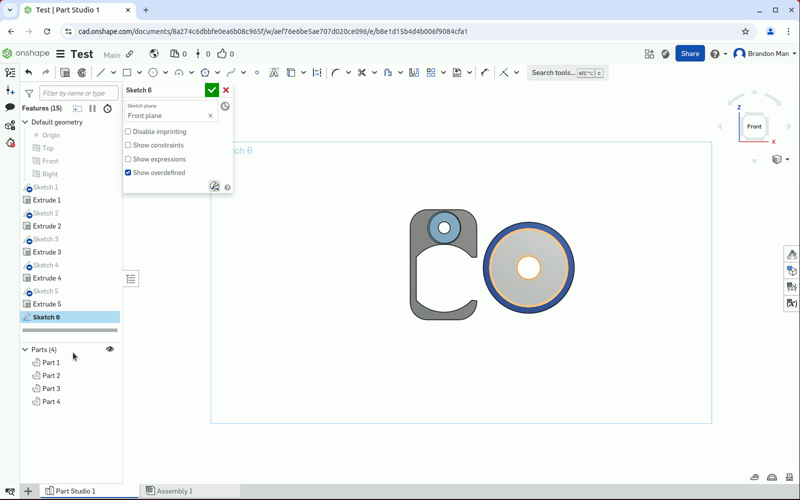
key(y)
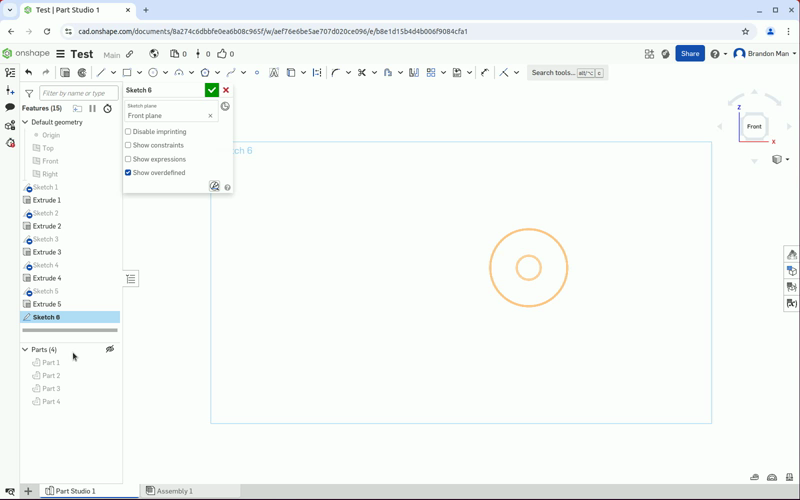
key(c)
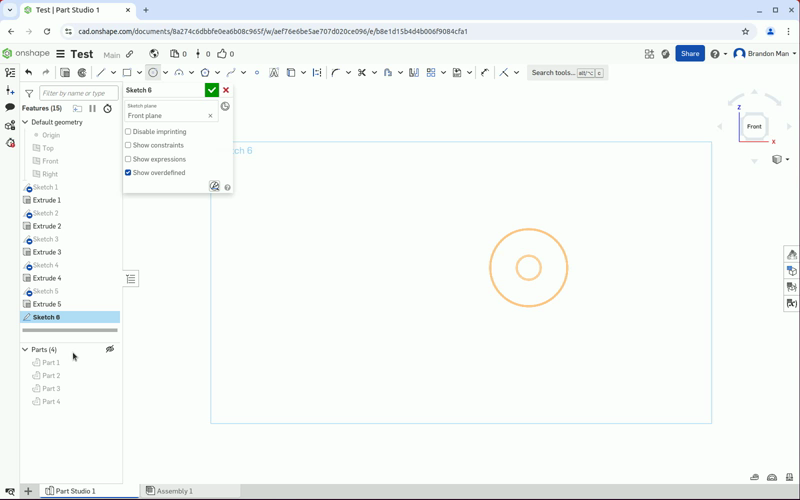
key_down(shift)
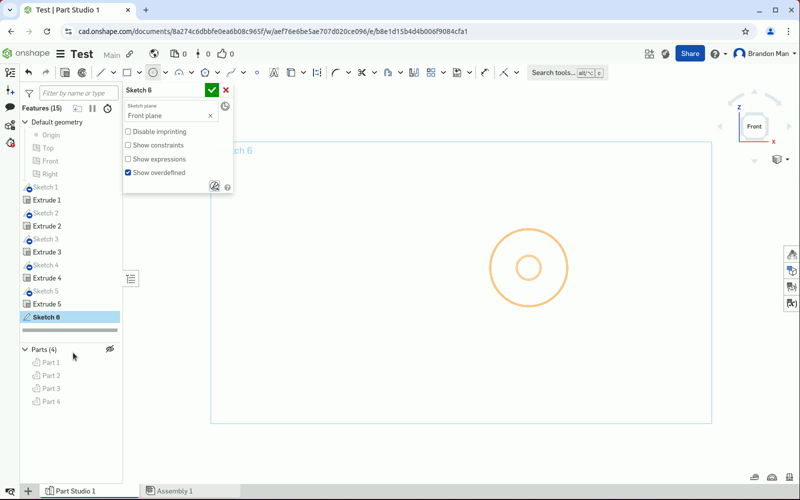
mouse_move(444, 227)
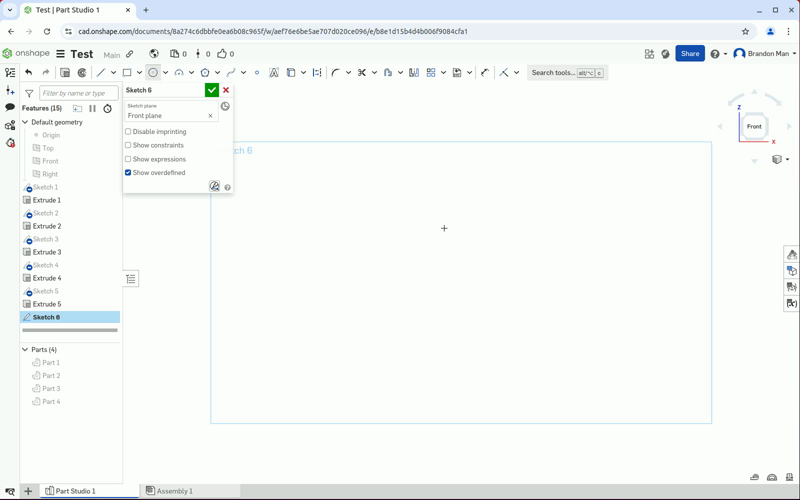
click(444, 227)
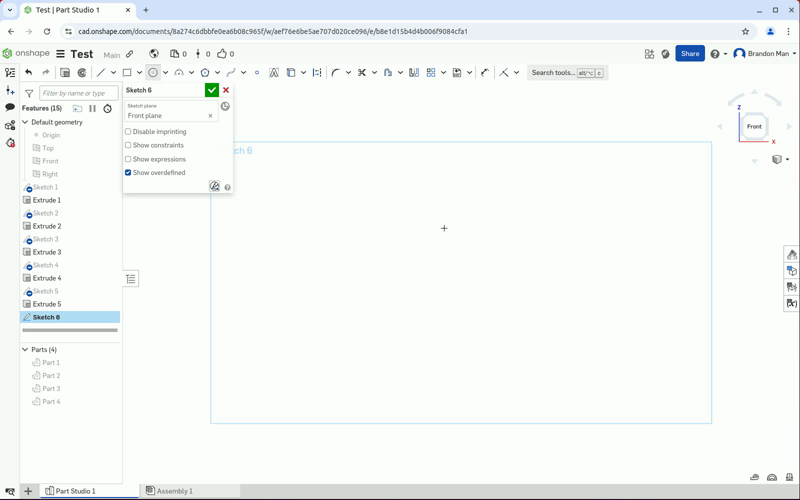
key_up(shift)
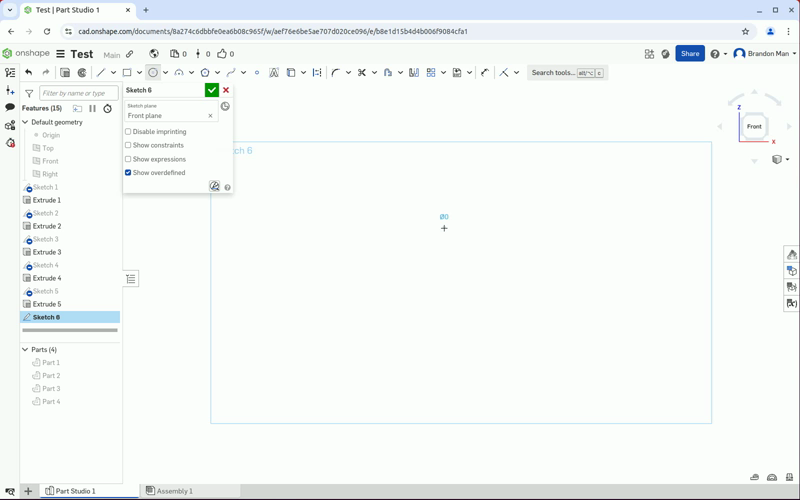
mouse_move(460, 227)
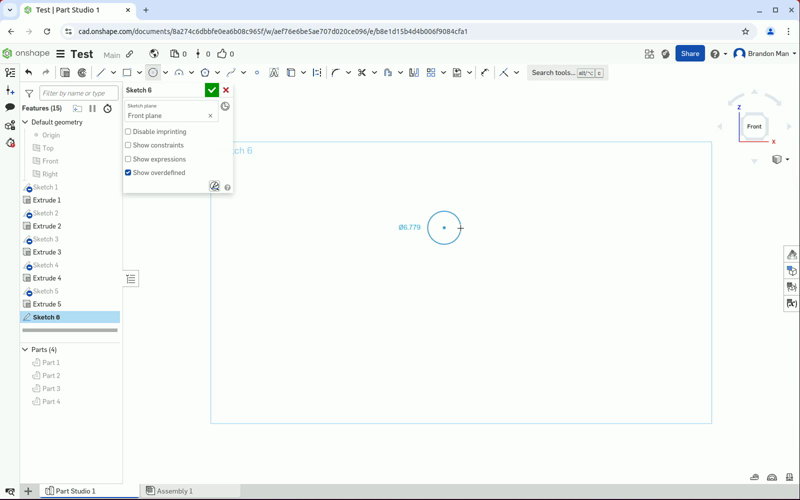
click(460, 227)
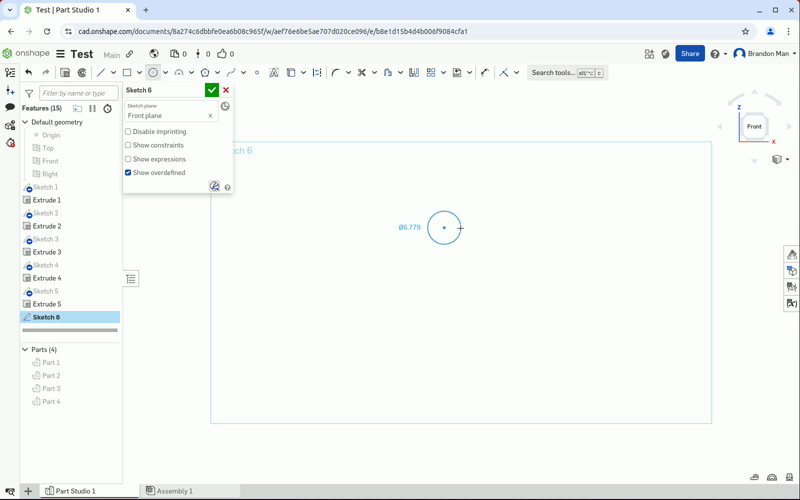
key(esc)
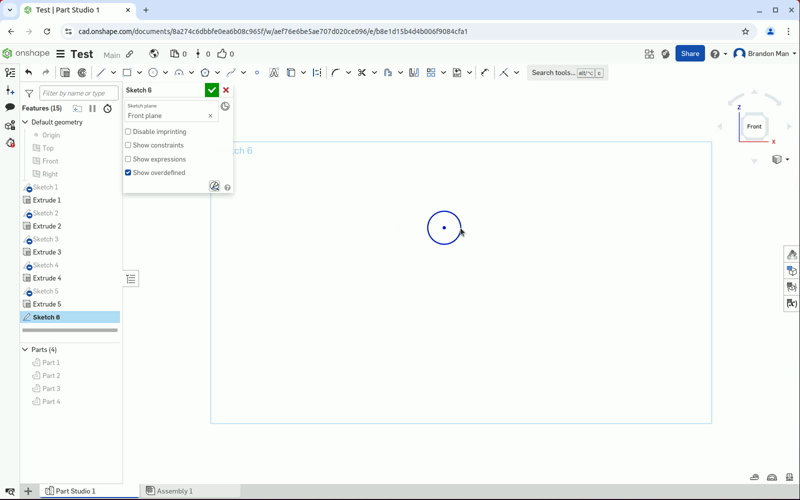
key(c)
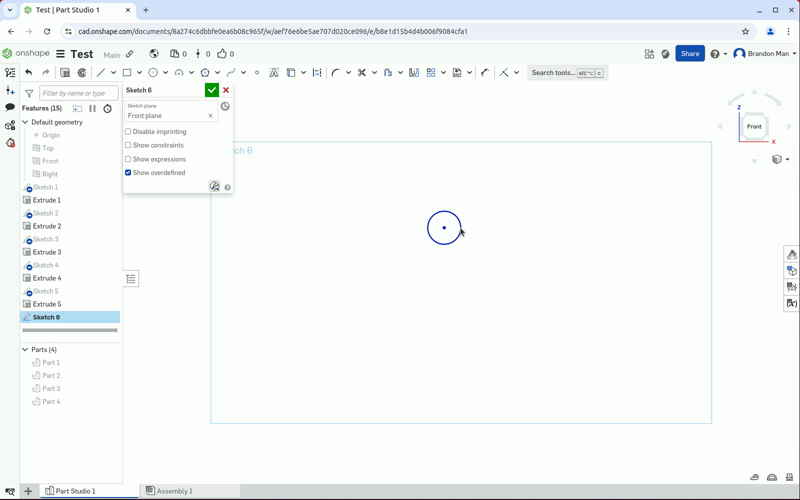
key_down(shift)
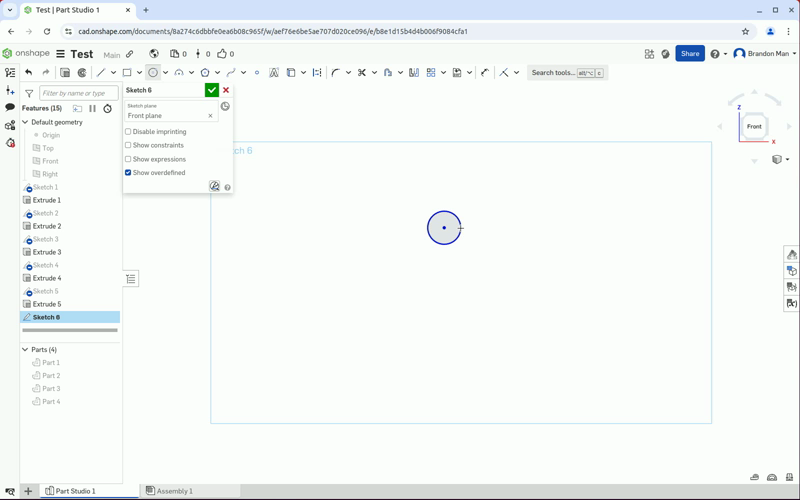
mouse_move(444, 227)
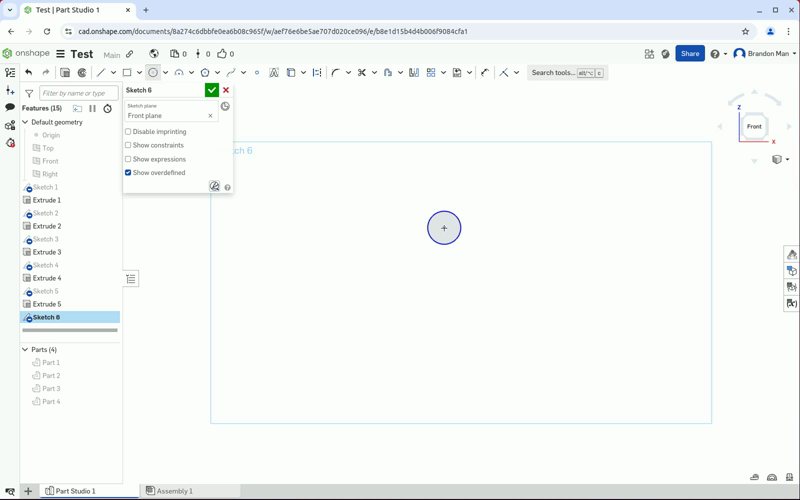
click(444, 227)
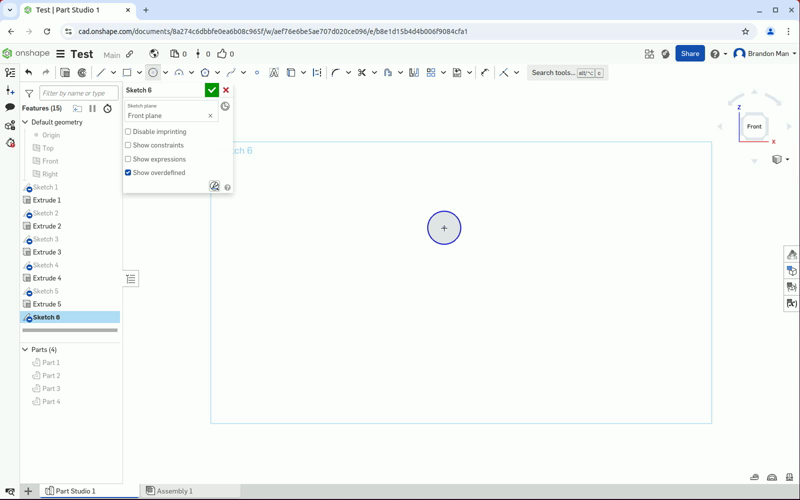
key_up(shift)
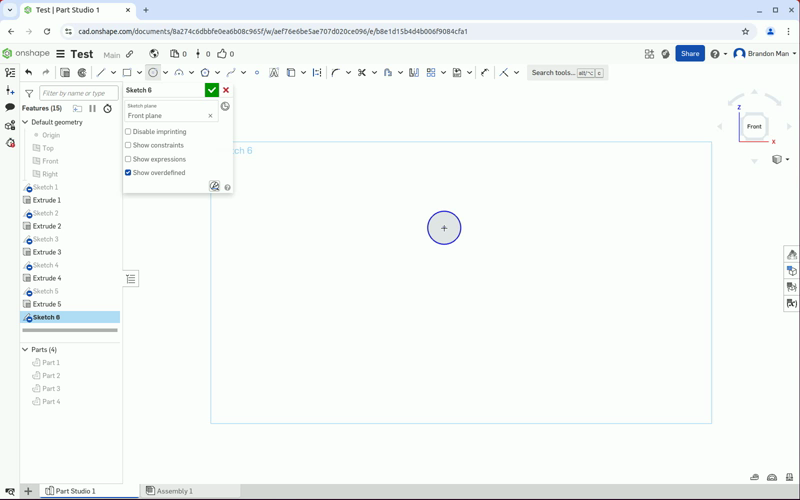
mouse_move(450, 227)
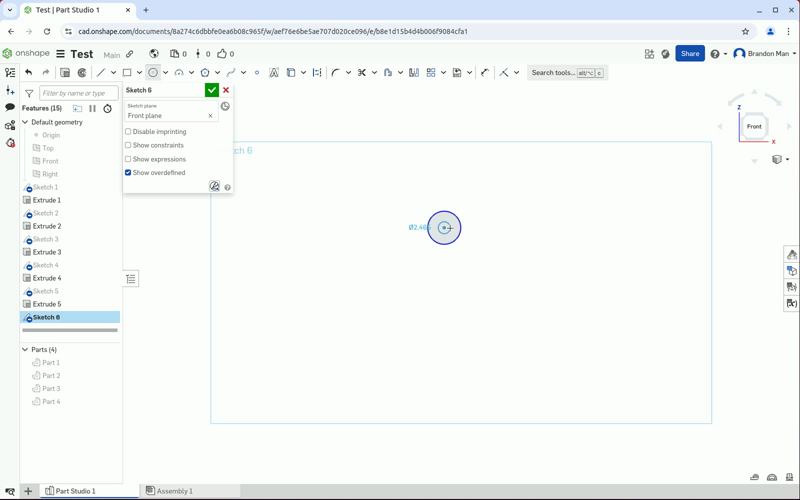
click(450, 227)
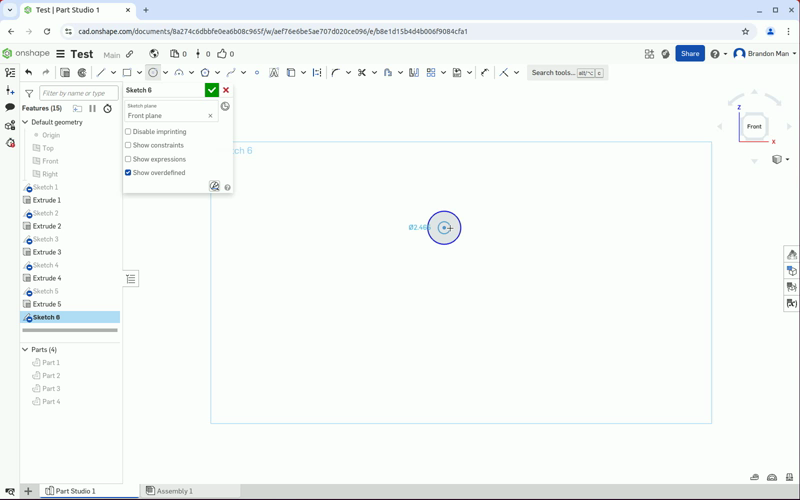
key(esc)
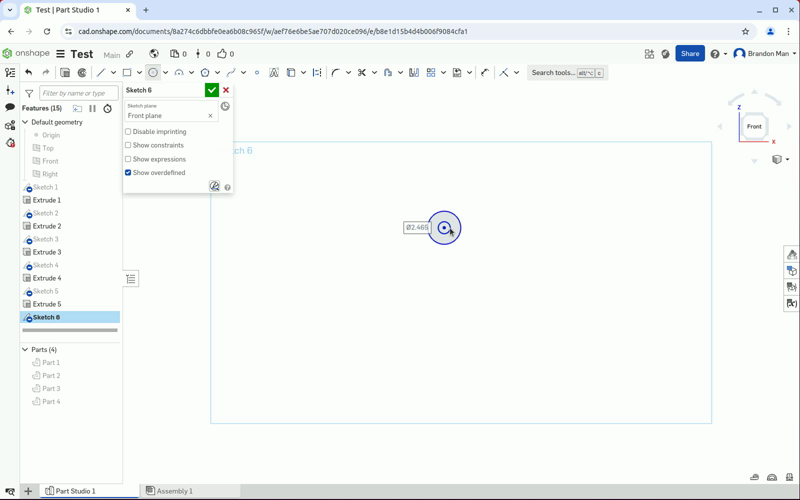
mouse_move(450, 215)
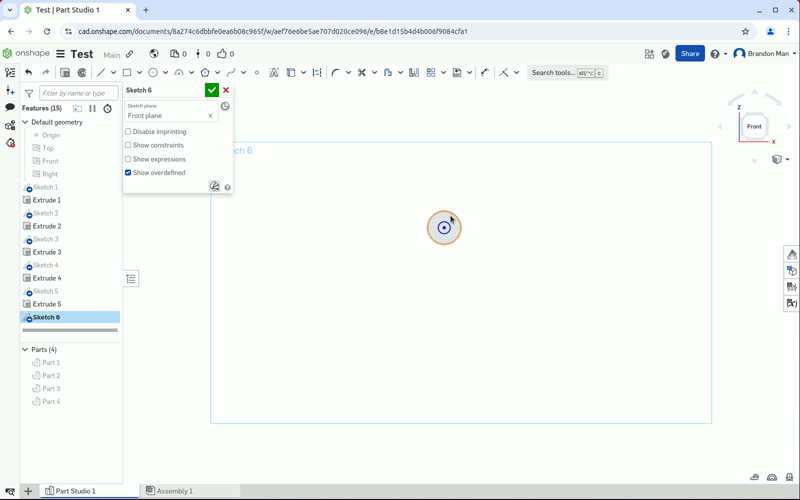
scroll(6)
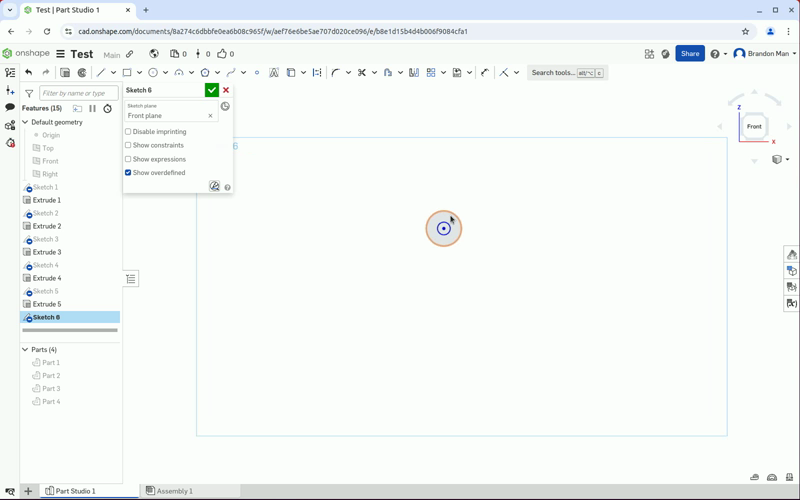
scroll(6)
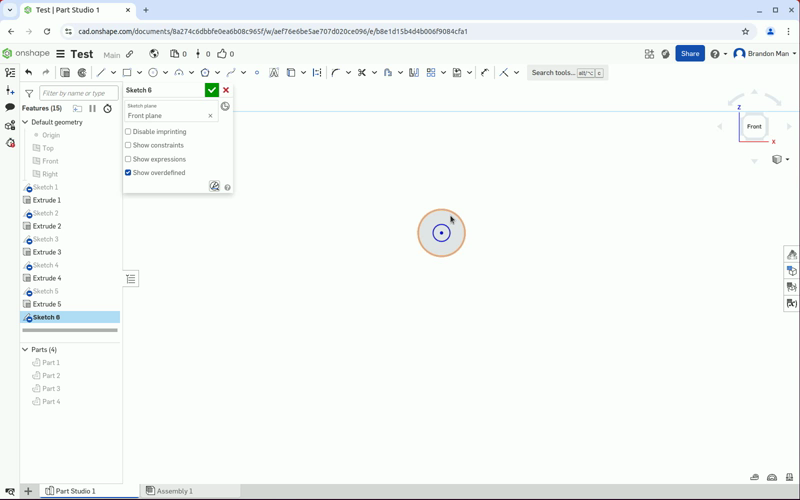
scroll(6)
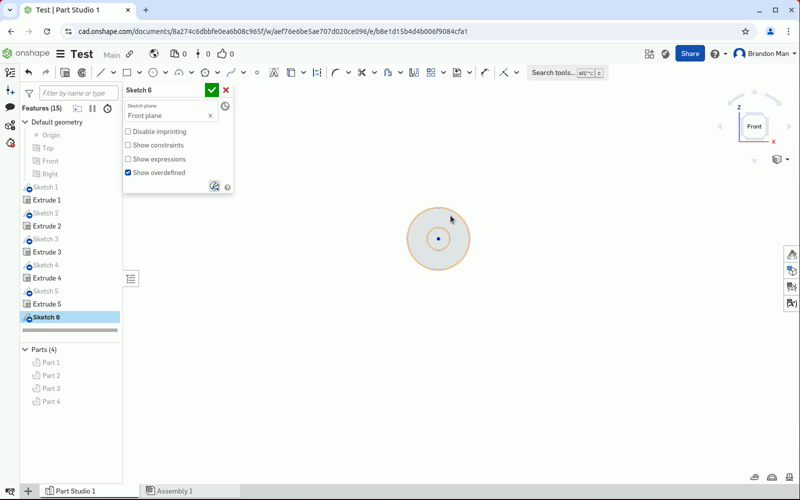
scroll(6)
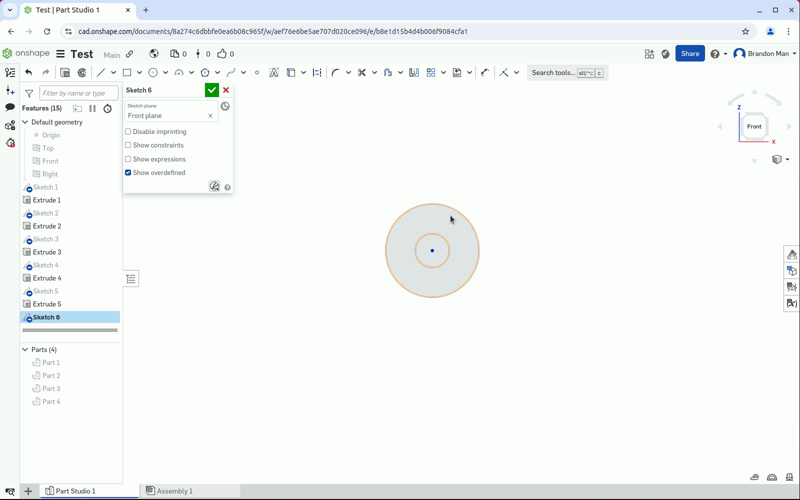
scroll(6)
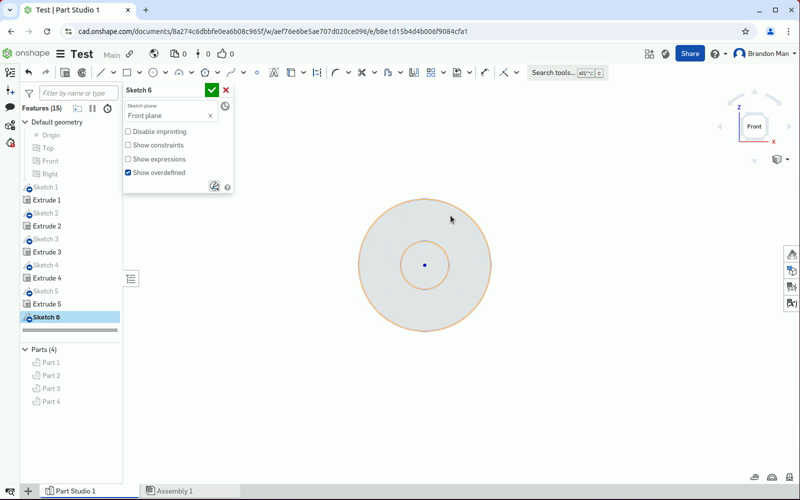
scroll(6)
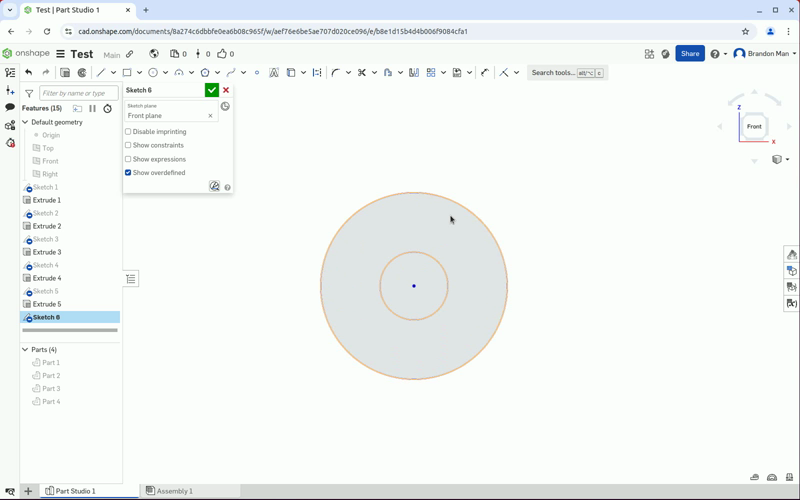
scroll(6)
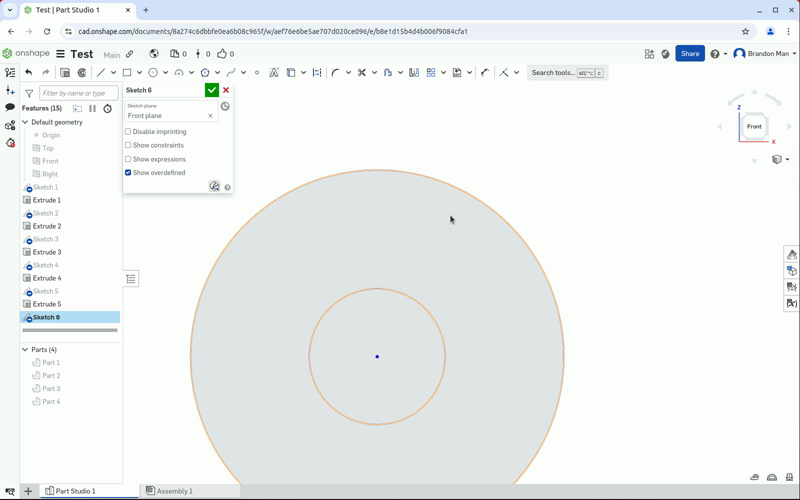
click(450, 215)
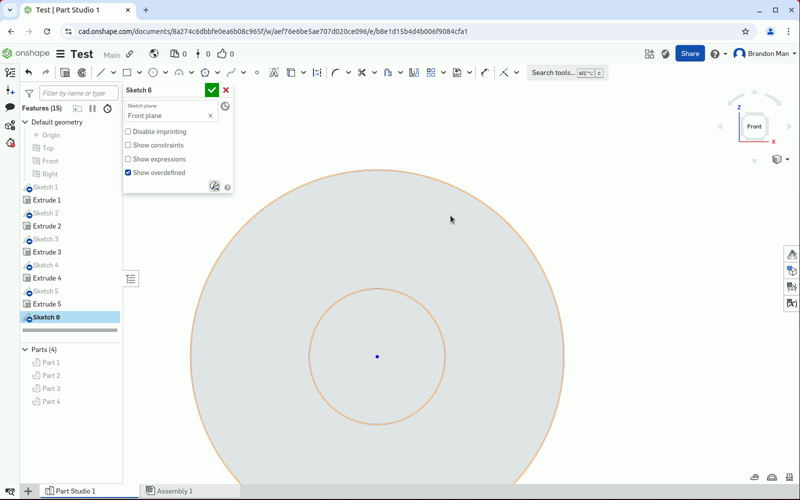
scroll(-6)
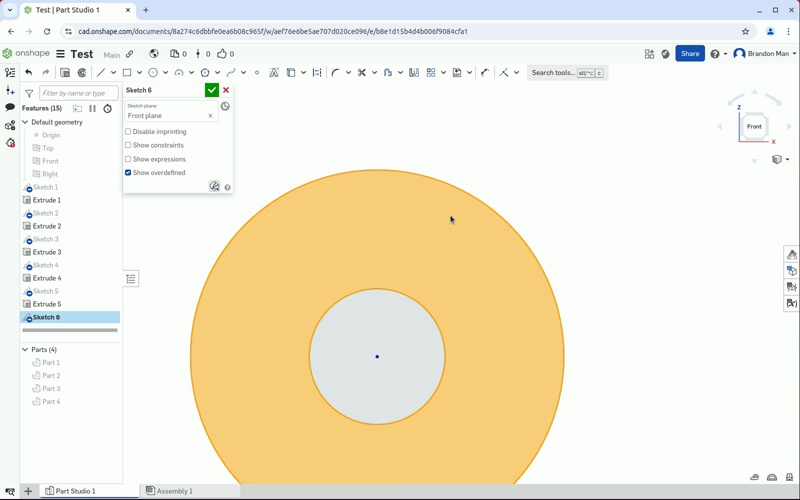
scroll(-6)
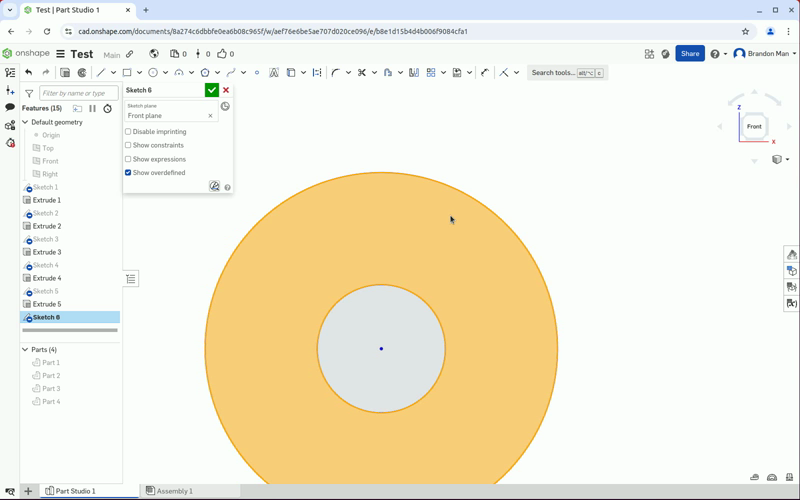
scroll(-6)
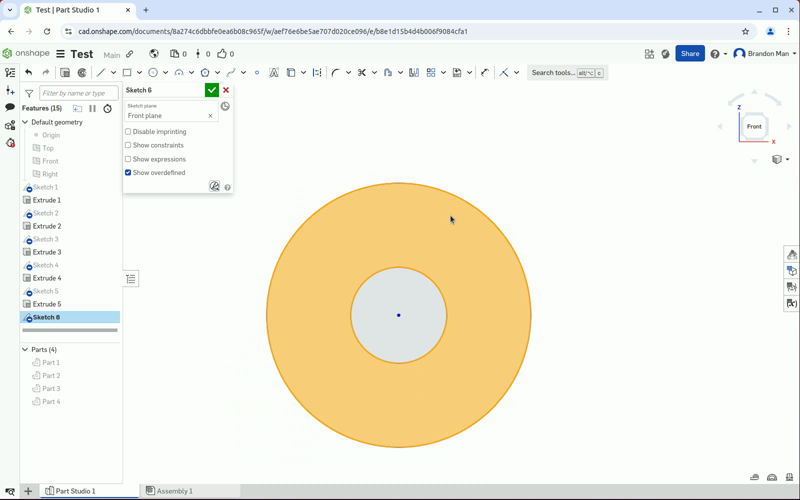
scroll(-6)
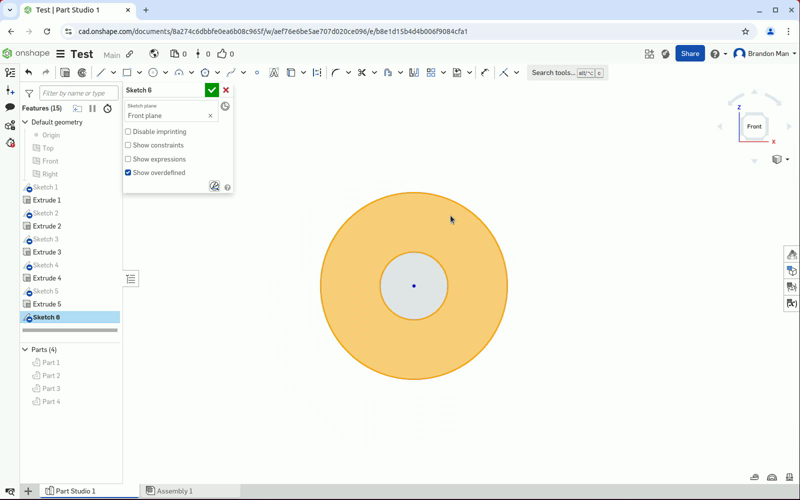
scroll(-6)
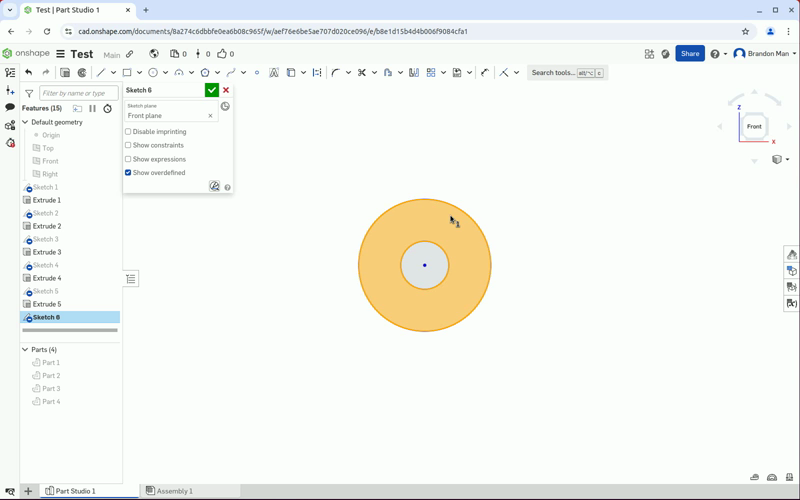
scroll(-6)
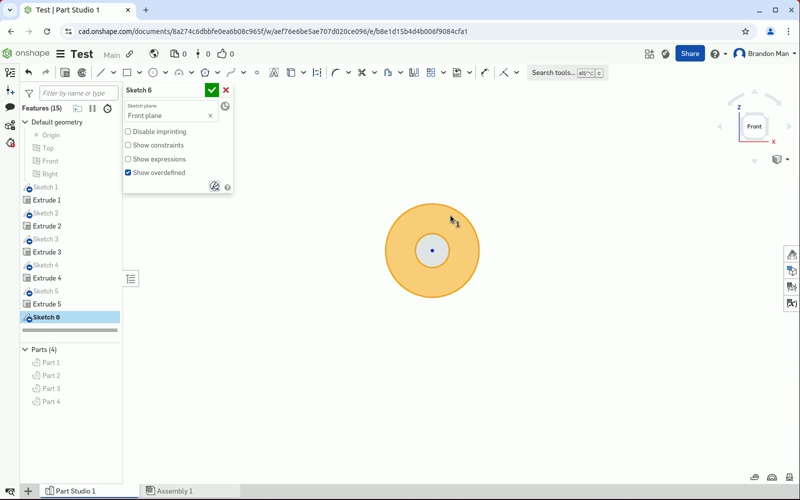
scroll(-6)
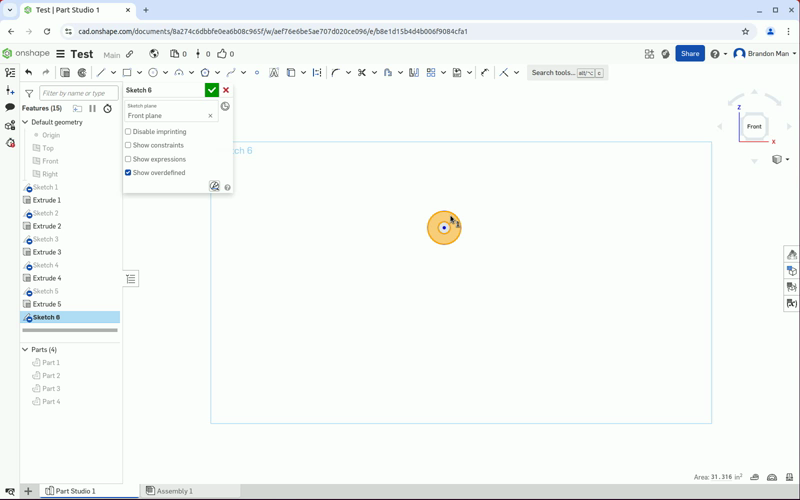
mouse_move(73, 352)
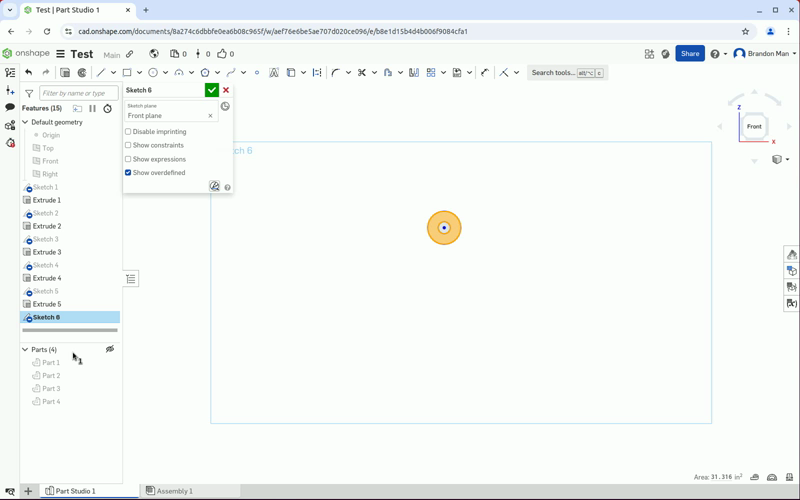
key(shift+y)
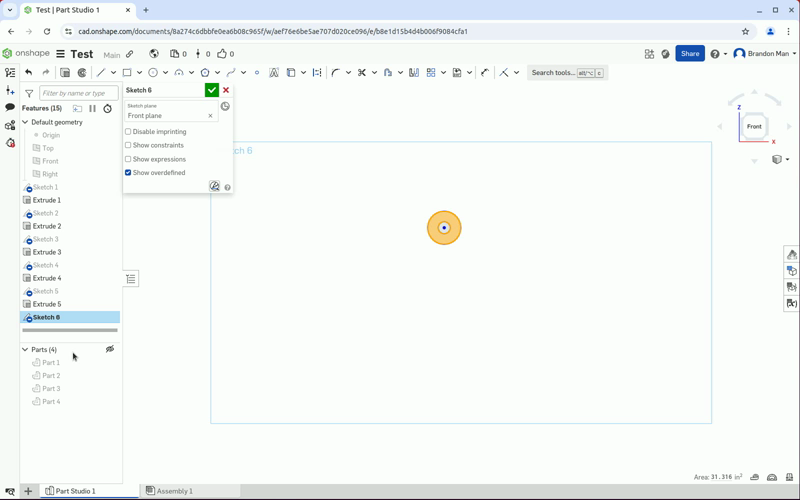
key(shift+e)
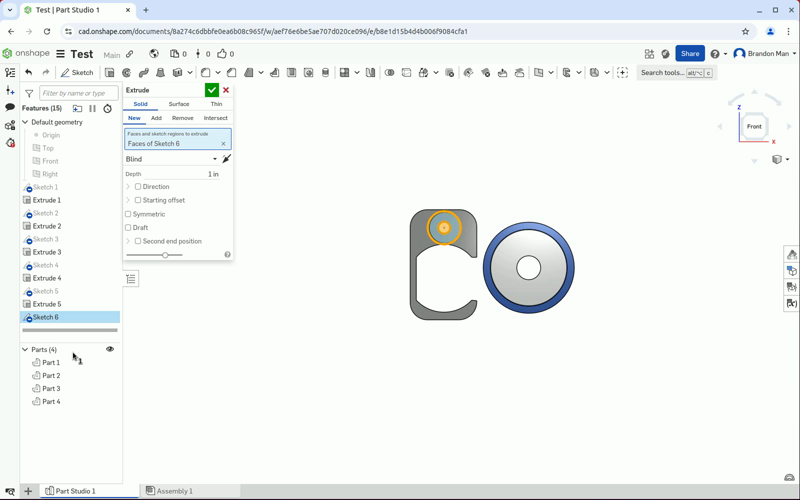
mouse_move(143, 106)
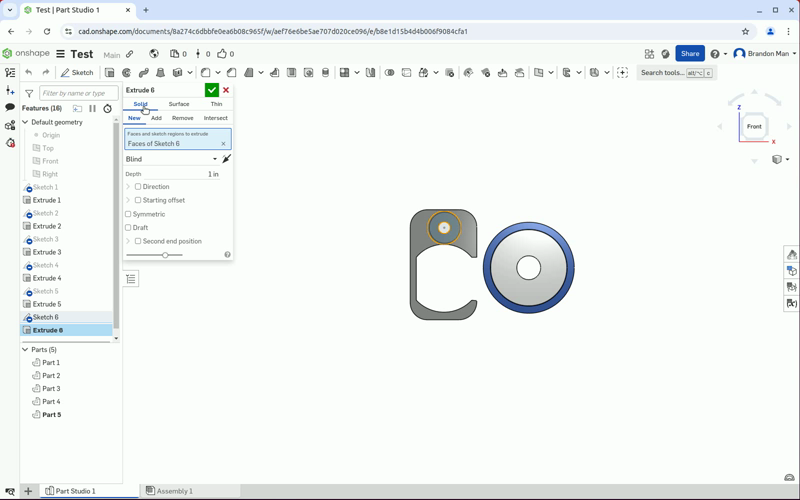
click(143, 106)
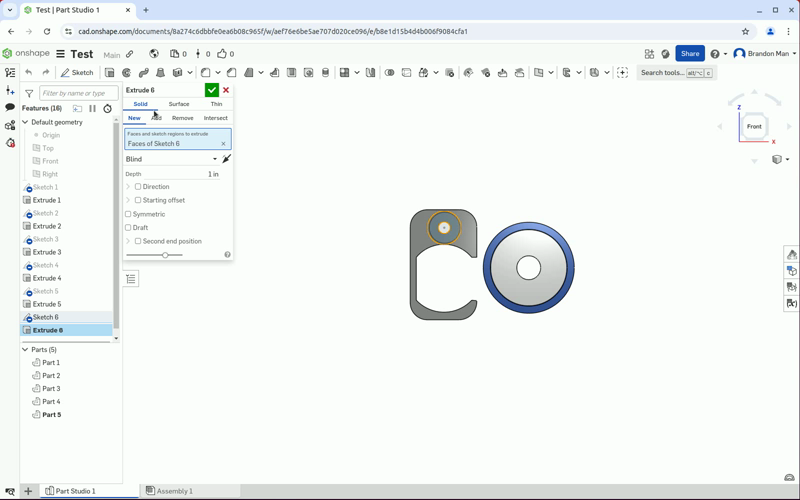
mouse_move(186, 120)
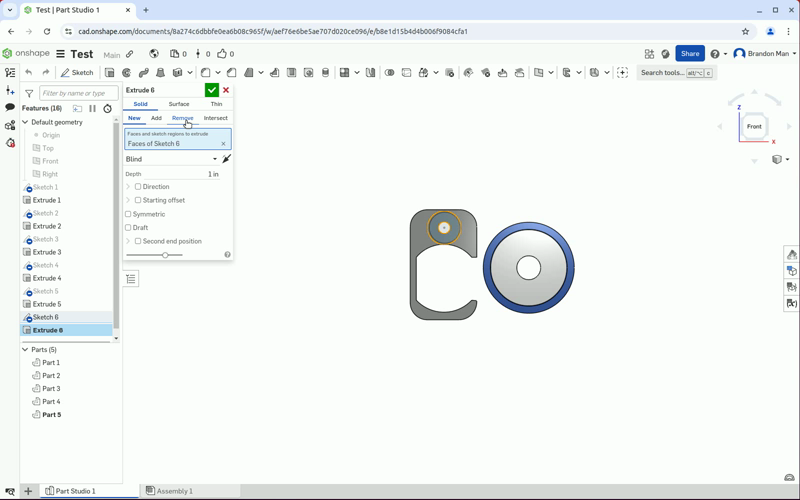
click(186, 120)
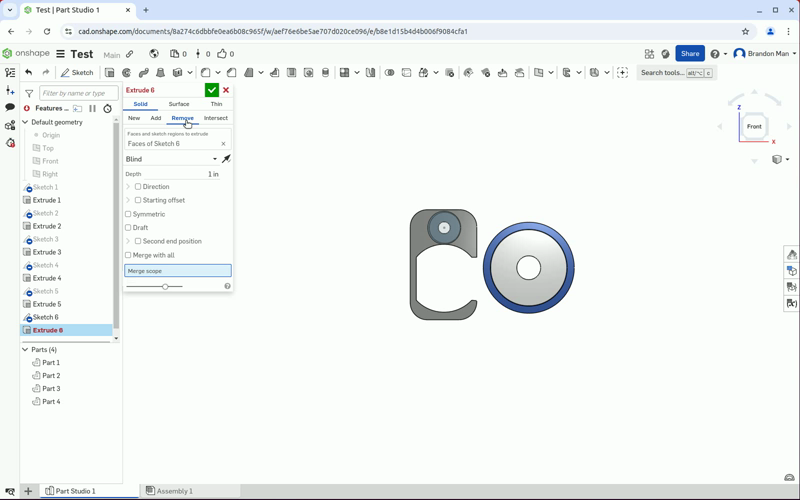
key(tab, 4)
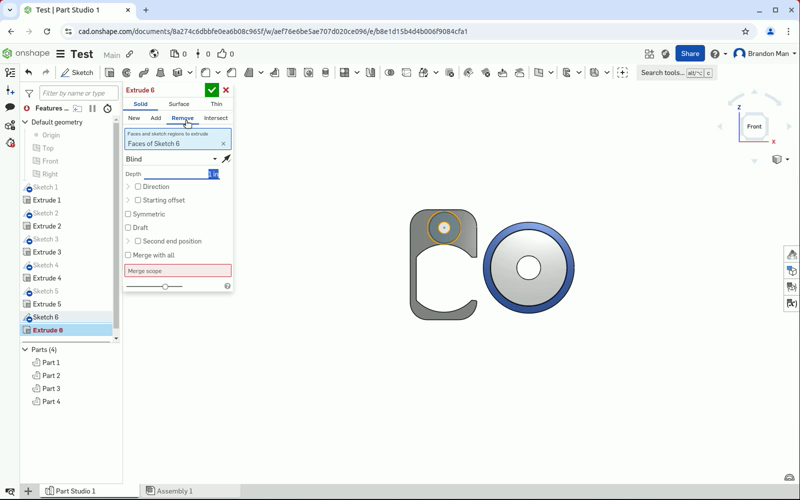
text(-7.943)
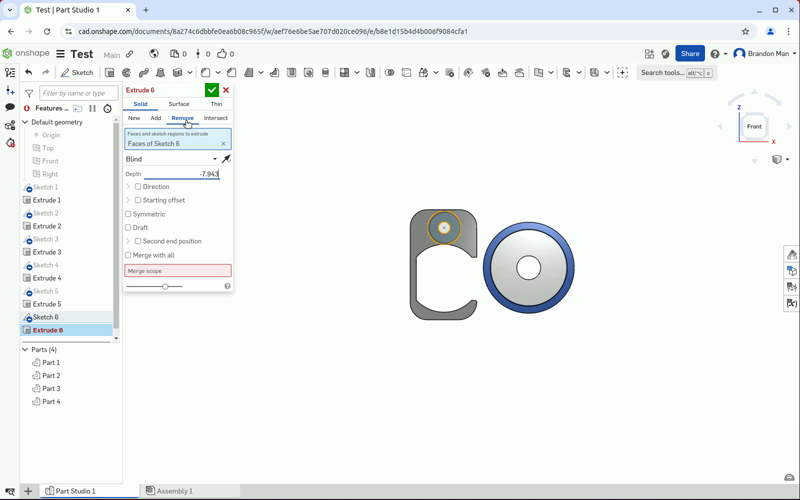
key(tab, 6)
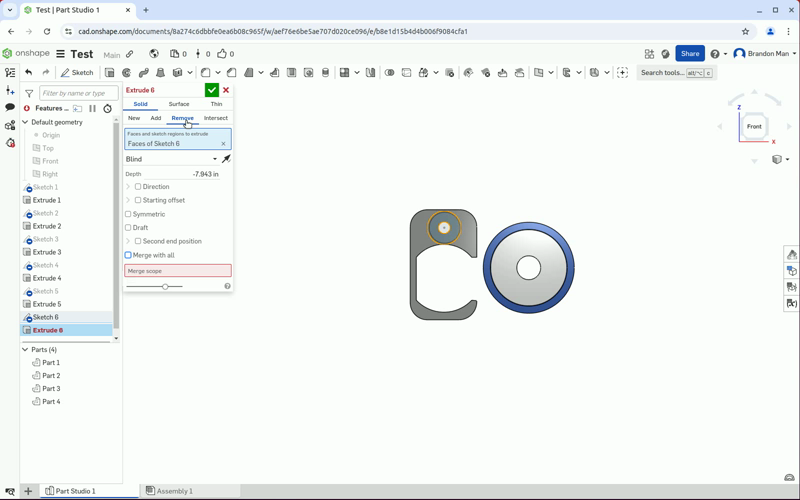
key(space)
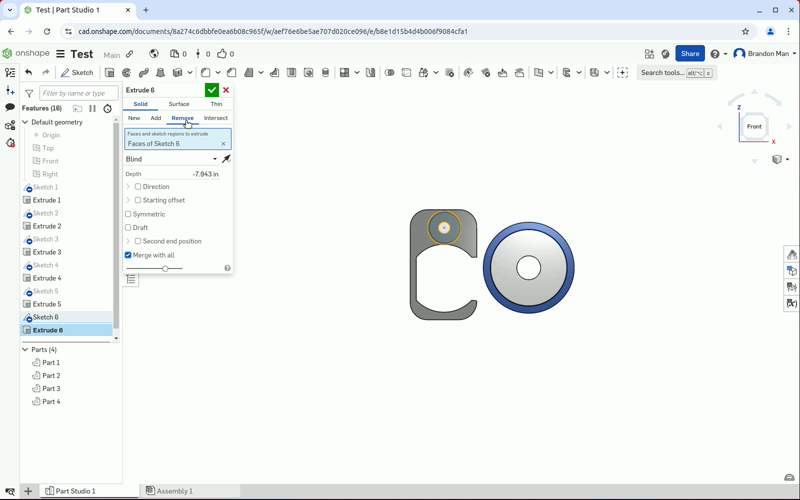
key(enter)
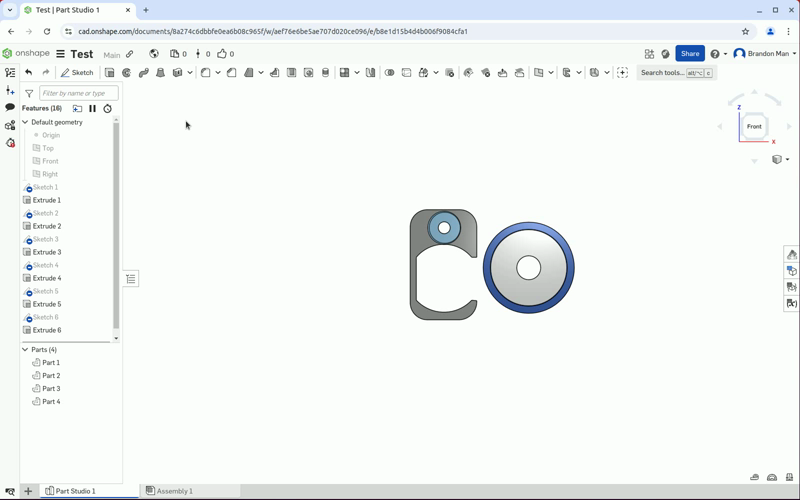
key(shift+h)
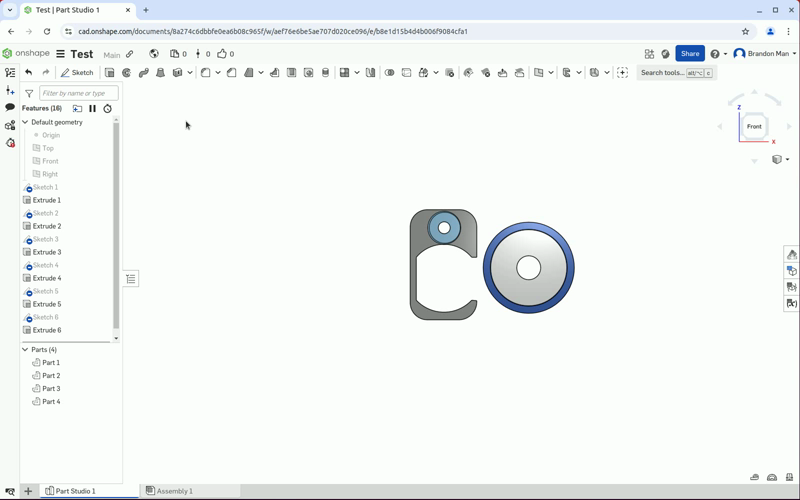
key(shift+h)
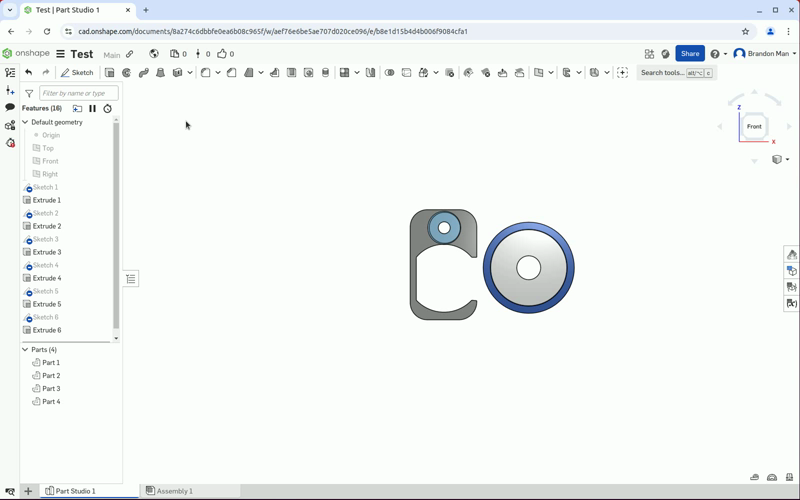
key(shift+7)
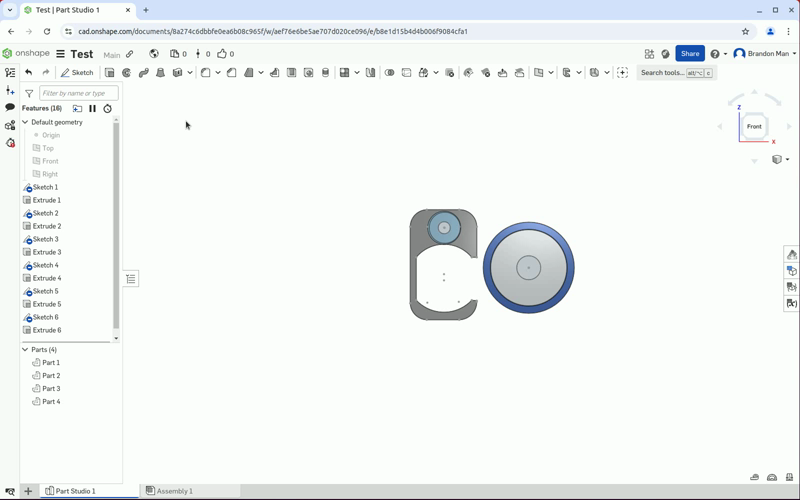
key(left, 2)
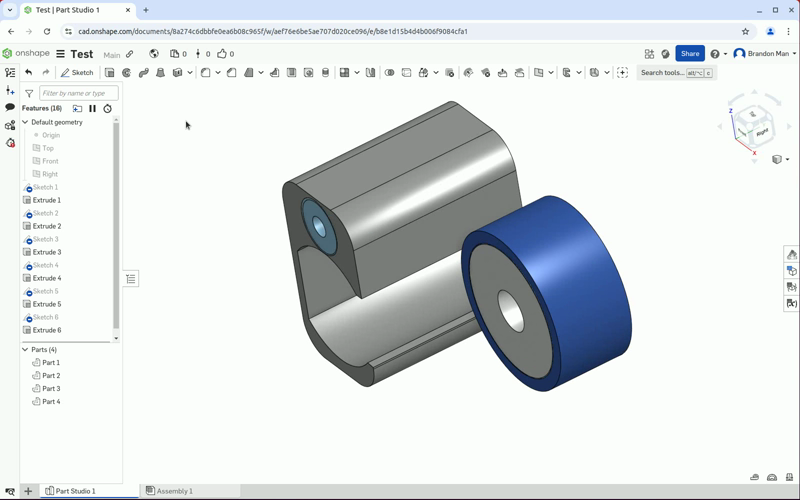
key(down, 2)
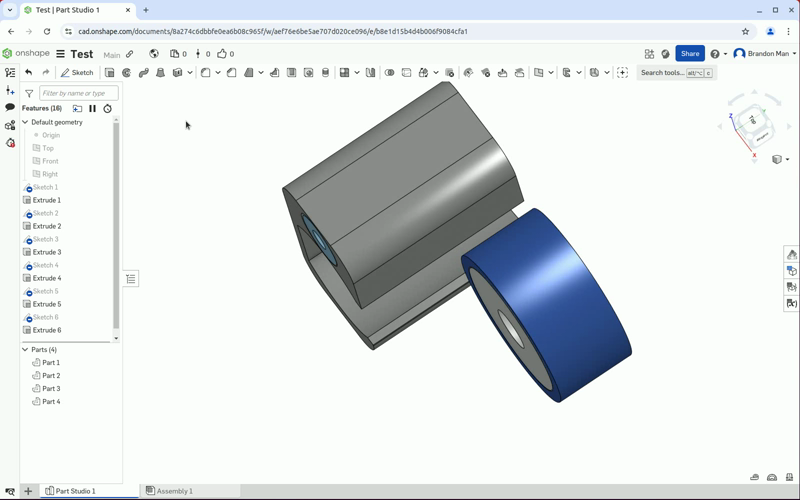
key(up, 2)
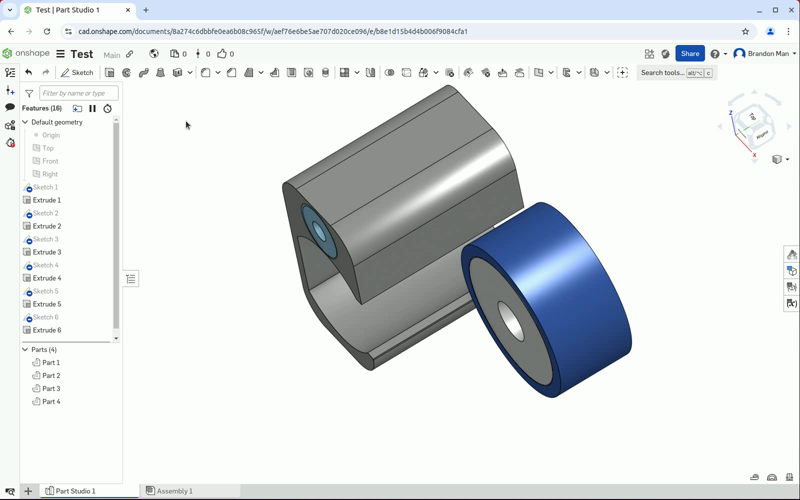
key(right, 2)
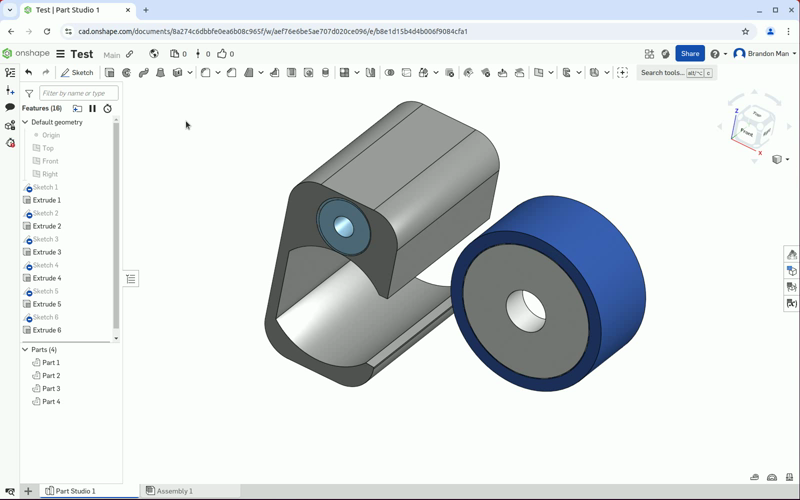
mouse_move(69, 189)
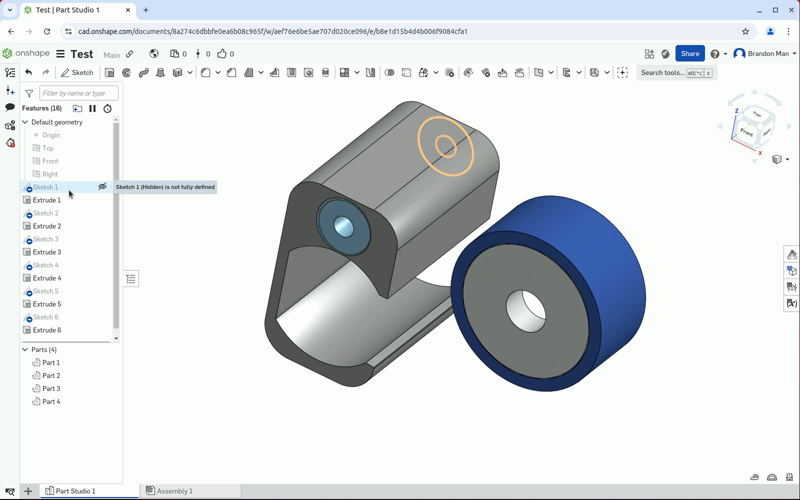
click(69, 189)